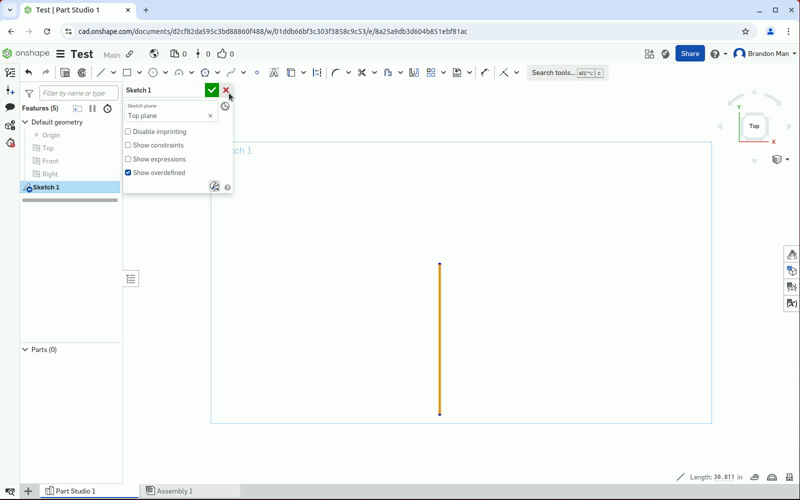
key(shift+h)
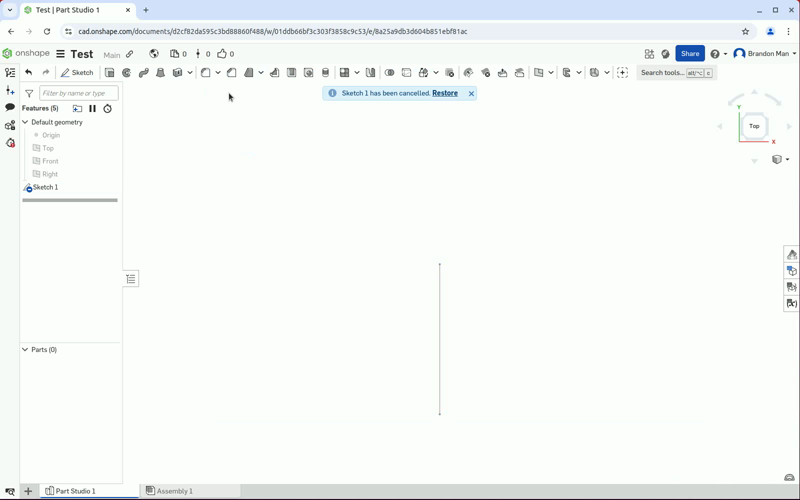
key(shift+s)
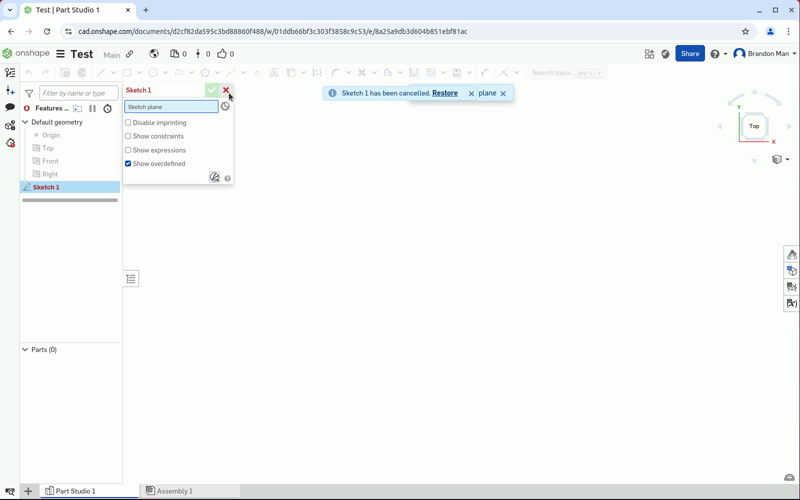
mouse_move(73, 150)
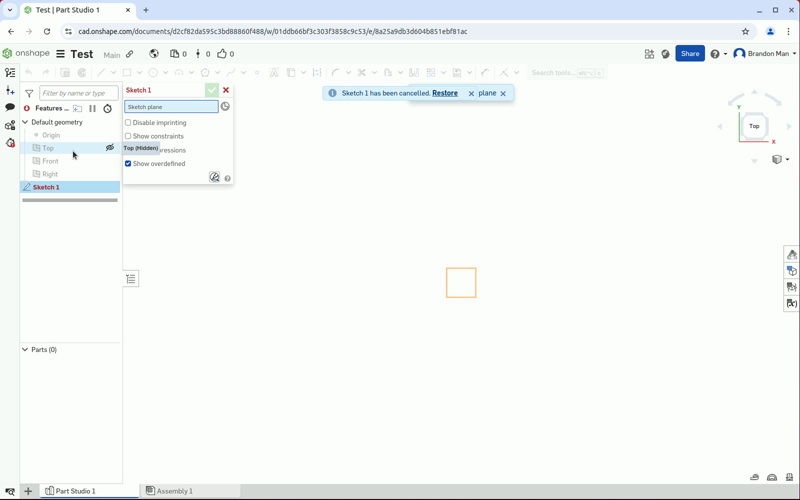
click(73, 150)
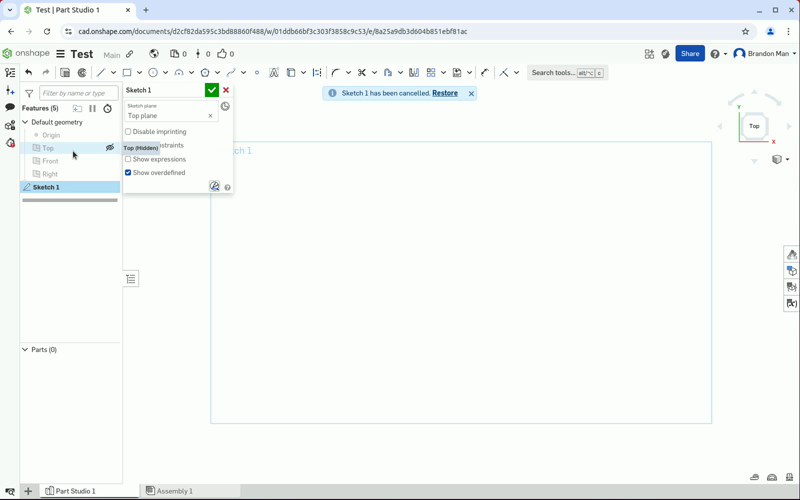
mouse_move(73, 352)
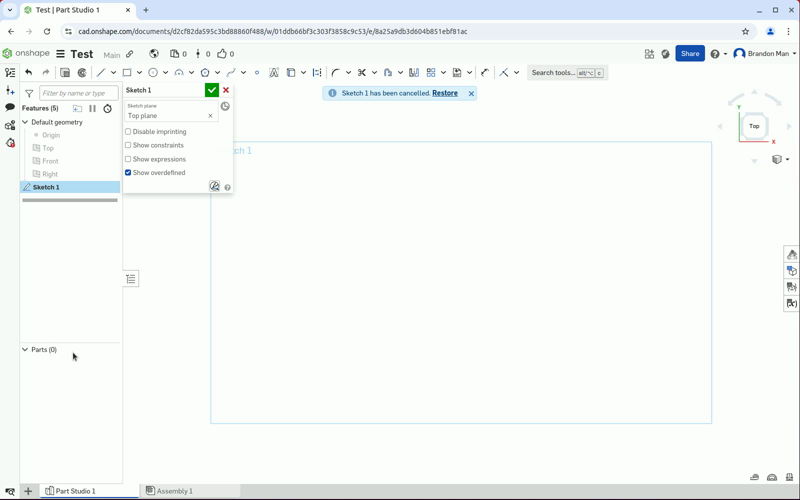
key(y)
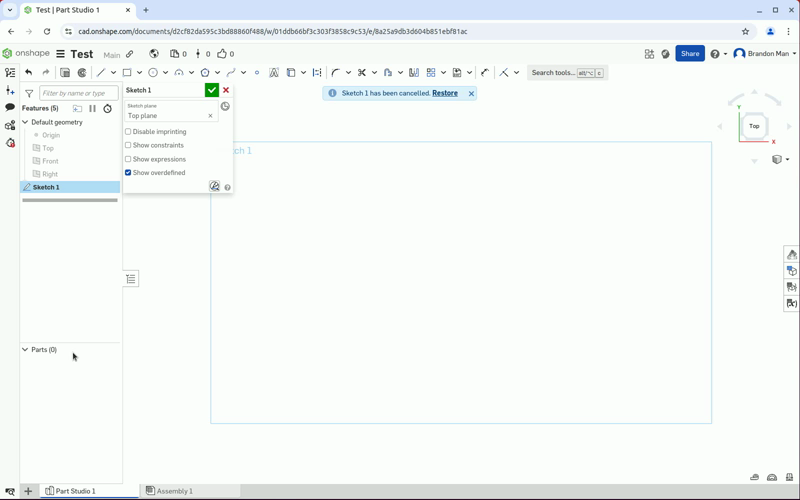
key(c)
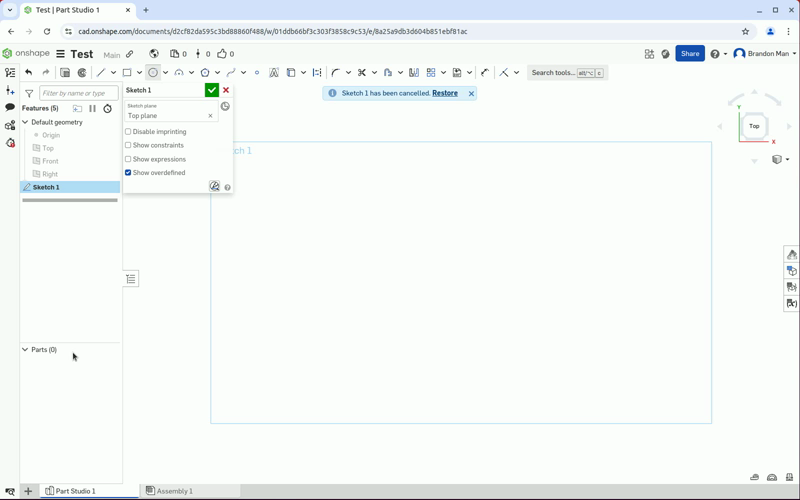
key_down(shift)
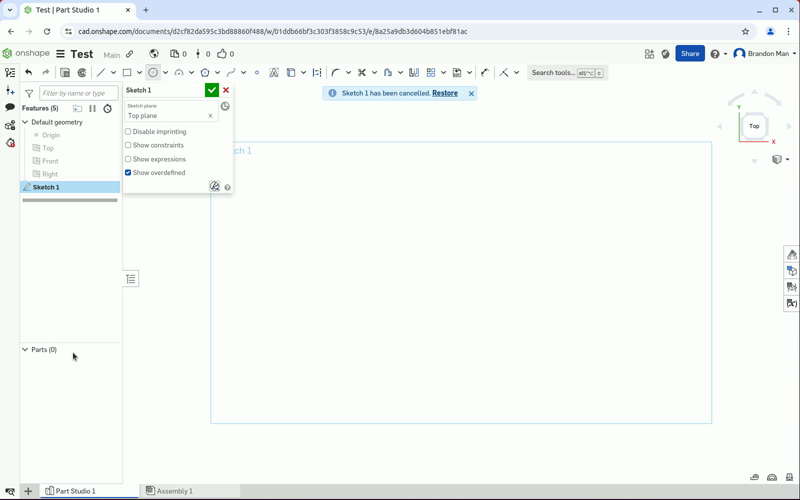
mouse_move(461, 282)
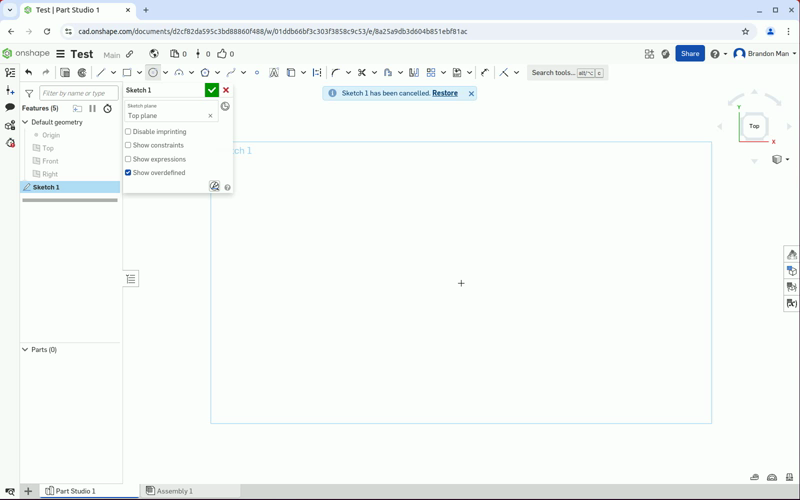
click(461, 282)
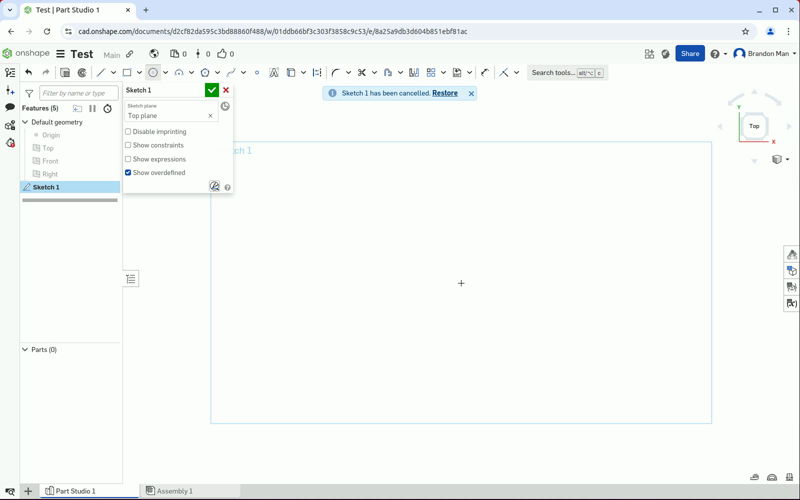
key_up(shift)
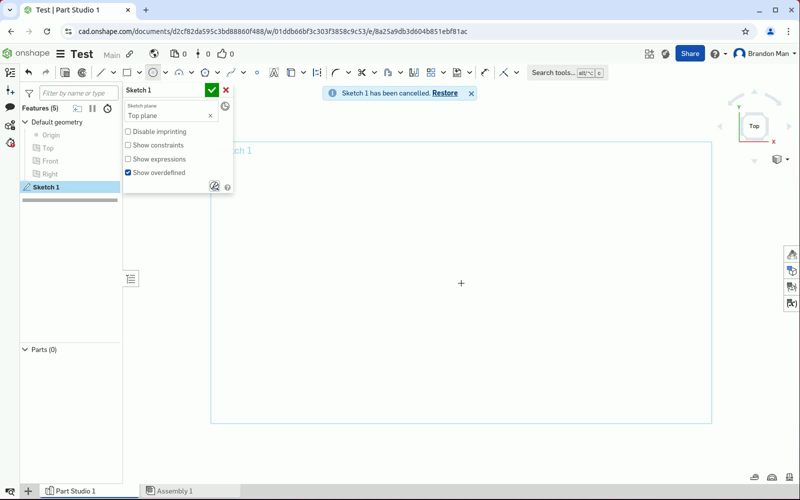
mouse_move(546, 282)
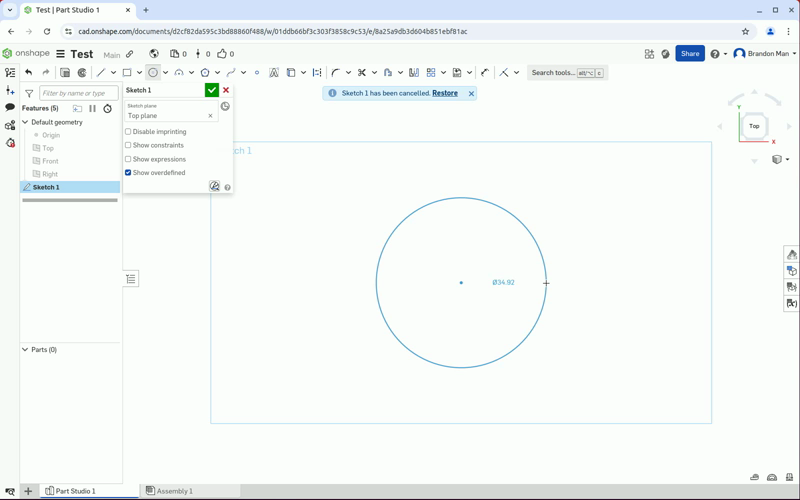
click(546, 282)
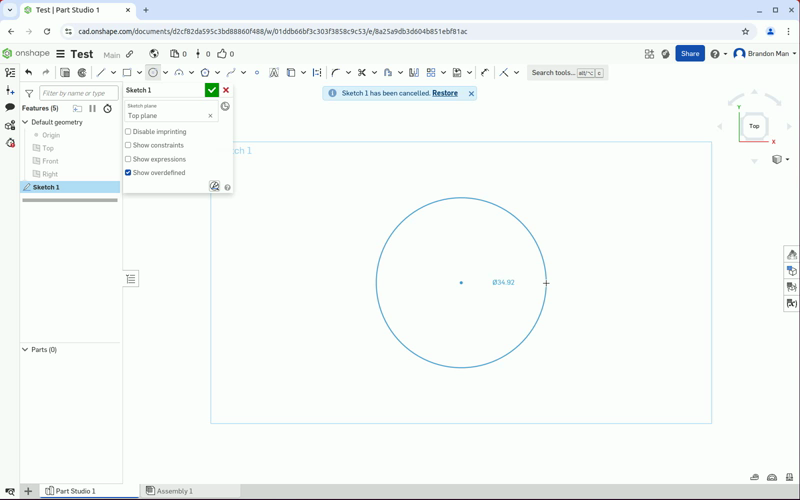
key(esc)
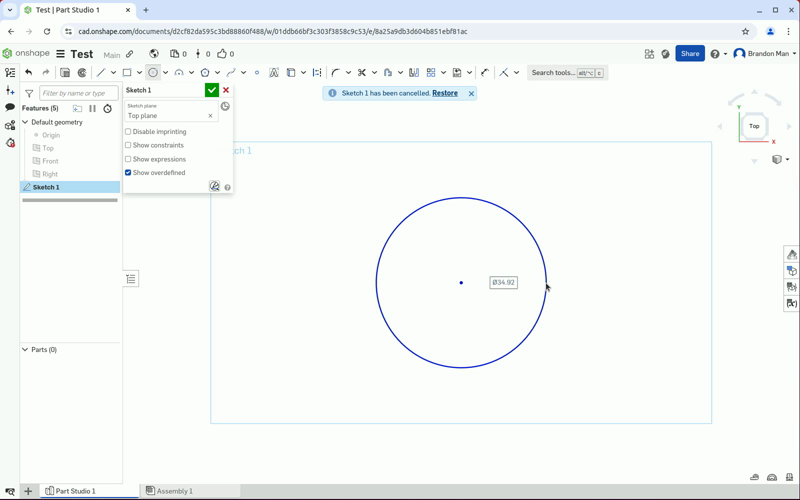
mouse_move(433, 314)
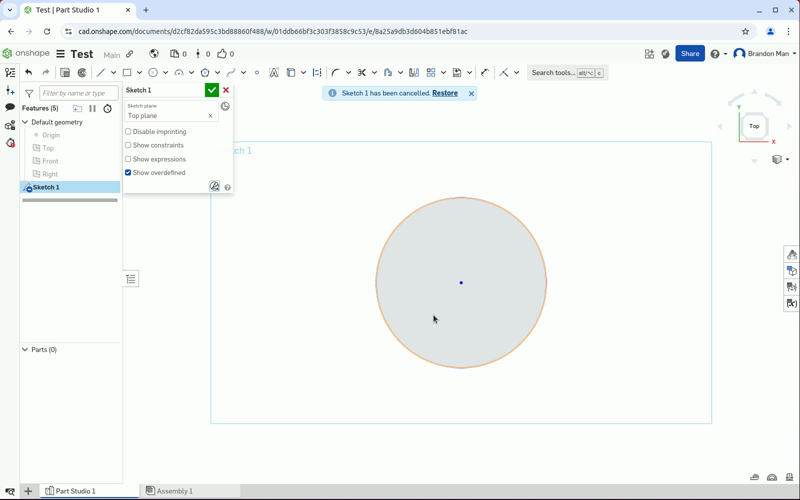
click(433, 314)
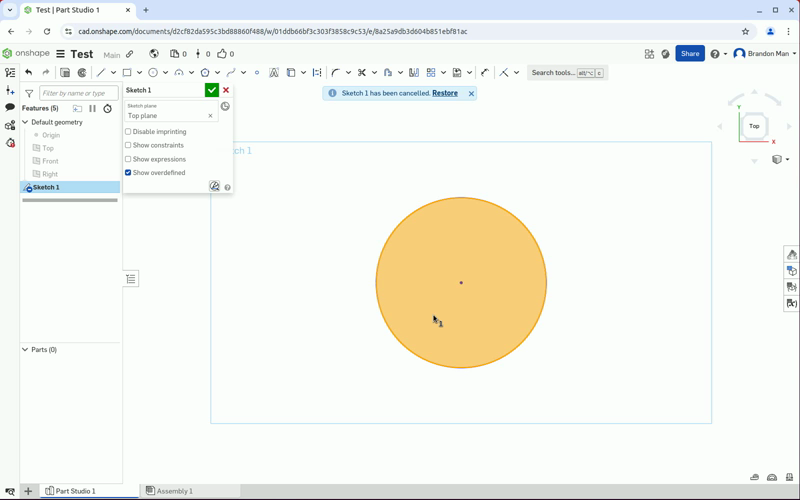
mouse_move(73, 352)
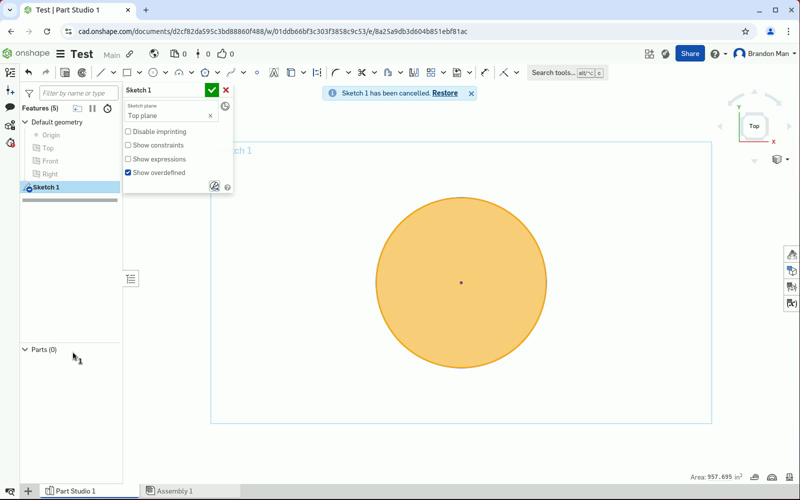
key(shift+y)
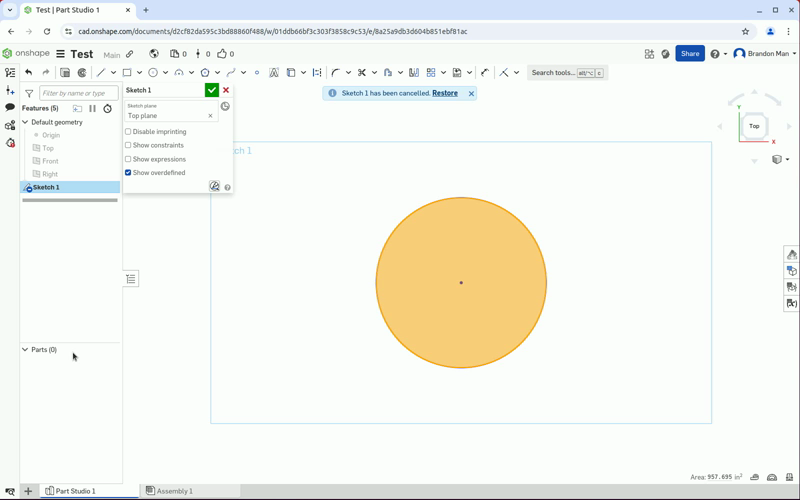
key(shift+e)
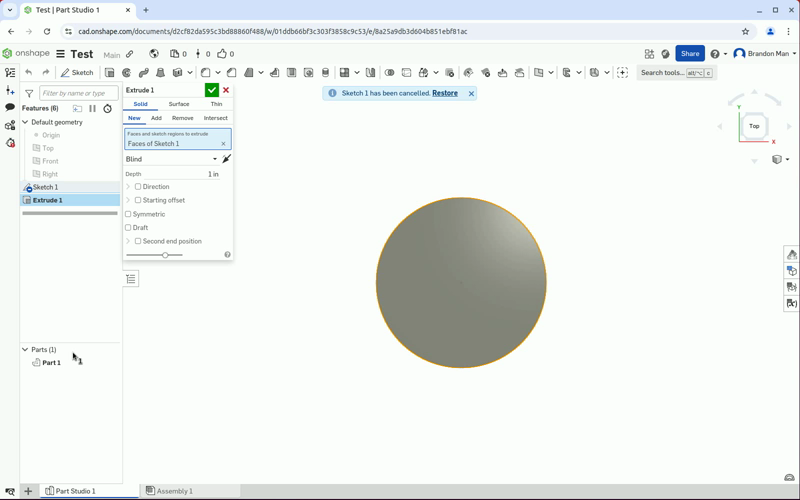
mouse_move(143, 106)
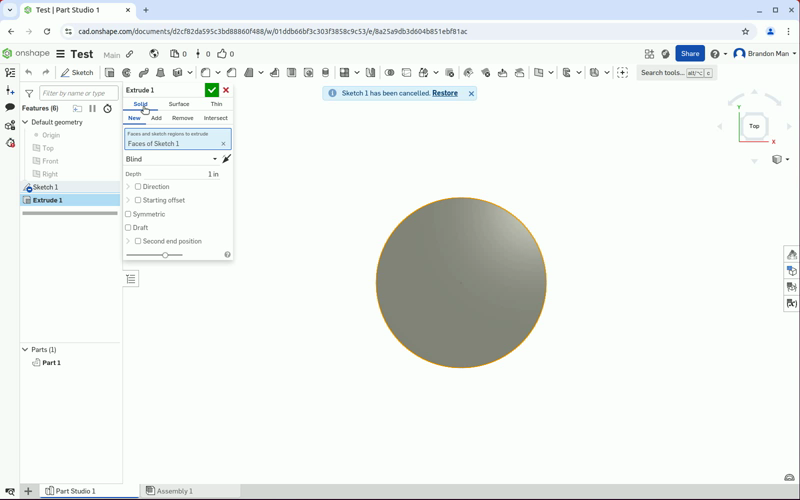
click(143, 106)
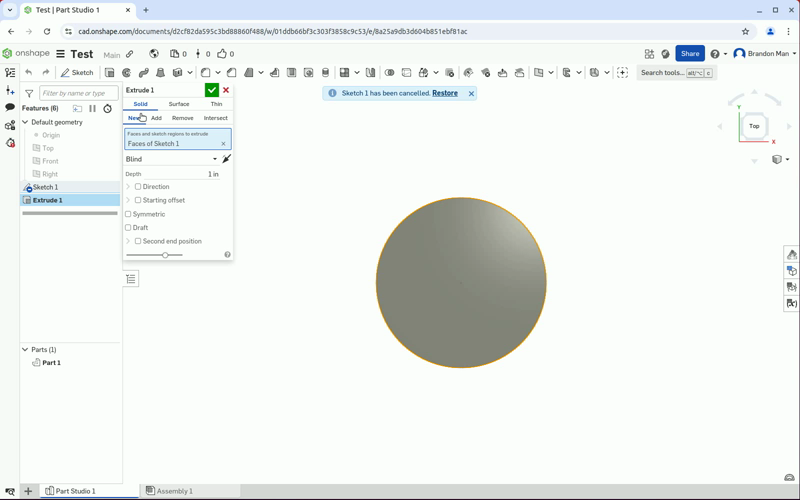
mouse_move(137, 120)
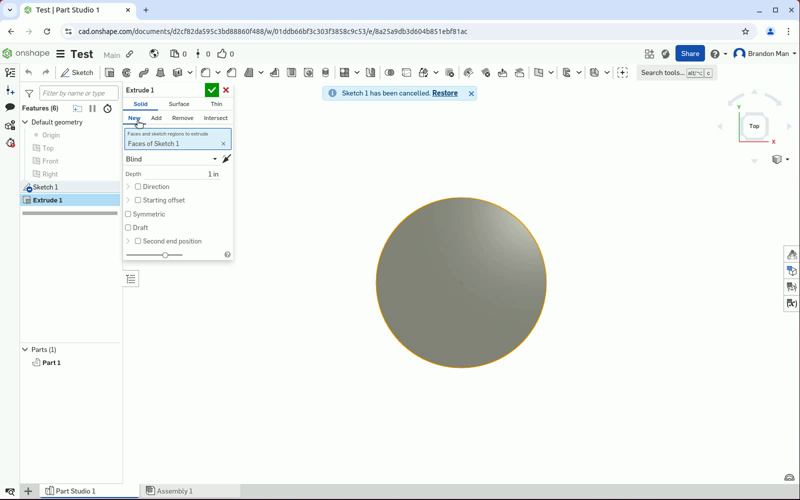
click(137, 120)
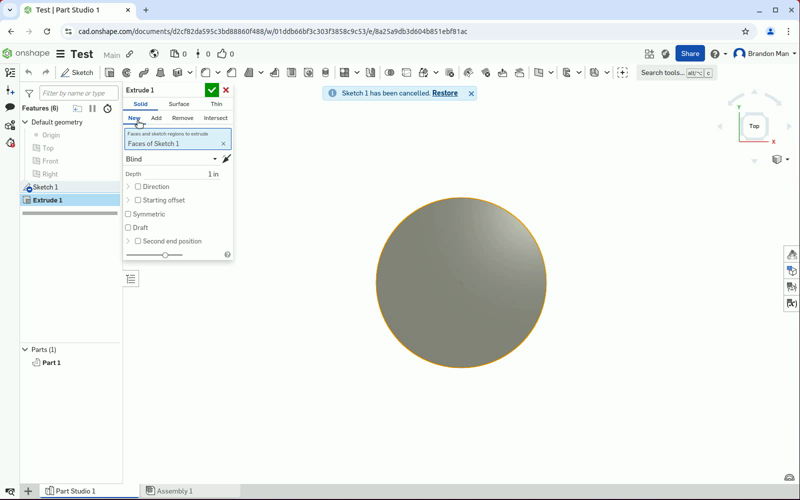
key(tab, 4)
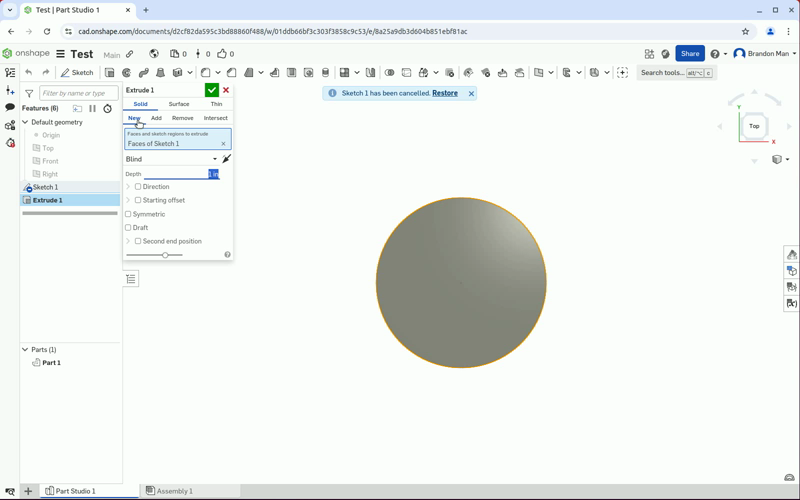
text(23.108)
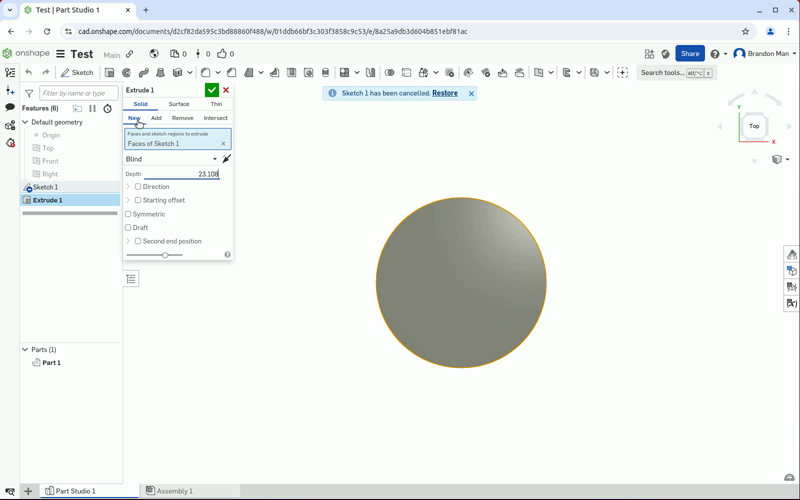
key(enter)
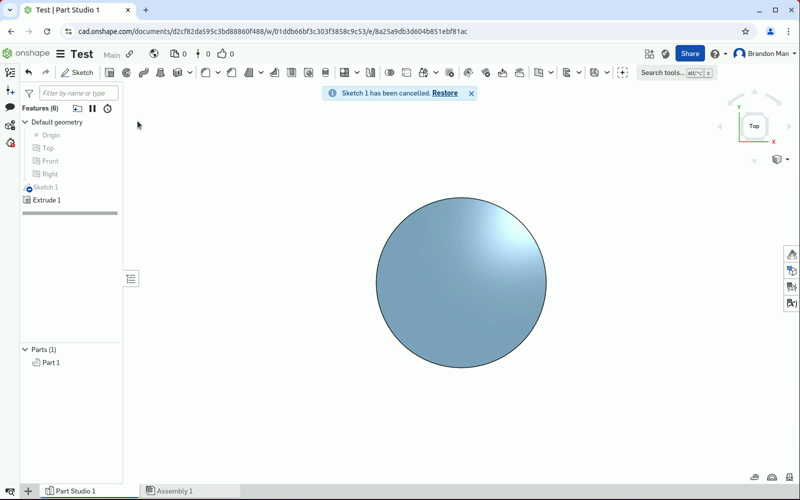
key(shift+h)
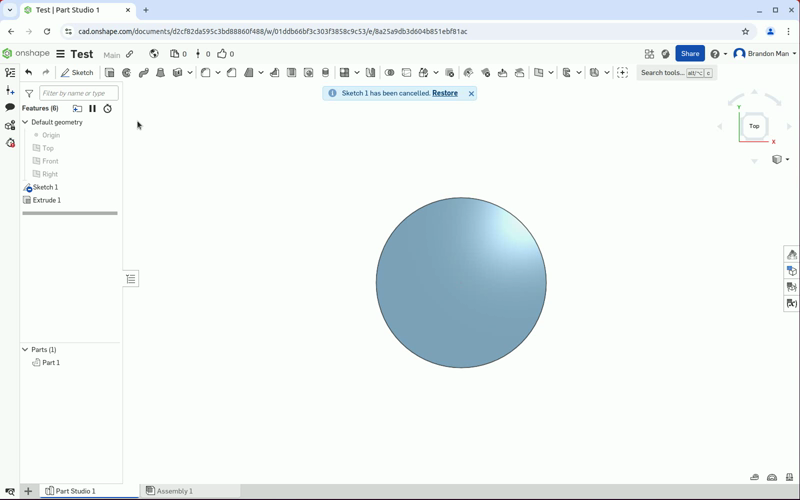
key(shift+h)
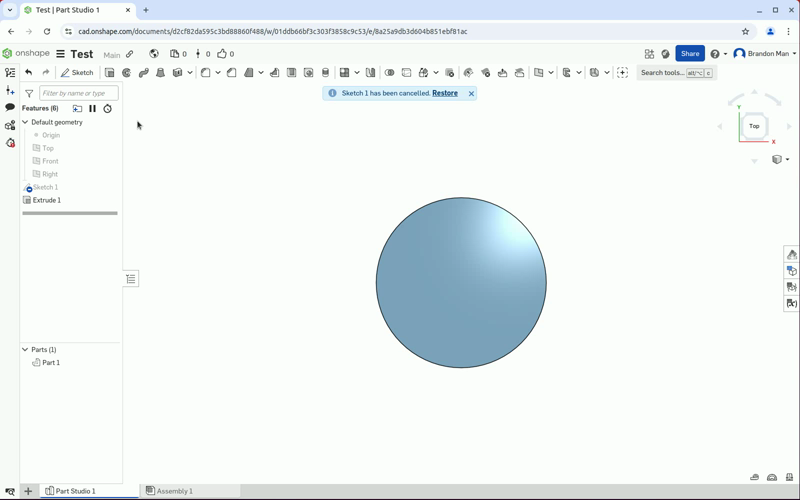
mouse_move(73, 189)
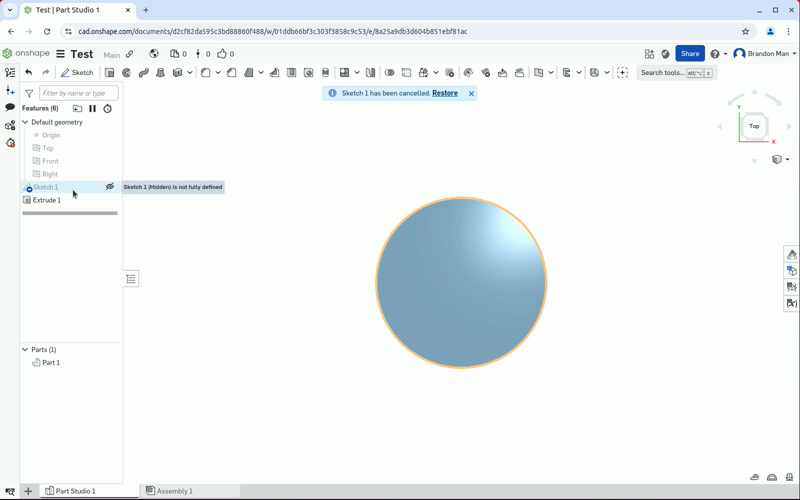
click(73, 189)
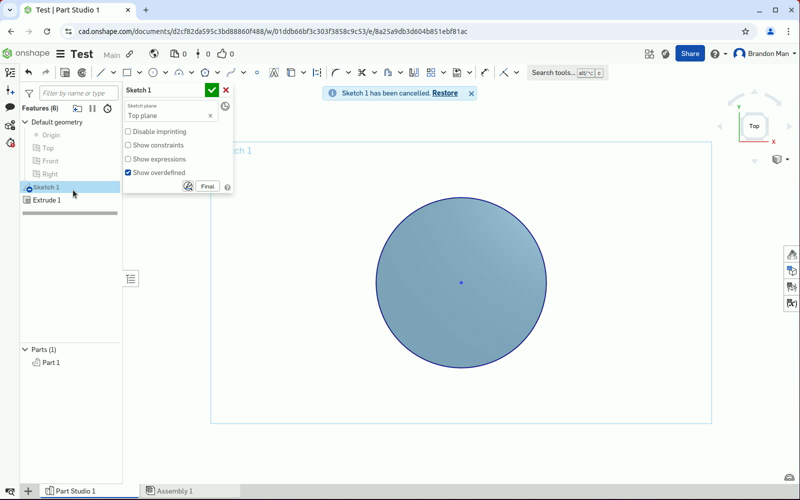
mouse_move(229, 92)
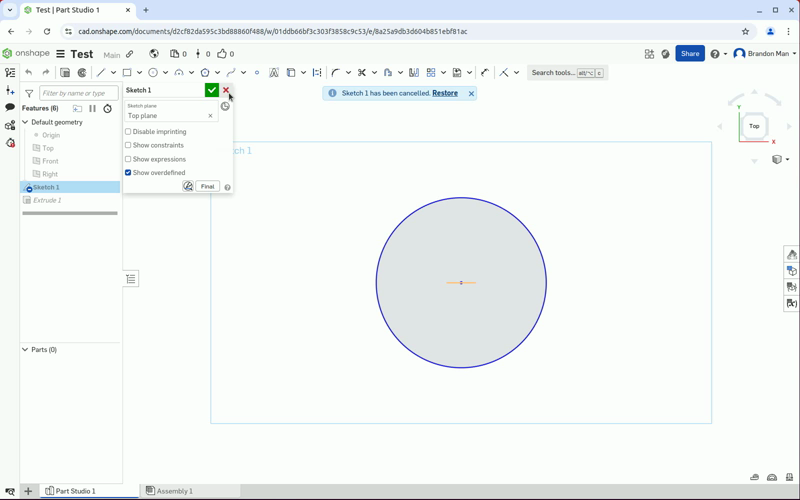
click(229, 92)
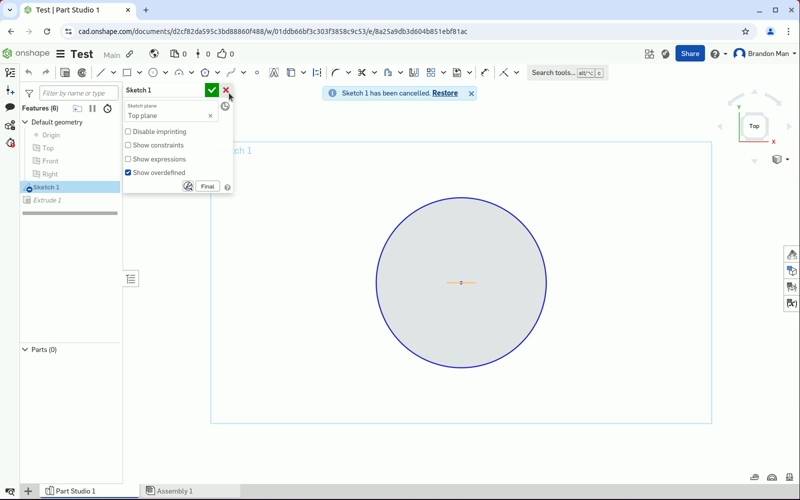
key(shift+s)
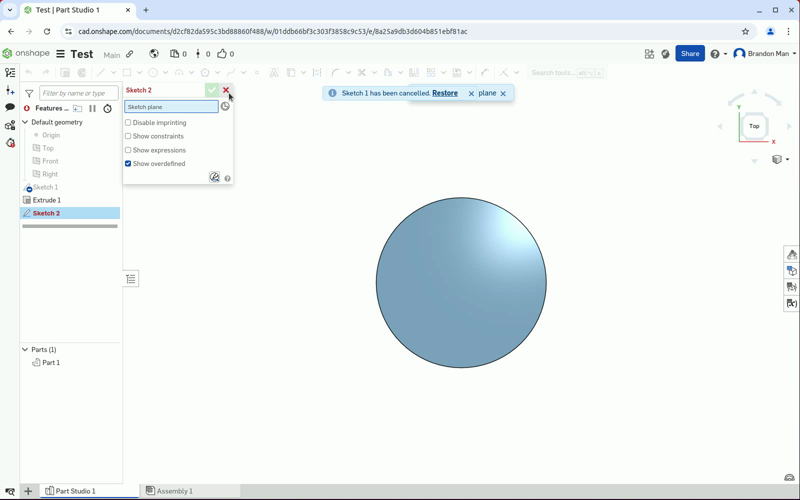
mouse_move(73, 150)
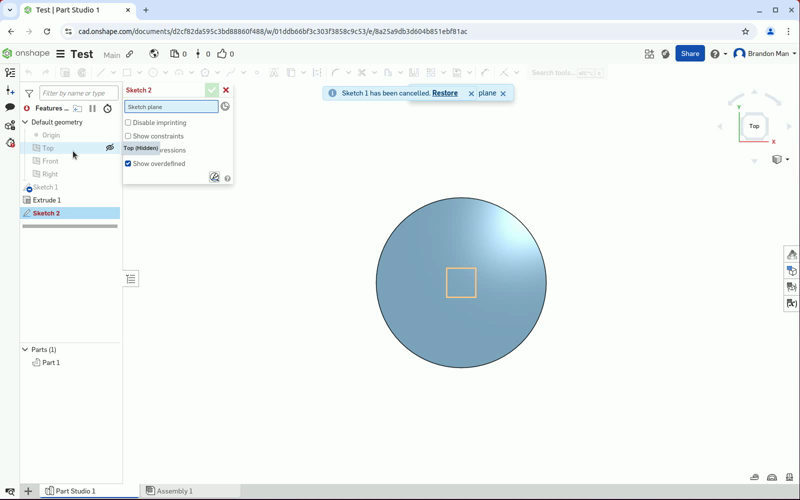
click(73, 150)
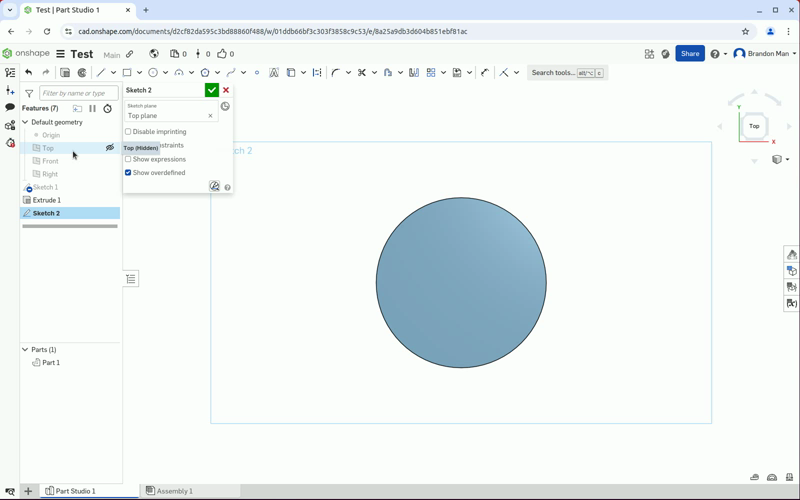
mouse_move(73, 352)
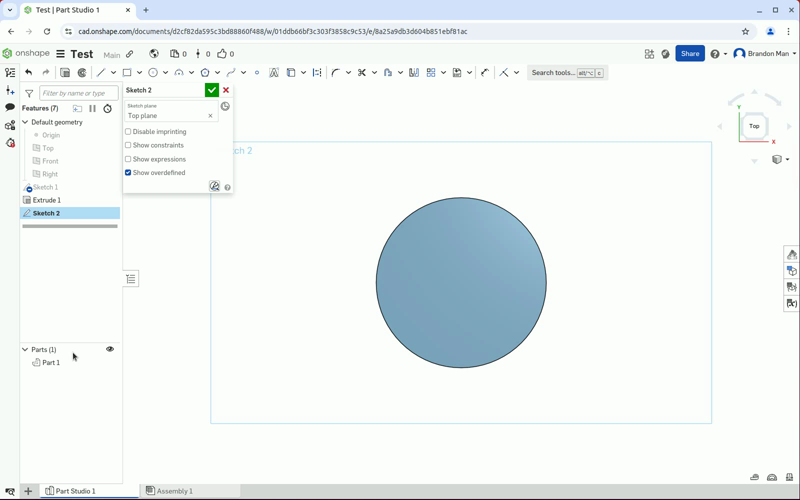
key(y)
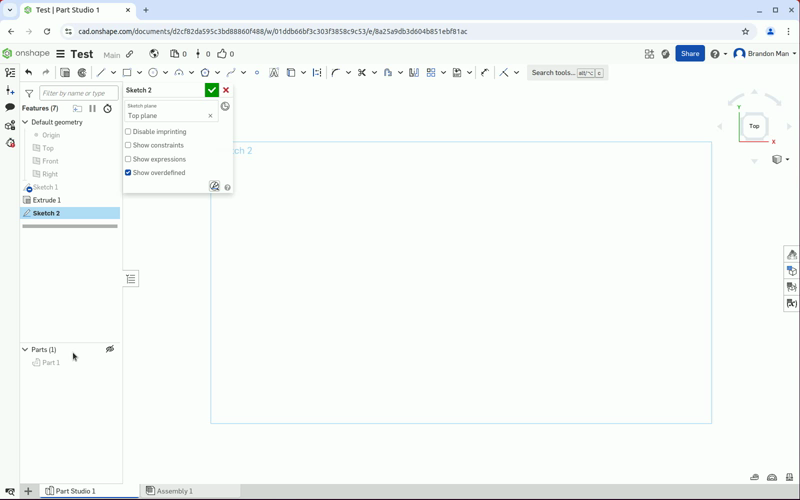
key(c)
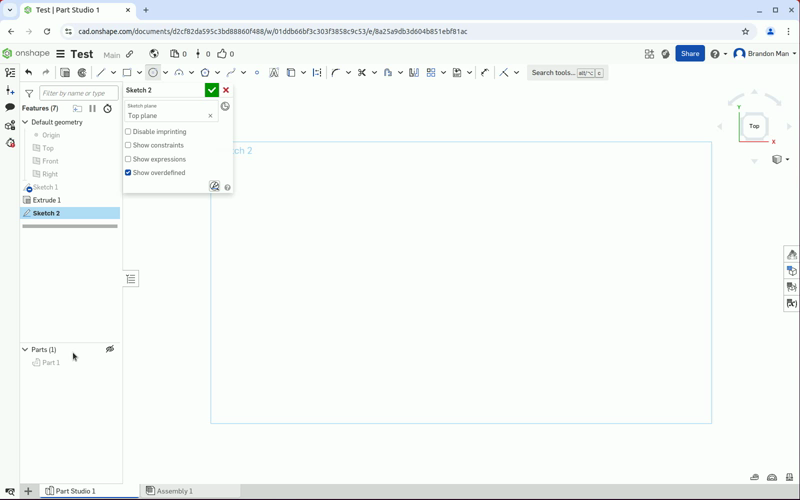
key_down(shift)
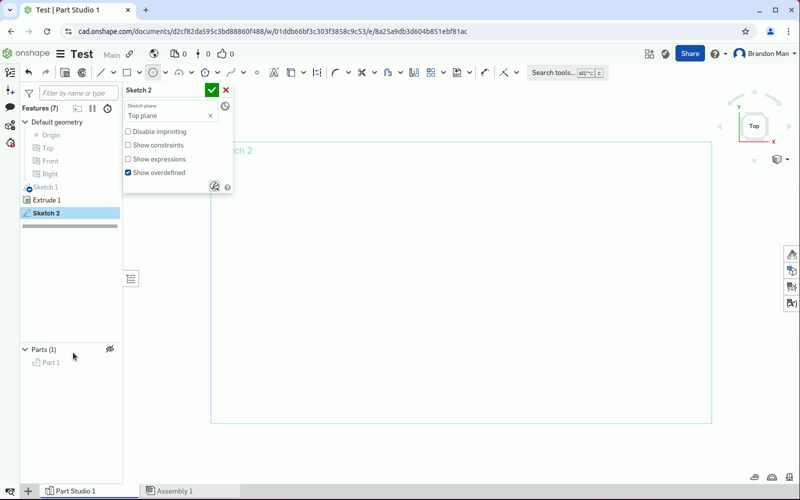
mouse_move(460, 282)
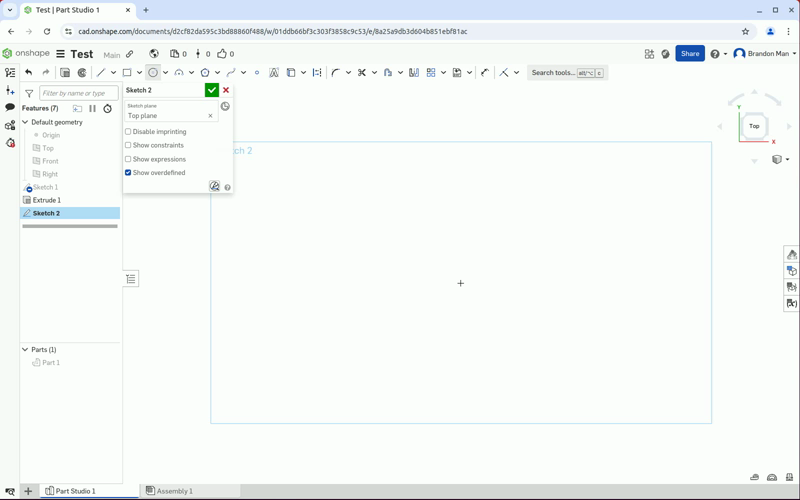
click(460, 282)
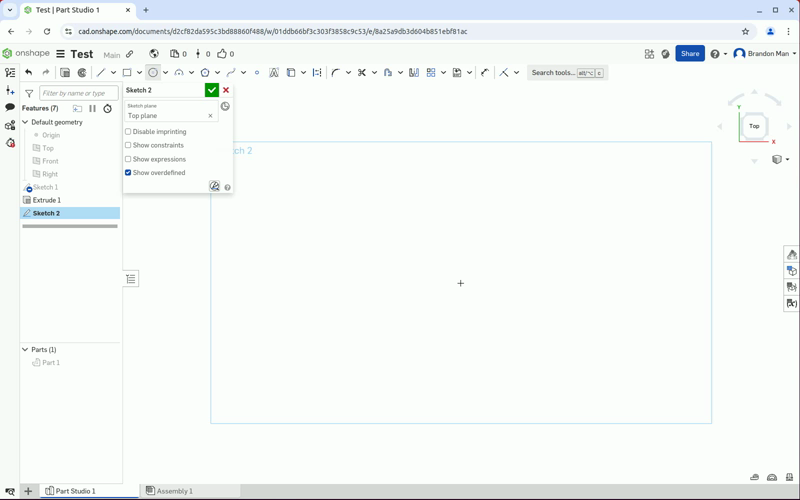
key_up(shift)
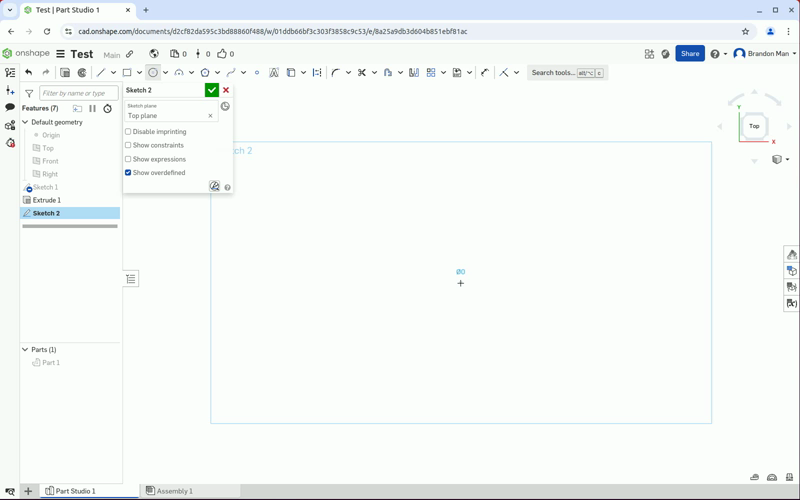
mouse_move(510, 282)
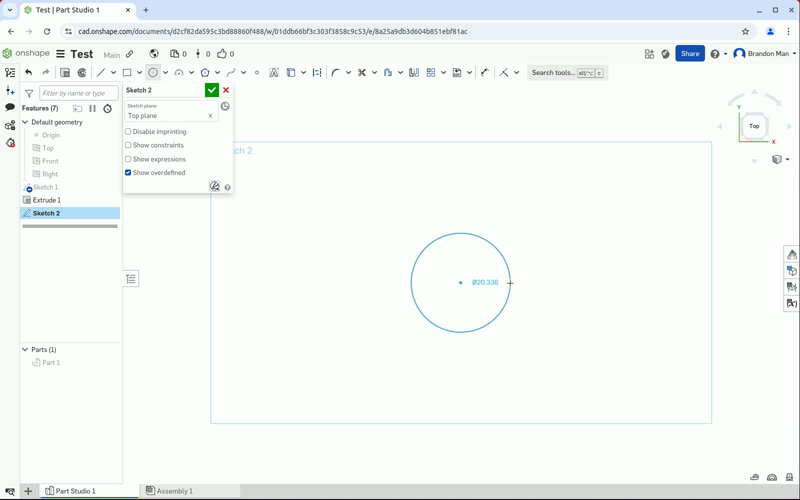
click(510, 282)
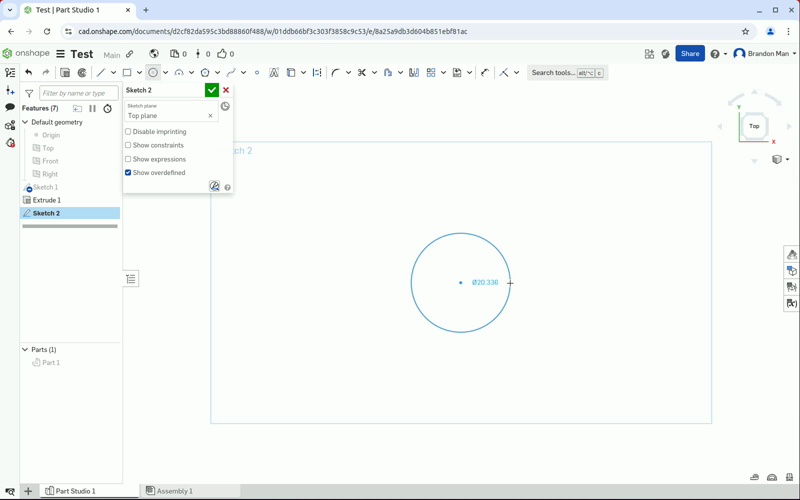
key(esc)
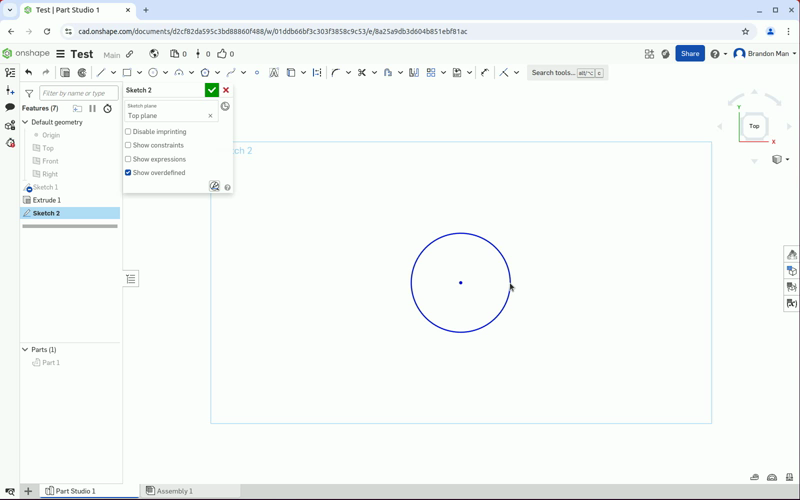
mouse_move(485, 255)
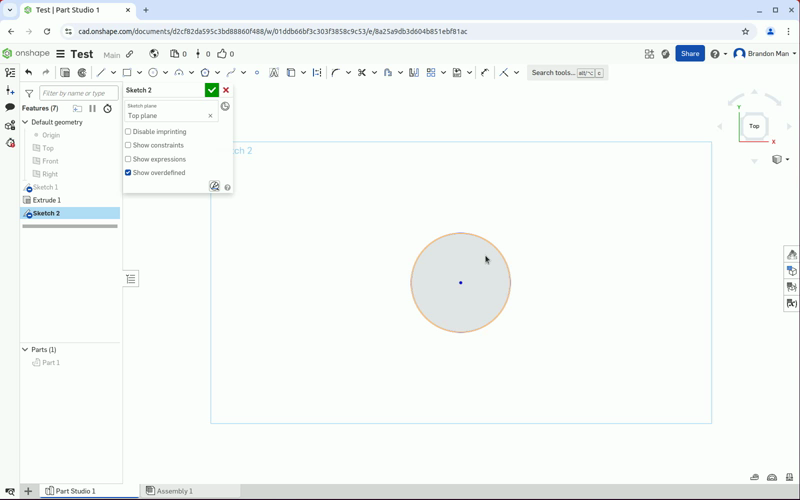
click(485, 255)
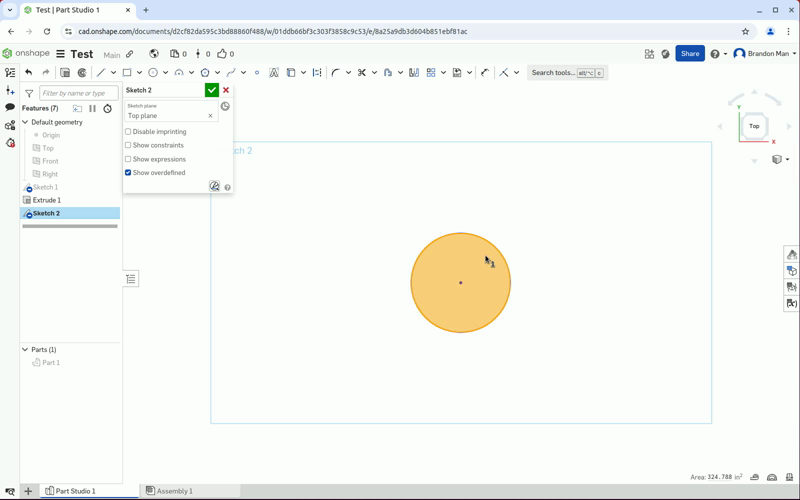
mouse_move(73, 352)
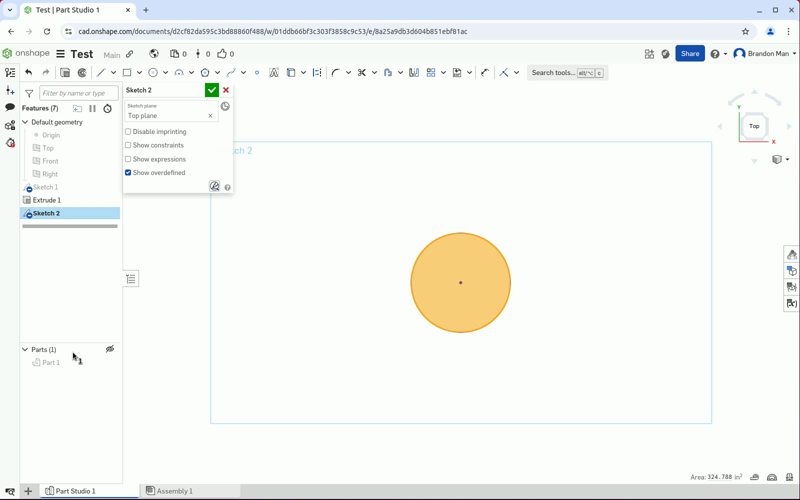
key(shift+y)
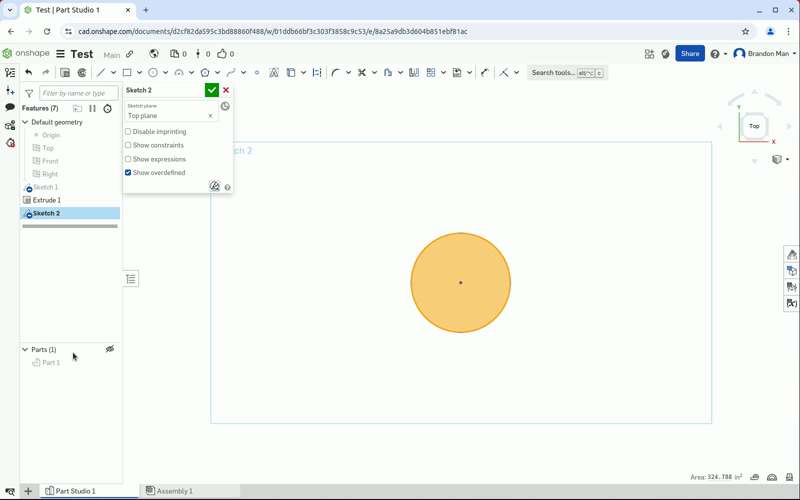
key(shift+e)
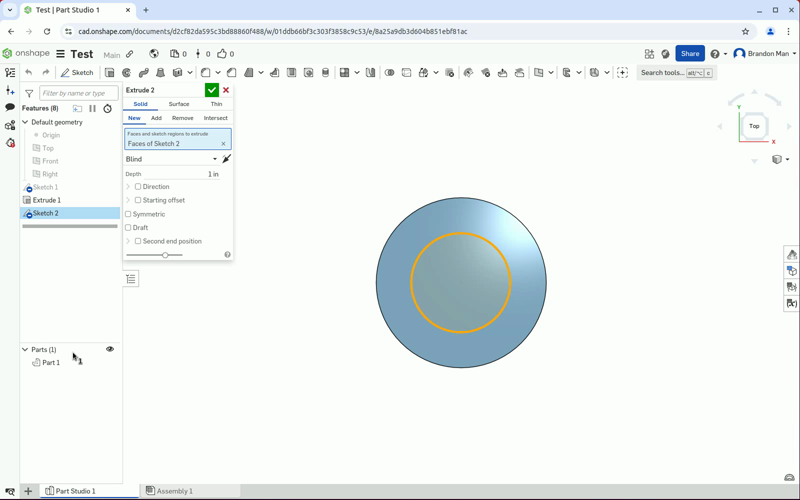
mouse_move(143, 106)
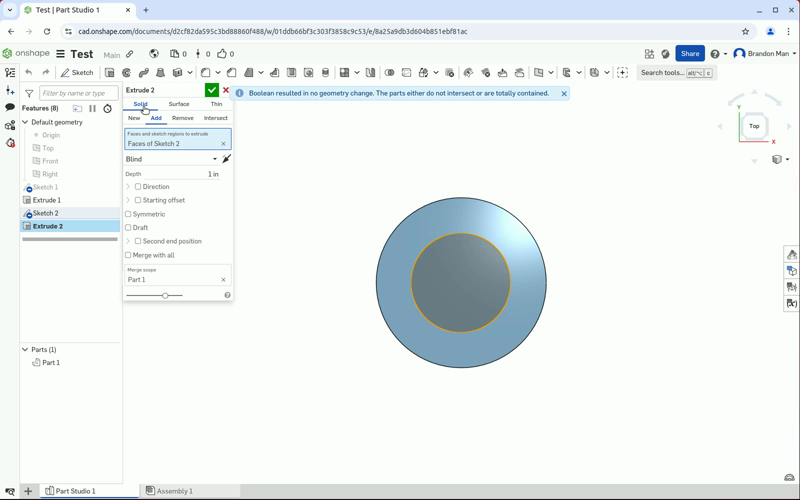
click(143, 106)
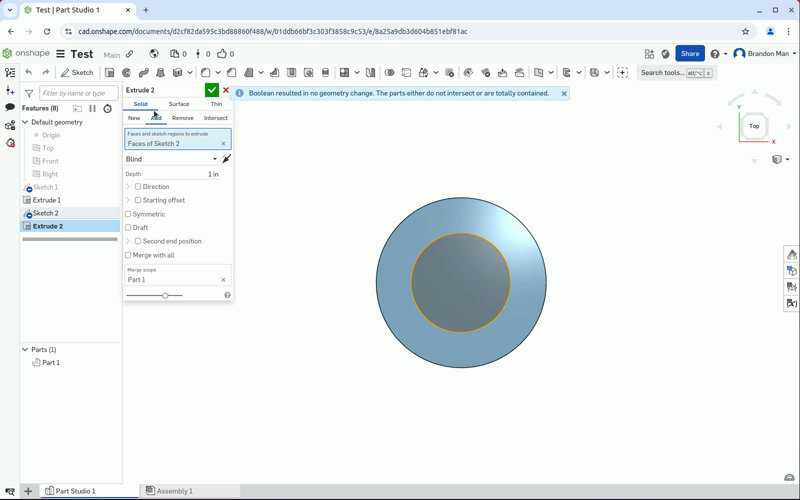
mouse_move(186, 120)
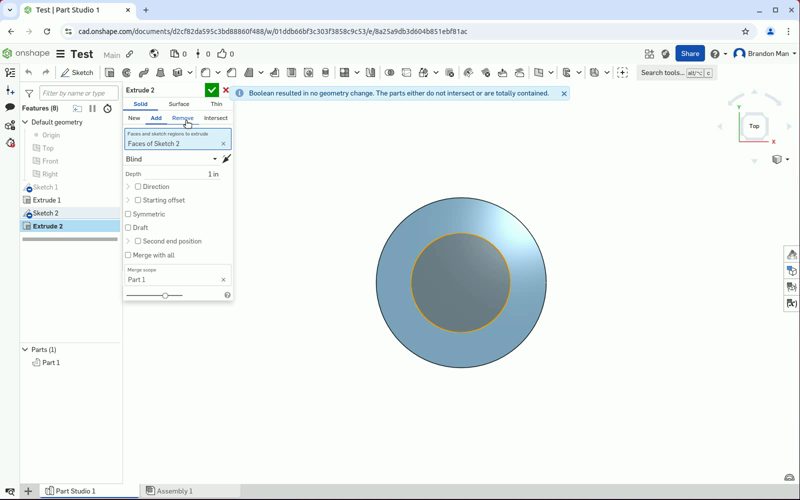
click(186, 120)
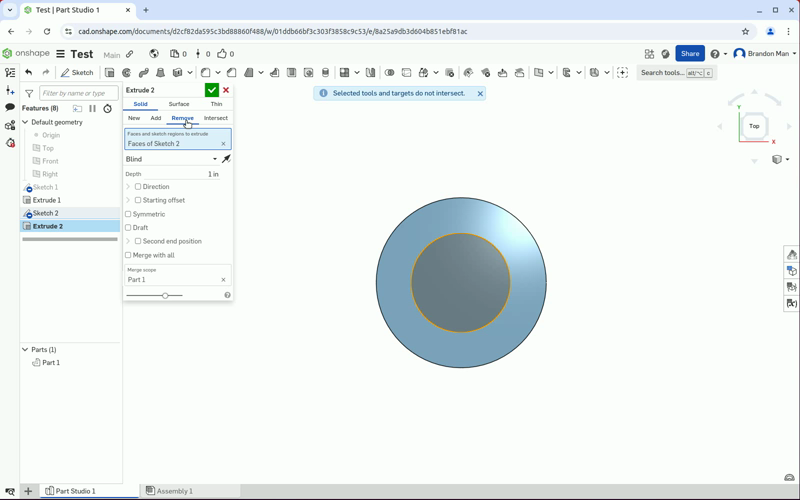
key(tab, 4)
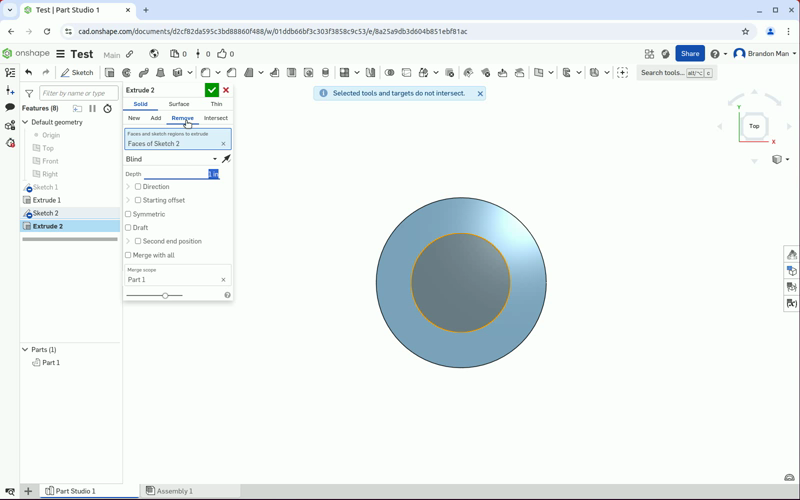
text(-28.885)
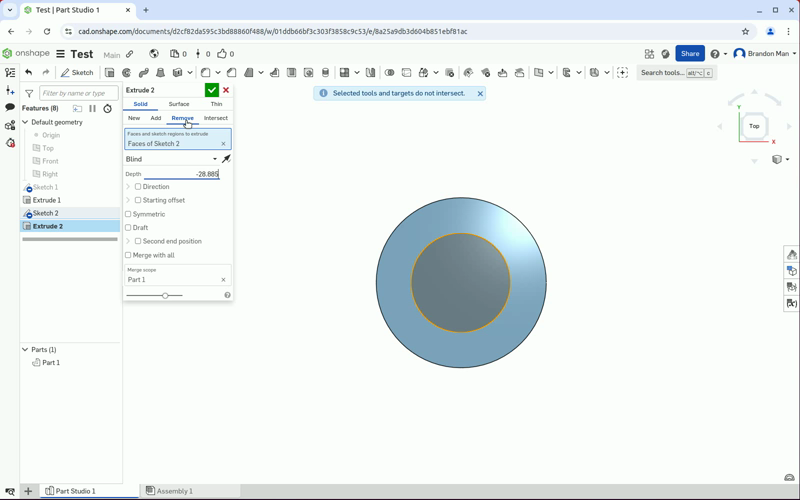
key(tab, 6)
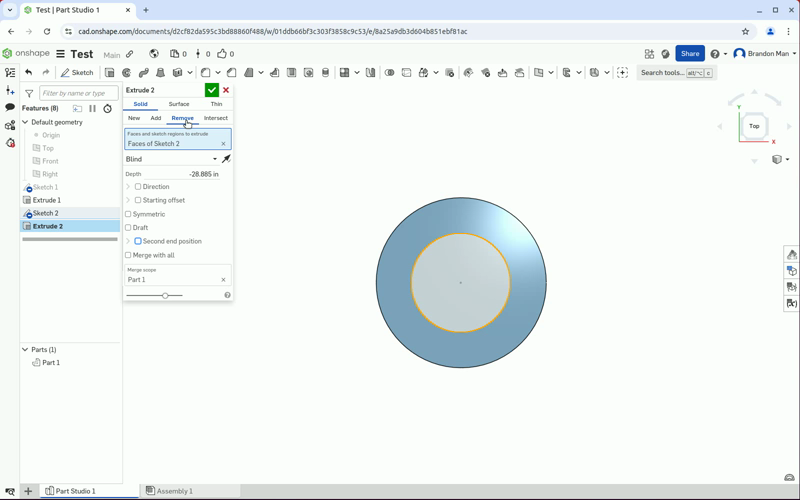
key(space)
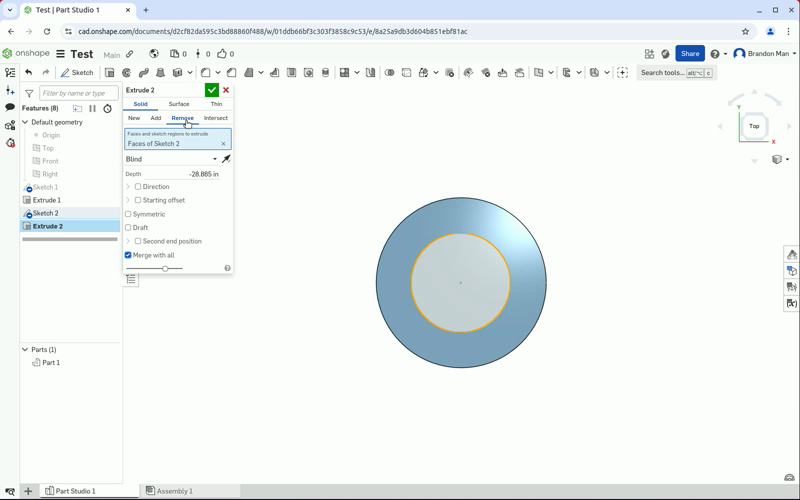
key(enter)
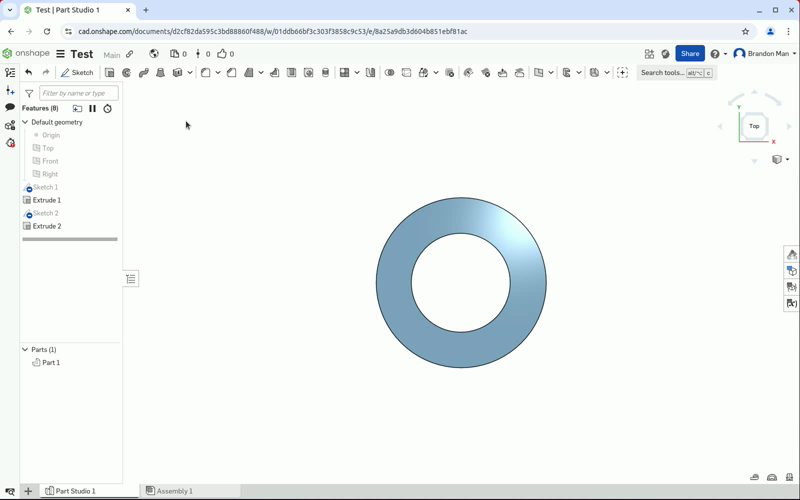
key(shift+h)
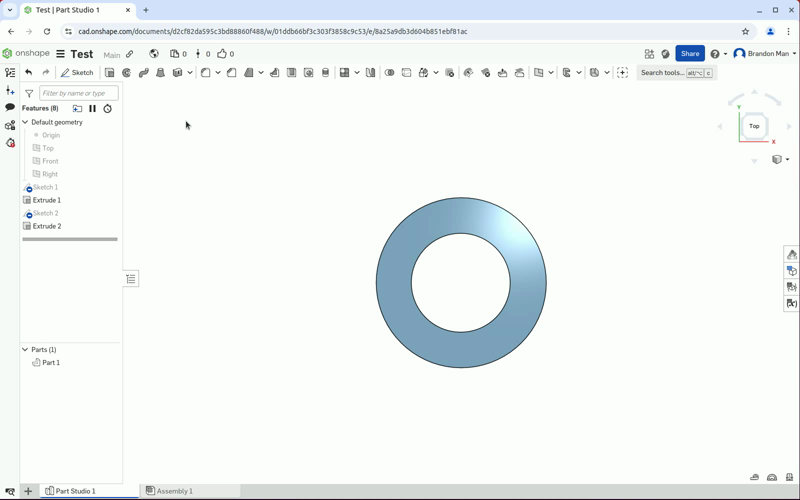
key(shift+h)
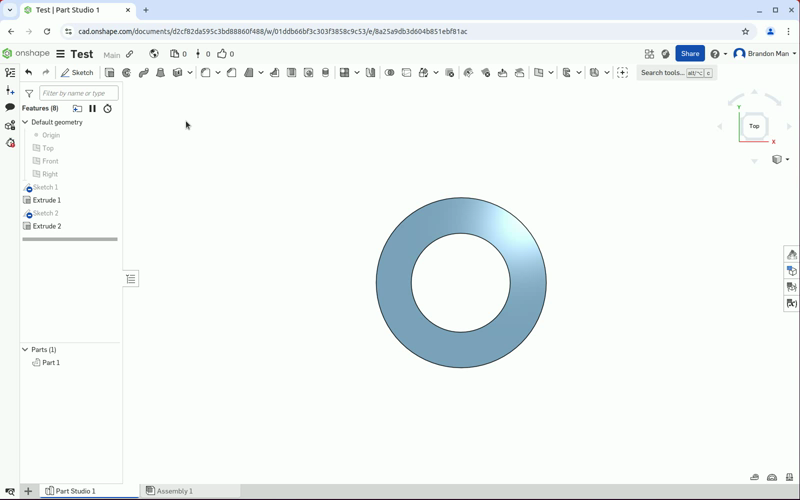
mouse_move(73, 189)
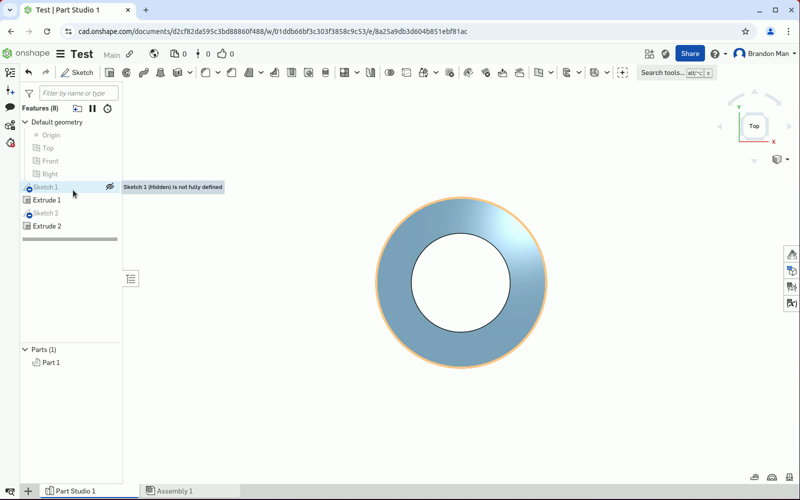
click(73, 189)
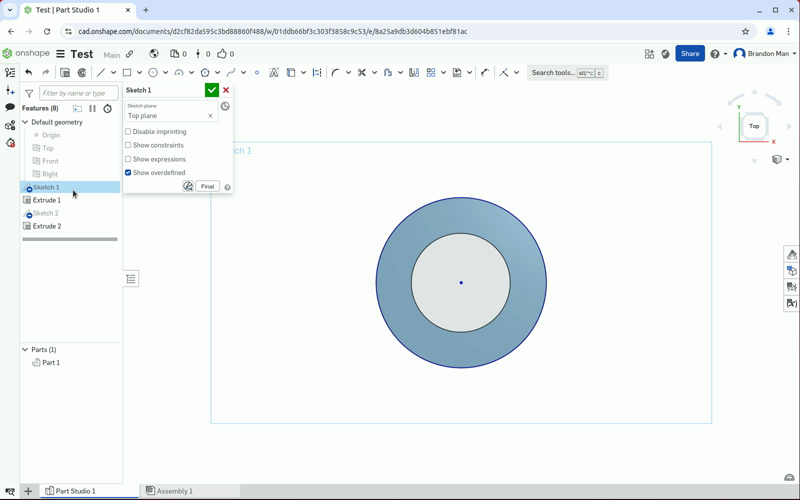
mouse_move(229, 92)
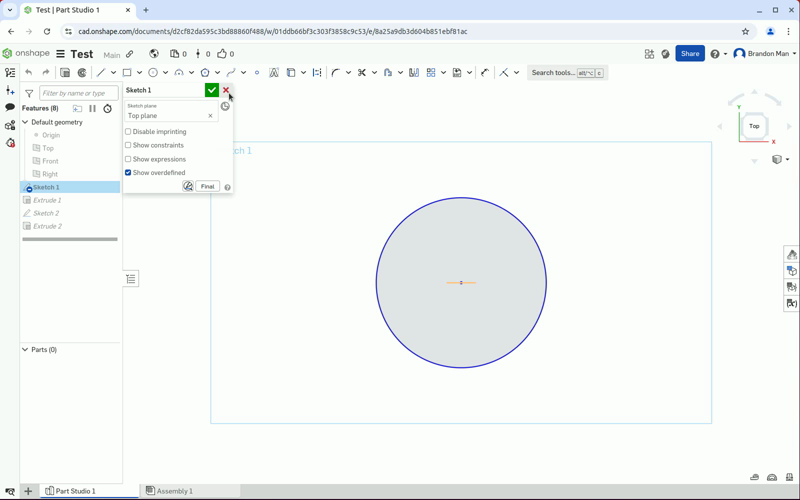
click(229, 92)
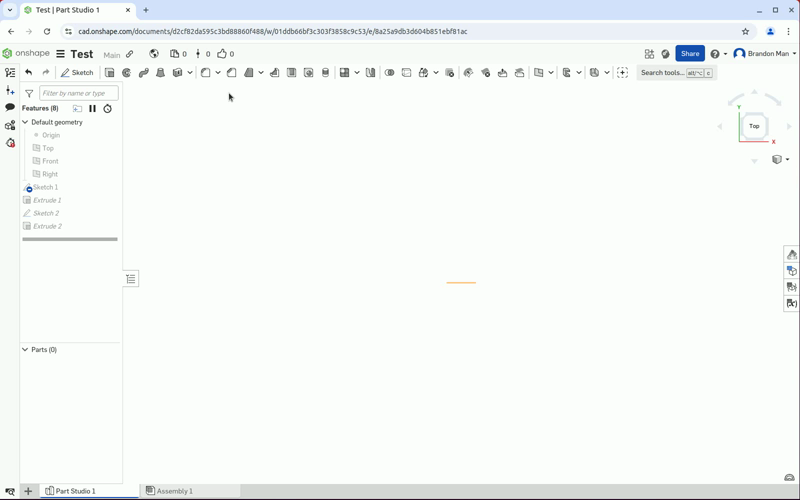
mouse_move(73, 352)
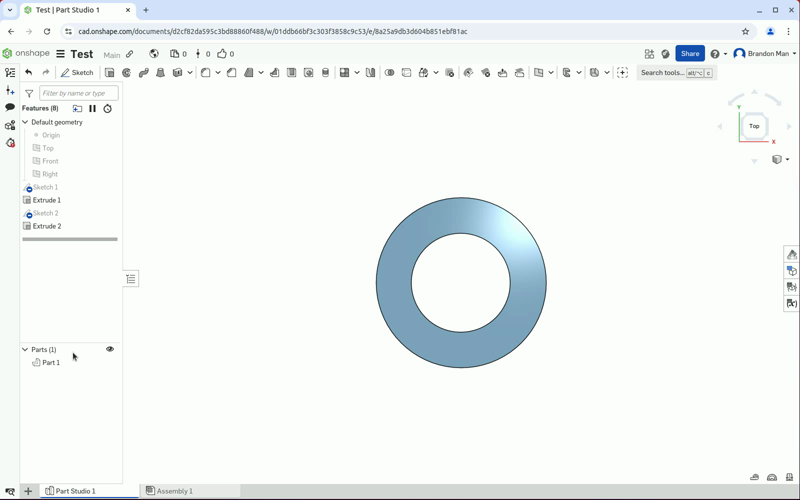
key(y)
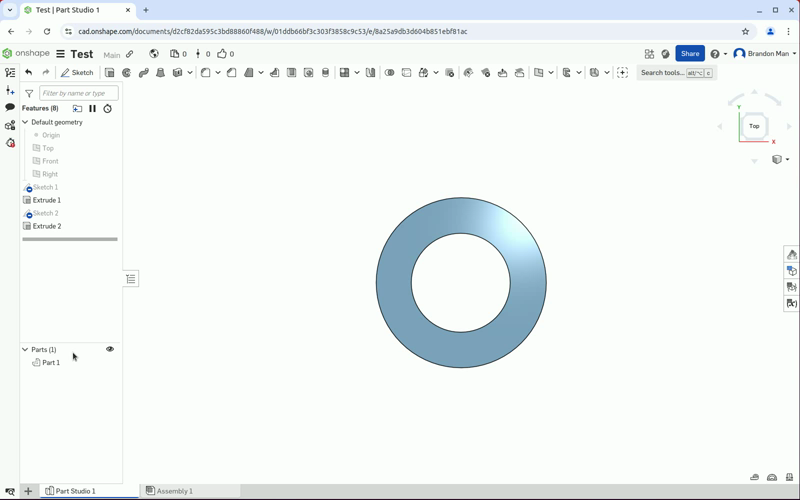
key(shift+p)
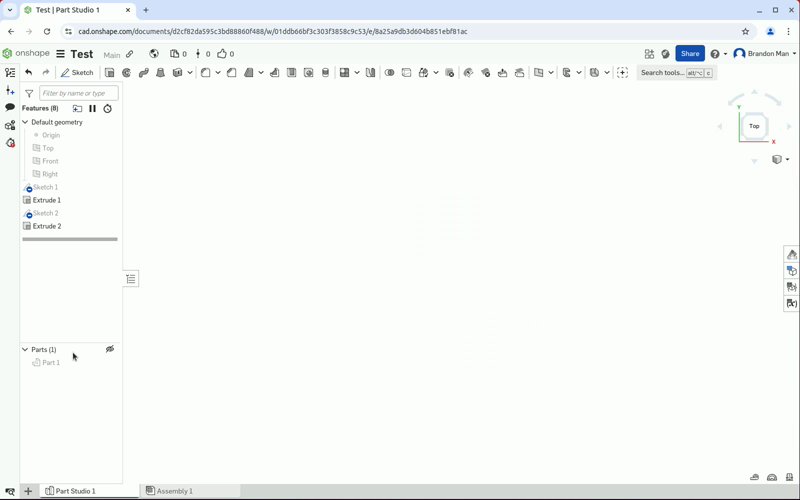
key(space)
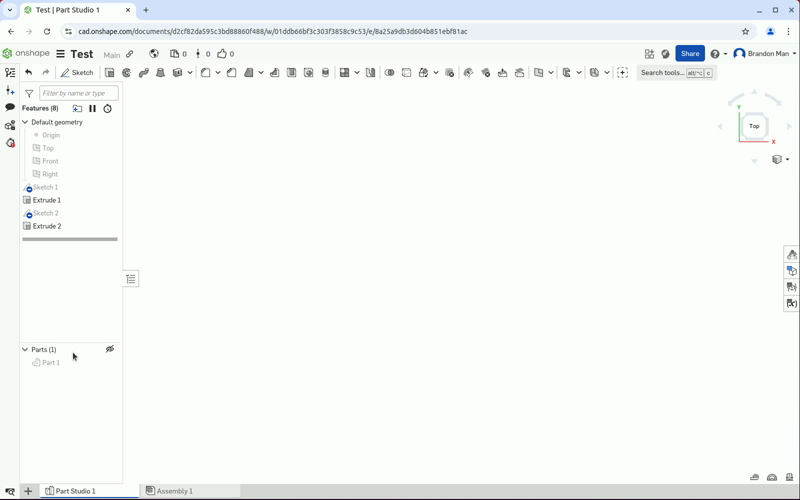
key_down(shift)
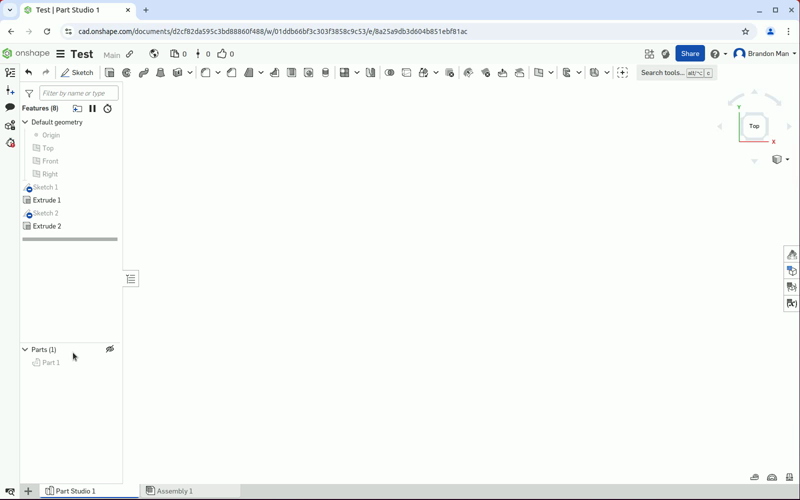
key(up)
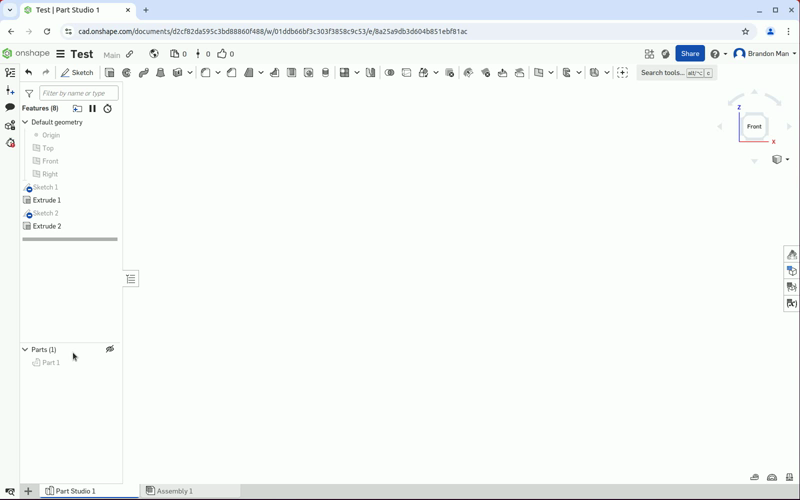
key_up(shift)
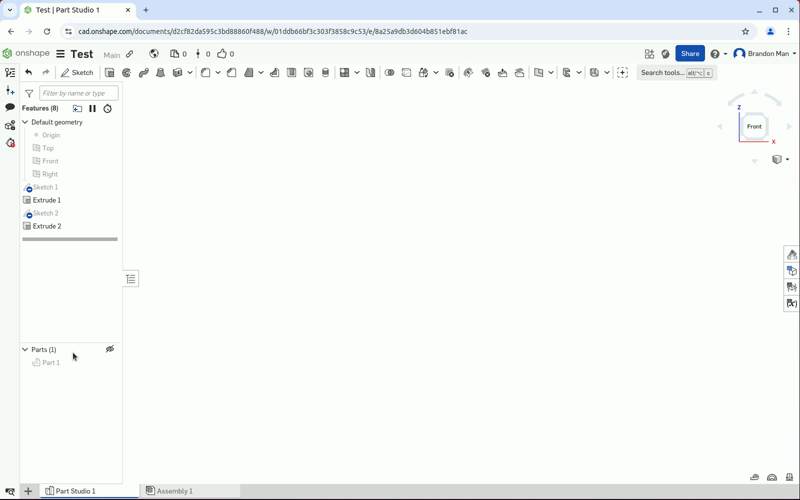
mouse_move(73, 352)
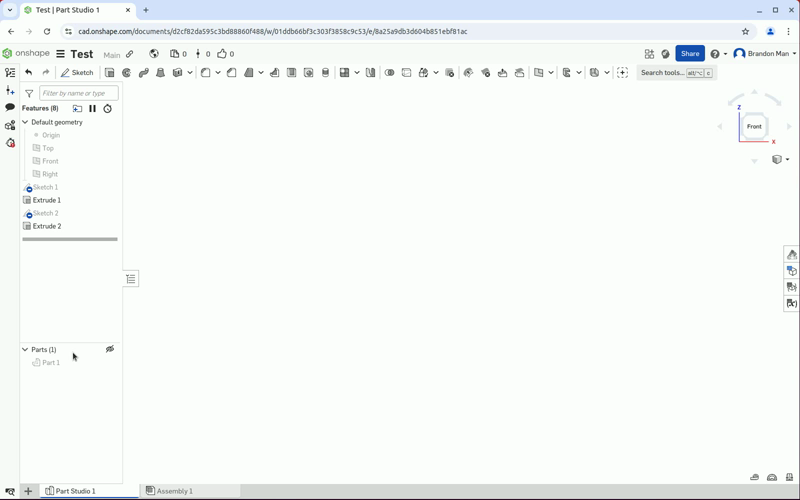
key(shift+y)
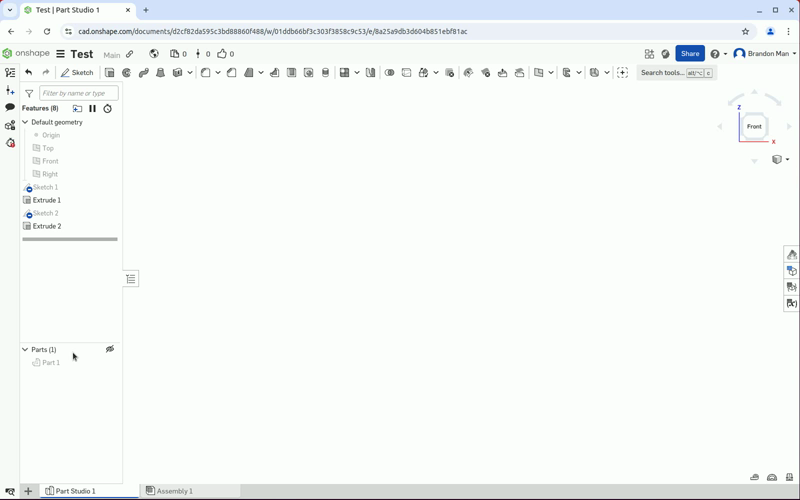
key(shift+s)
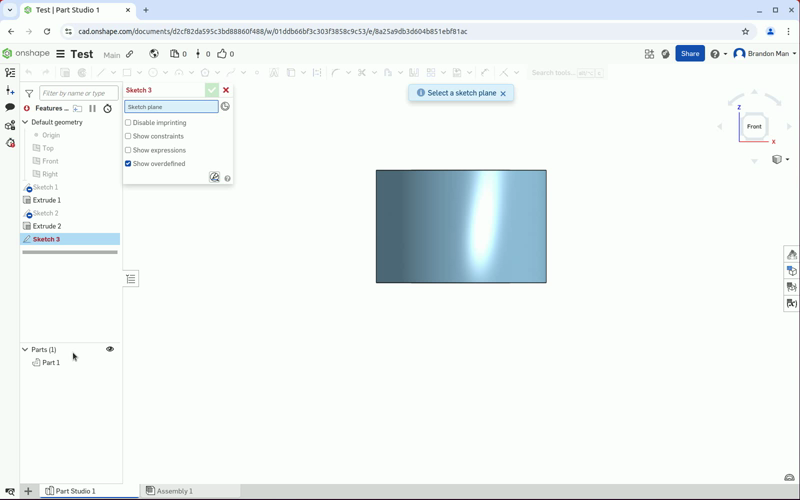
mouse_move(73, 163)
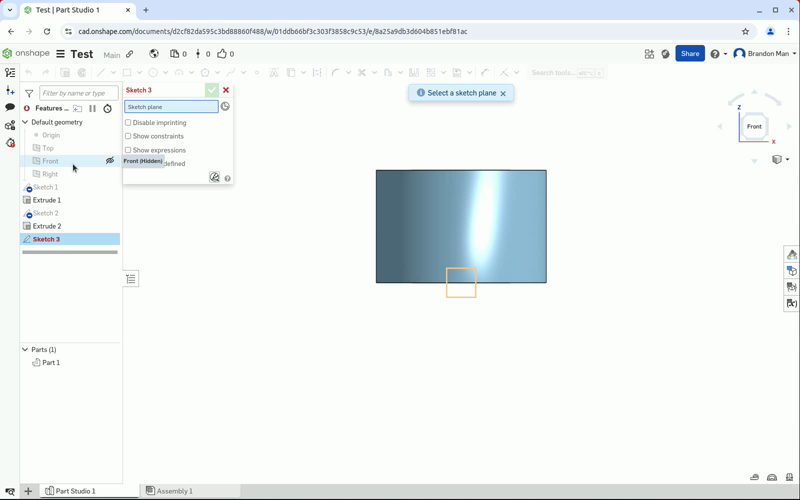
click(73, 163)
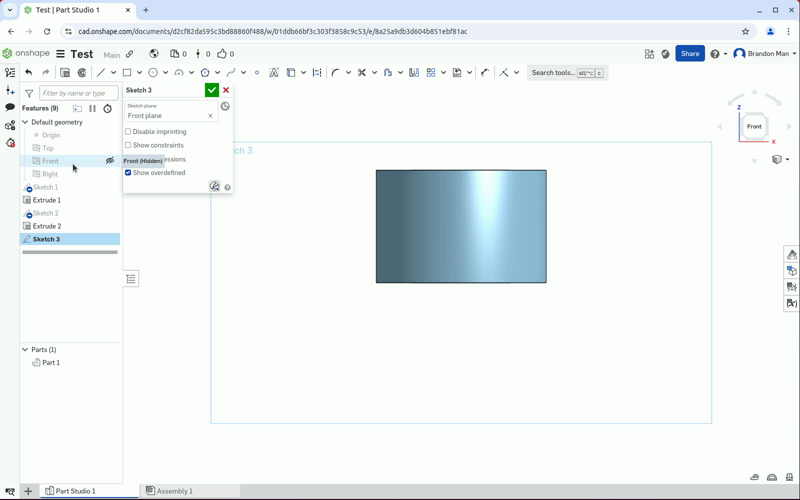
mouse_move(73, 352)
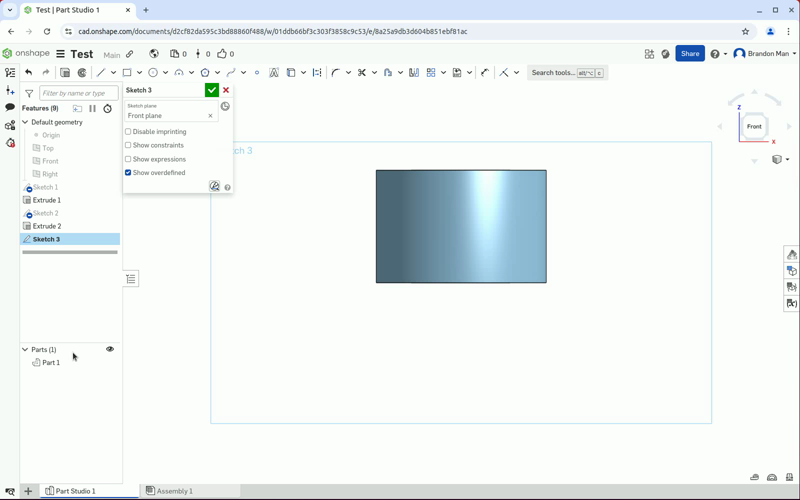
key(y)
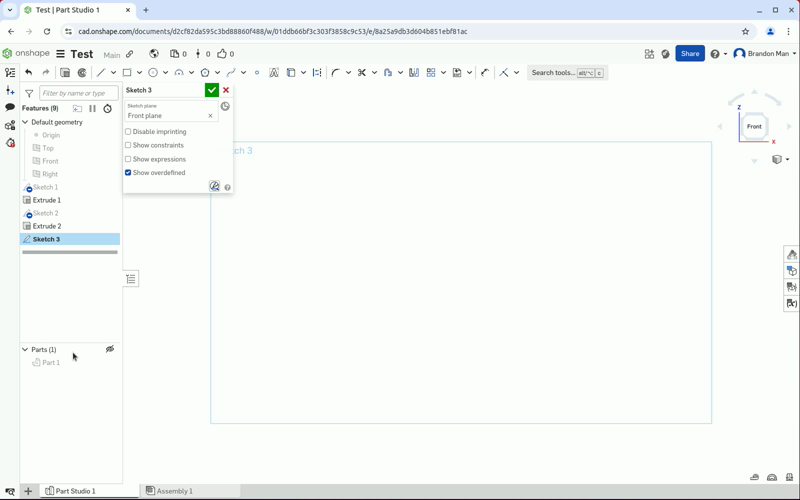
key(l)
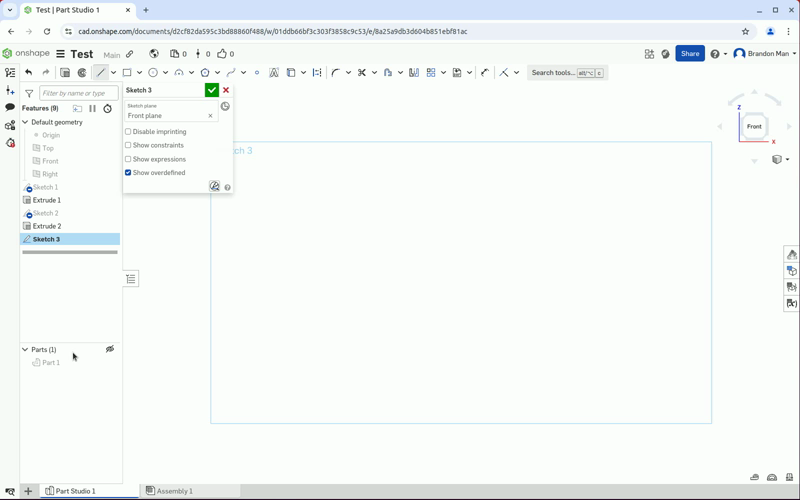
key_down(shift)
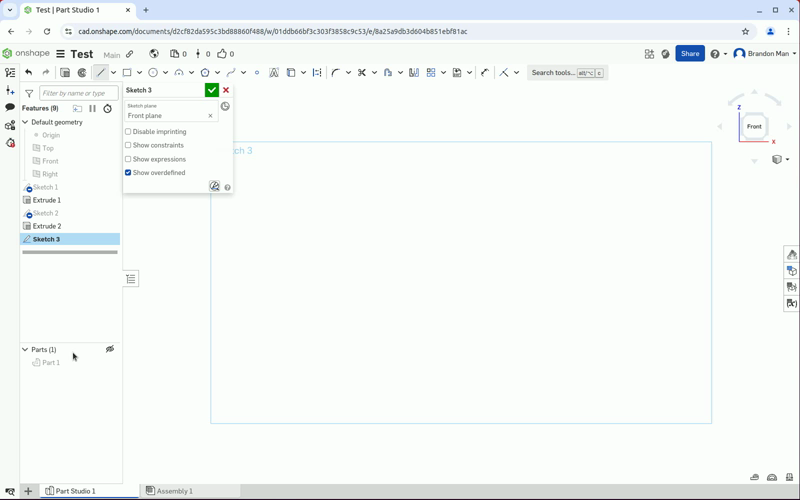
mouse_move(460, 275)
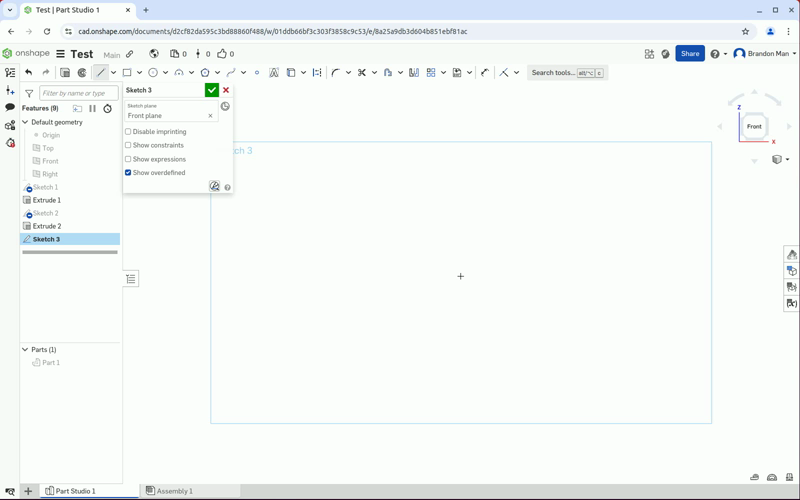
click(460, 275)
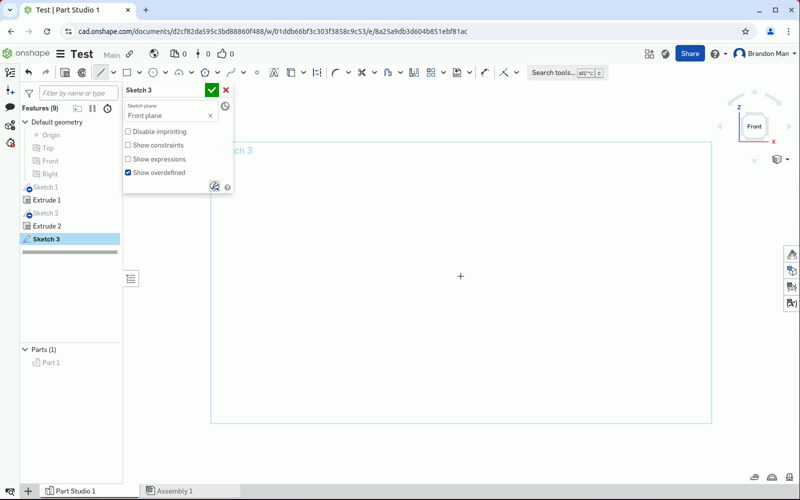
key_up(shift)
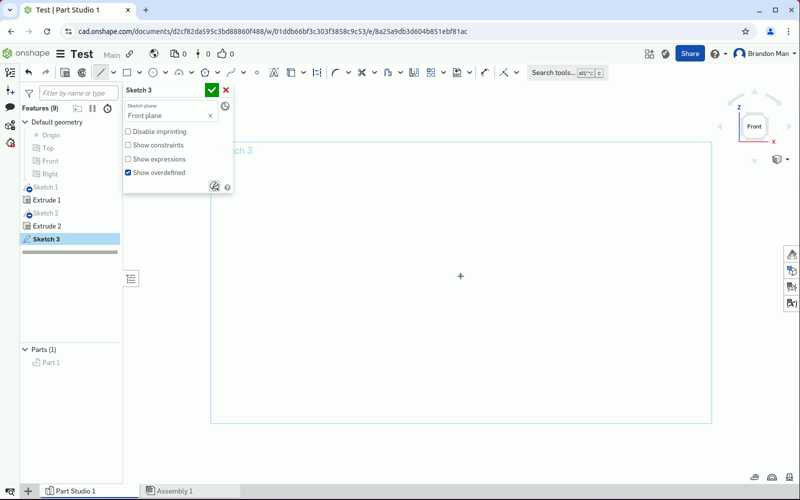
key_down(shift)
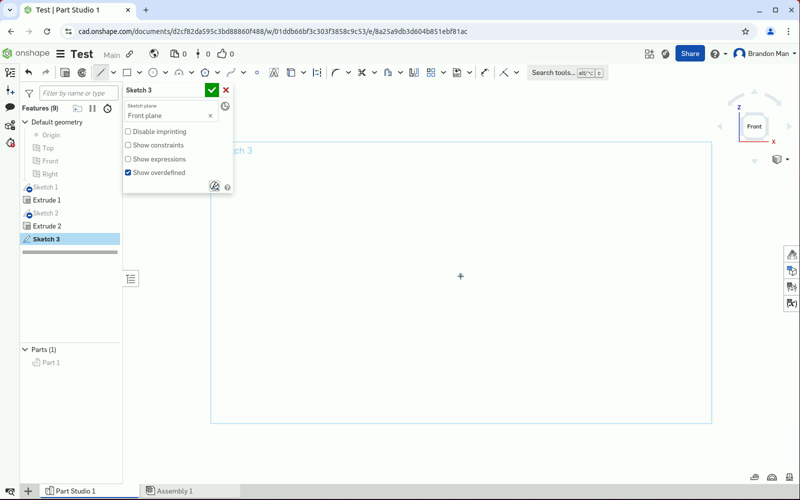
mouse_move(460, 178)
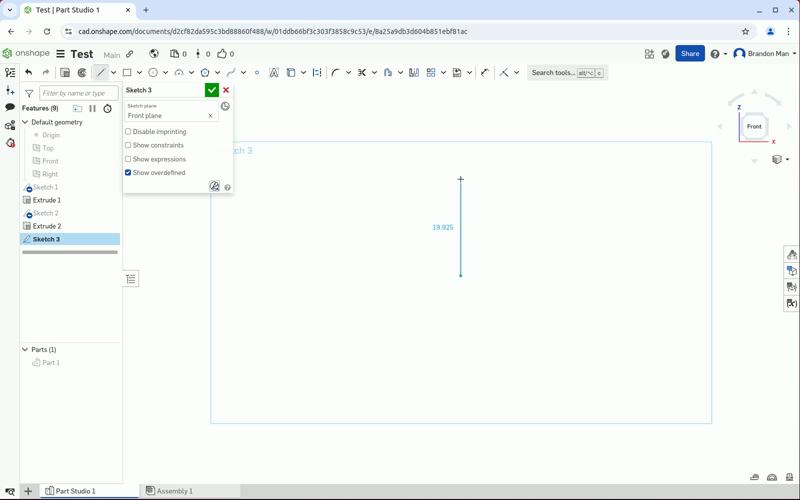
click(460, 178)
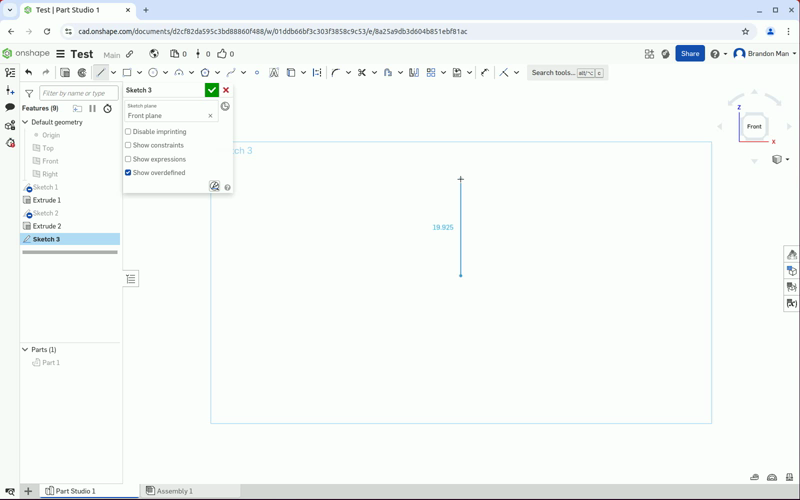
key_up(shift)
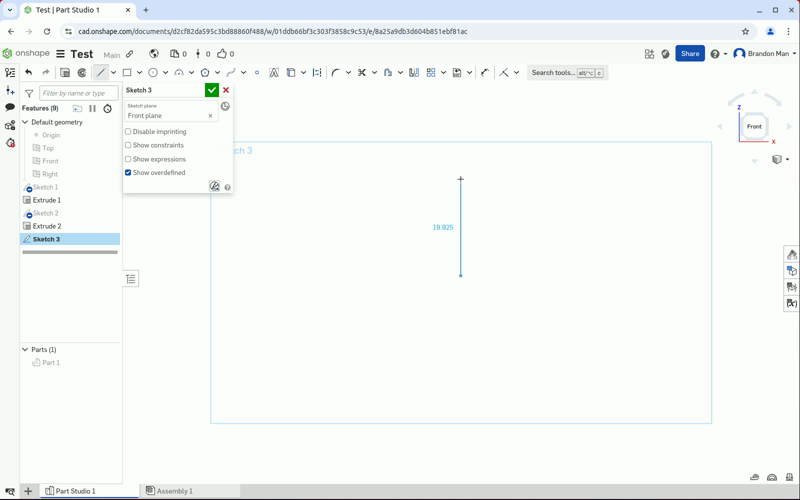
key(esc)
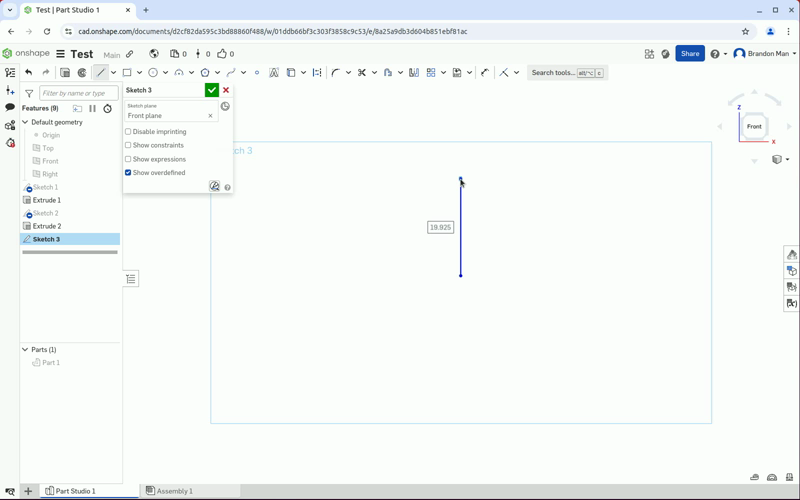
key(a)
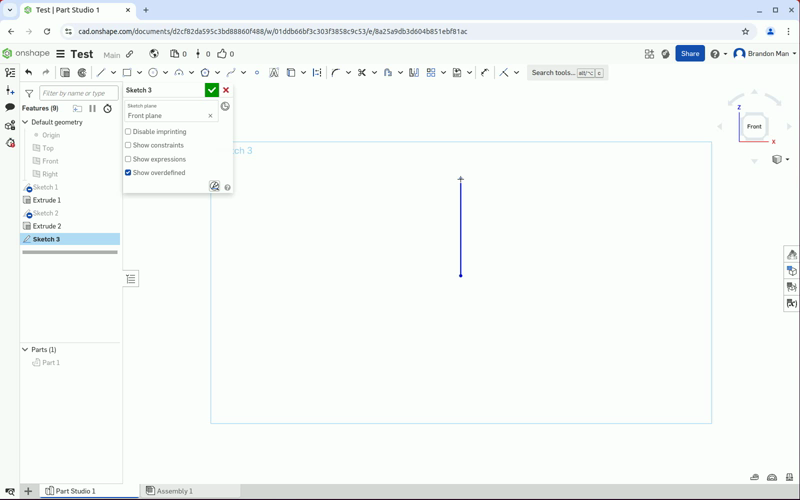
mouse_move(460, 178)
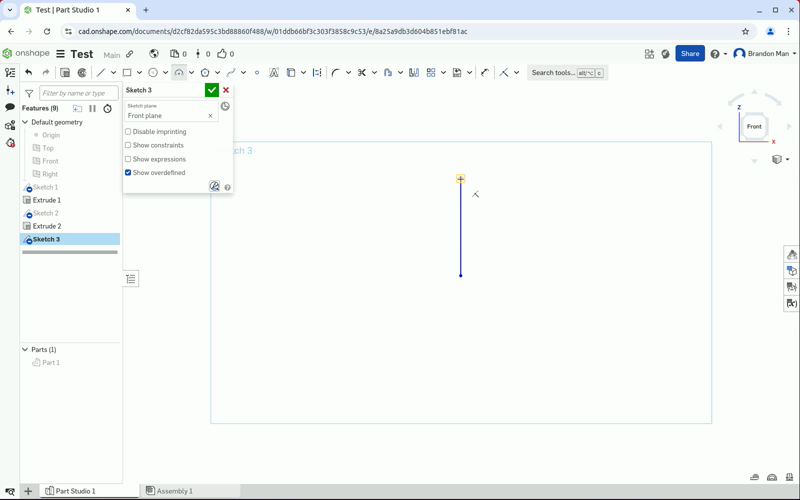
click(460, 178)
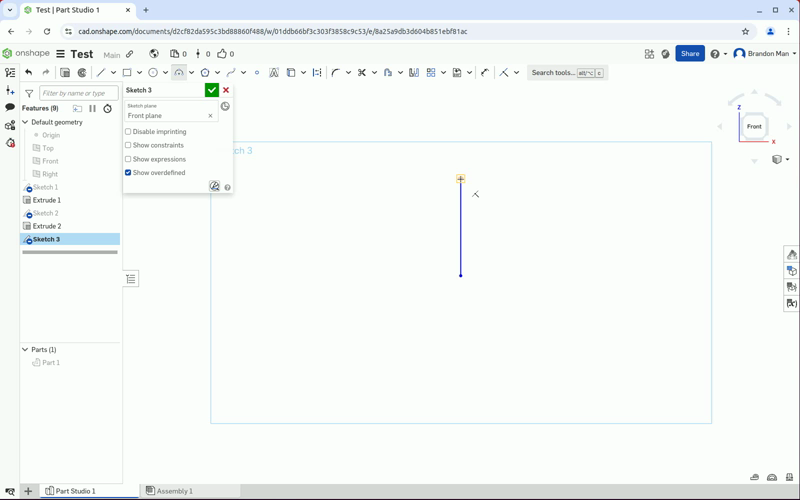
mouse_move(460, 275)
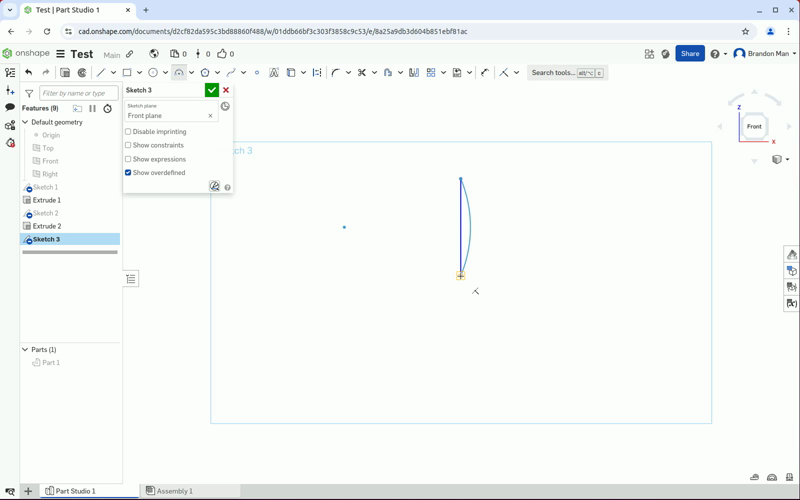
click(460, 275)
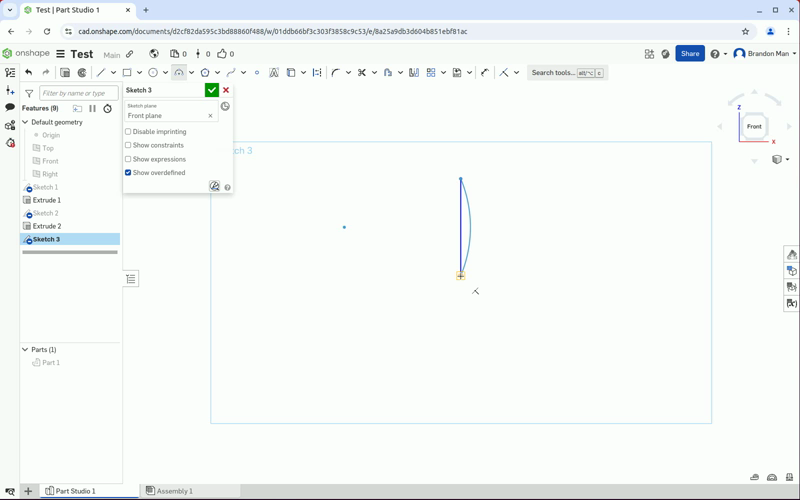
key_down(shift)
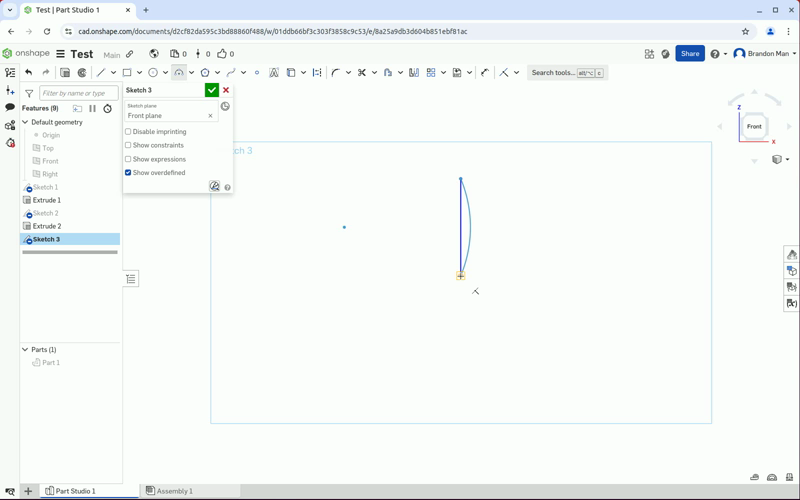
mouse_move(412, 227)
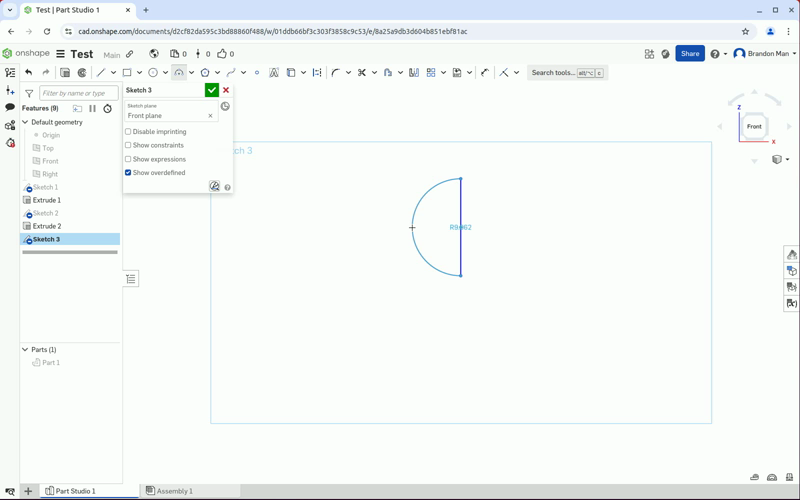
click(412, 227)
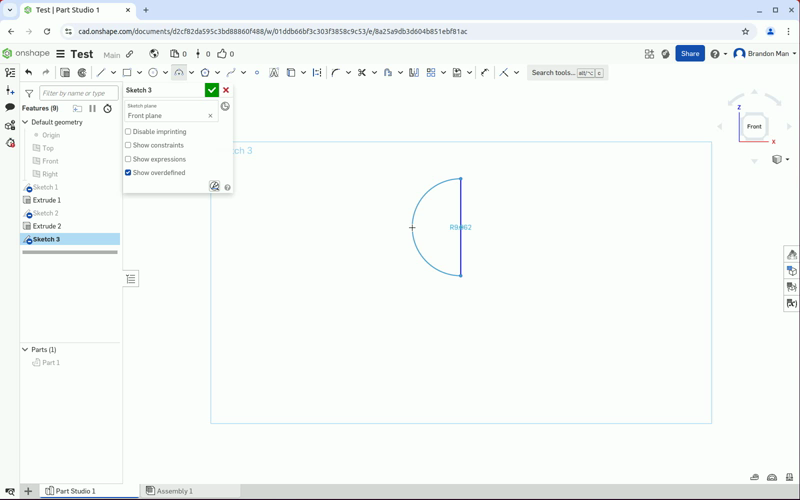
key_up(shift)
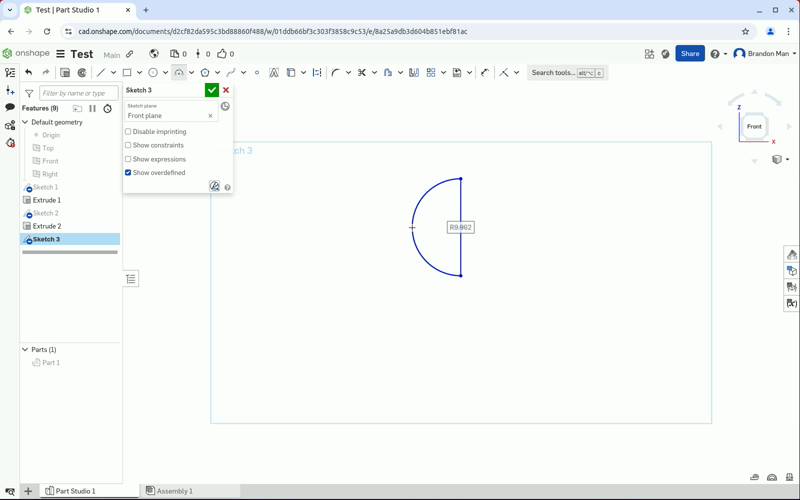
key(esc)
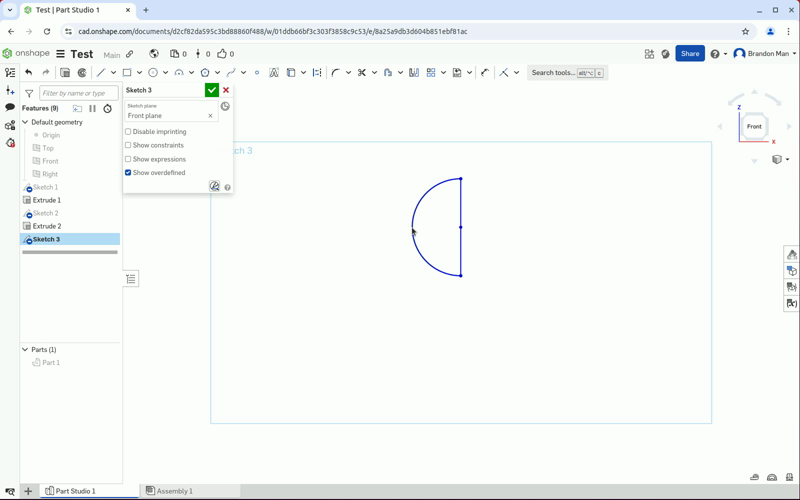
mouse_move(441, 234)
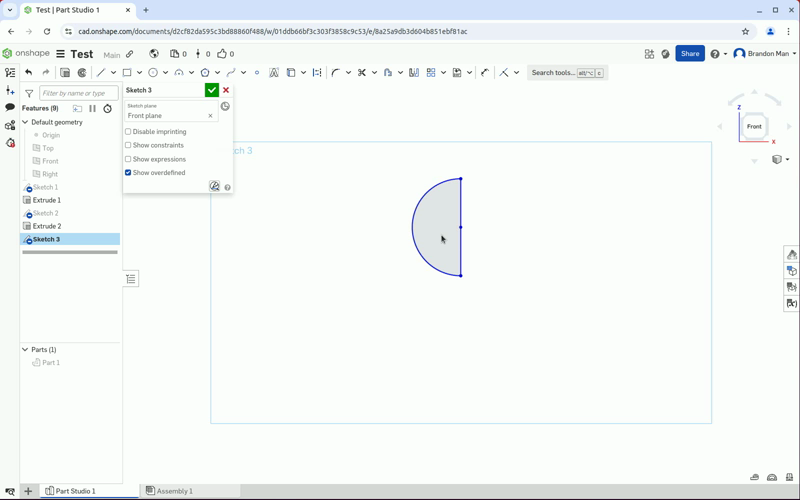
click(441, 234)
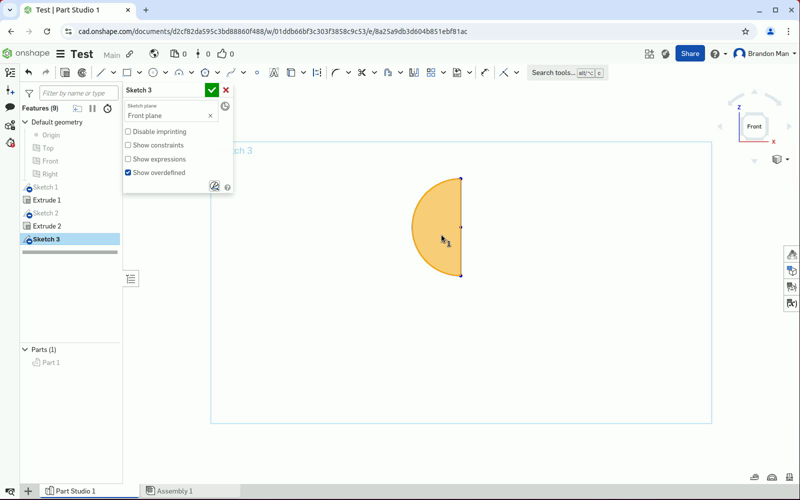
mouse_move(73, 352)
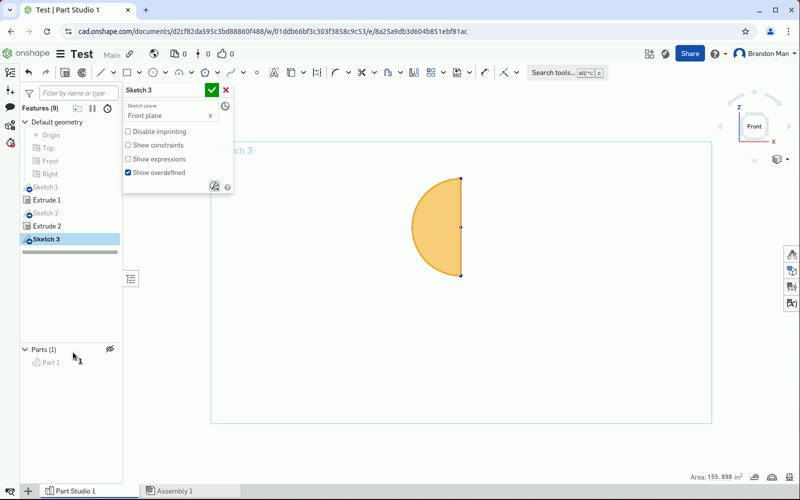
key(shift+y)
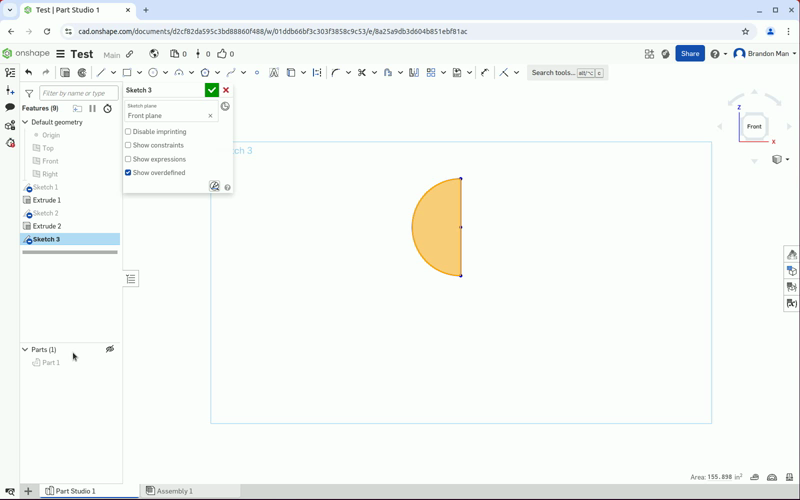
key(shift+e)
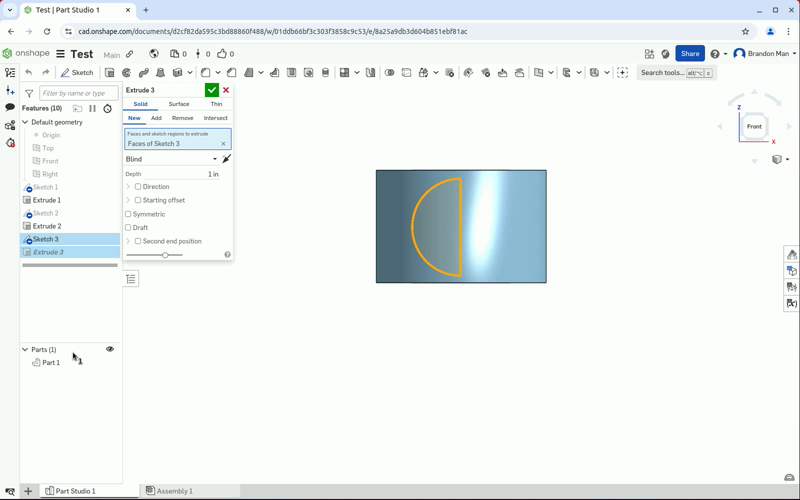
mouse_move(143, 106)
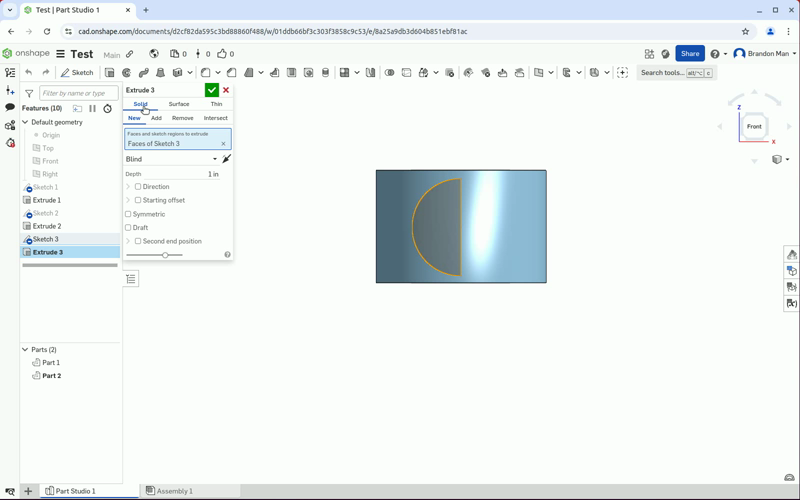
click(143, 106)
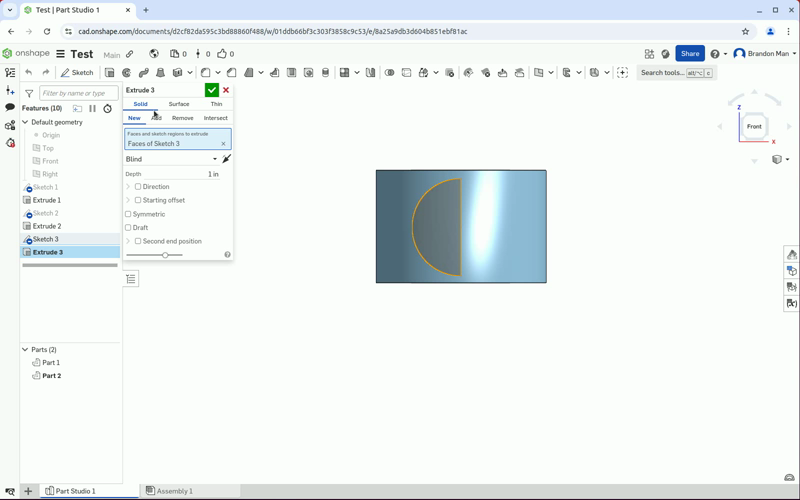
mouse_move(186, 120)
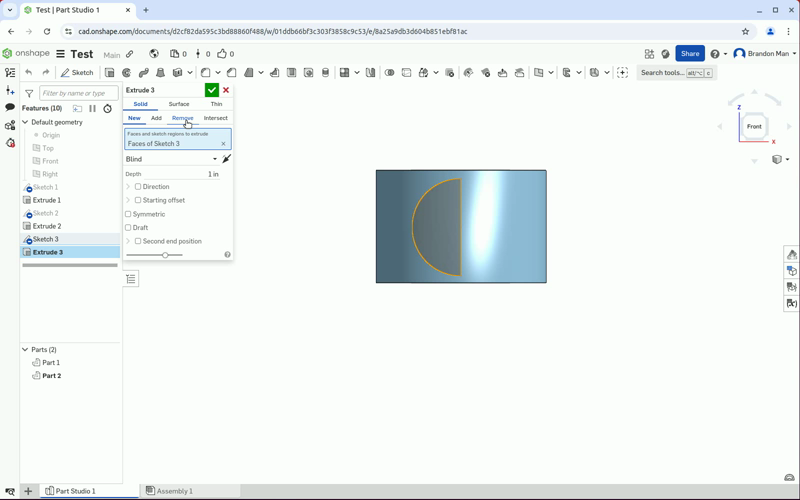
click(186, 120)
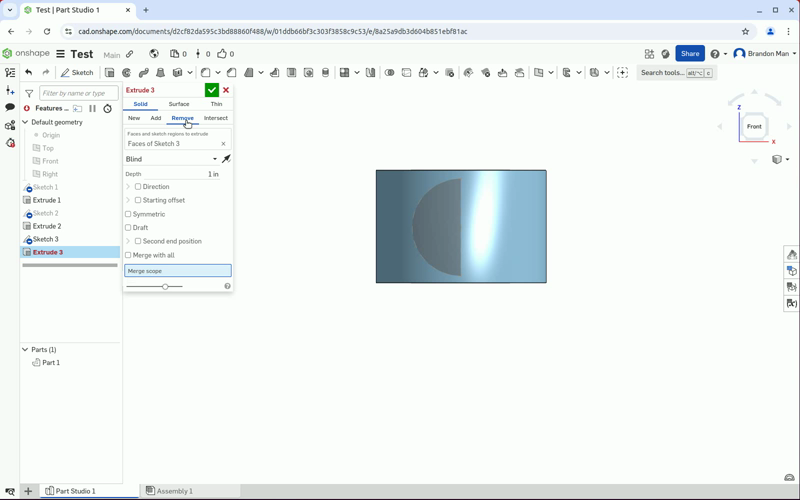
key(tab, 4)
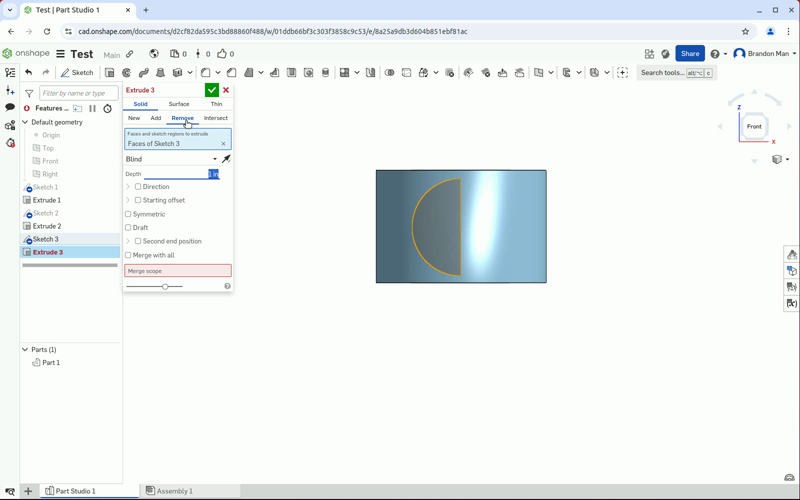
text(30.811)
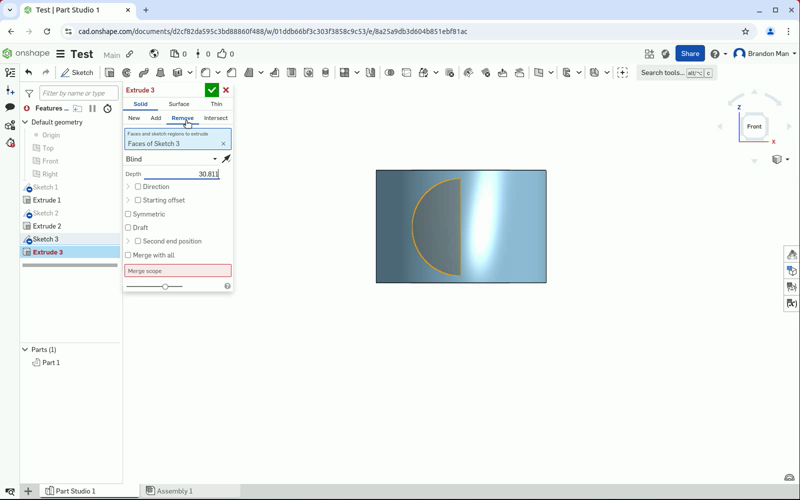
key(tab, 6)
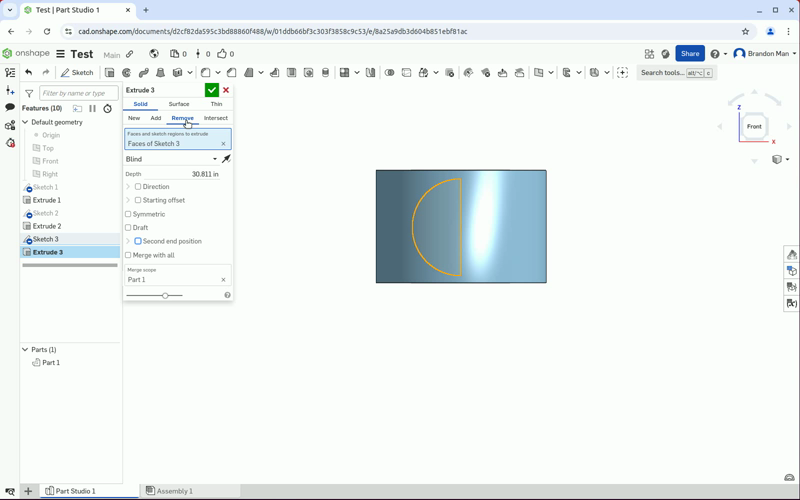
key(space)
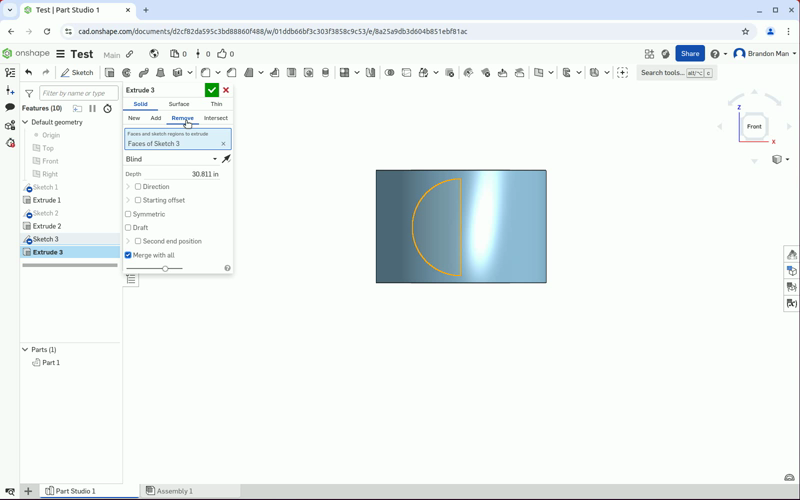
key(enter)
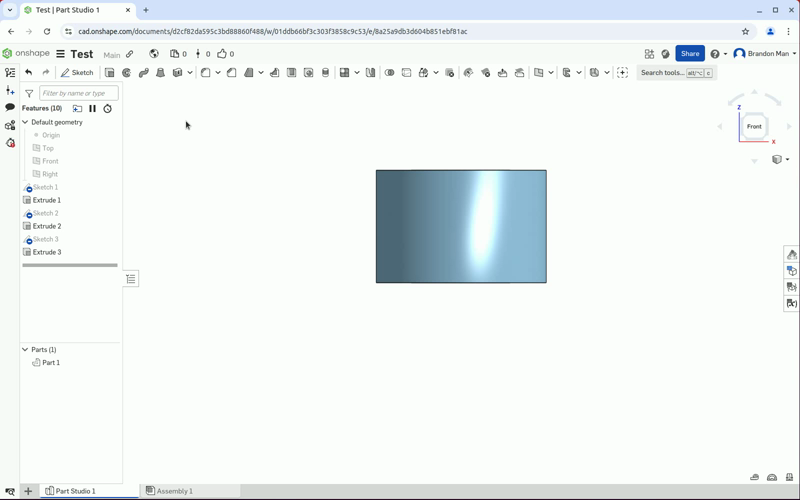
key(shift+h)
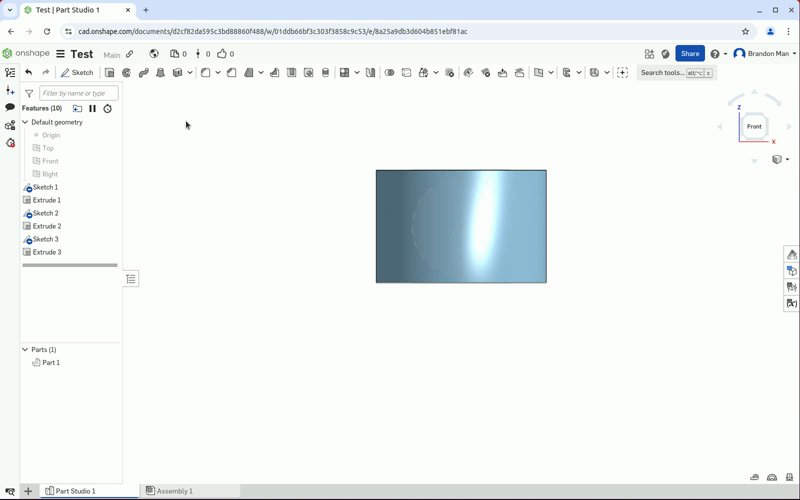
key(shift+h)
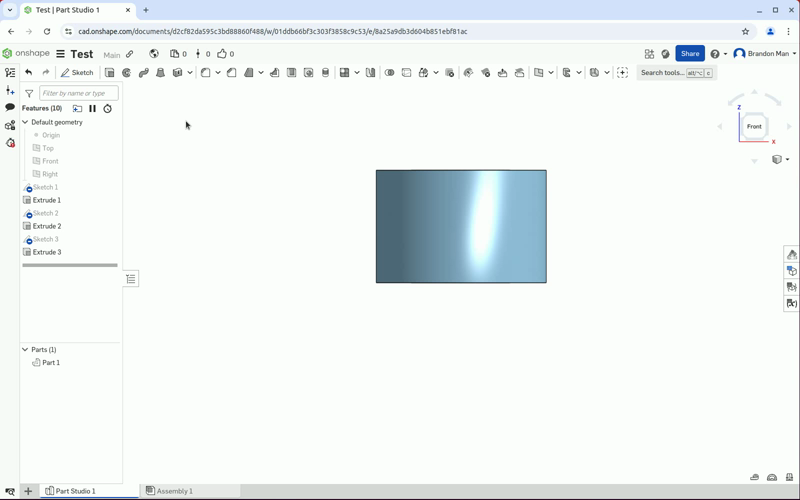
mouse_move(73, 189)
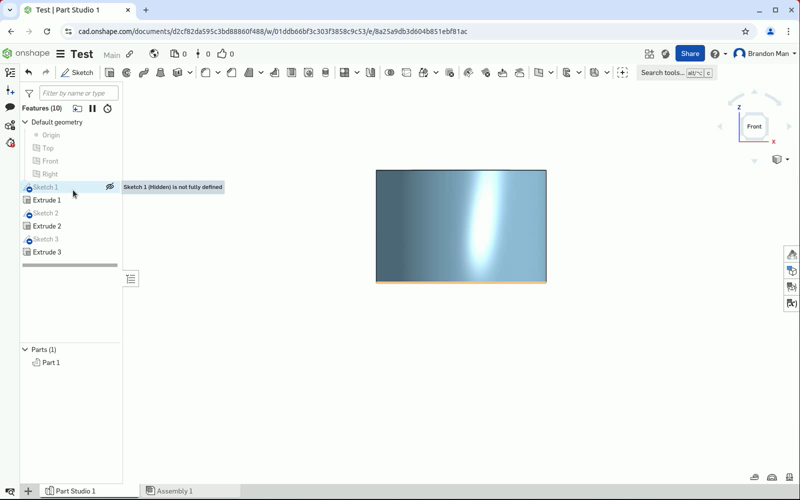
click(73, 189)
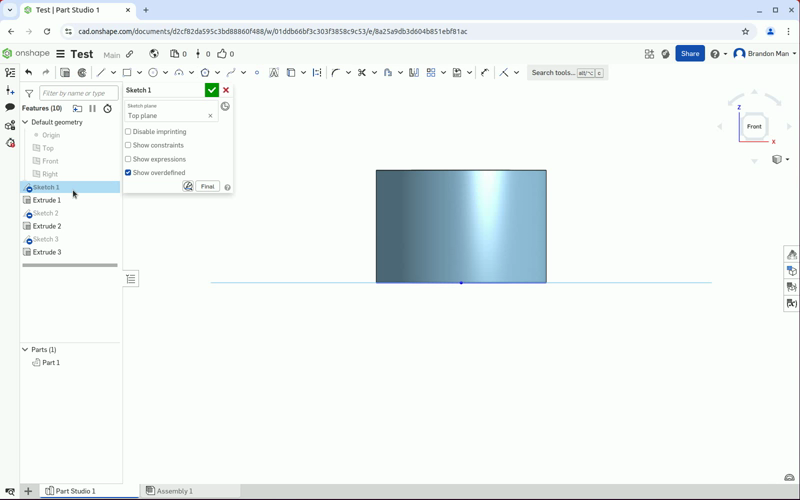
mouse_move(229, 92)
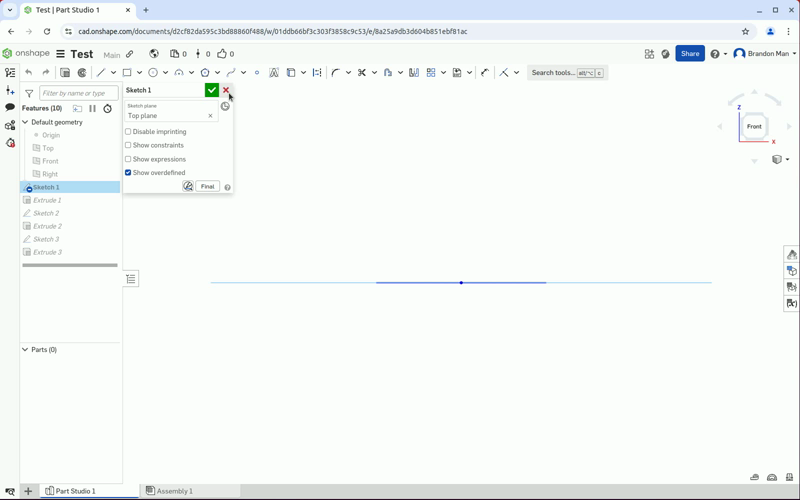
click(229, 92)
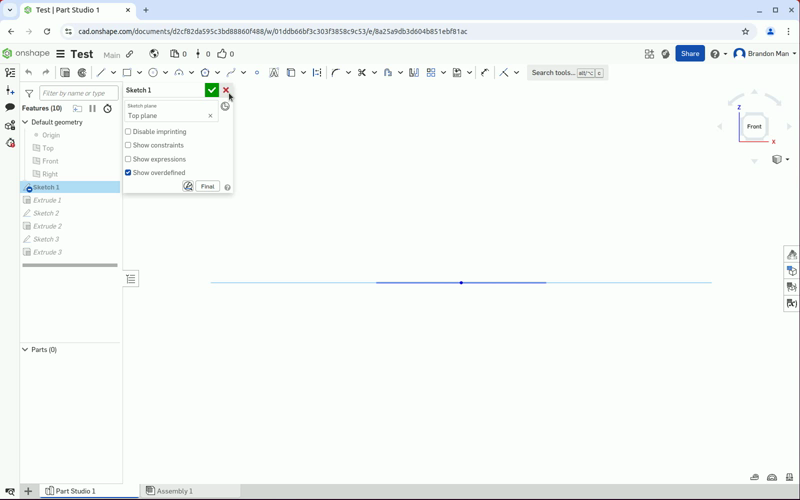
key(shift+s)
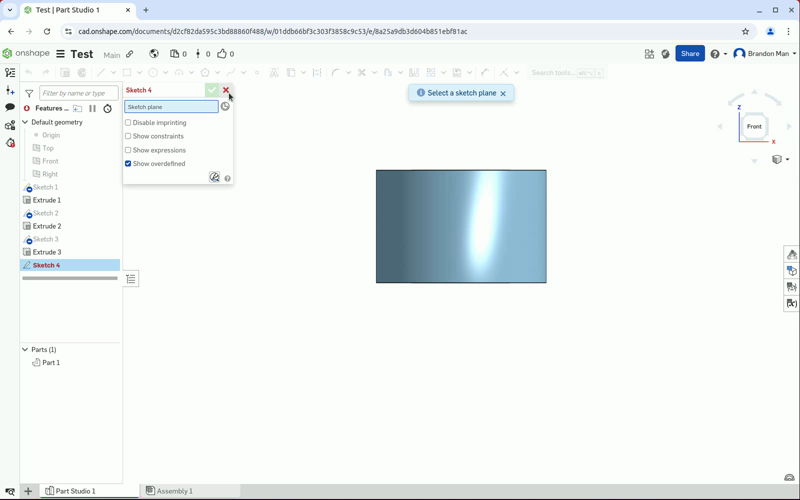
mouse_move(73, 163)
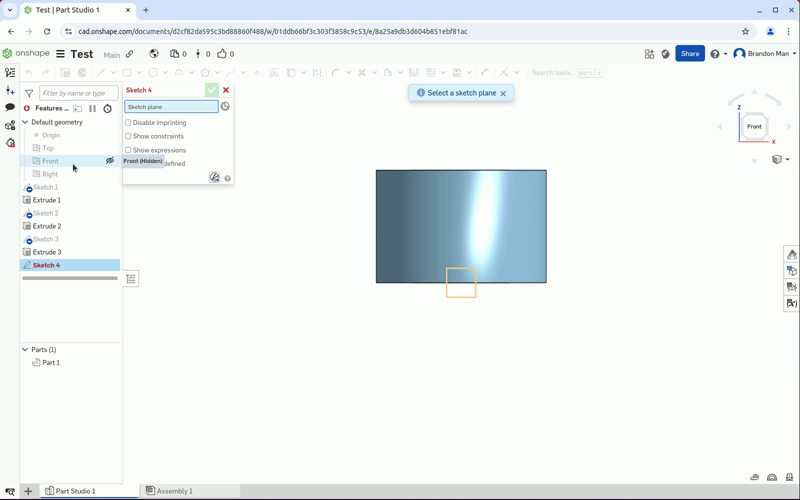
click(73, 163)
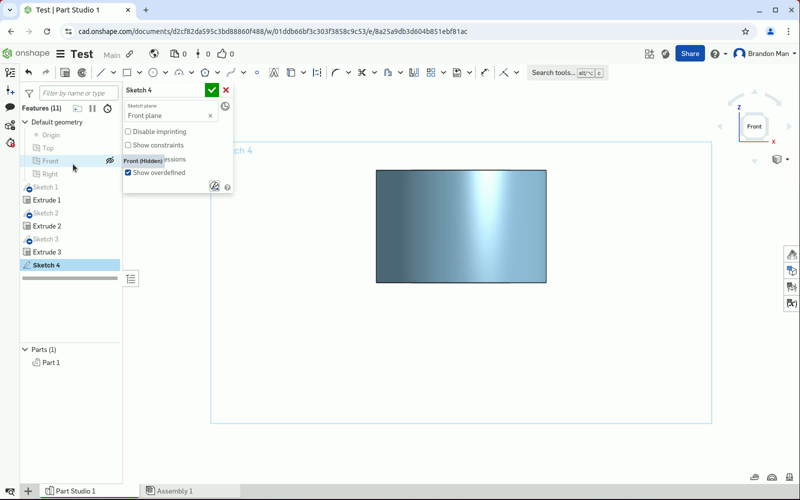
mouse_move(73, 352)
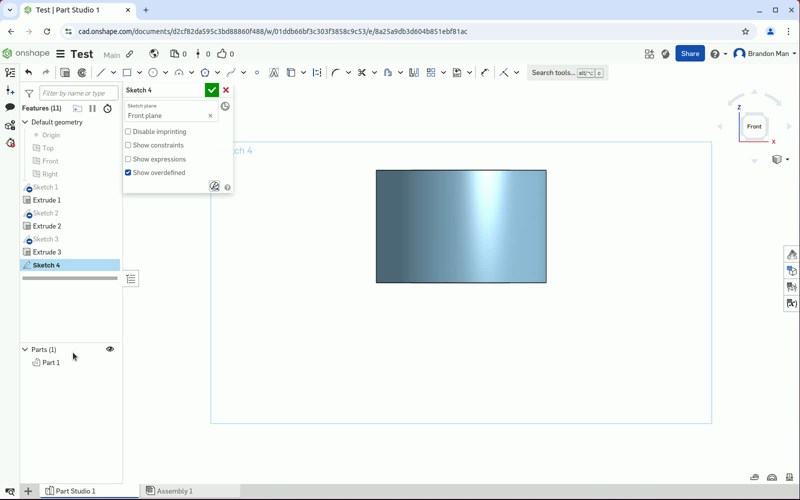
key(y)
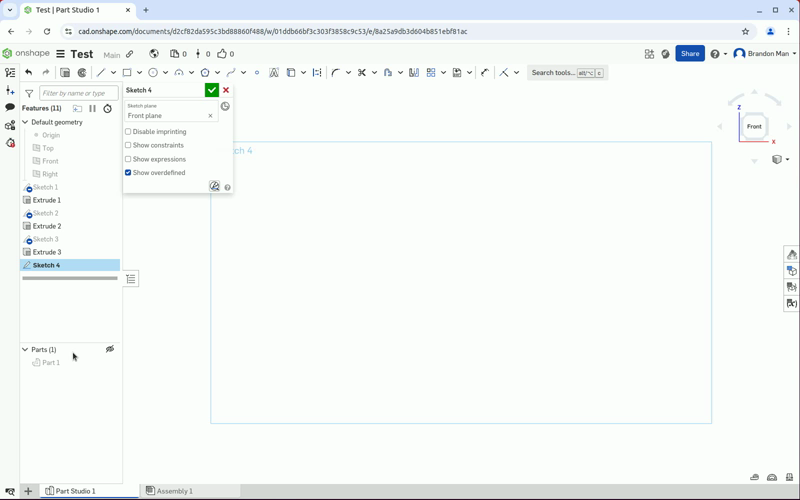
key(a)
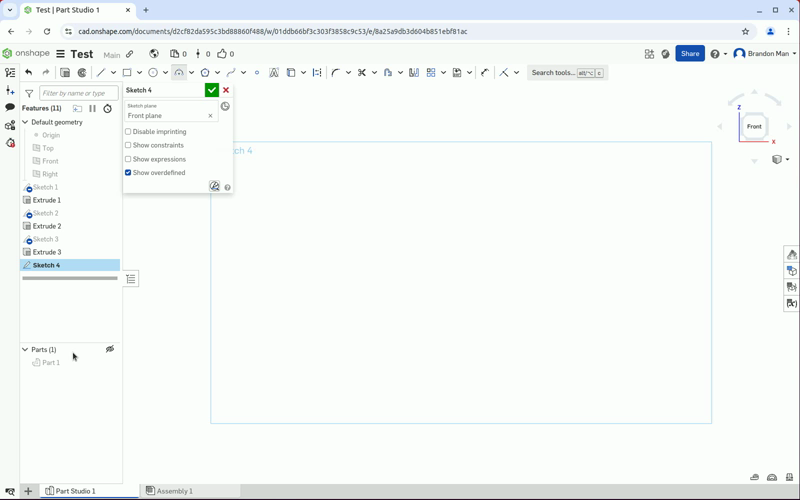
key_down(shift)
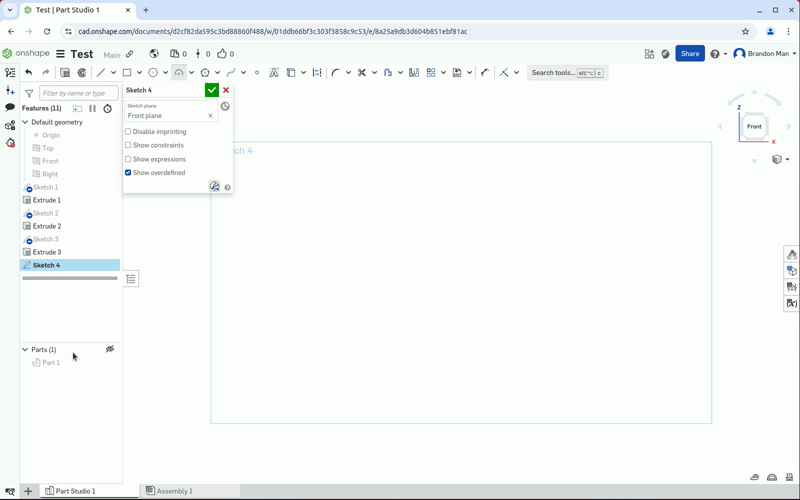
mouse_move(460, 275)
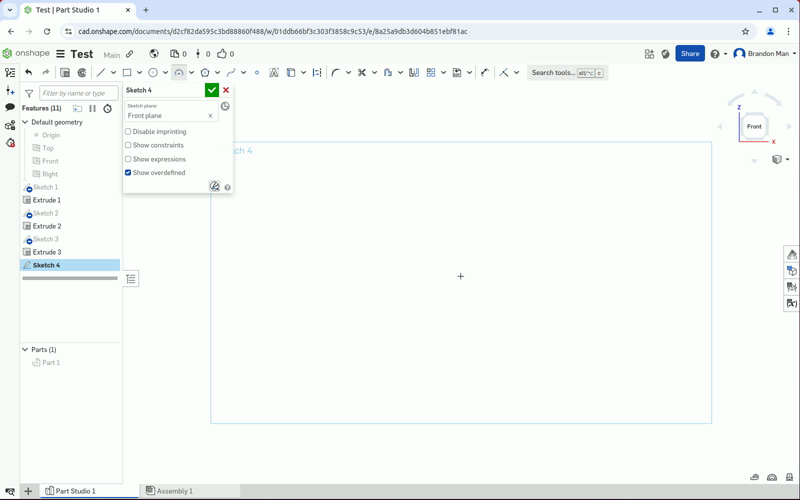
click(460, 275)
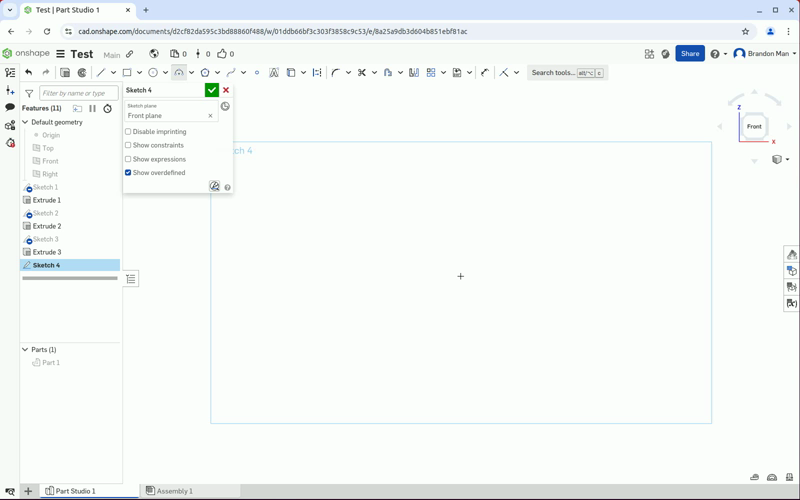
key_up(shift)
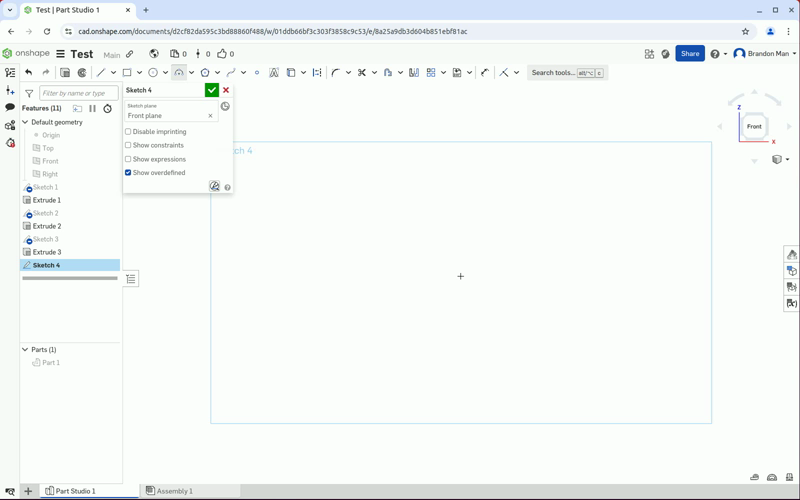
key_down(shift)
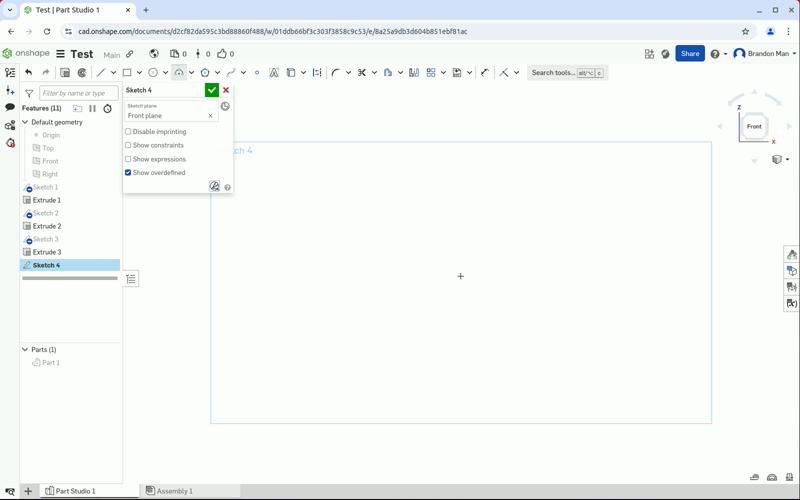
mouse_move(460, 178)
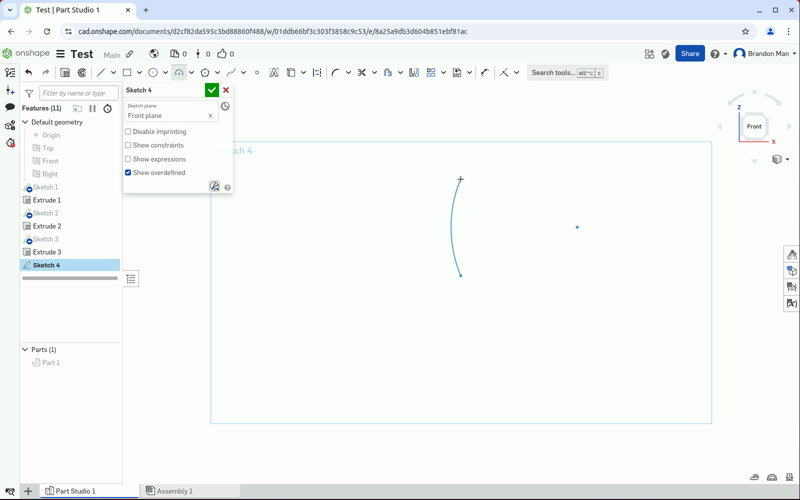
click(460, 178)
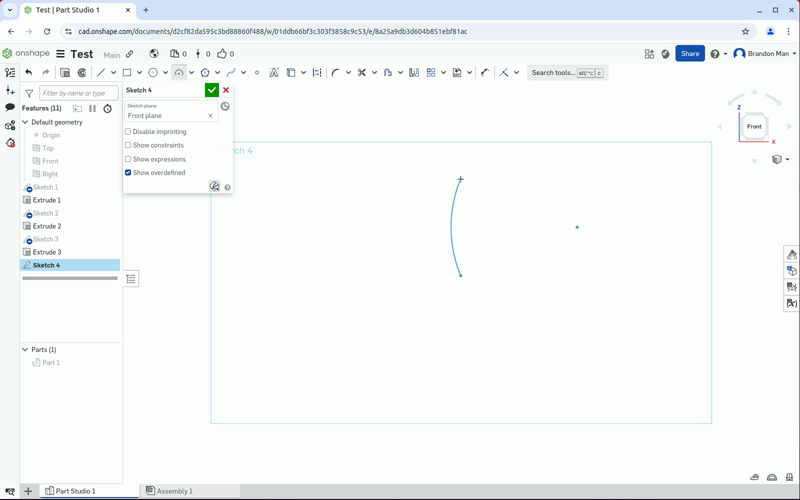
mouse_move(509, 227)
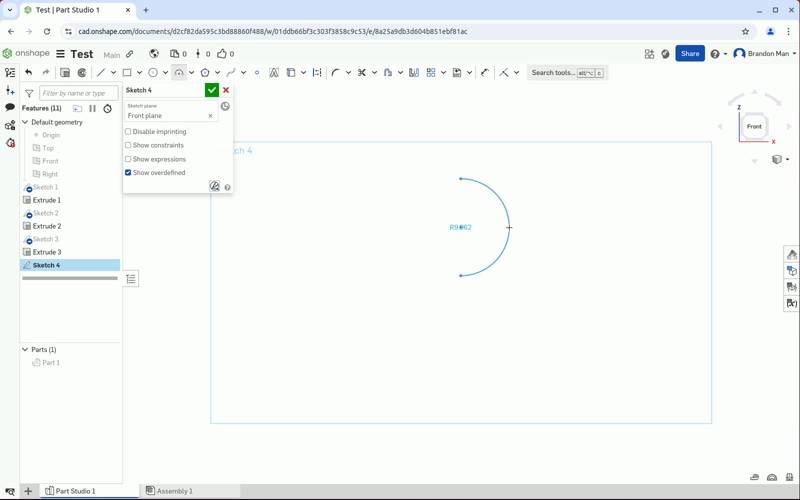
click(509, 227)
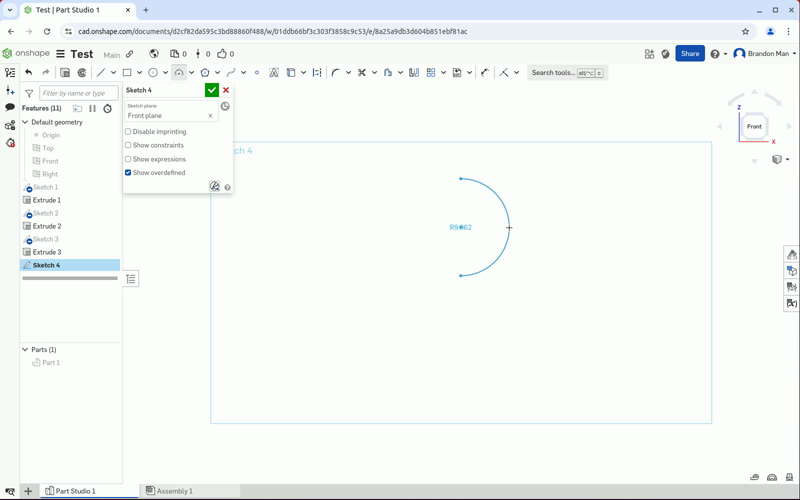
key_up(shift)
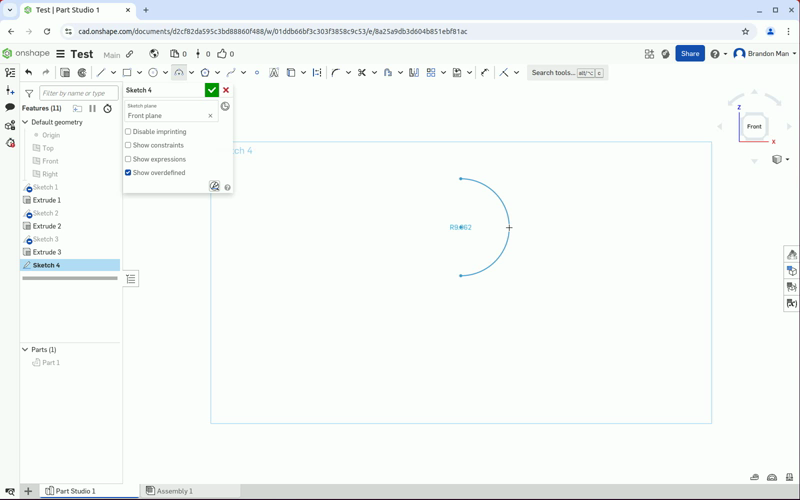
key(esc)
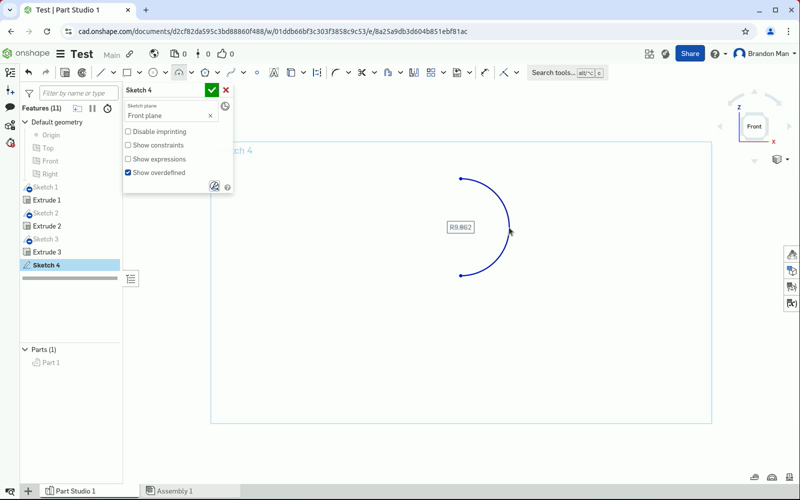
key(l)
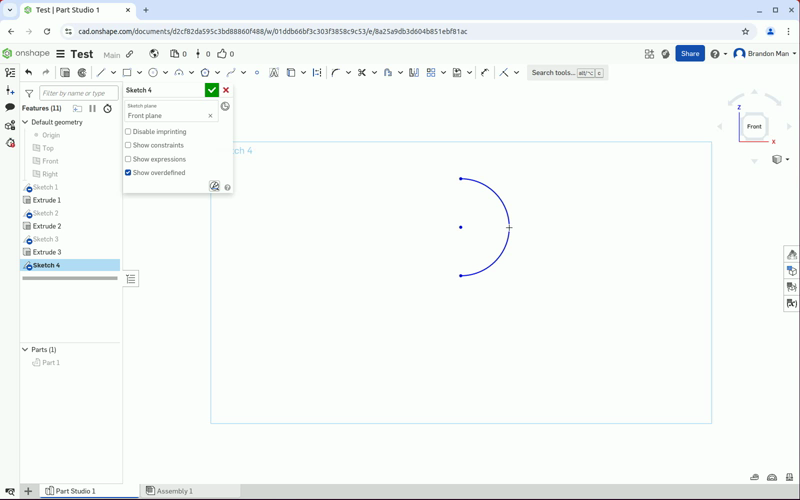
mouse_move(460, 178)
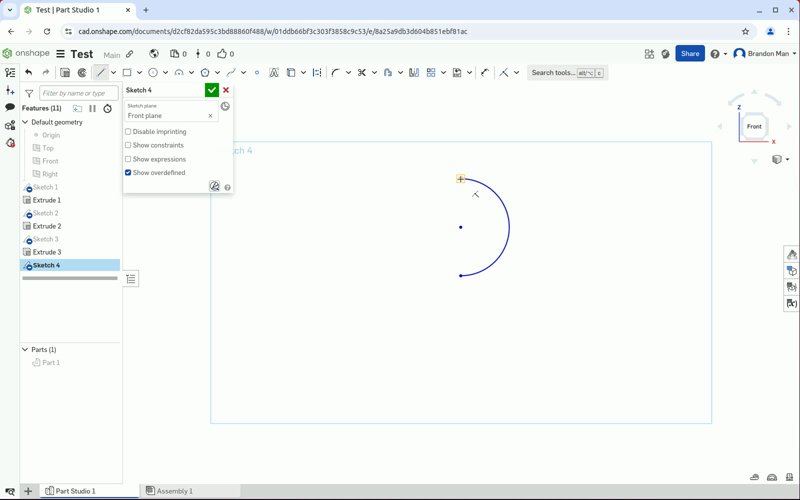
click(460, 178)
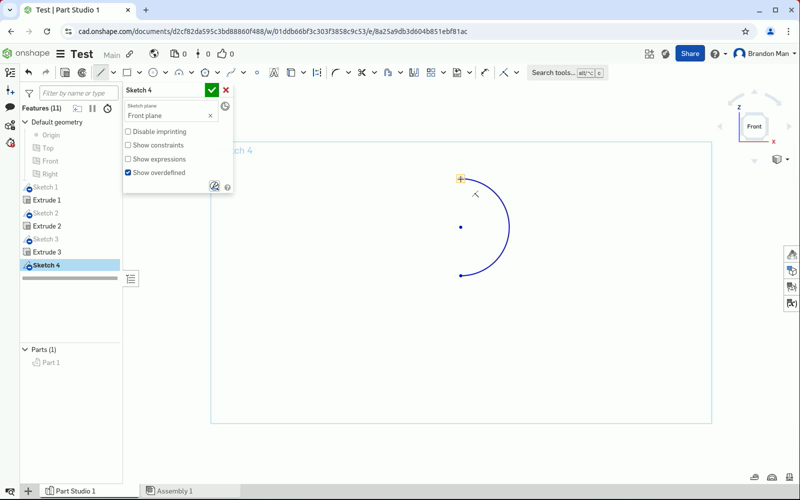
key_down(shift)
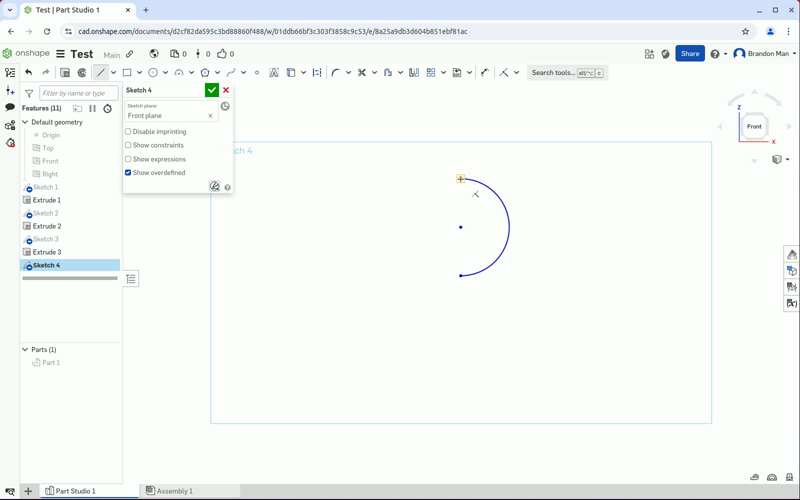
mouse_move(460, 275)
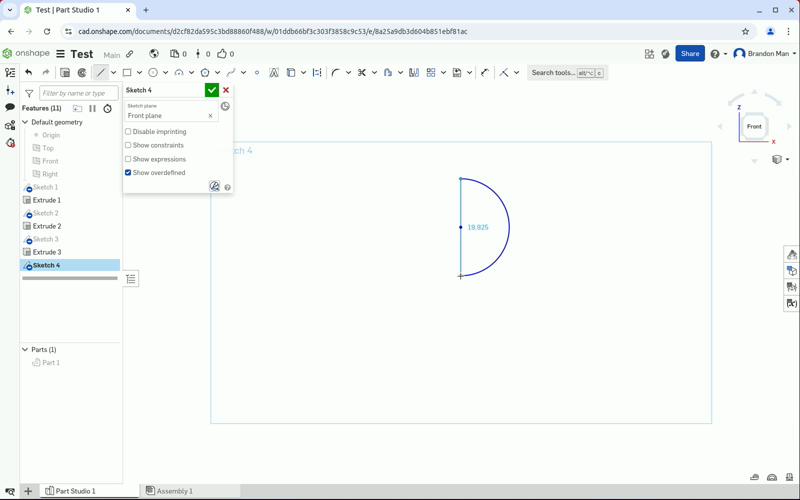
key_up(shift)
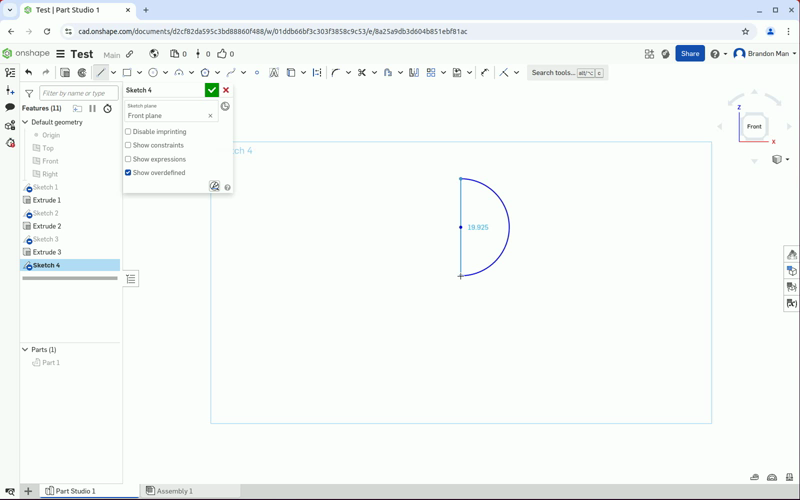
click(460, 275)
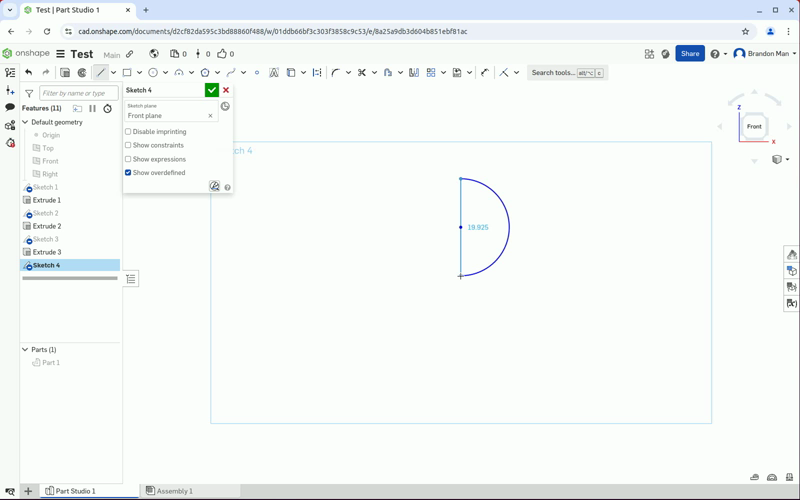
key(esc)
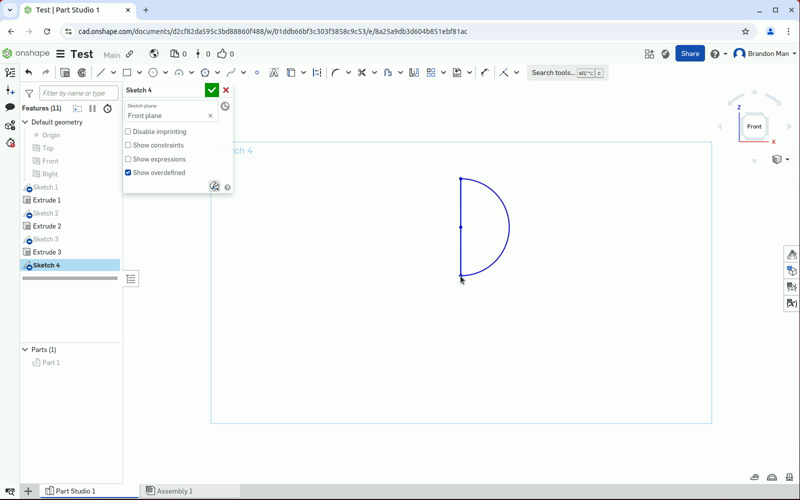
mouse_move(468, 195)
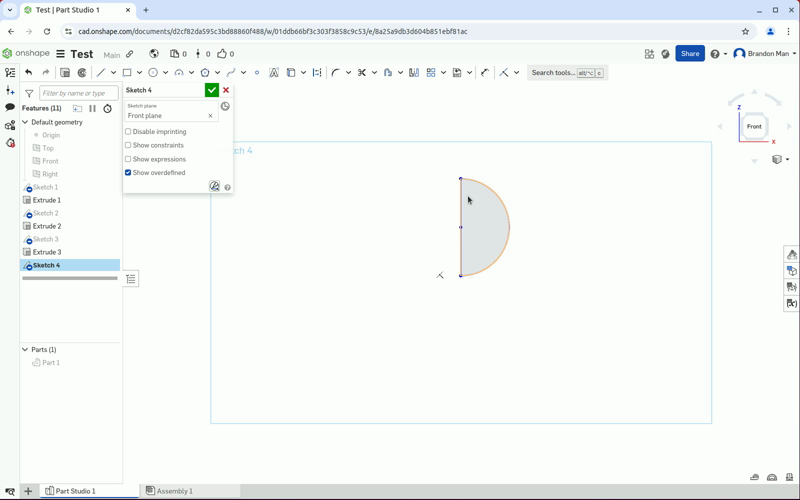
click(468, 195)
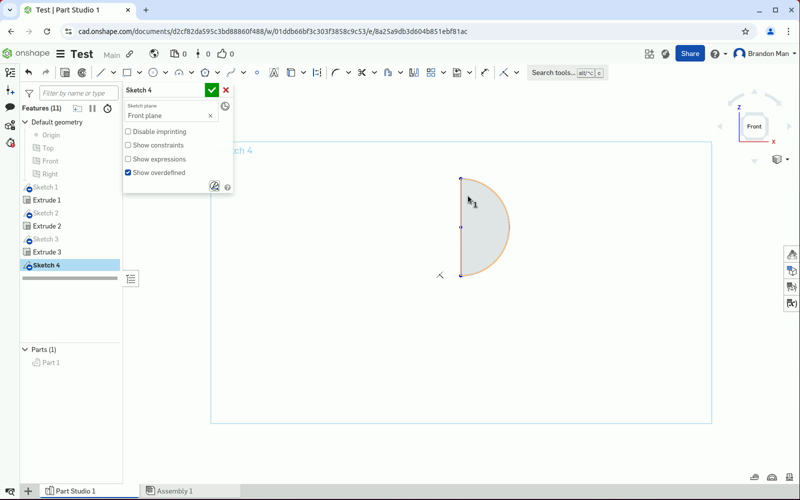
mouse_move(73, 352)
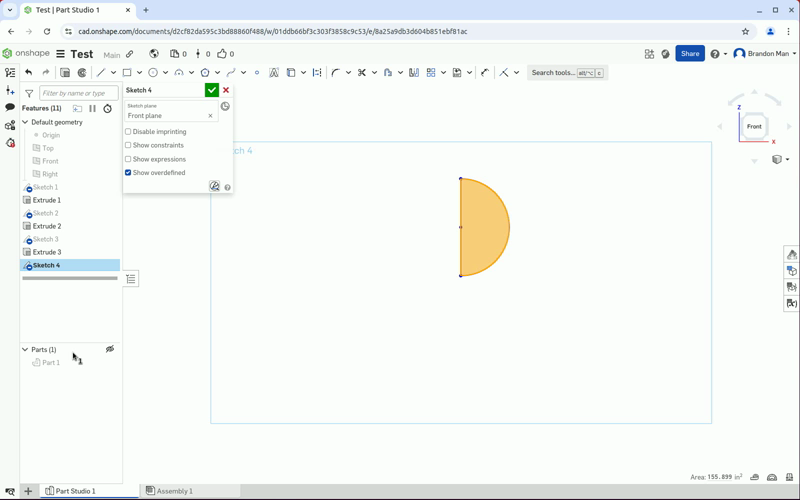
key(shift+y)
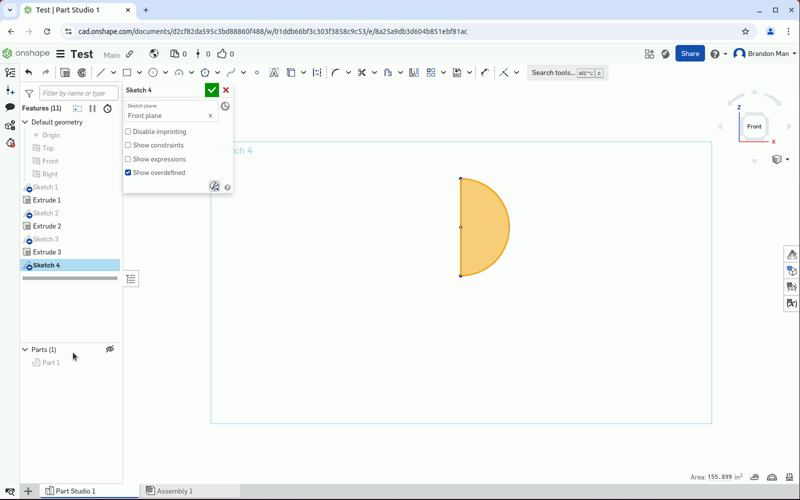
key(shift+e)
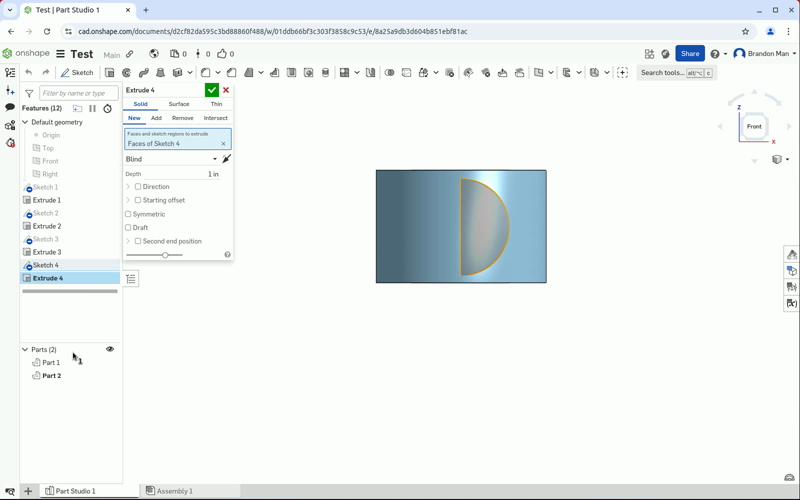
mouse_move(143, 106)
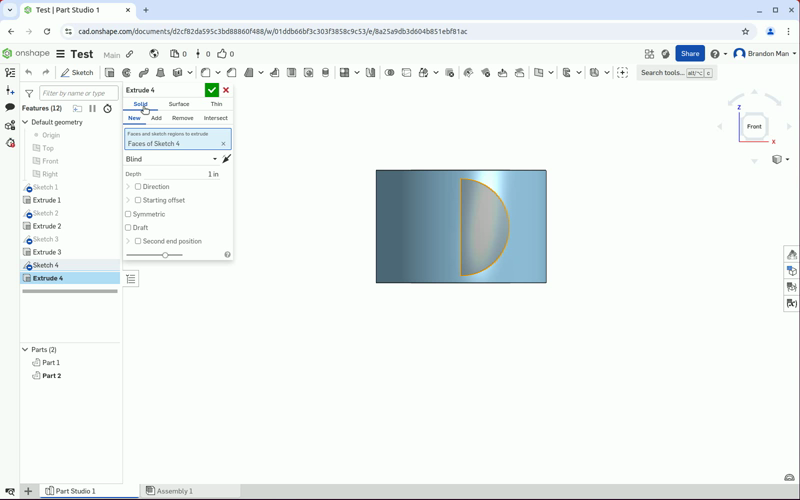
click(143, 106)
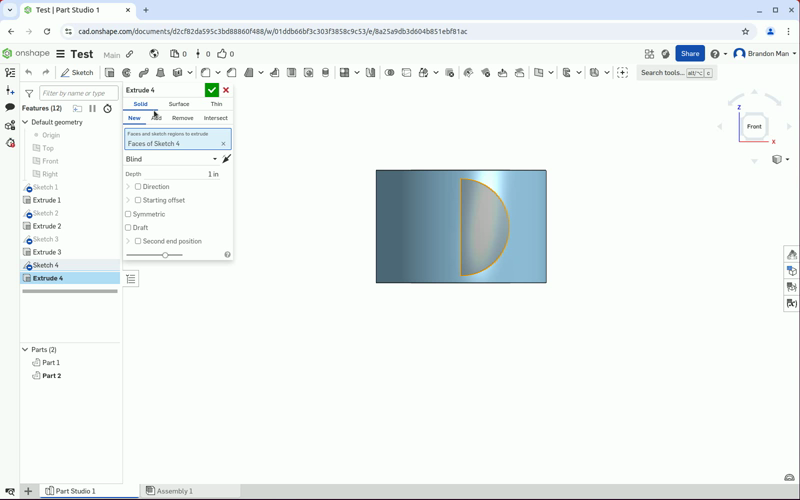
mouse_move(186, 120)
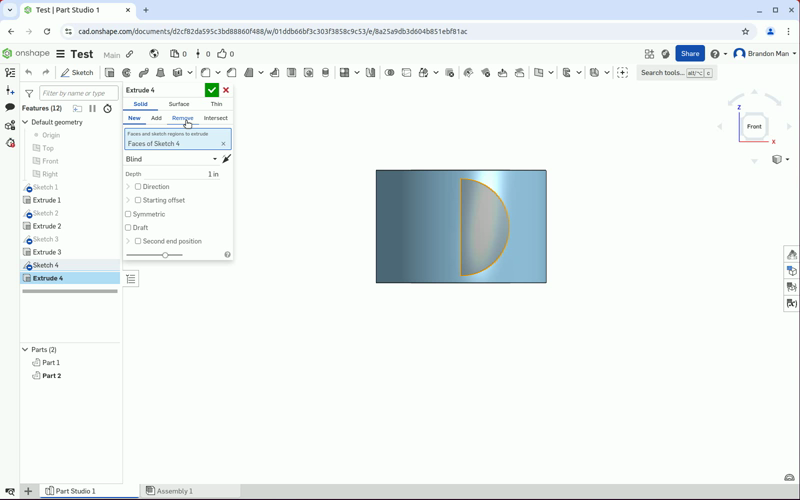
click(186, 120)
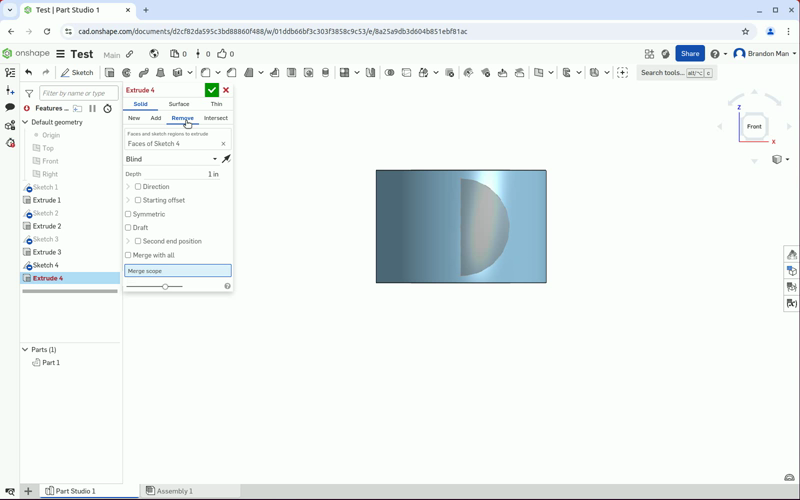
key(tab, 4)
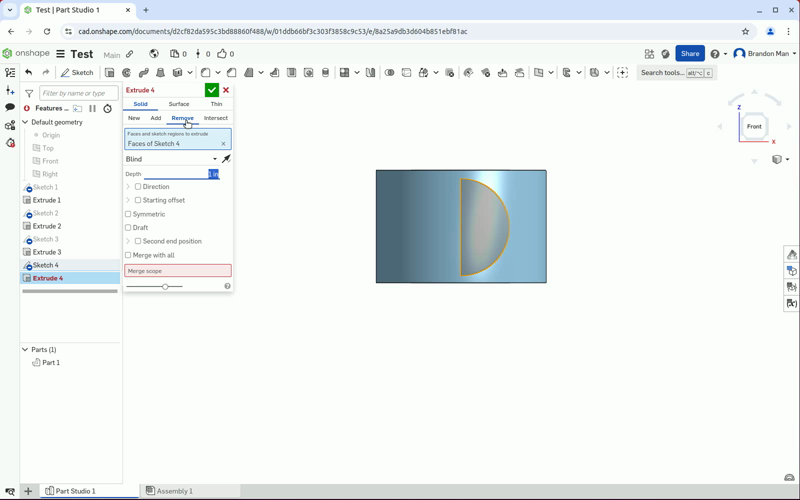
text(30.811)
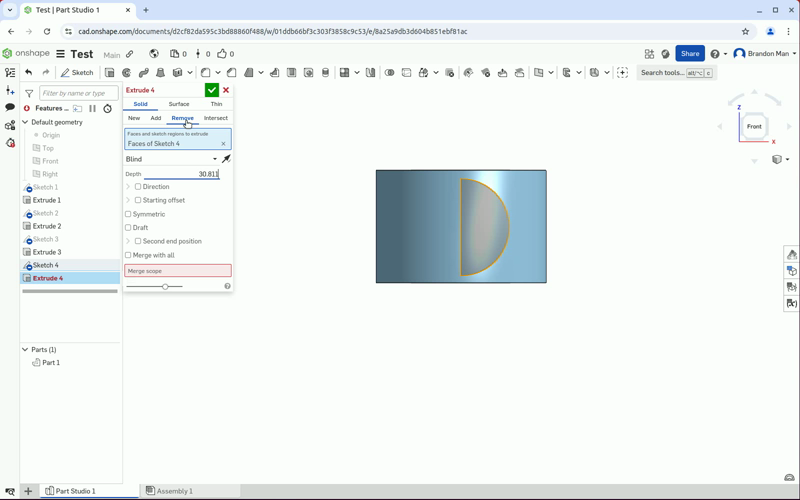
key(tab, 6)
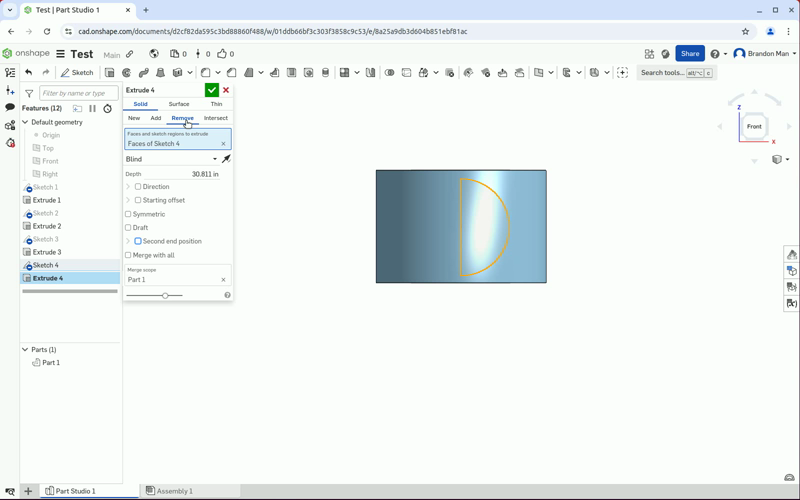
key(space)
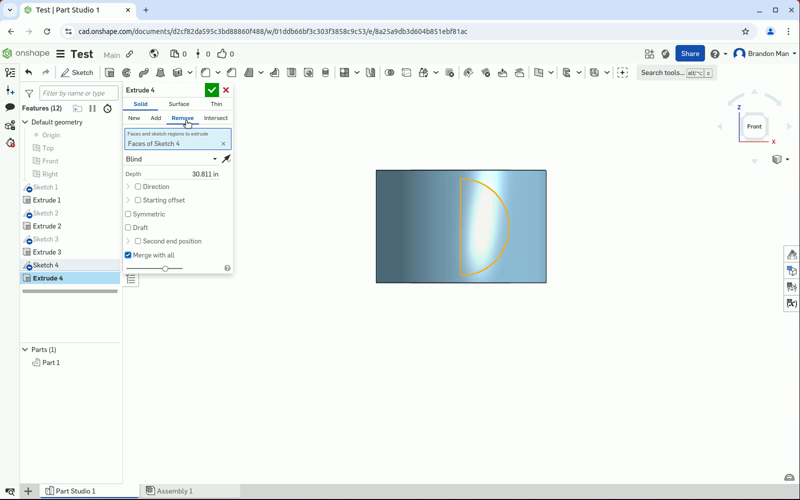
key(enter)
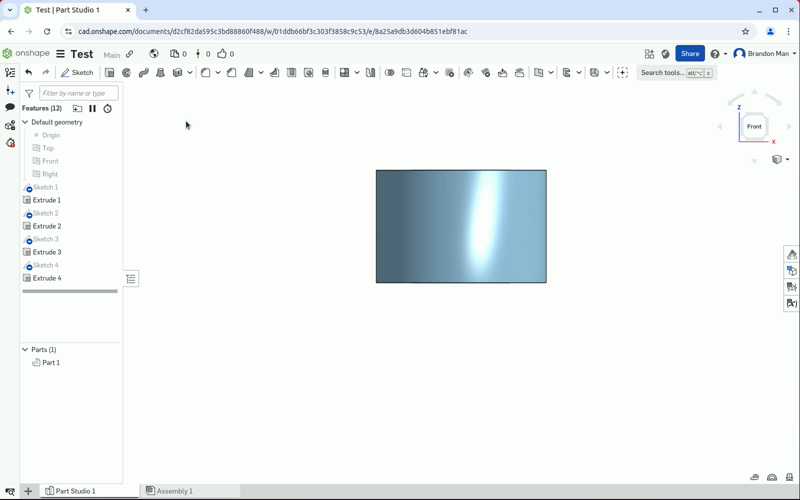
key(shift+h)
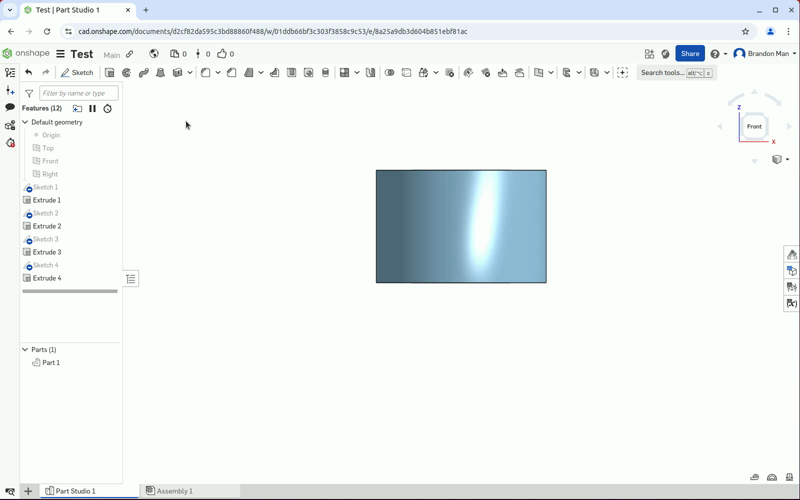
key(shift+h)
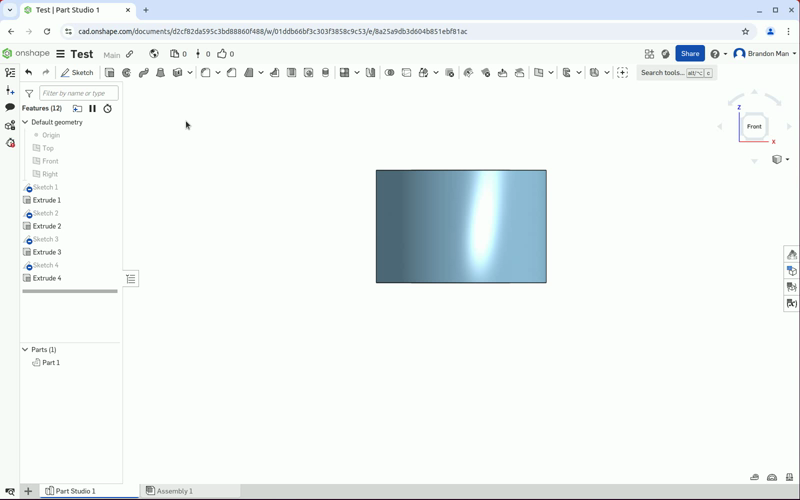
mouse_move(73, 189)
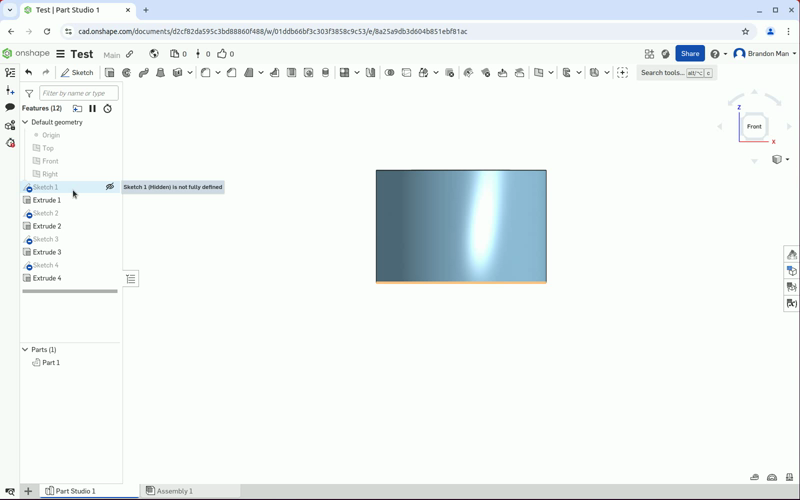
click(73, 189)
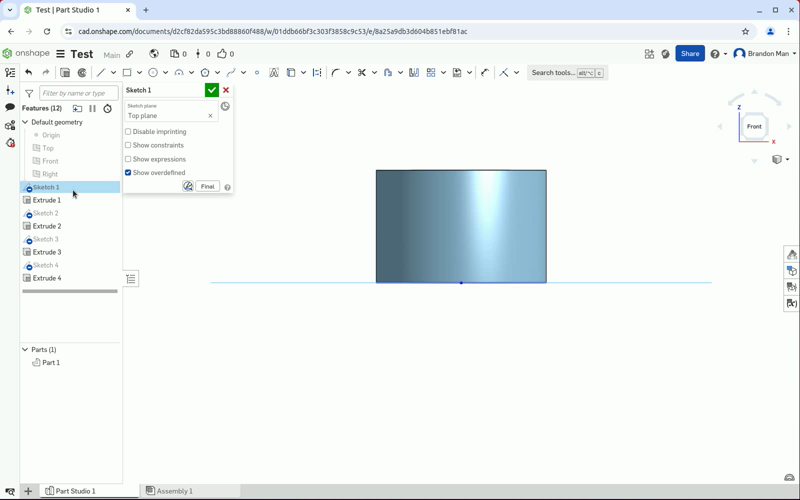
mouse_move(229, 92)
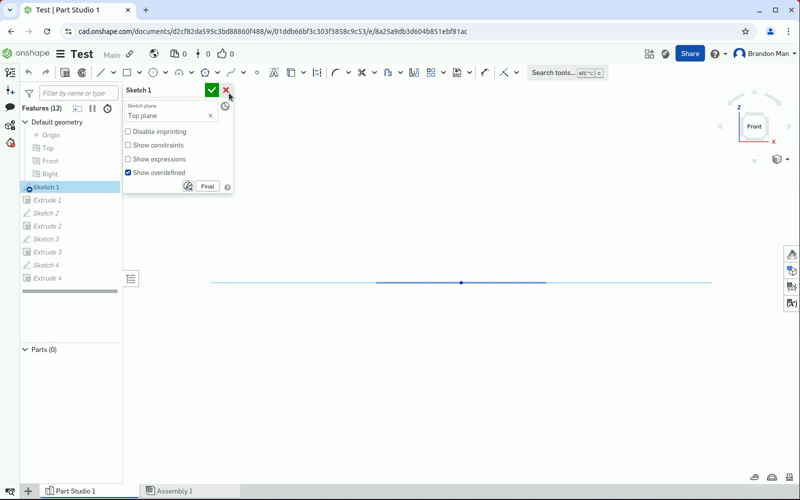
click(229, 92)
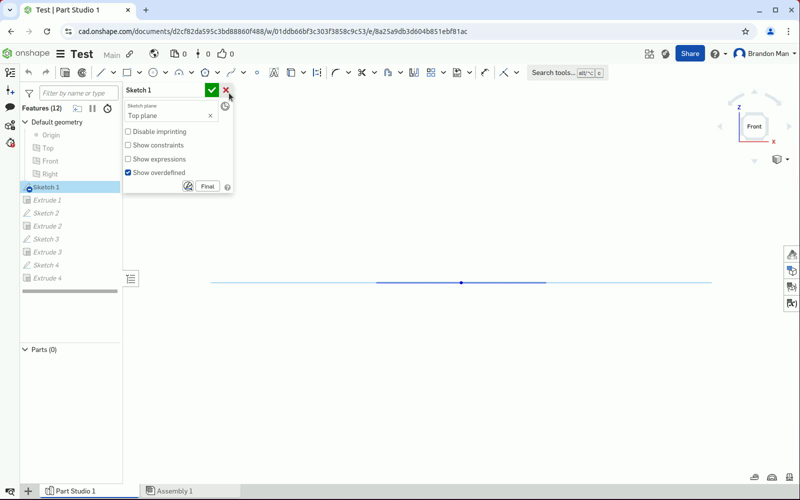
key(shift+s)
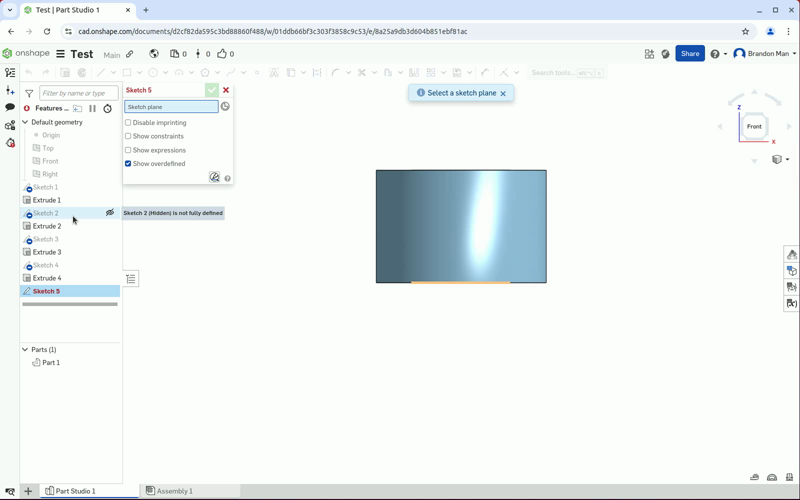
scroll(3)
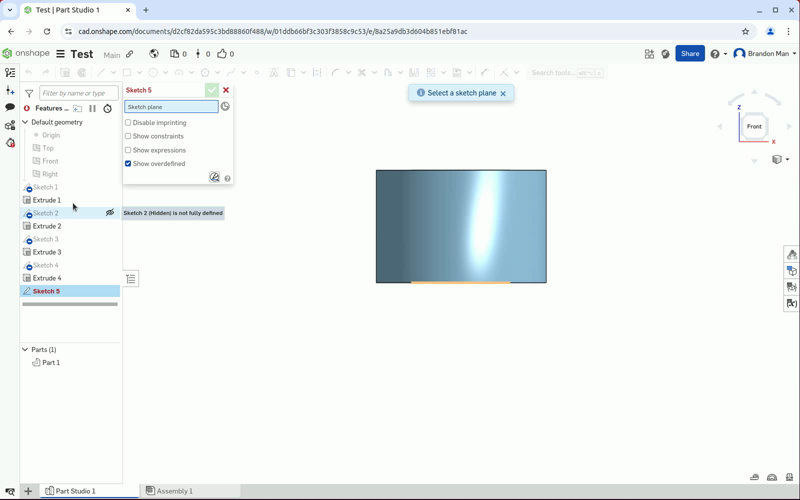
mouse_move(73, 163)
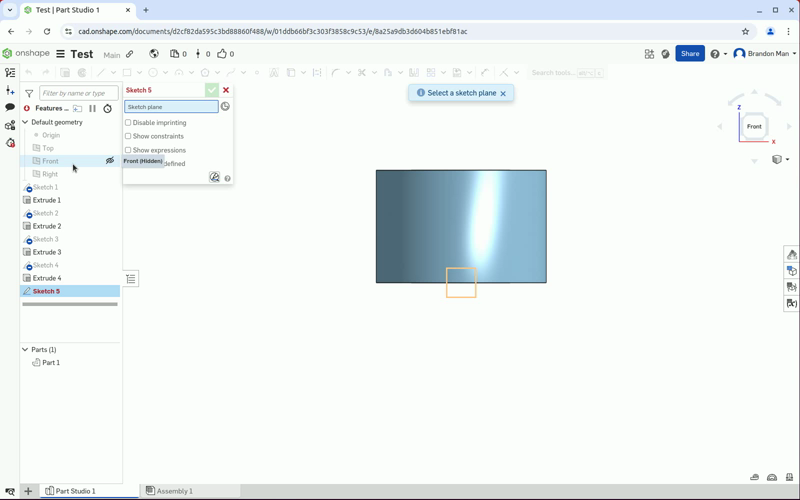
click(73, 163)
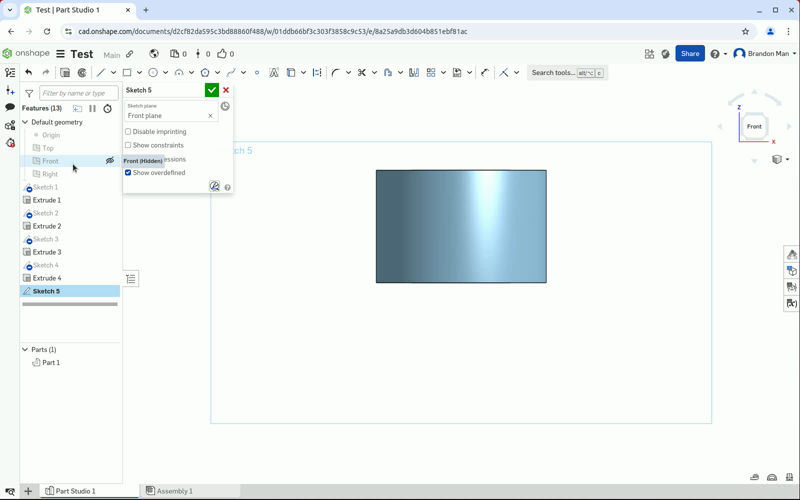
mouse_move(73, 352)
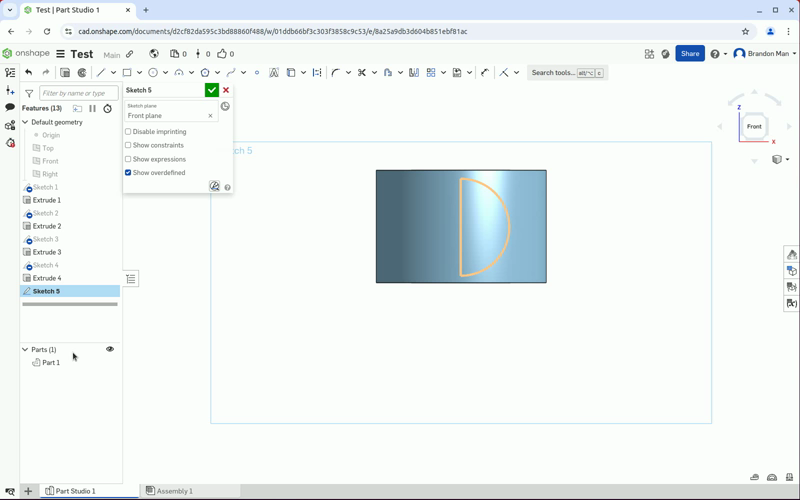
key(y)
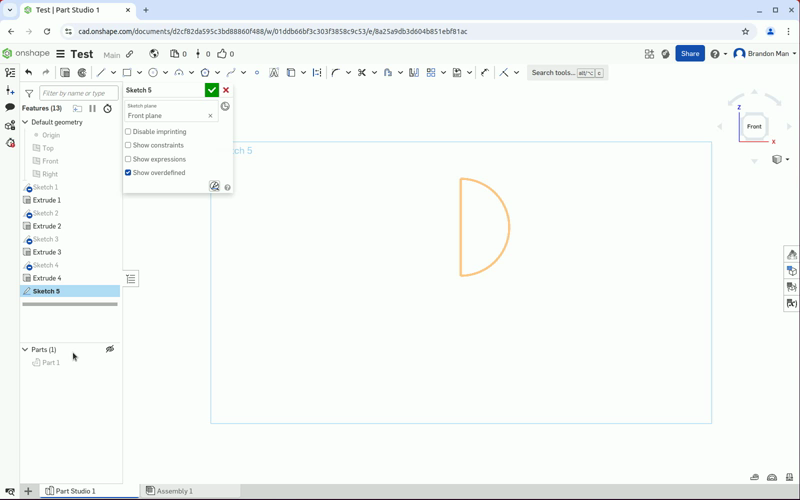
key(l)
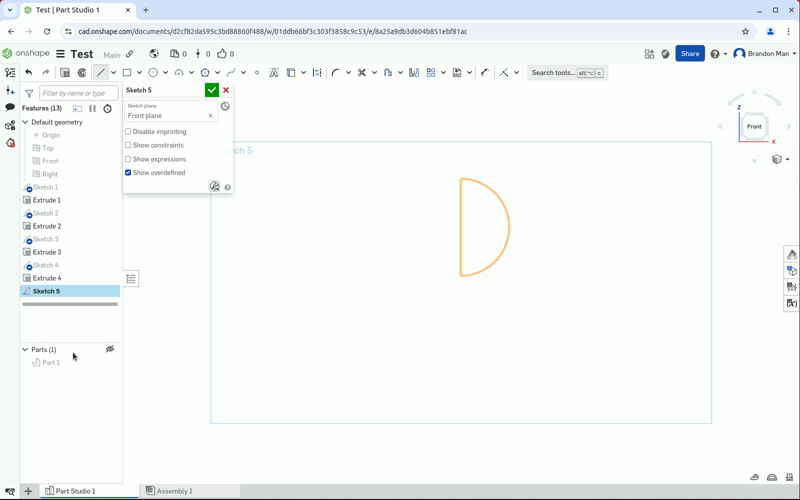
key_down(shift)
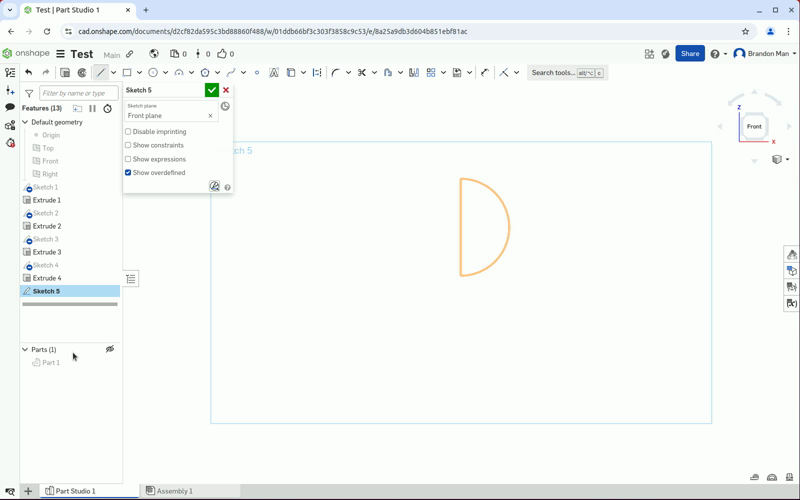
mouse_move(460, 275)
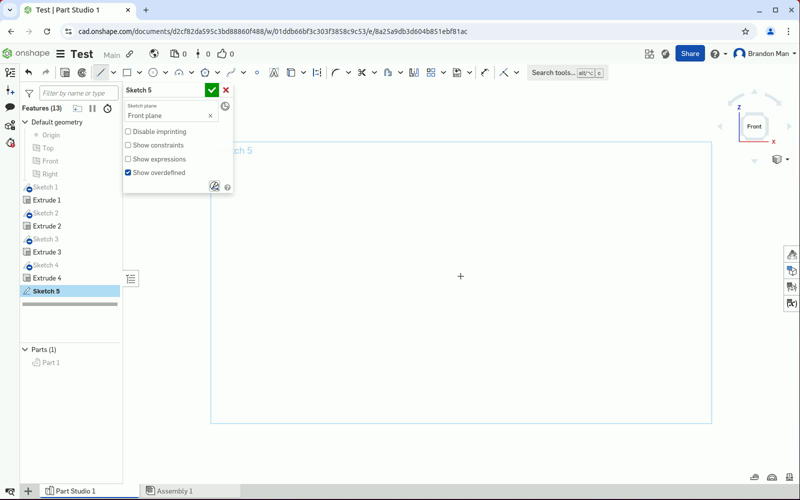
click(460, 275)
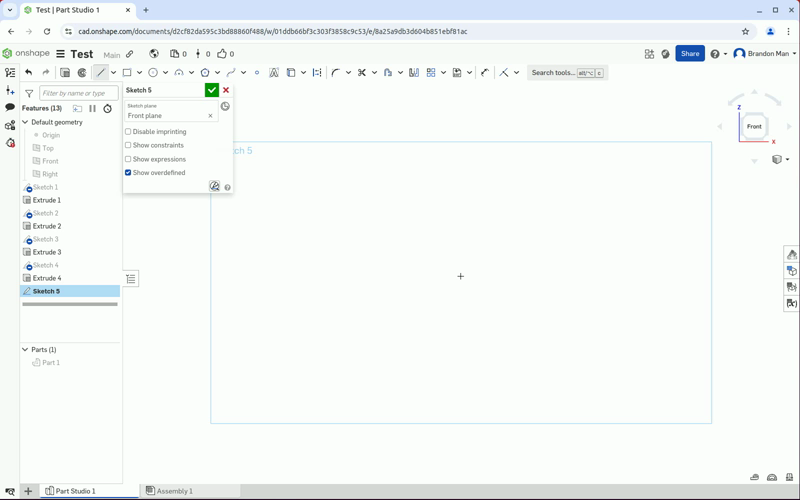
key_up(shift)
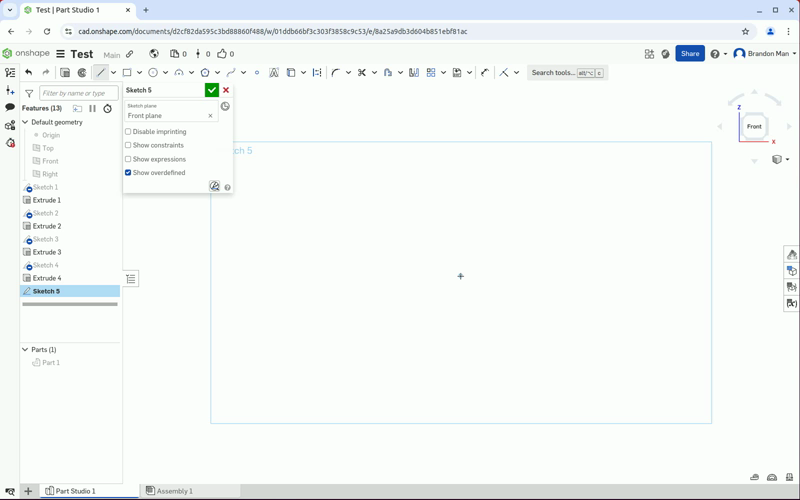
key_down(shift)
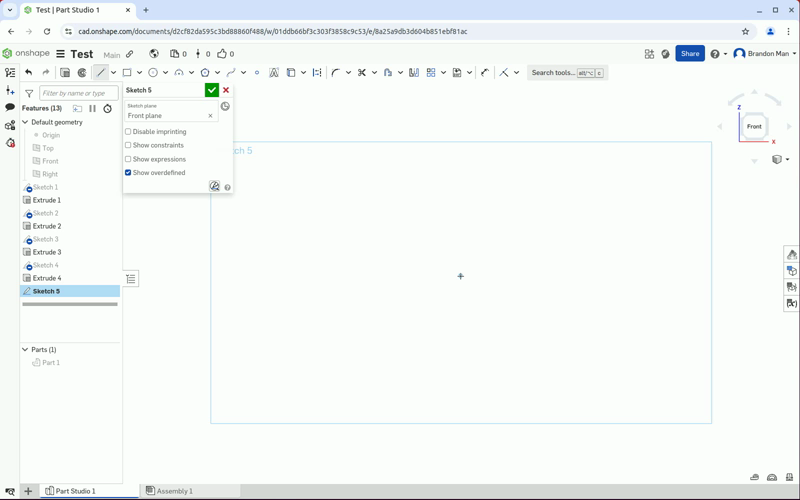
mouse_move(460, 178)
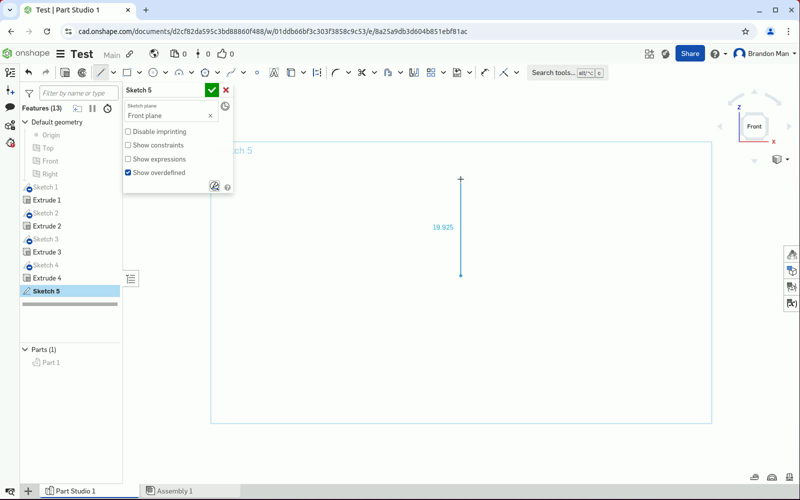
click(460, 178)
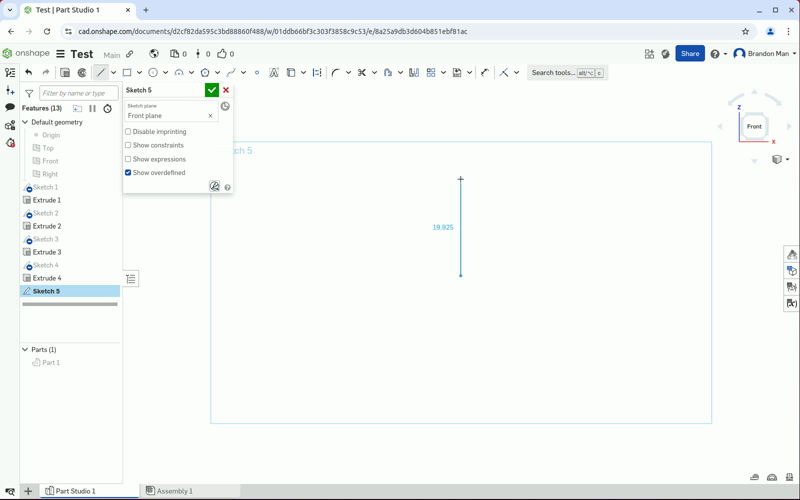
key_up(shift)
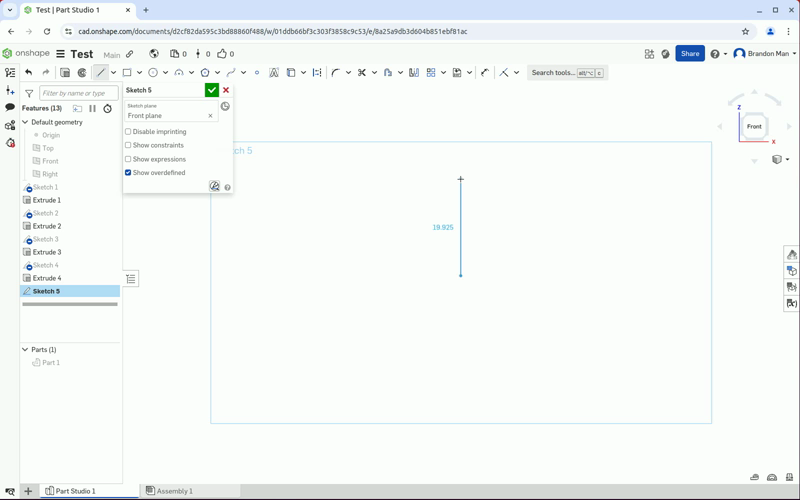
key(esc)
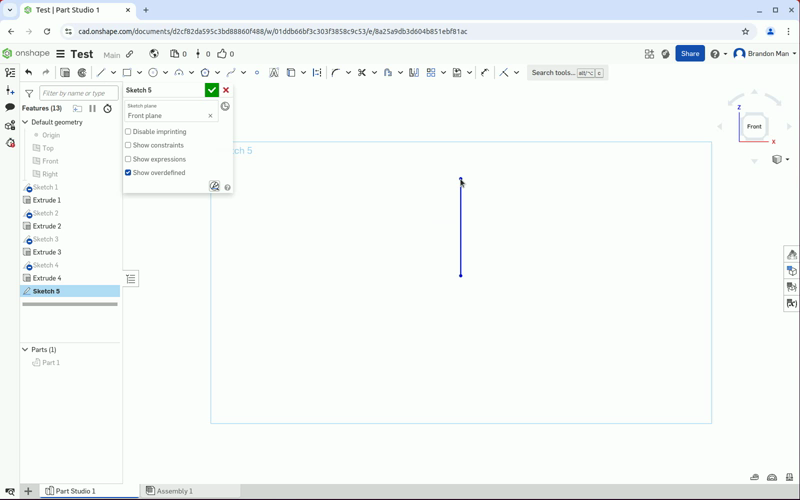
key(a)
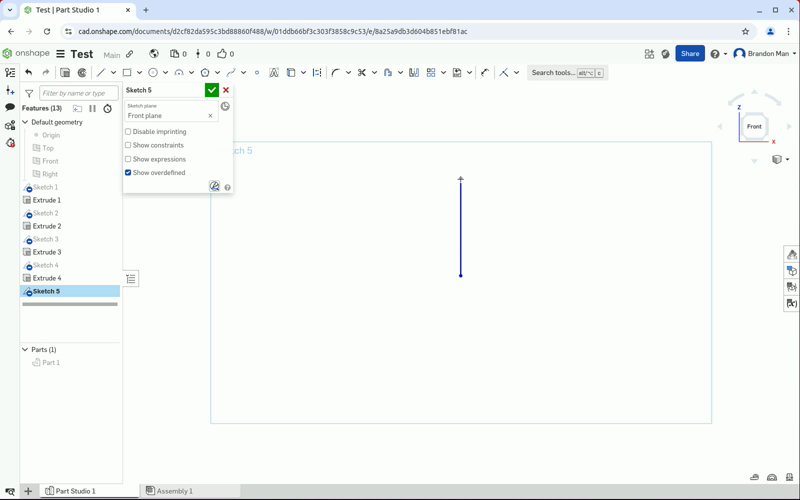
mouse_move(460, 178)
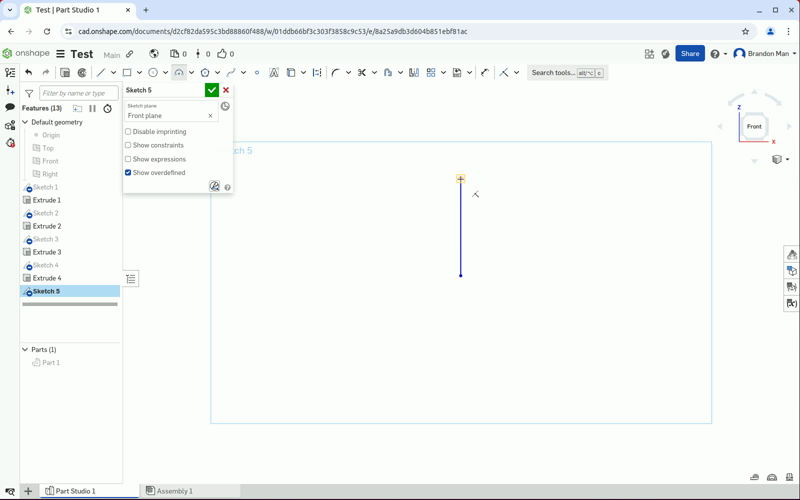
click(460, 178)
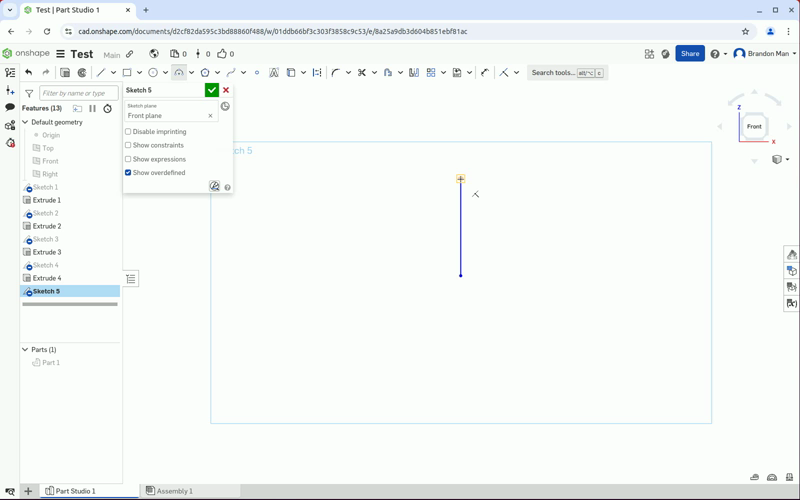
mouse_move(460, 275)
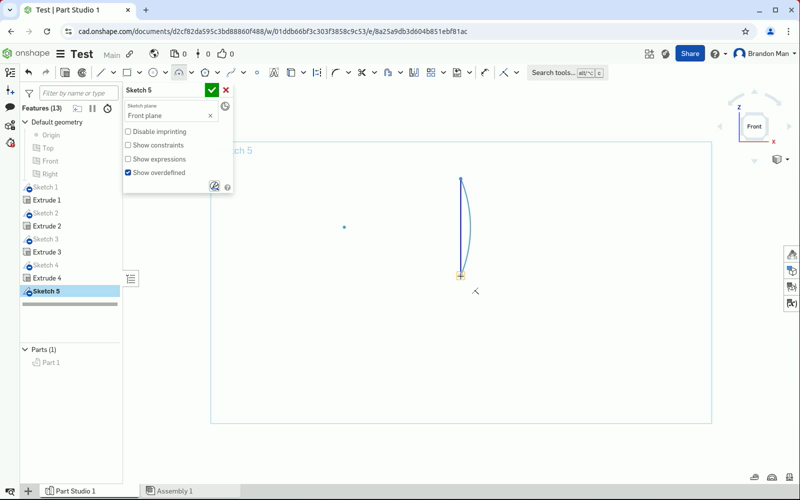
click(460, 275)
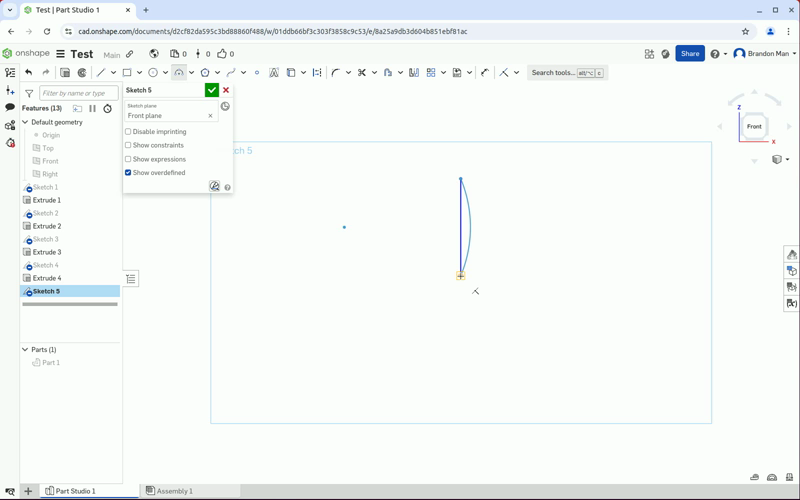
key_down(shift)
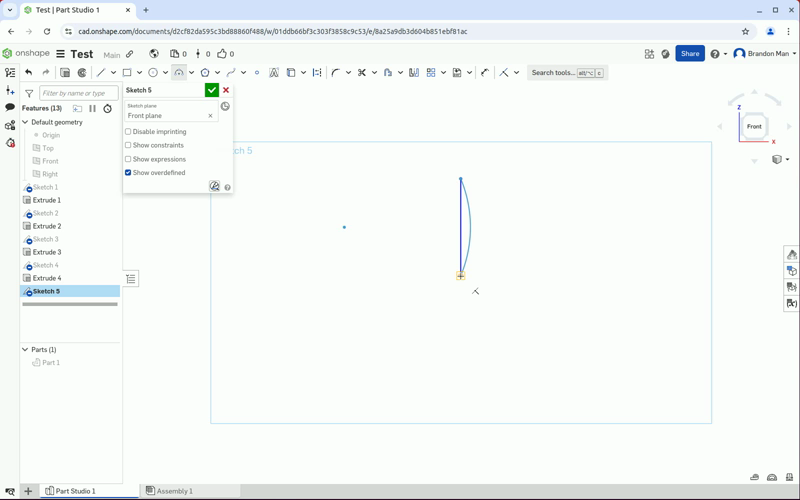
mouse_move(412, 227)
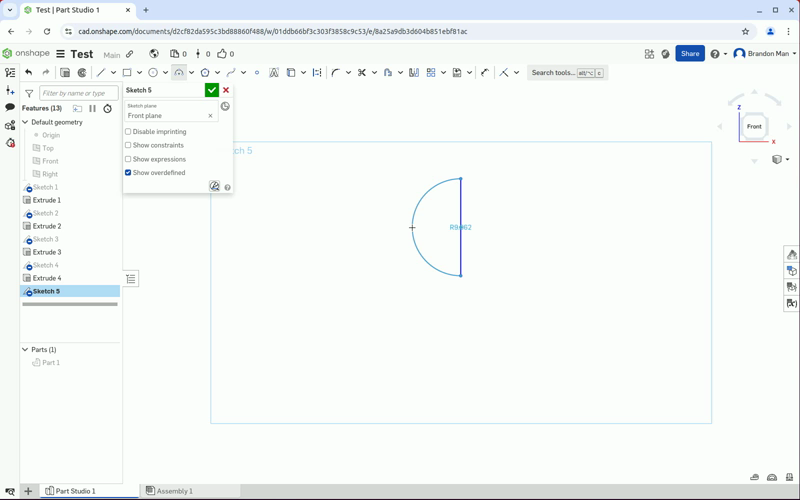
click(412, 227)
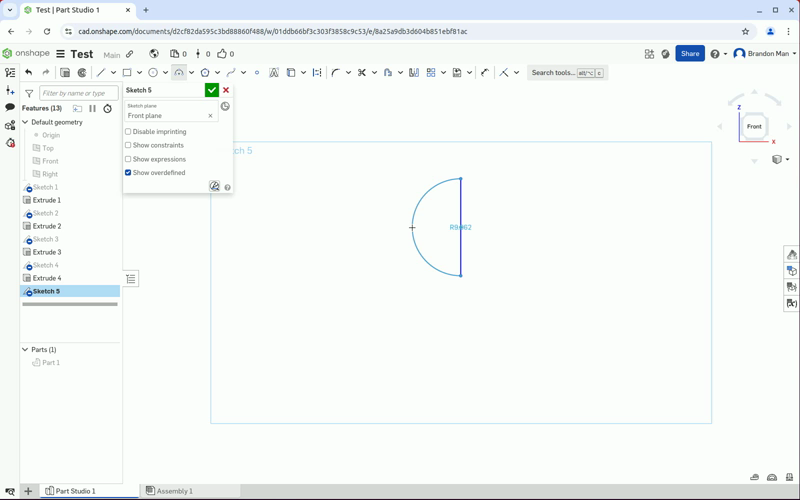
key_up(shift)
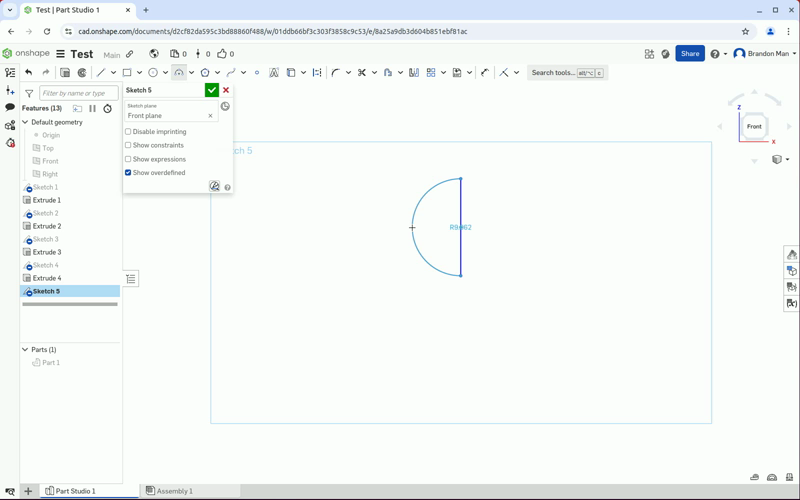
key(esc)
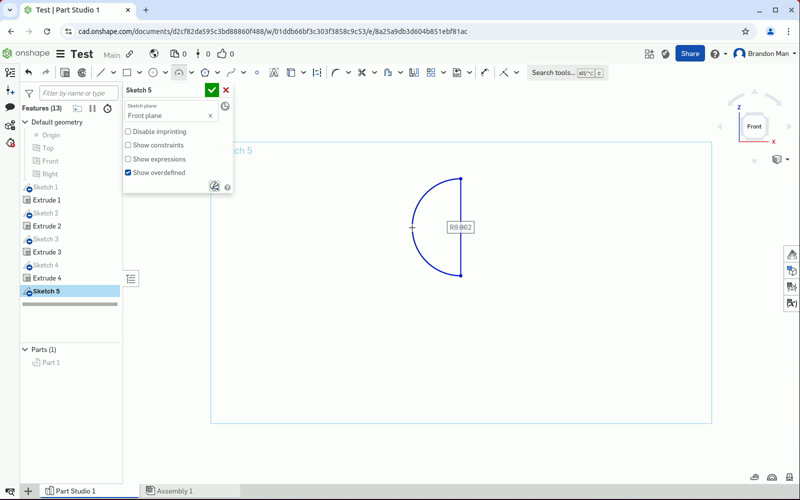
mouse_move(426, 239)
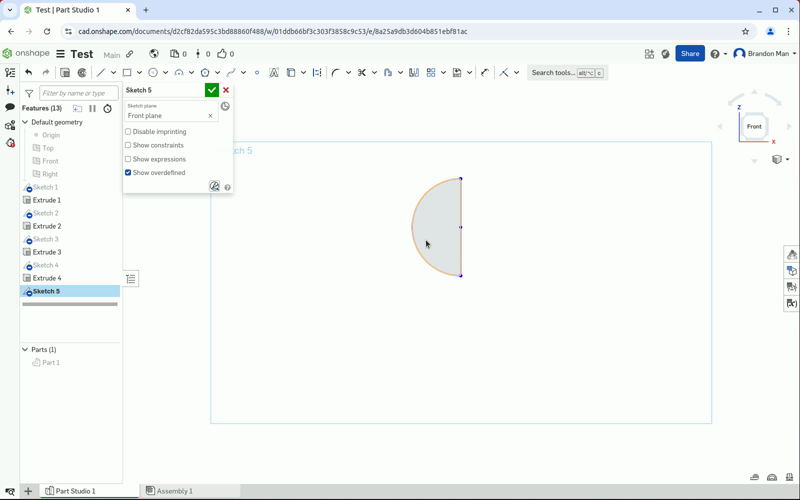
click(426, 239)
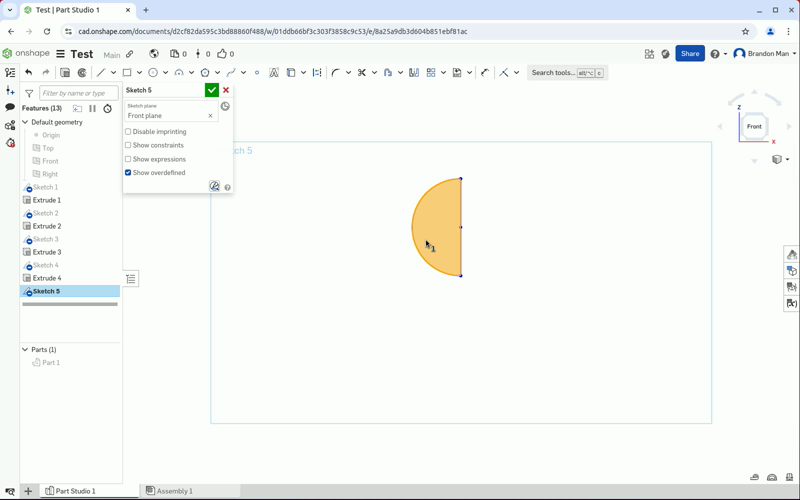
mouse_move(73, 352)
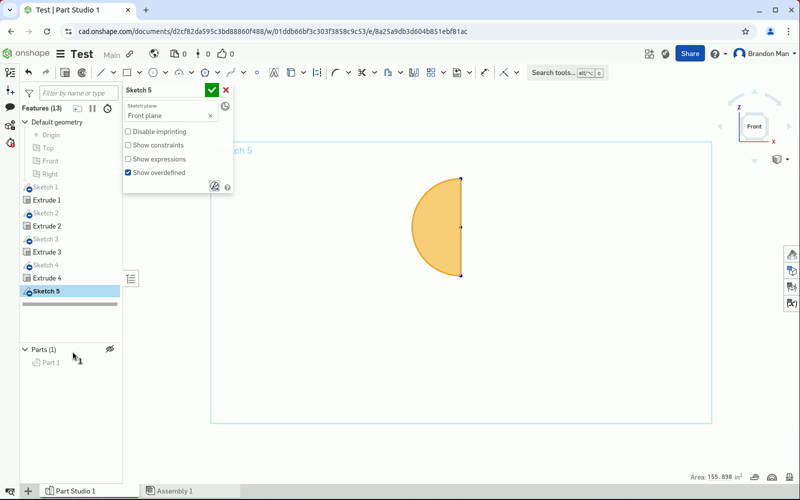
key(shift+y)
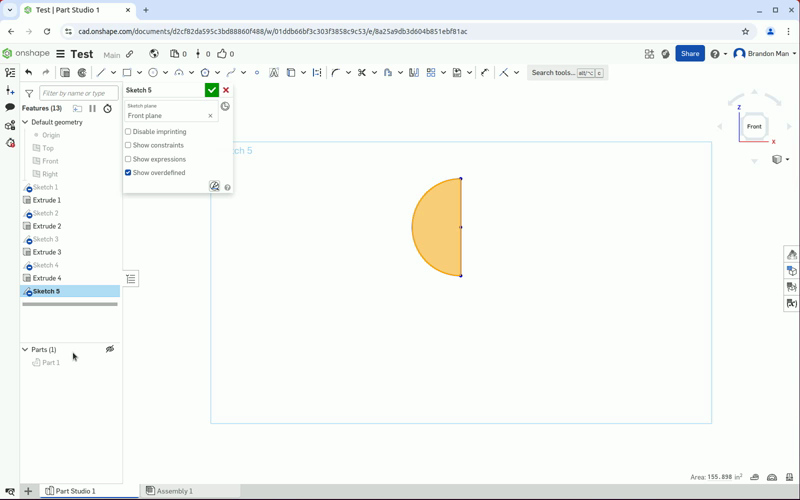
key(shift+e)
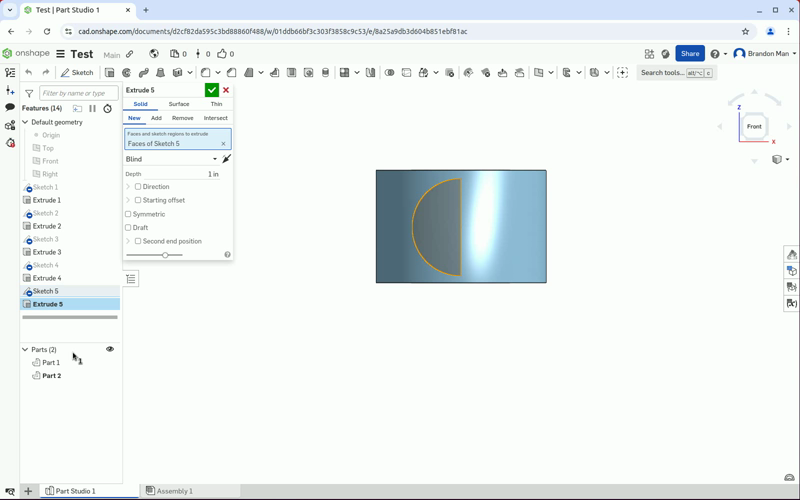
mouse_move(143, 106)
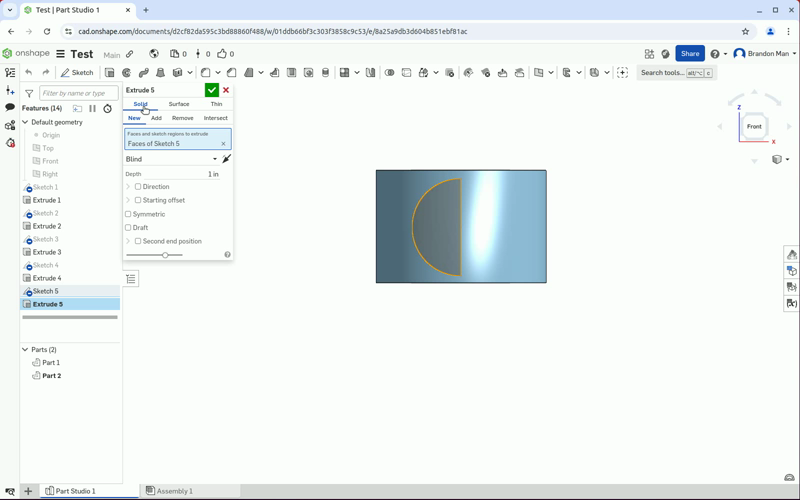
click(143, 106)
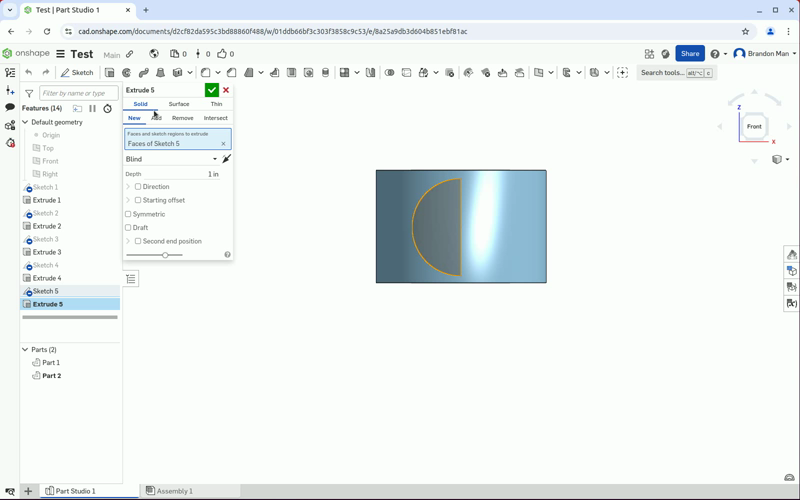
mouse_move(186, 120)
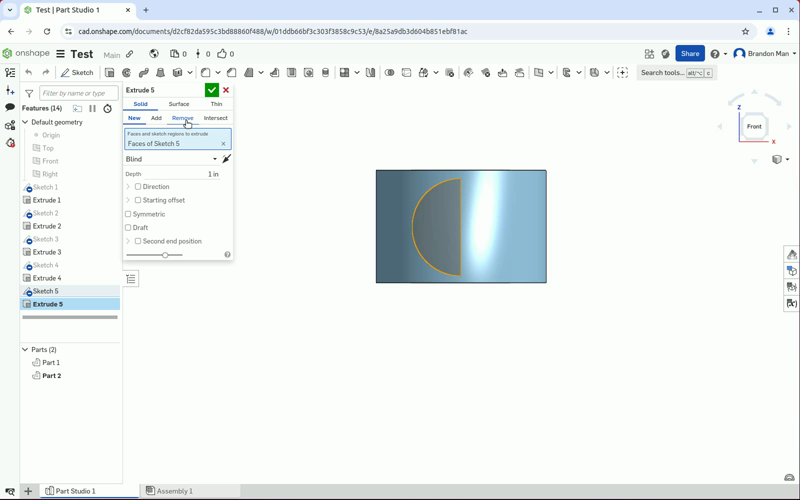
click(186, 120)
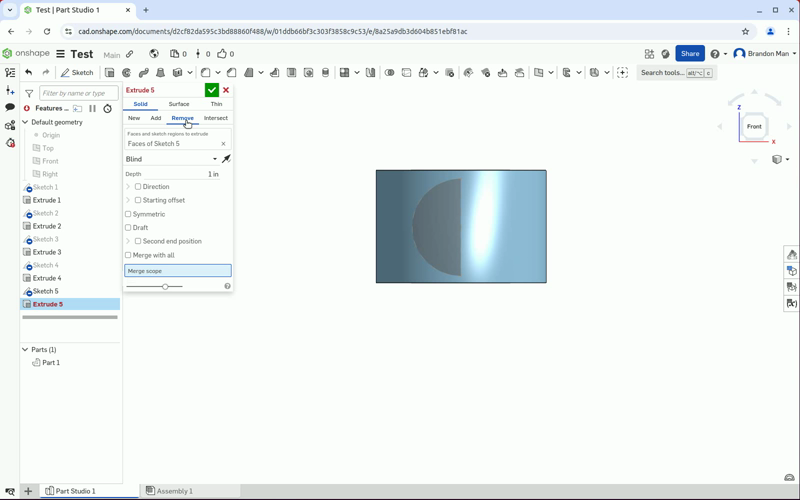
key(tab, 4)
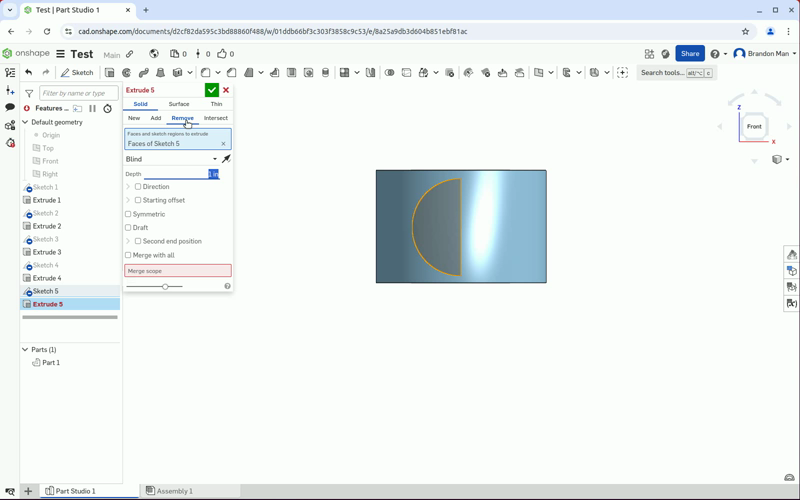
text(-30.57)
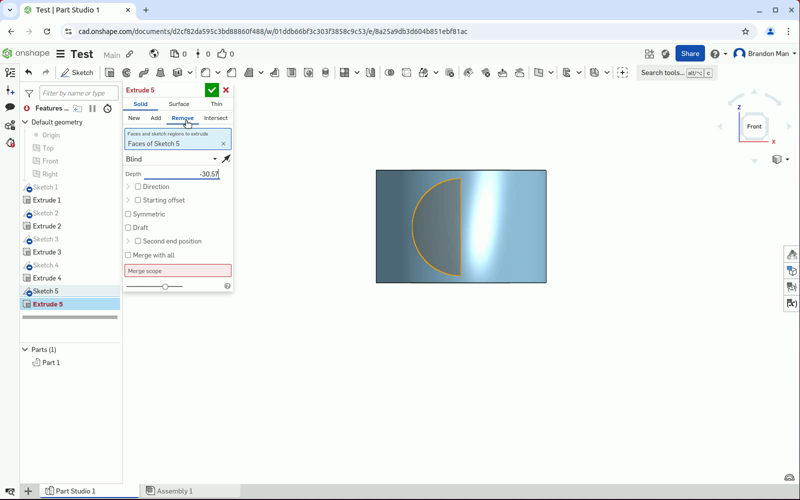
key(tab, 6)
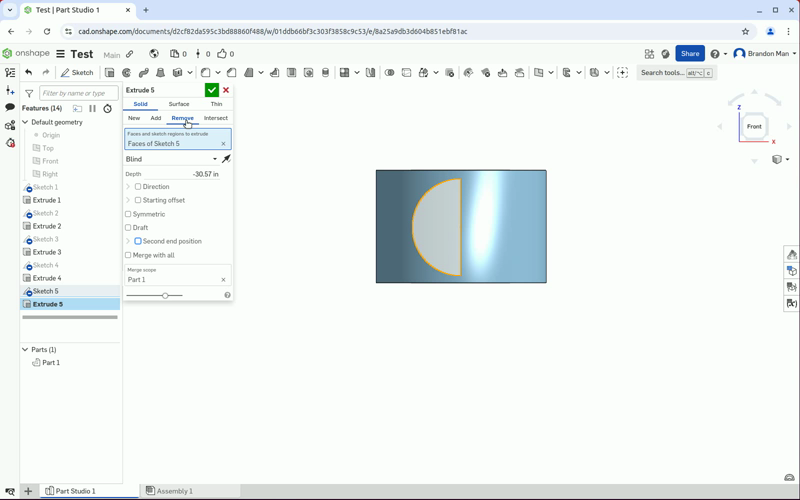
key(space)
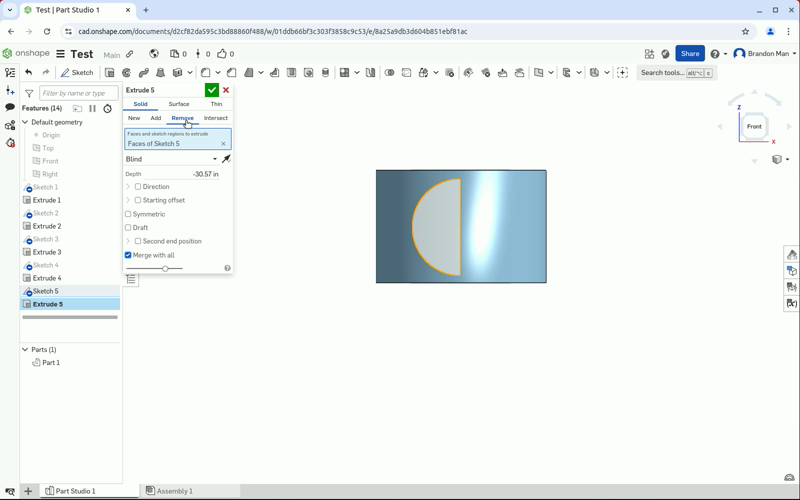
key(enter)
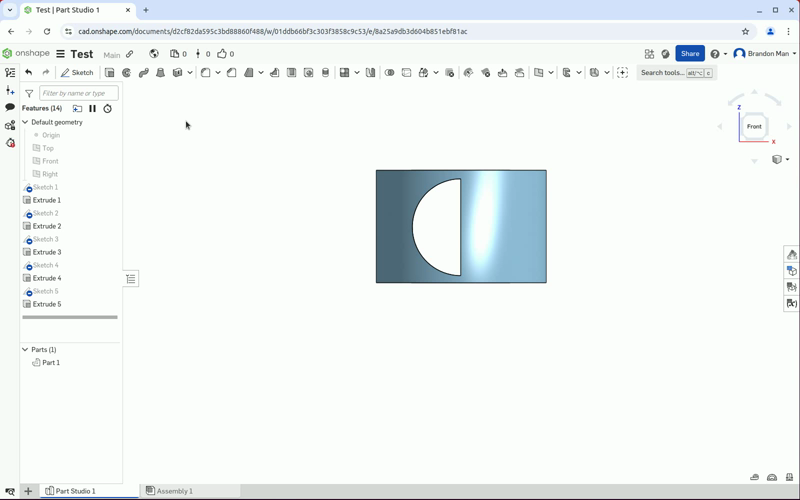
key(shift+h)
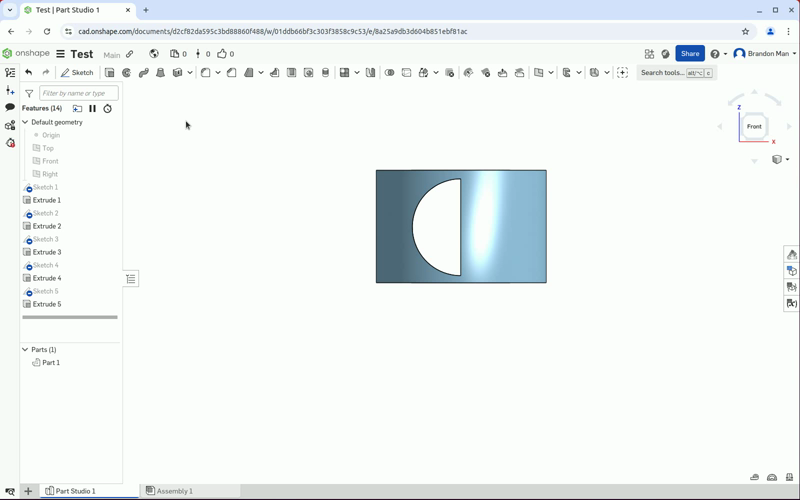
key(shift+h)
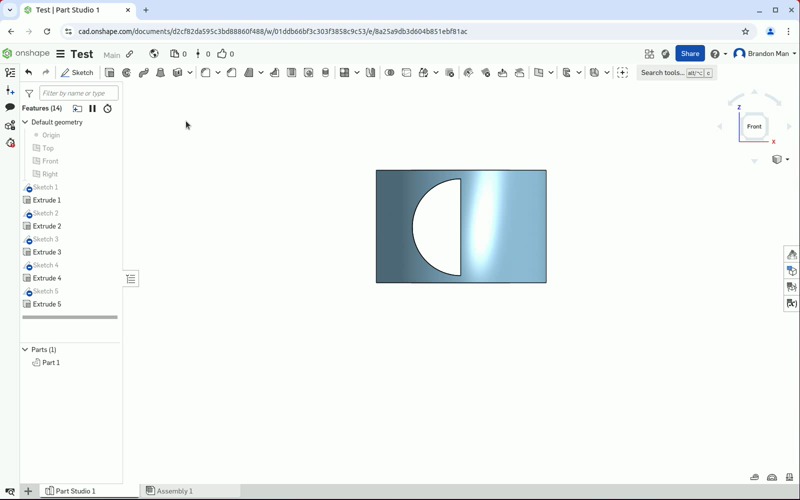
mouse_move(73, 189)
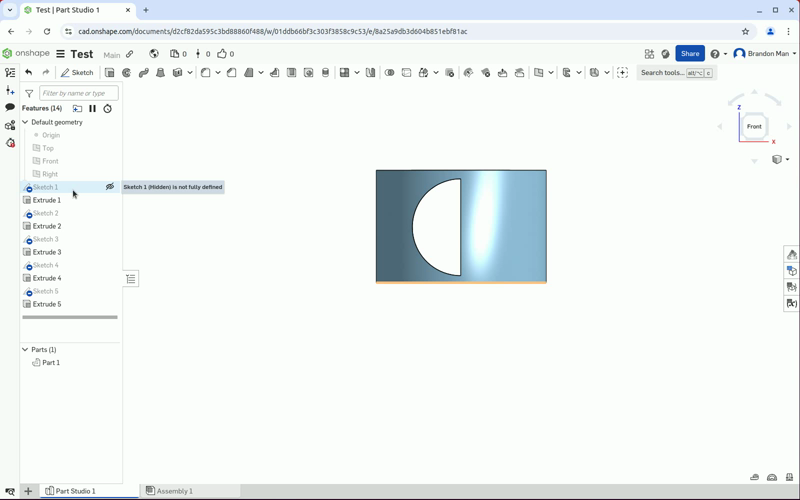
click(73, 189)
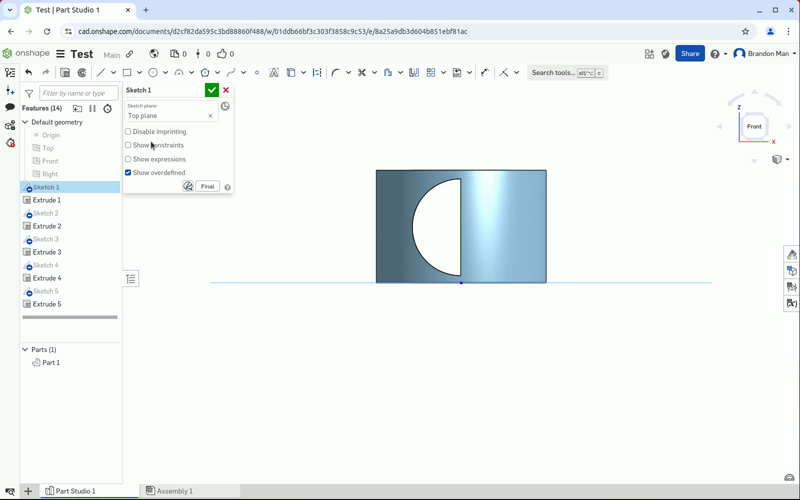
mouse_move(229, 92)
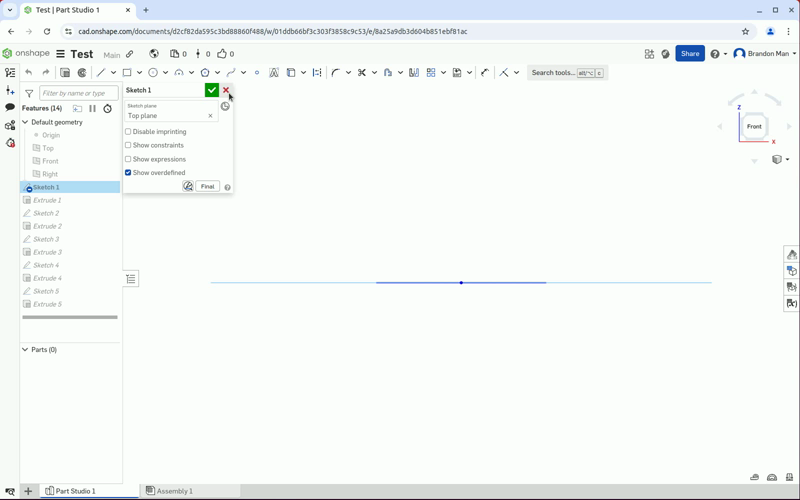
click(229, 92)
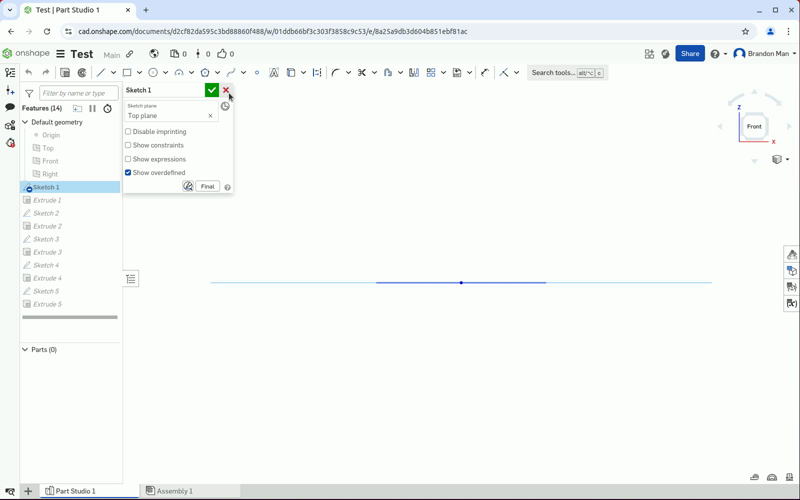
key(shift+s)
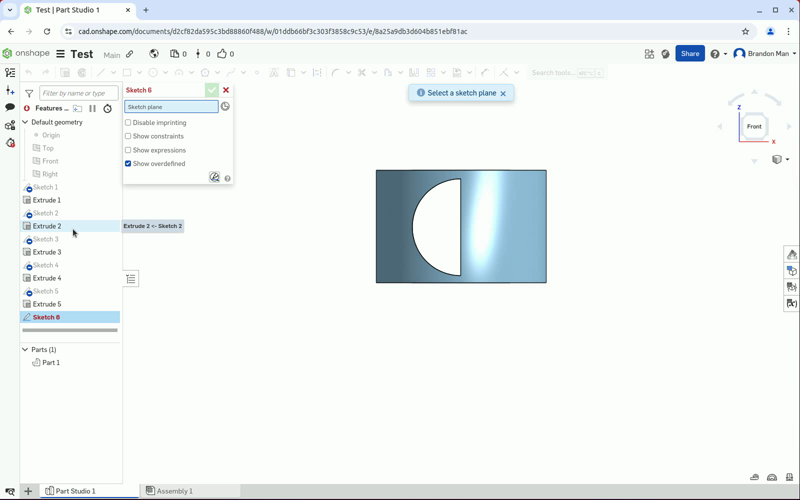
scroll(3)
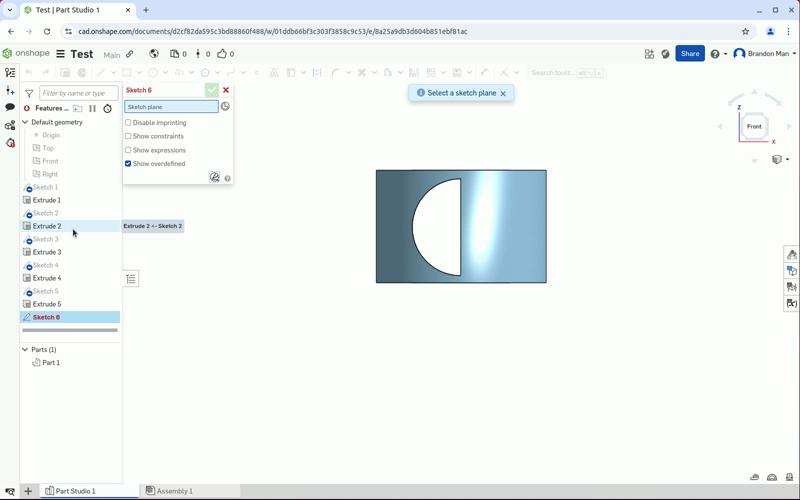
mouse_move(73, 163)
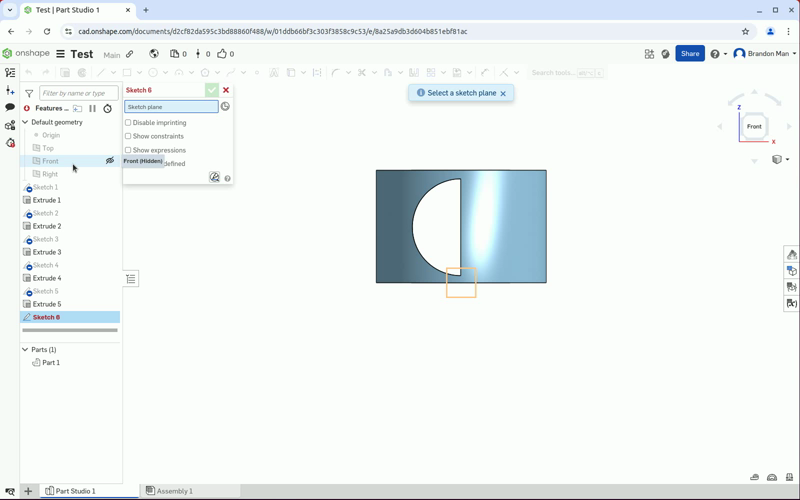
click(73, 163)
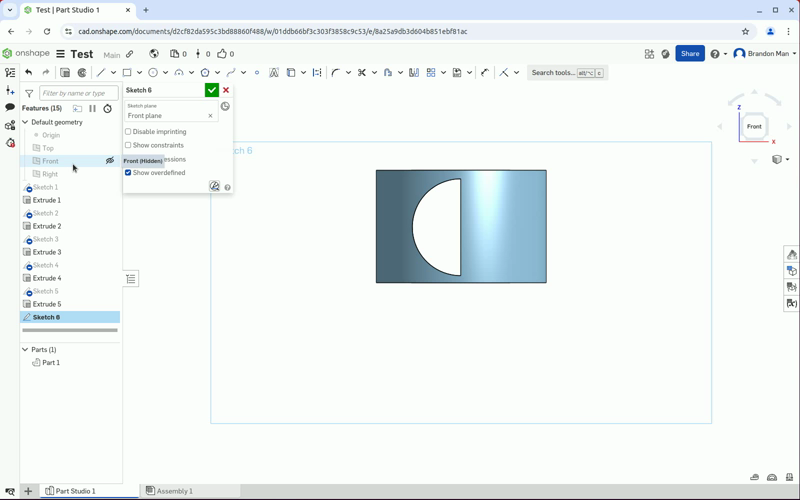
mouse_move(73, 352)
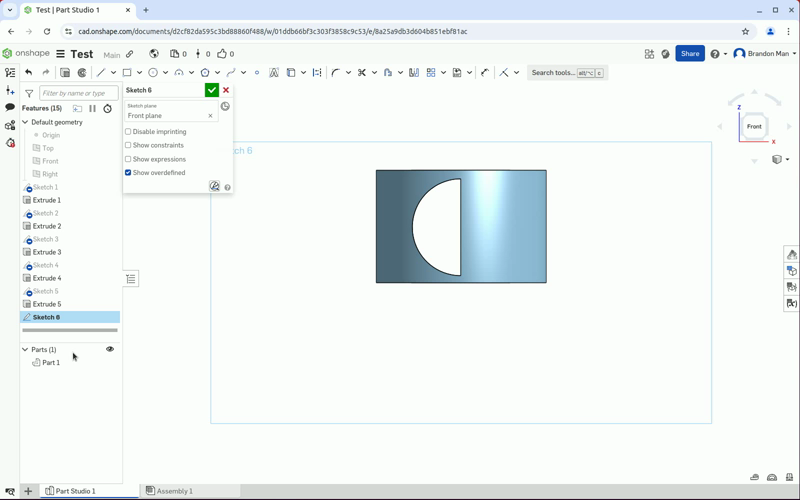
key(y)
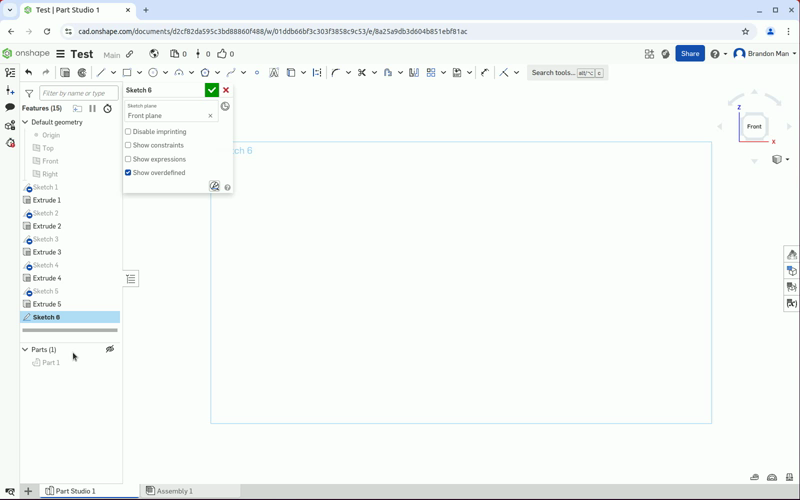
key(a)
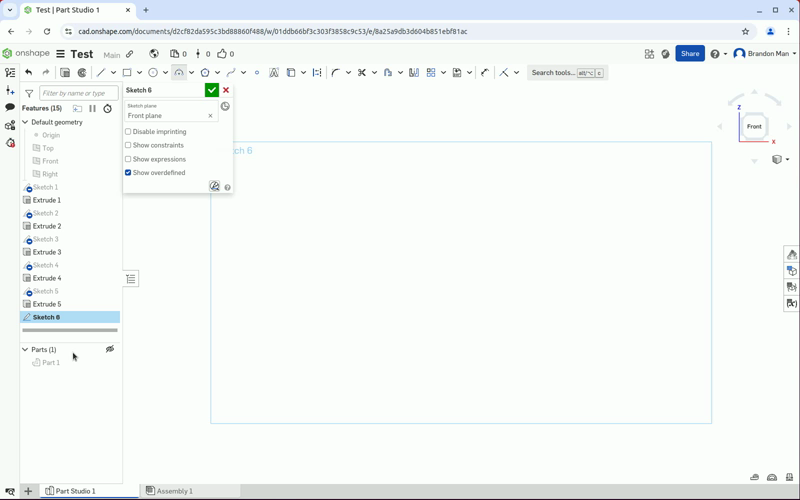
key_down(shift)
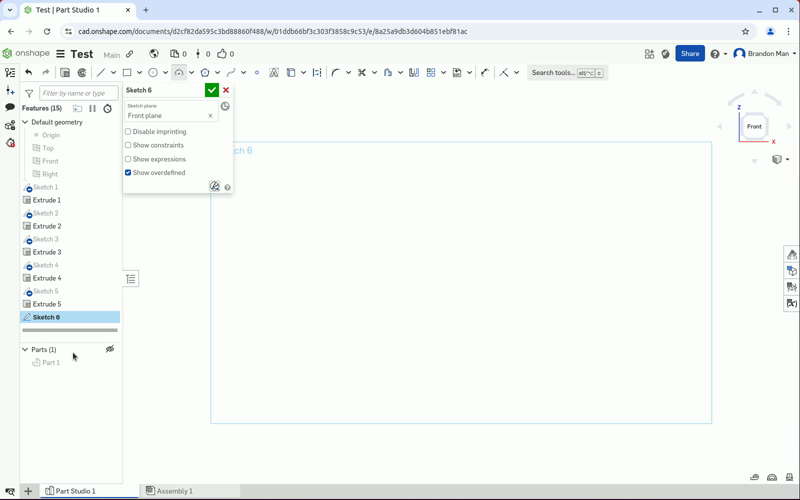
mouse_move(460, 275)
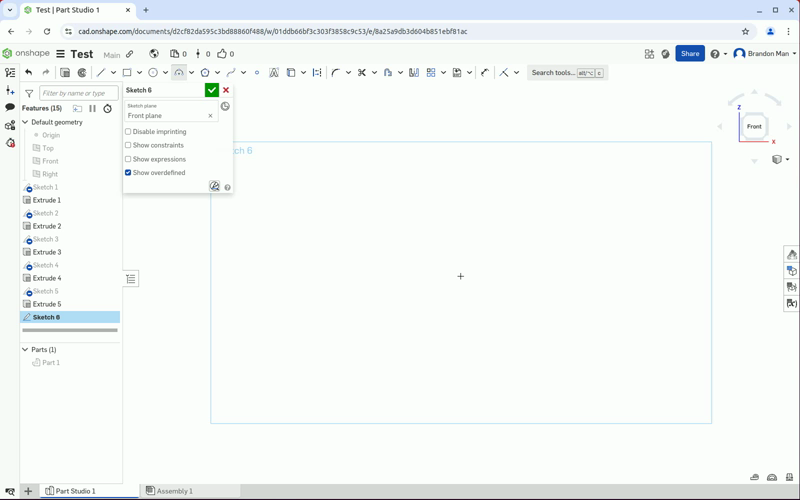
click(460, 275)
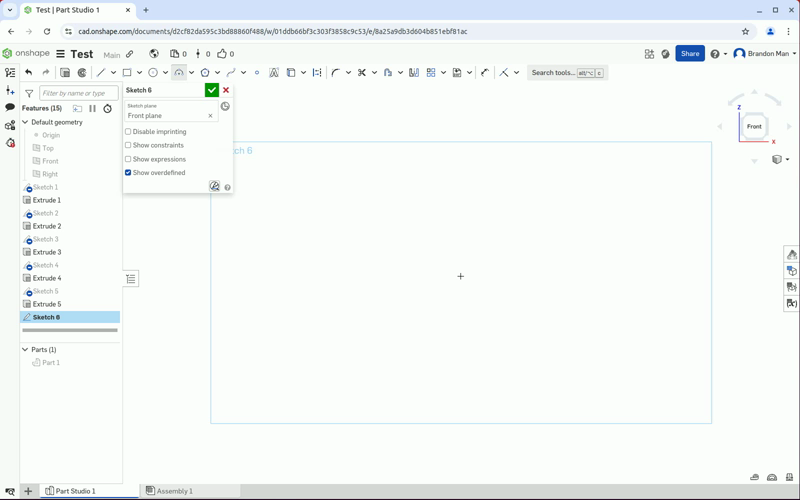
key_up(shift)
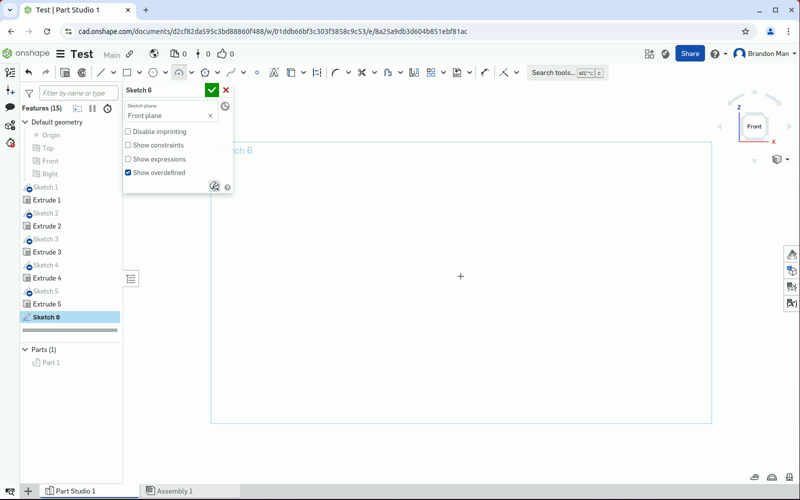
key_down(shift)
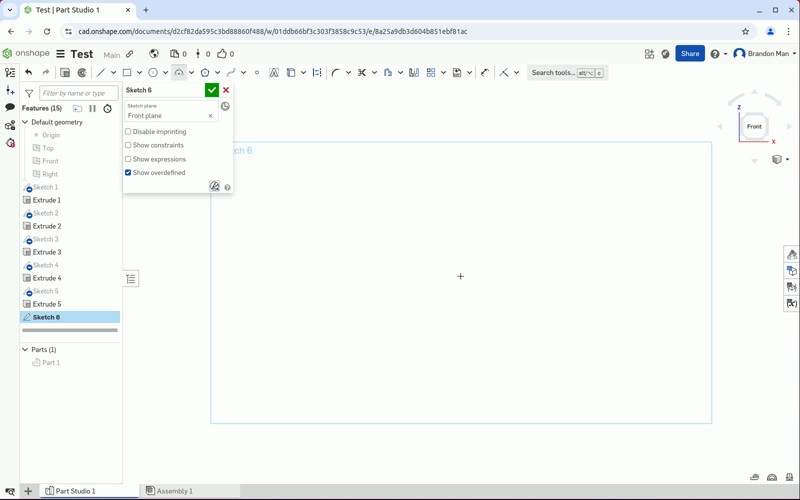
mouse_move(460, 178)
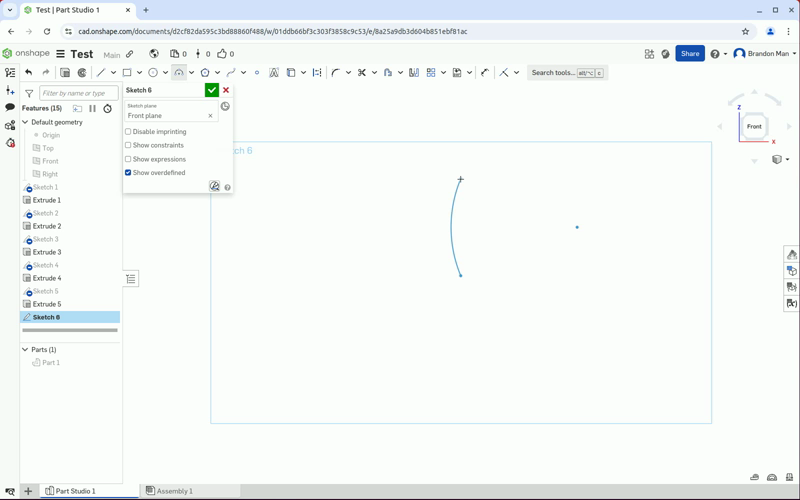
click(460, 178)
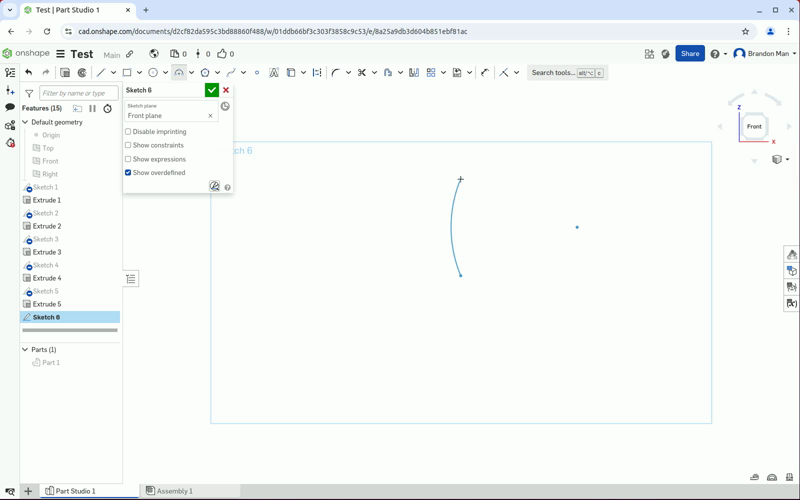
mouse_move(509, 227)
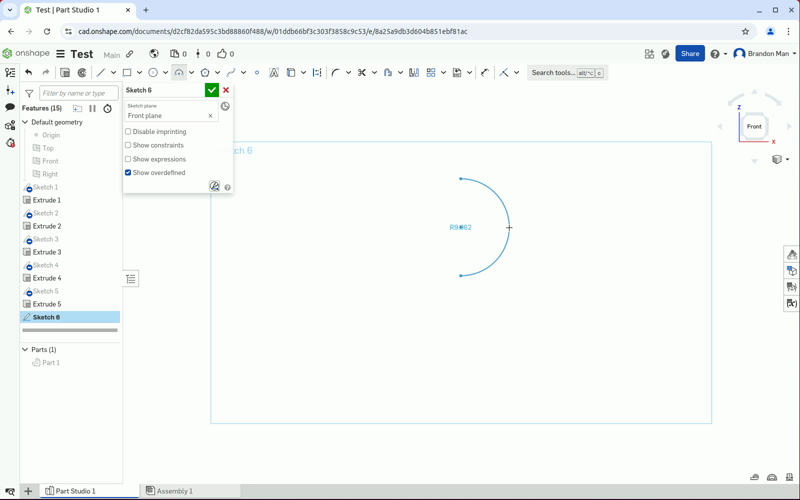
click(509, 227)
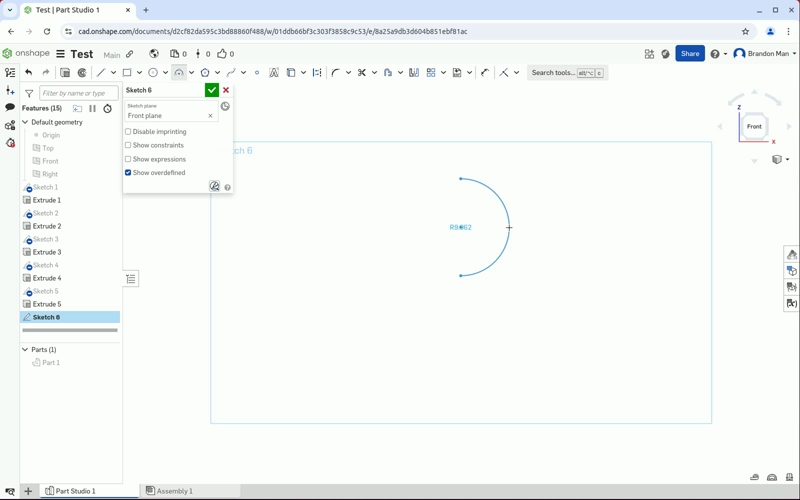
key_up(shift)
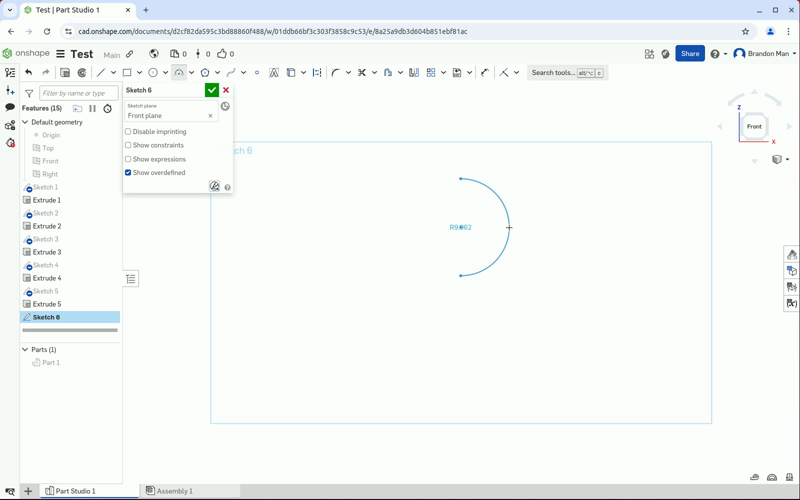
key(esc)
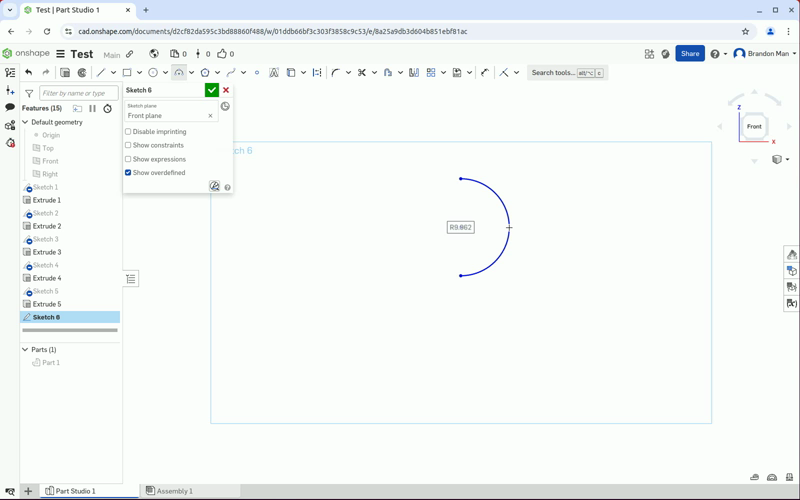
key(l)
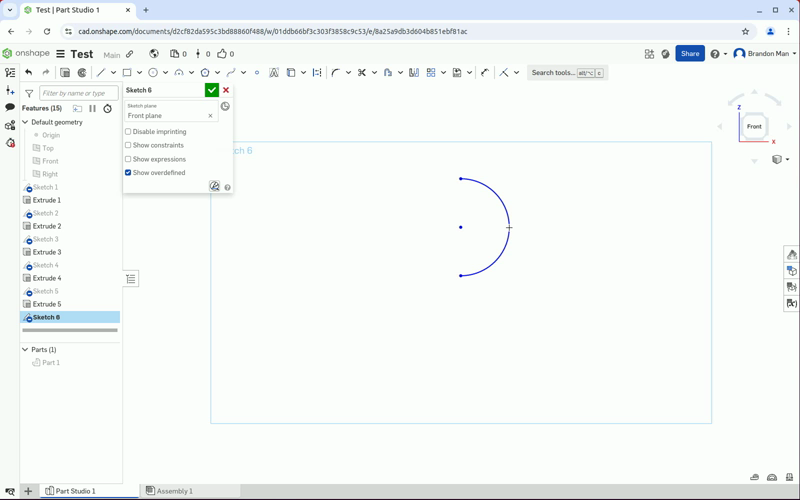
mouse_move(460, 178)
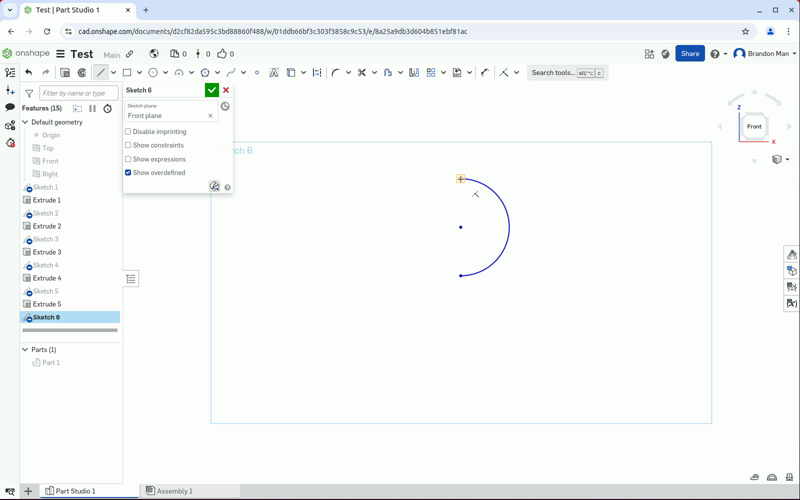
click(460, 178)
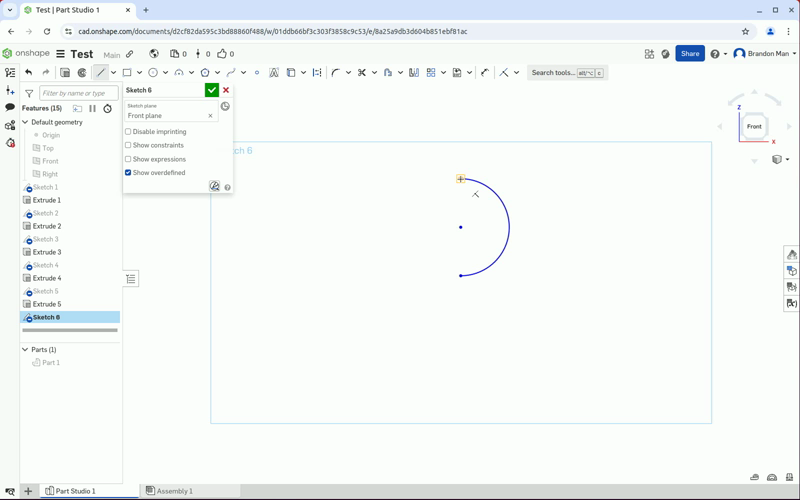
key_down(shift)
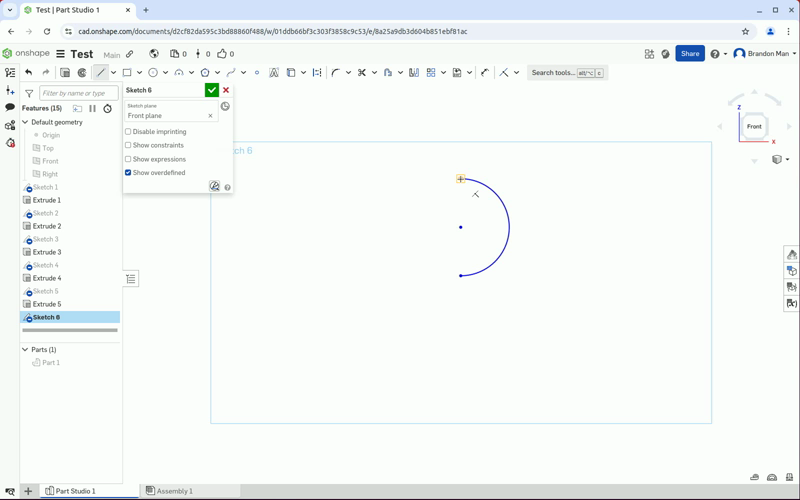
mouse_move(460, 275)
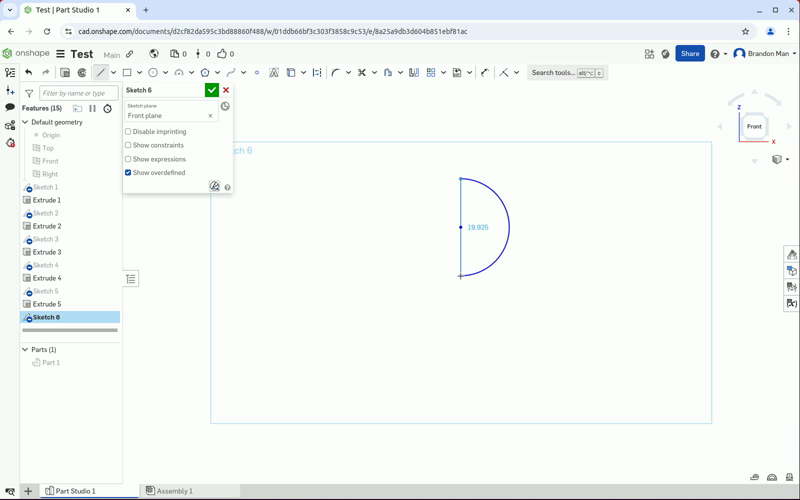
key_up(shift)
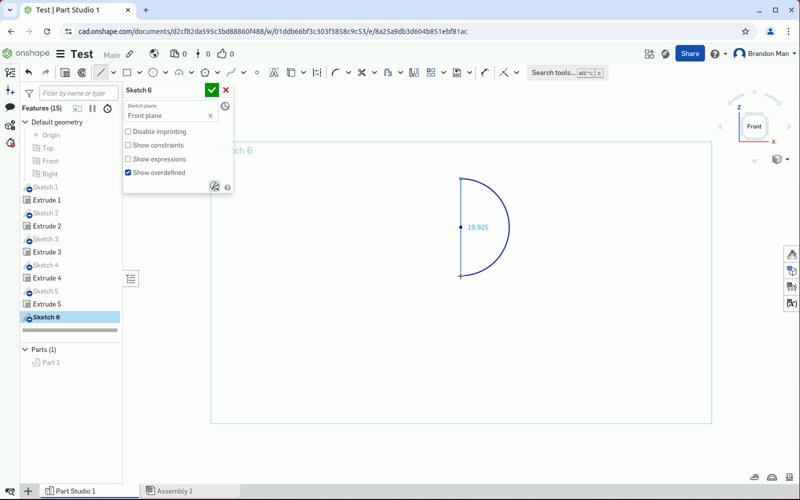
click(460, 275)
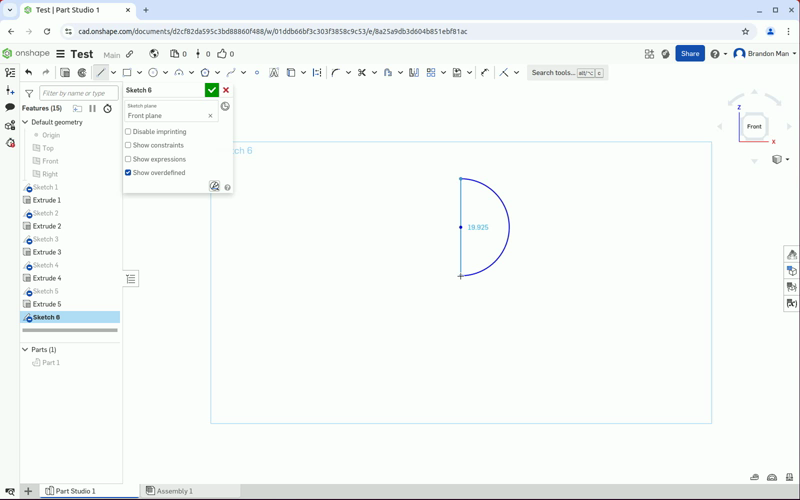
key(esc)
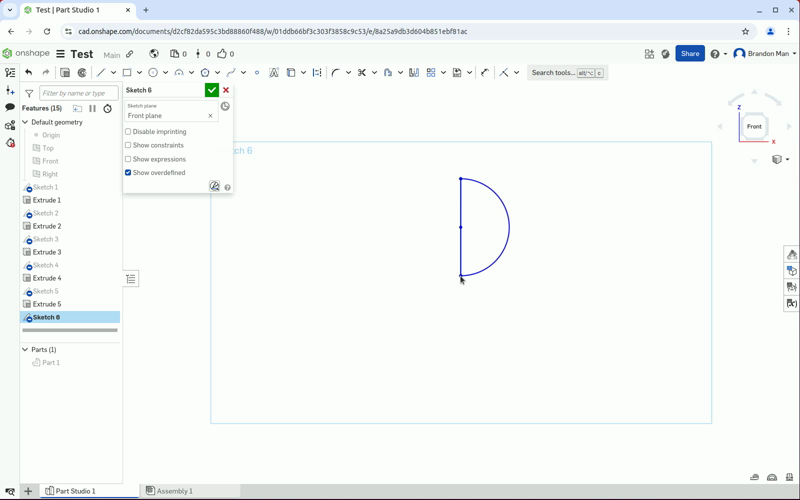
mouse_move(501, 216)
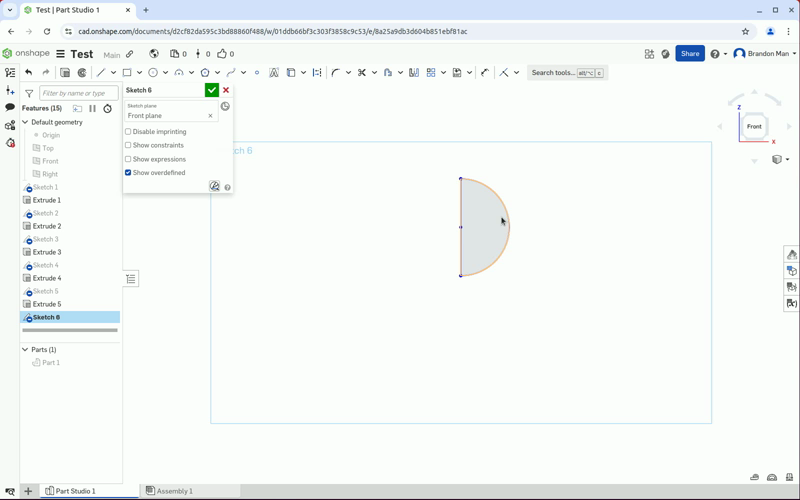
click(501, 216)
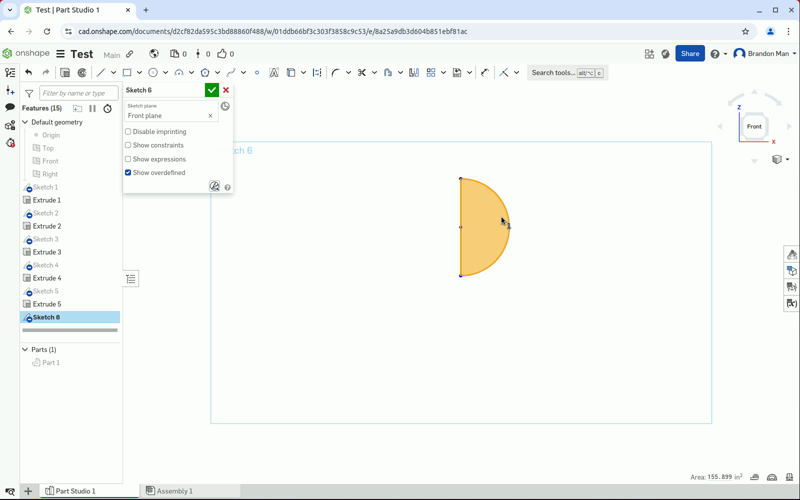
mouse_move(73, 352)
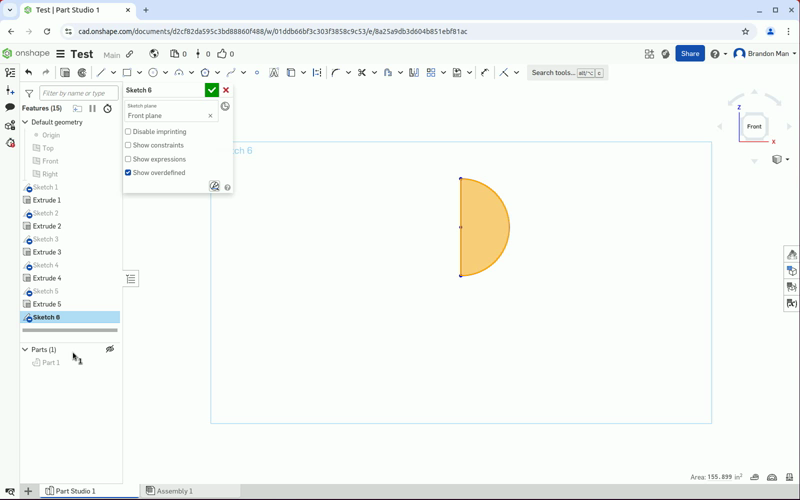
key(shift+y)
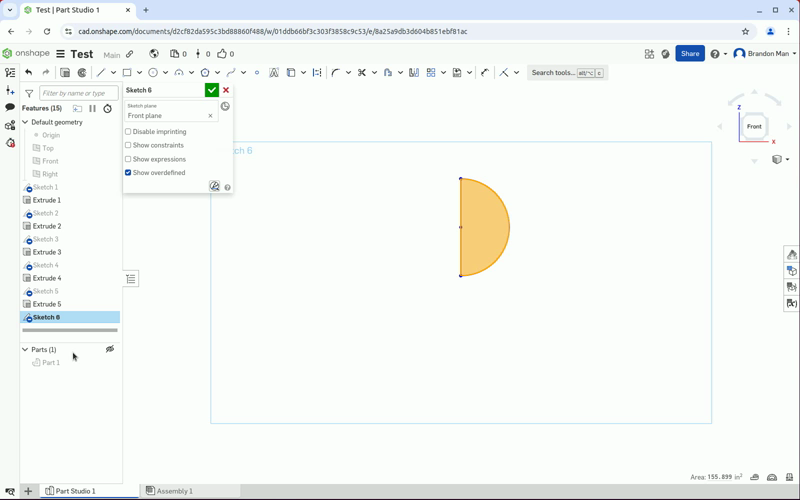
key(shift+e)
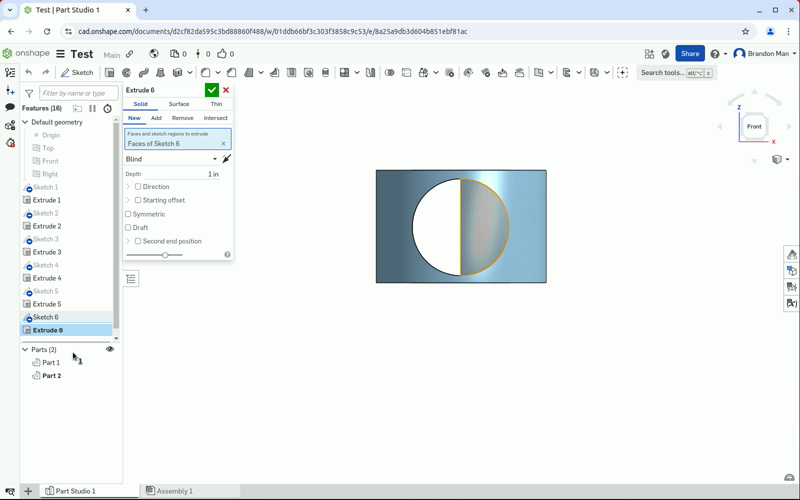
mouse_move(143, 106)
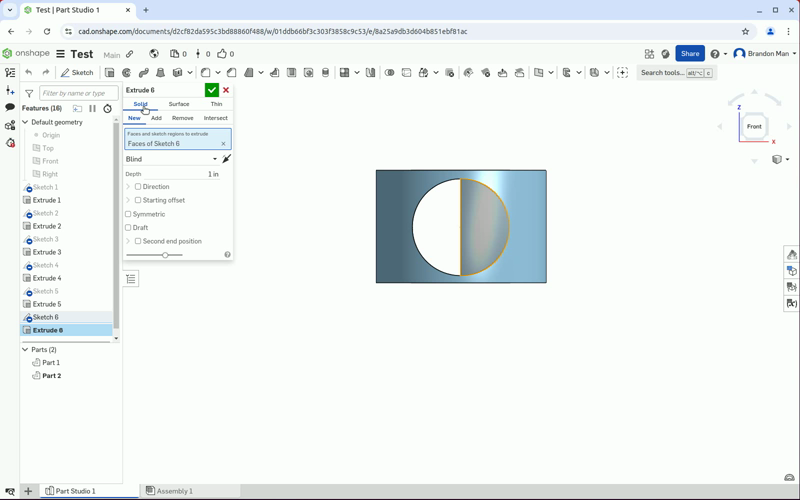
click(143, 106)
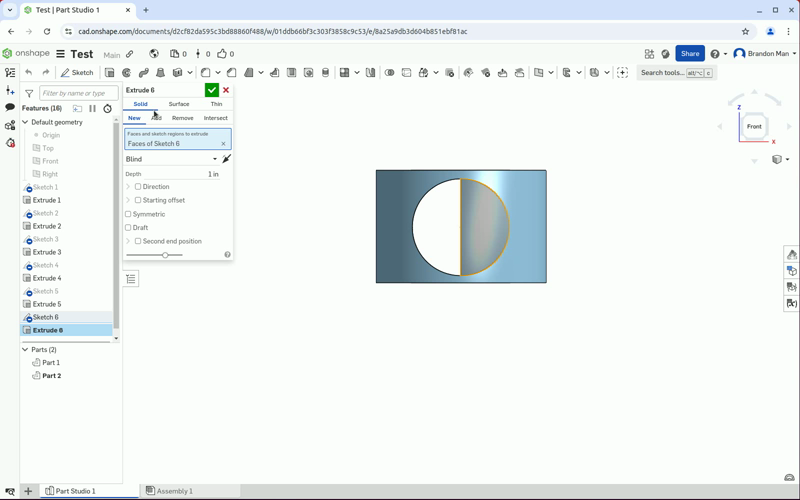
mouse_move(186, 120)
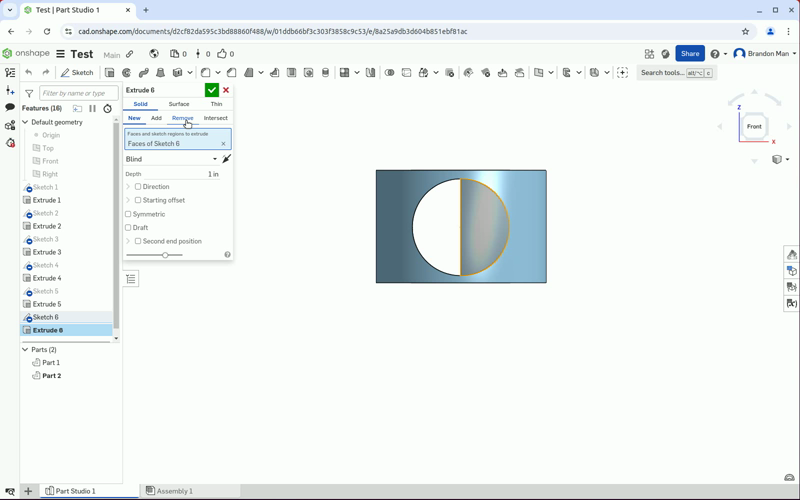
click(186, 120)
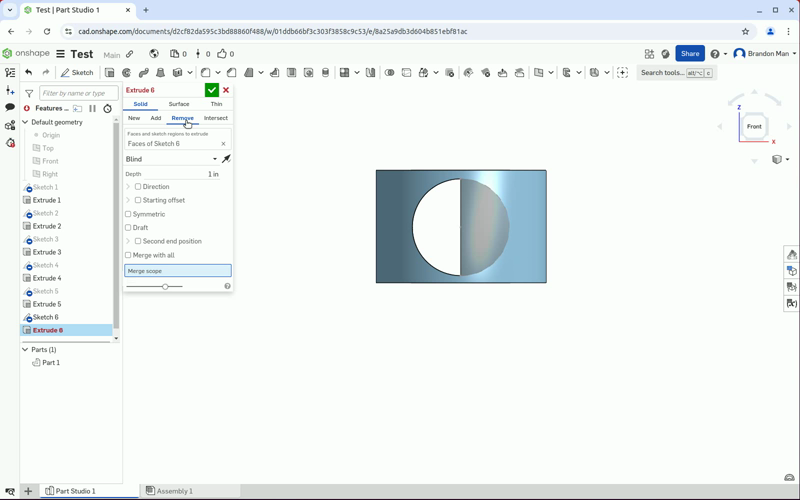
key(tab, 4)
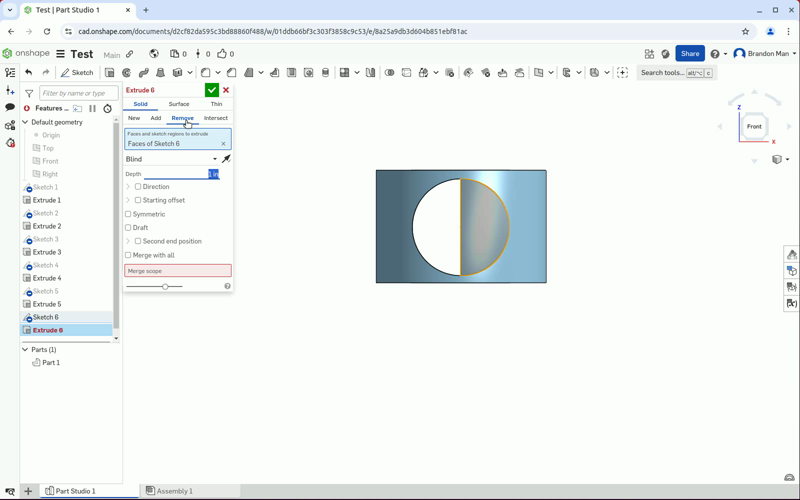
text(-30.57)
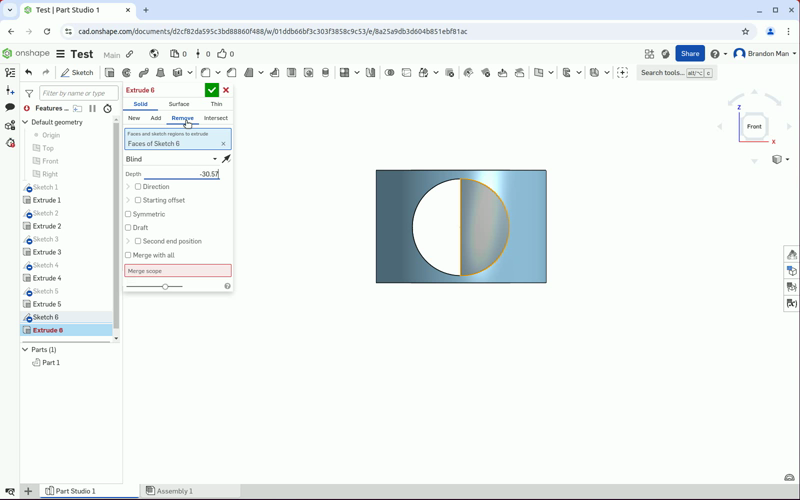
key(tab, 6)
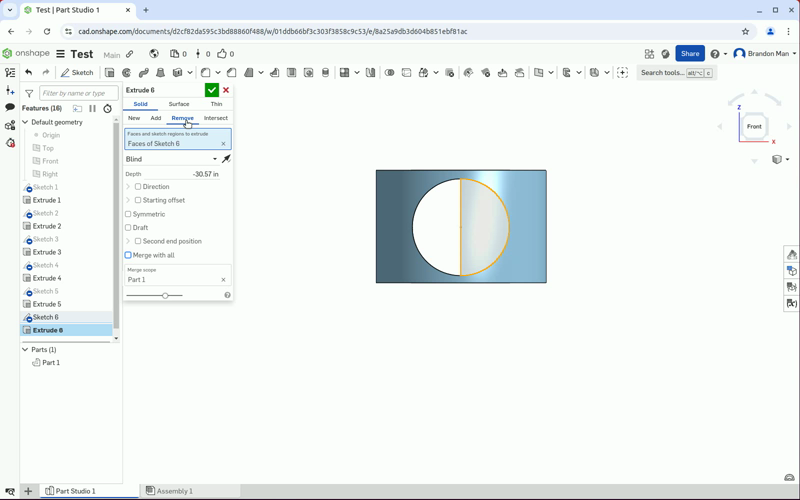
key(space)
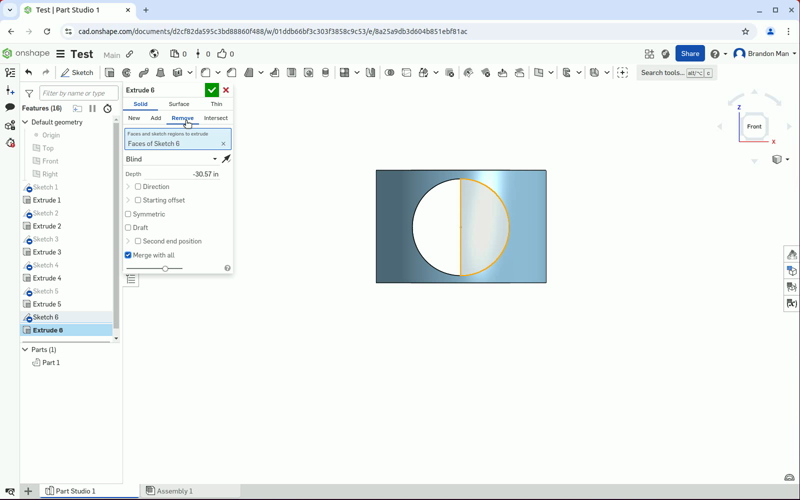
key(enter)
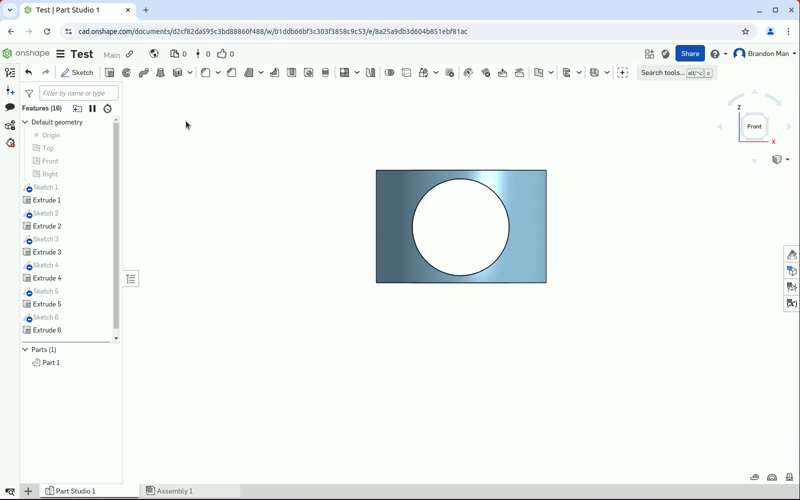
key(shift+h)
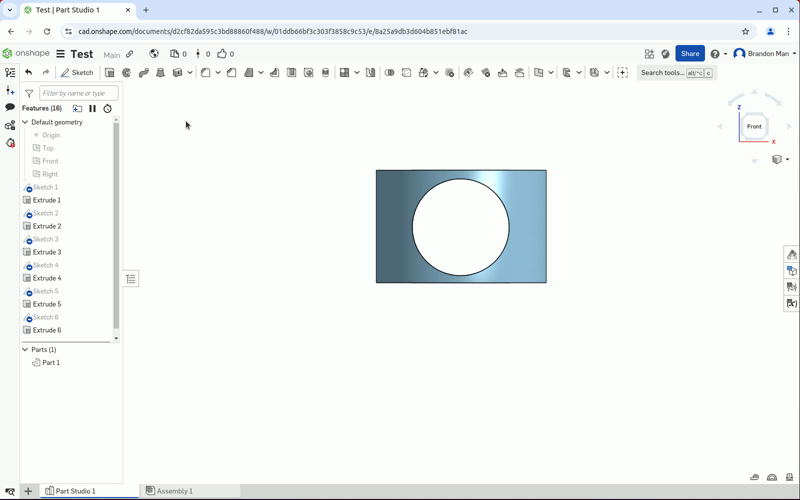
key(shift+h)
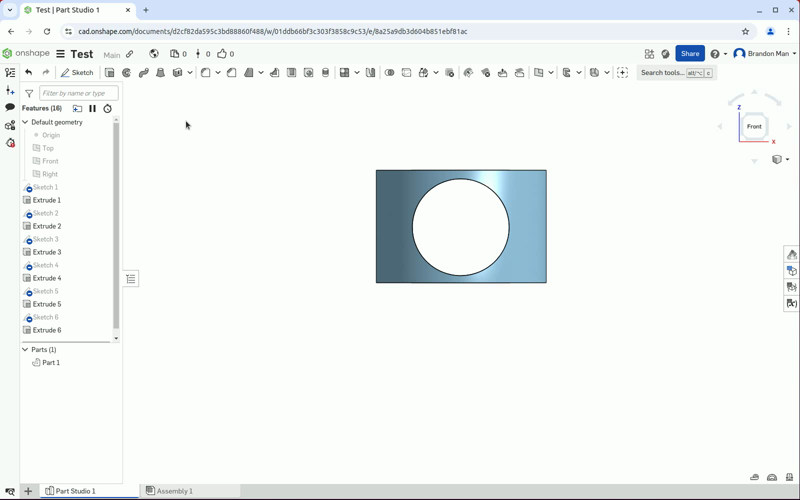
mouse_move(69, 189)
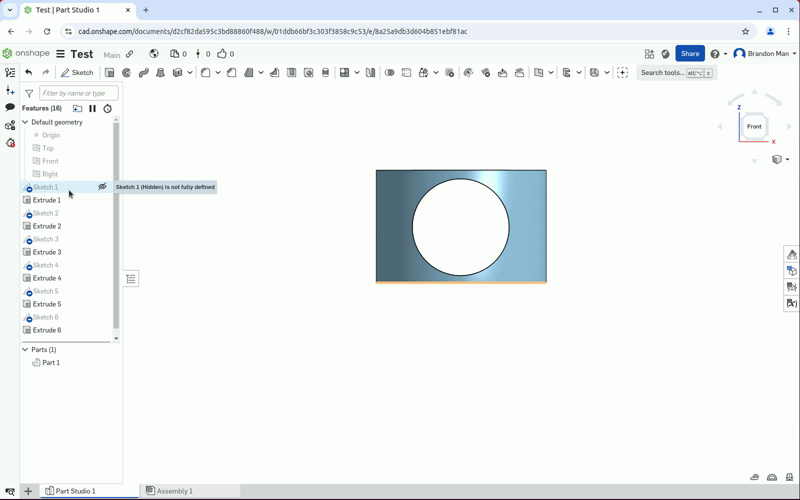
click(69, 189)
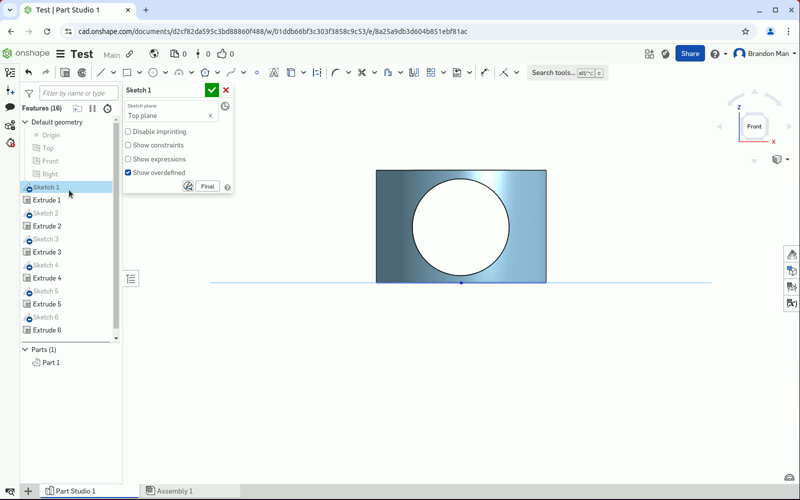
mouse_move(229, 92)
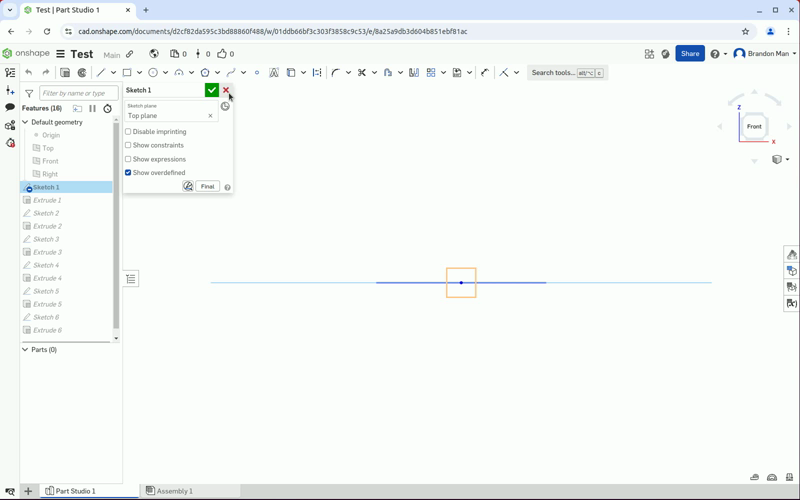
click(229, 92)
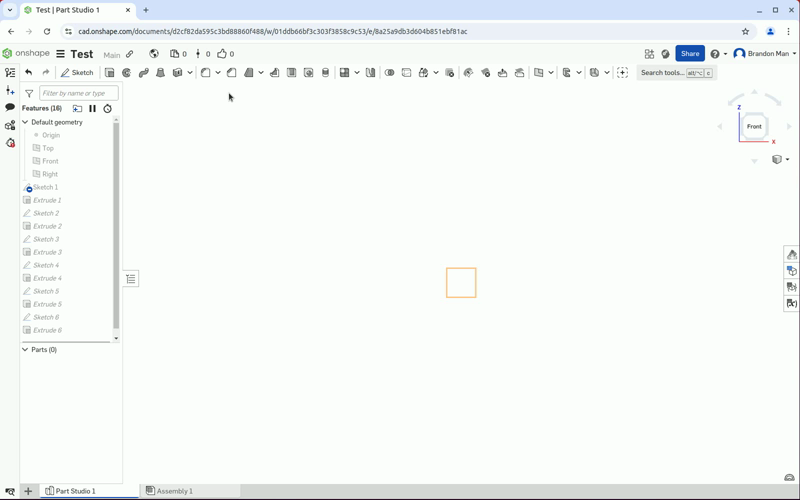
mouse_move(73, 352)
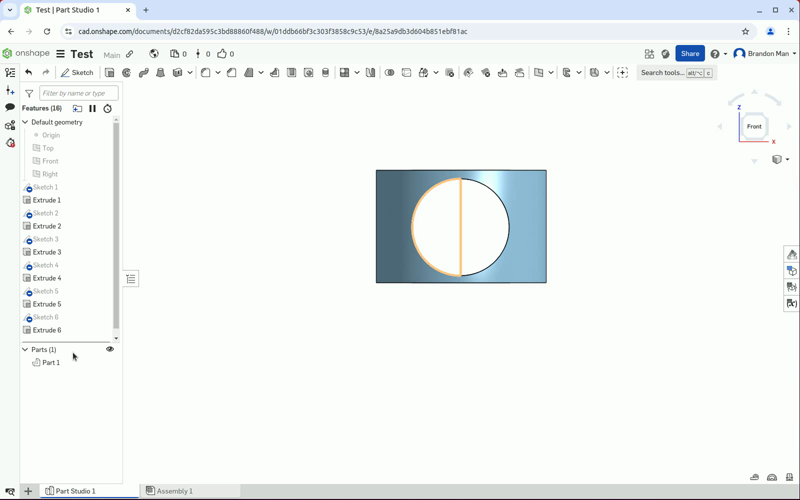
key(y)
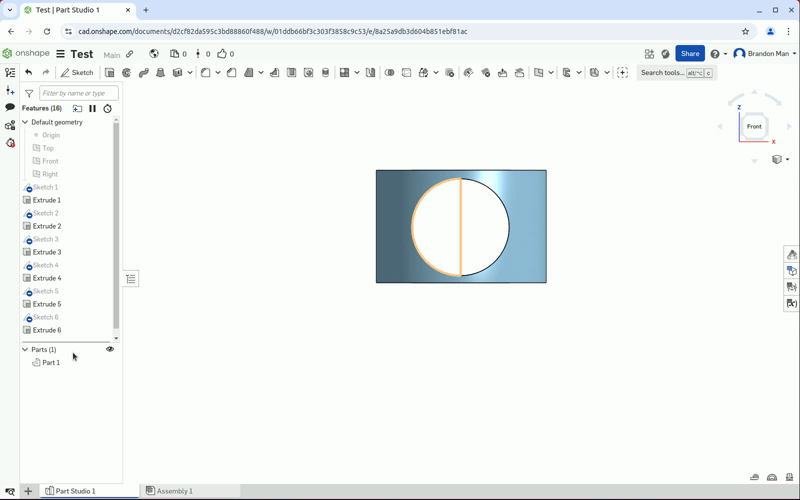
key(shift+p)
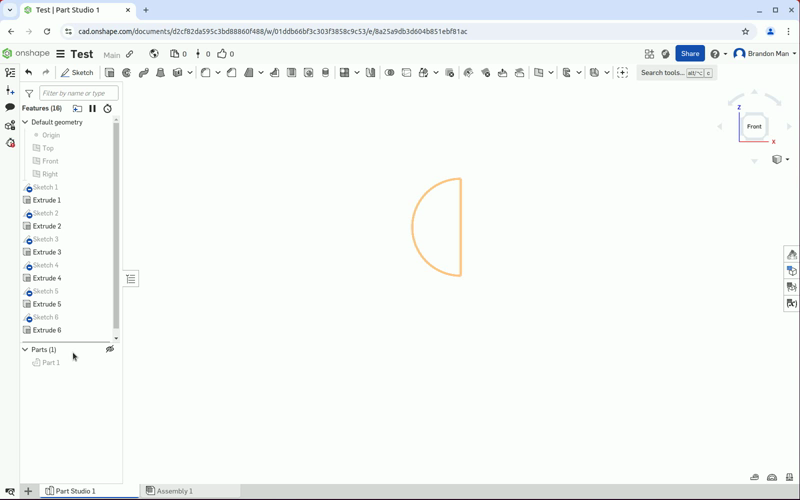
key(space)
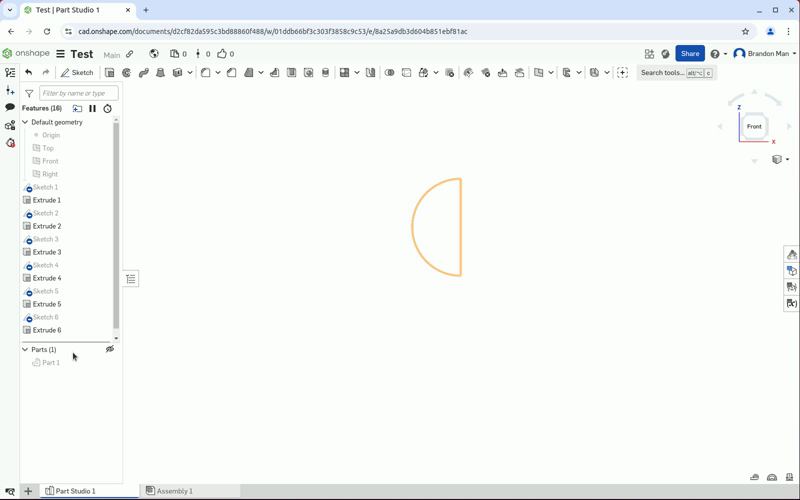
key_down(shift)
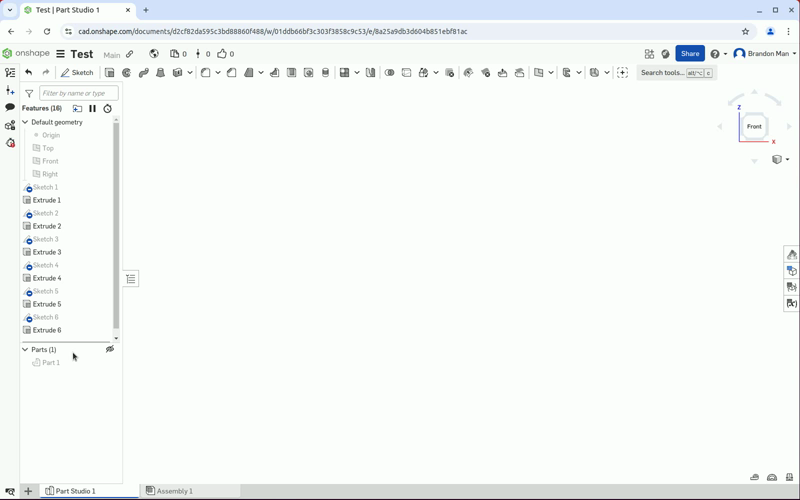
key(left)
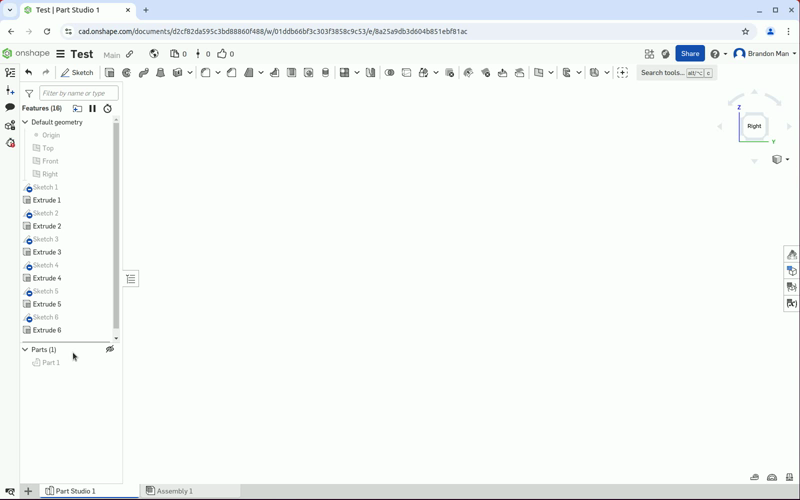
key_up(shift)
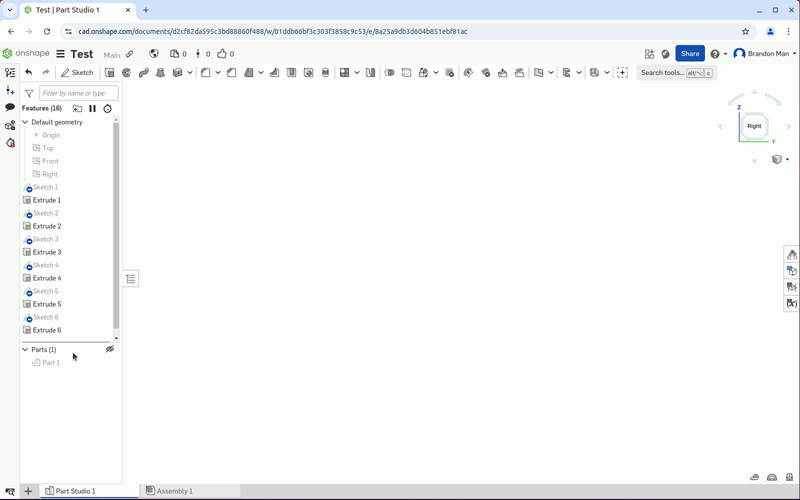
mouse_move(73, 352)
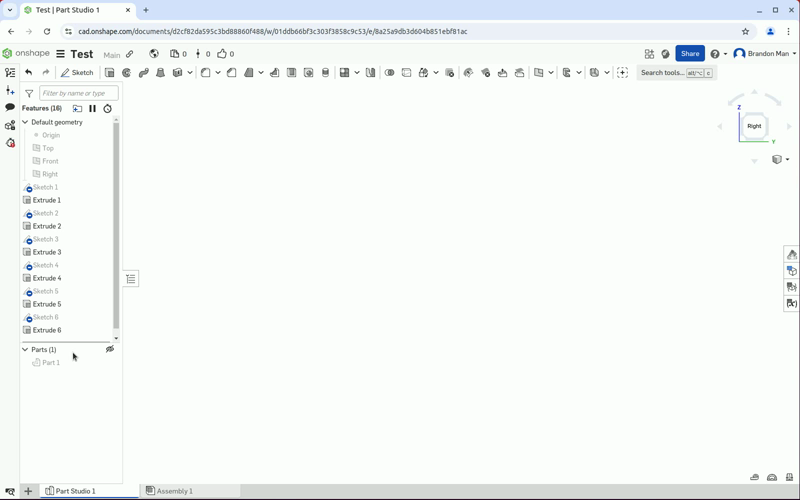
key(shift+y)
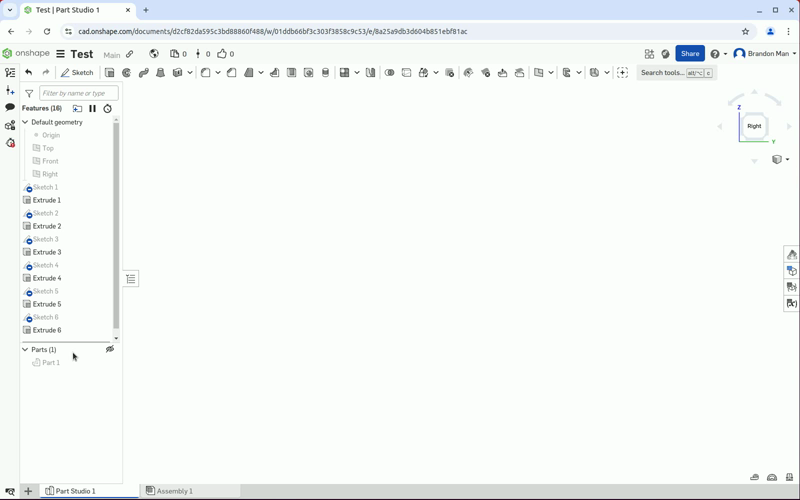
key(shift+s)
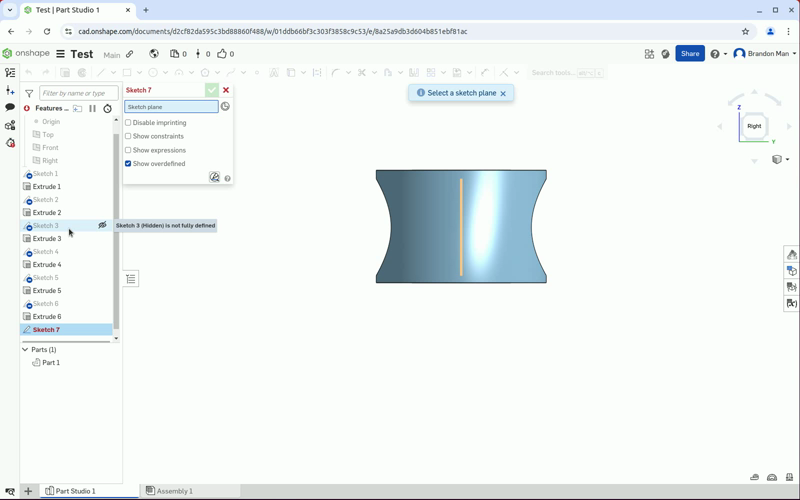
scroll(3)
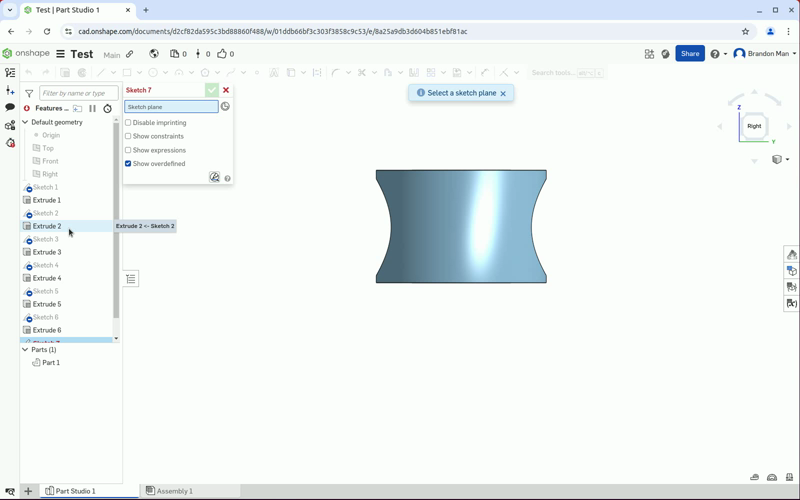
mouse_move(69, 176)
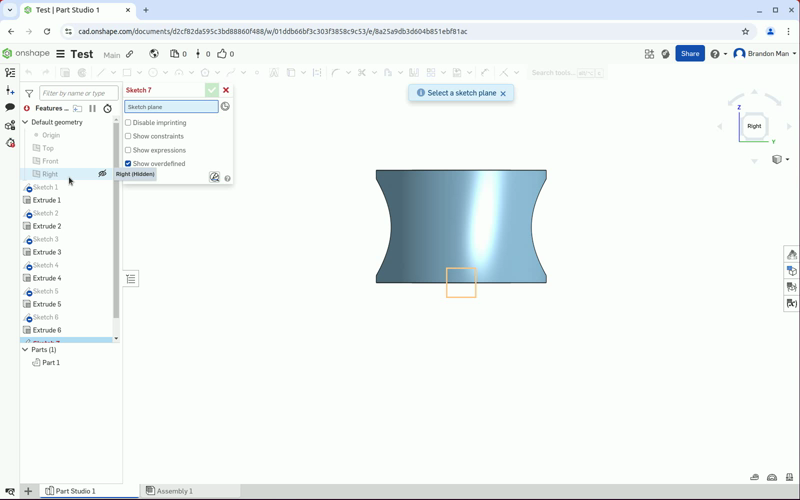
click(69, 176)
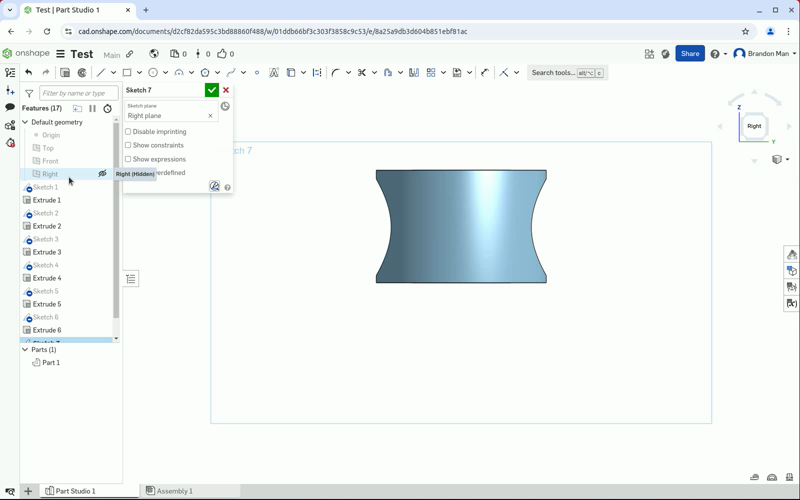
mouse_move(73, 352)
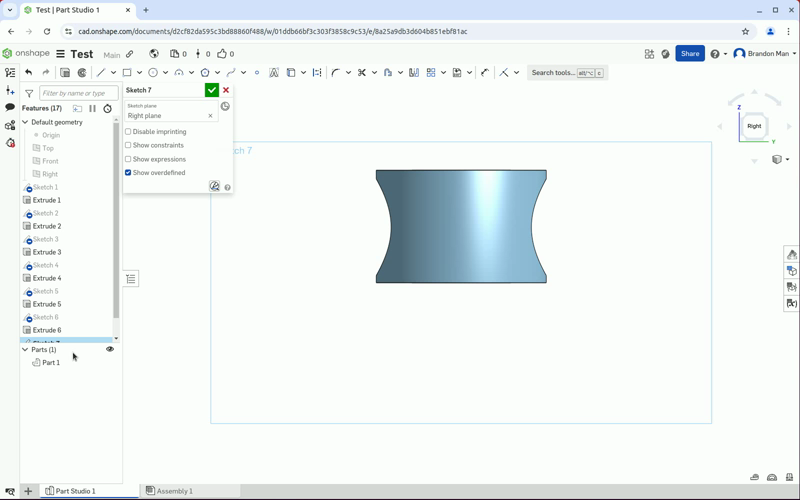
key(y)
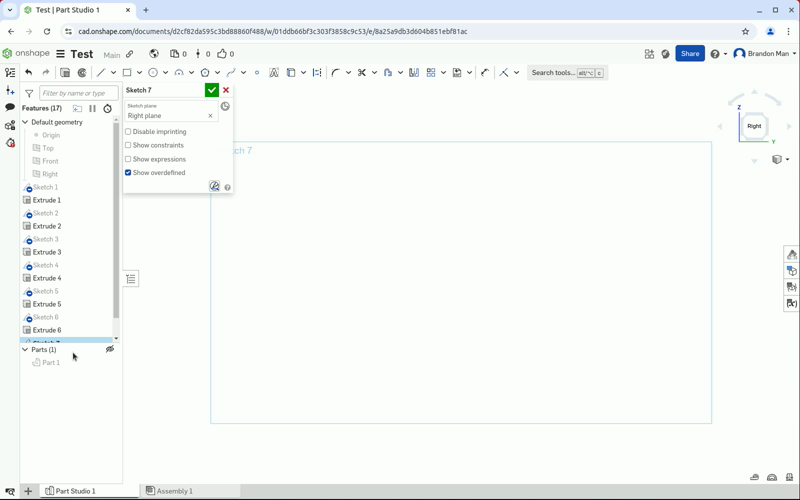
key(l)
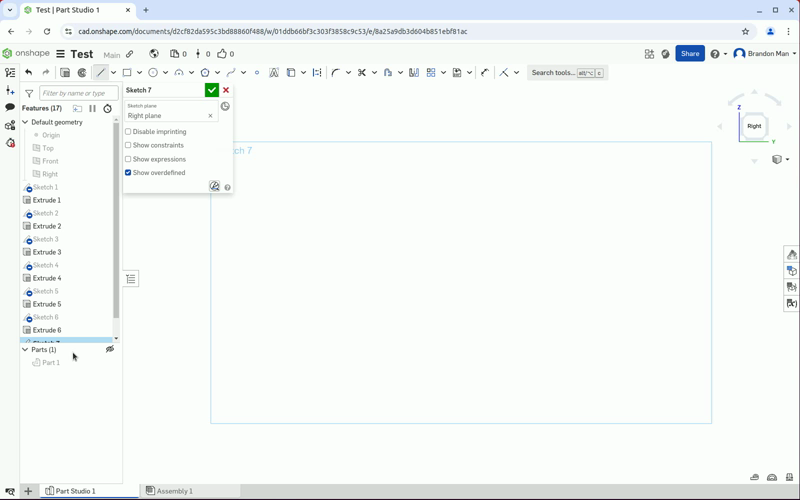
key_down(shift)
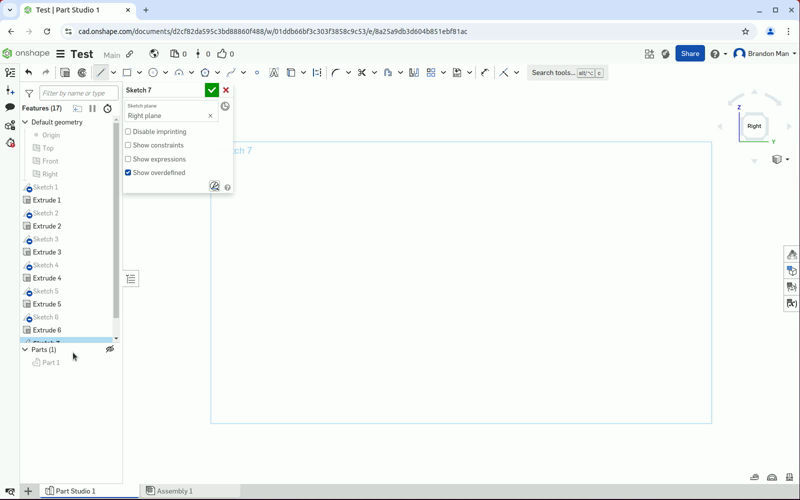
mouse_move(460, 275)
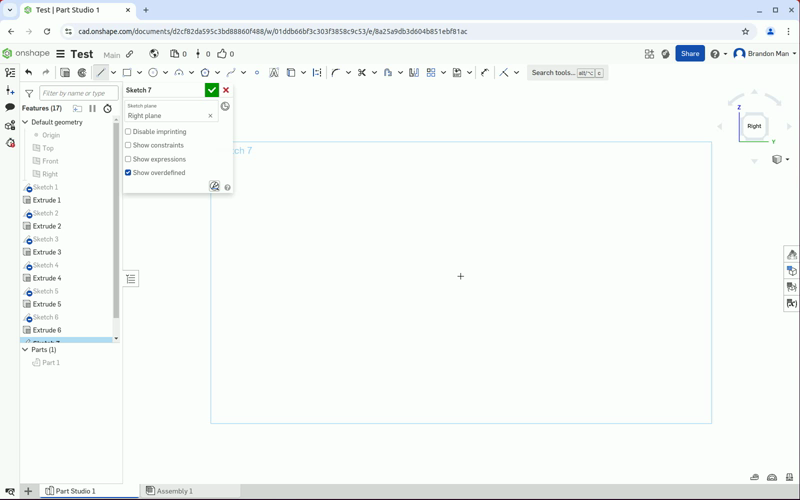
click(460, 275)
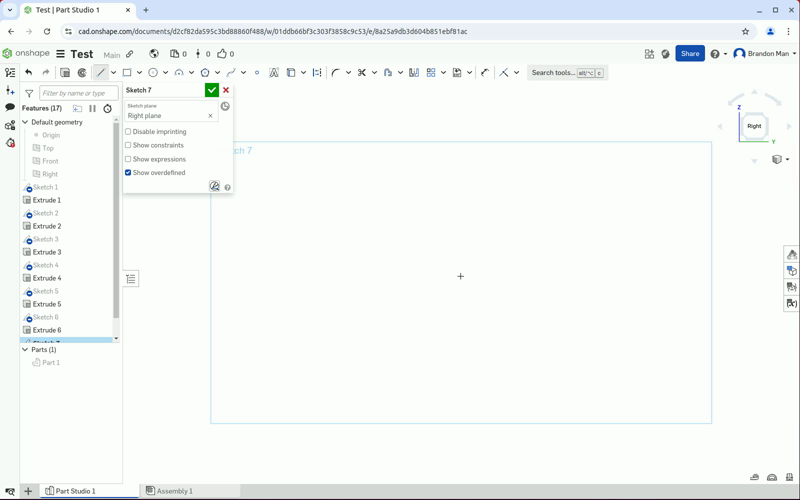
key_up(shift)
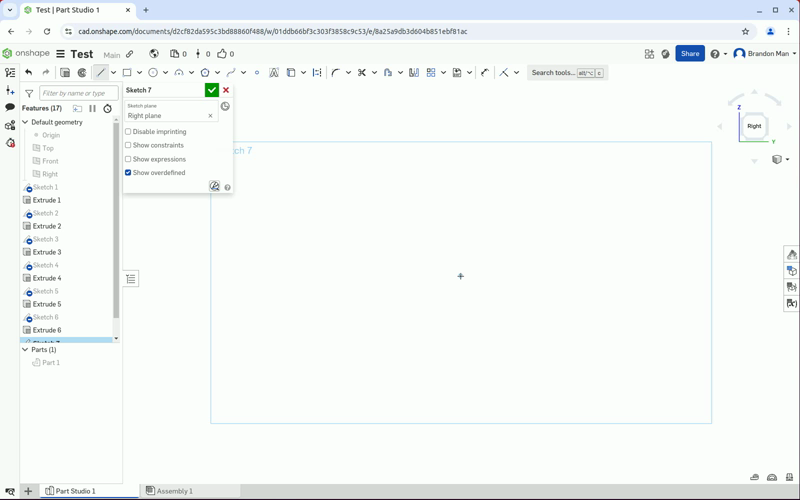
key_down(shift)
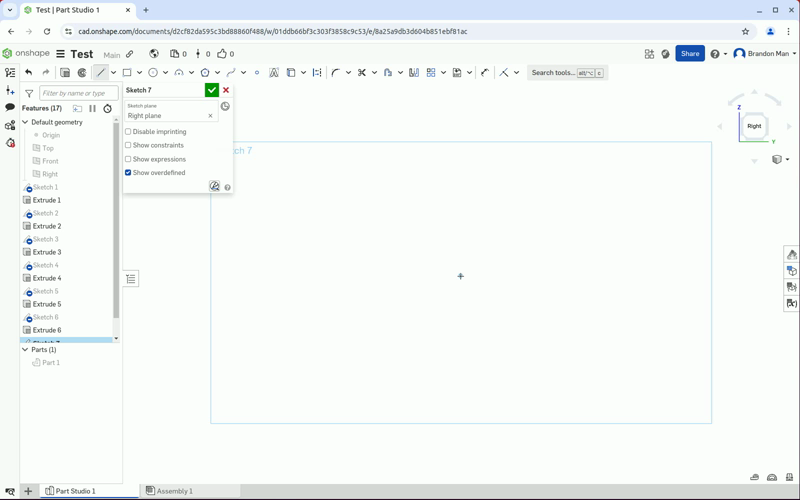
mouse_move(460, 178)
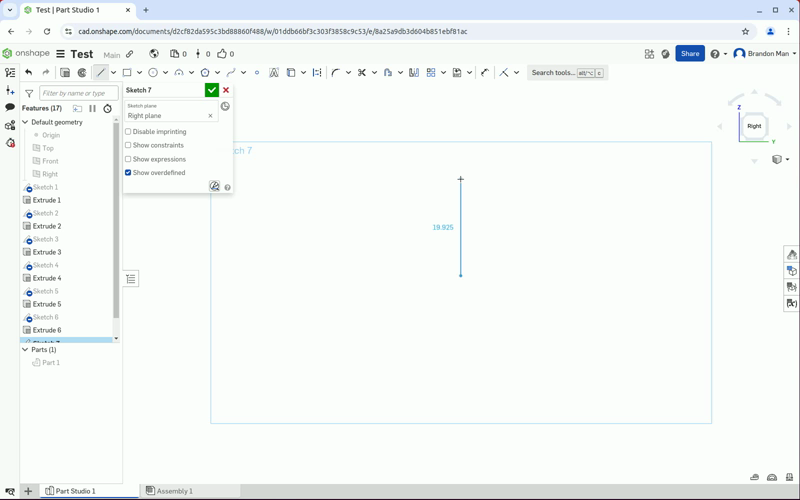
click(460, 178)
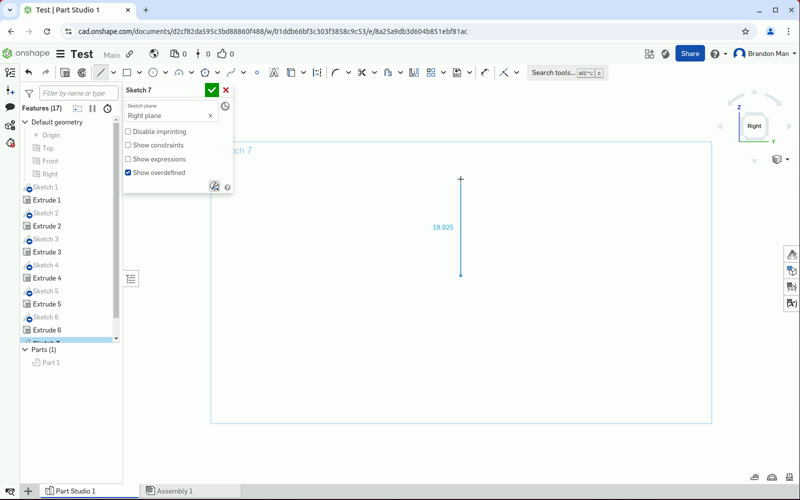
key_up(shift)
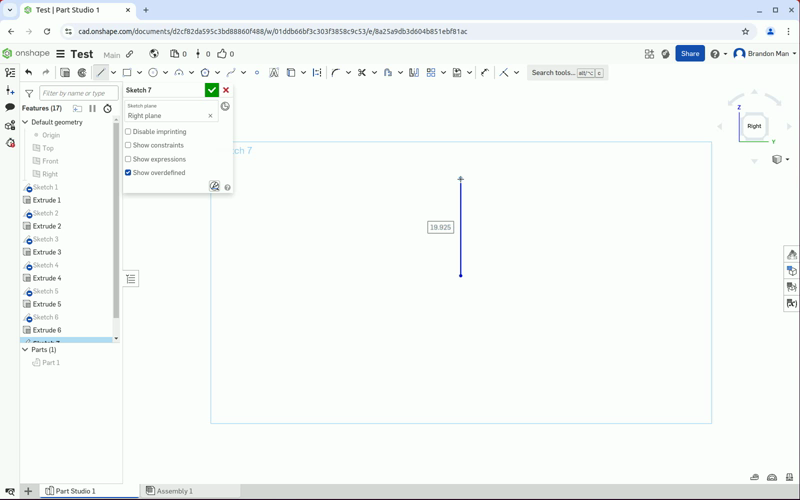
key(esc)
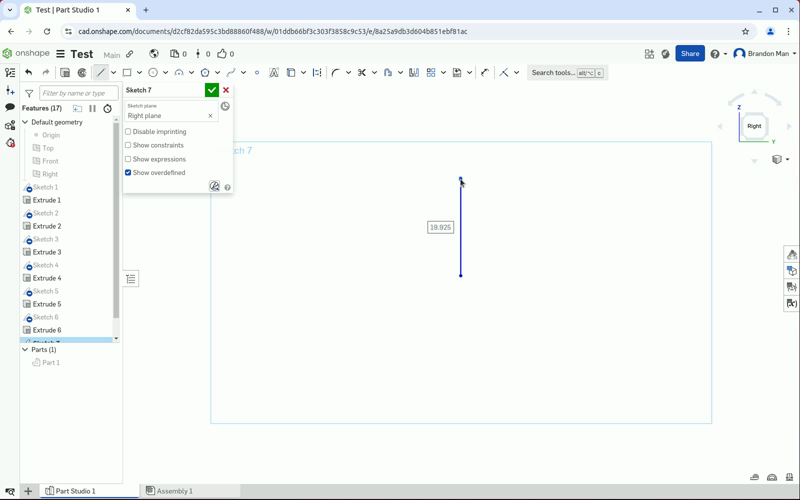
key(a)
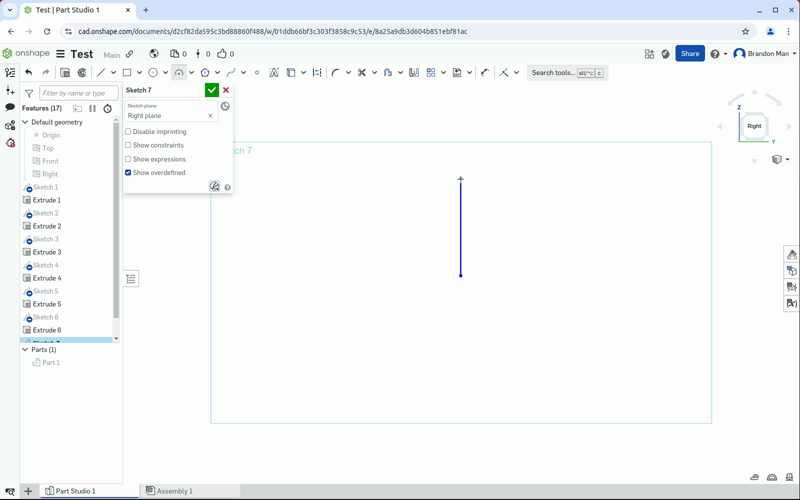
mouse_move(460, 178)
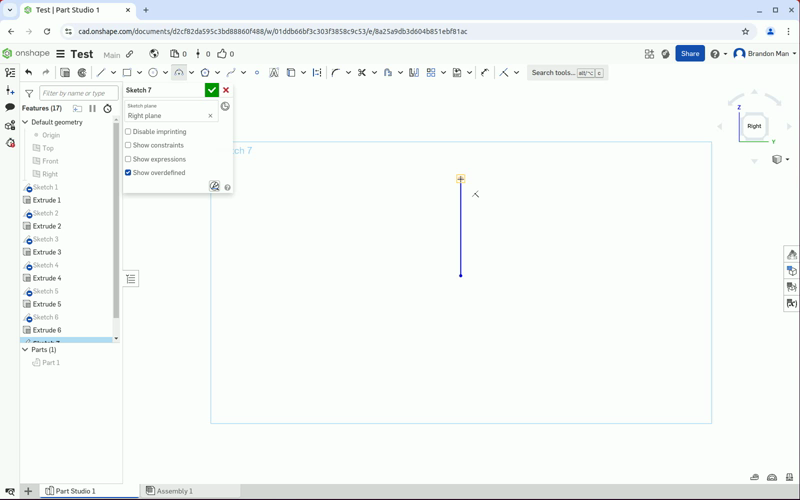
click(460, 178)
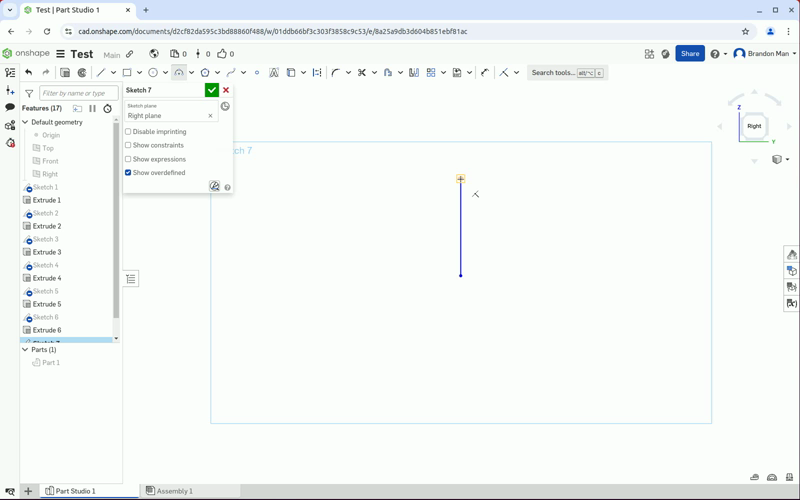
mouse_move(460, 275)
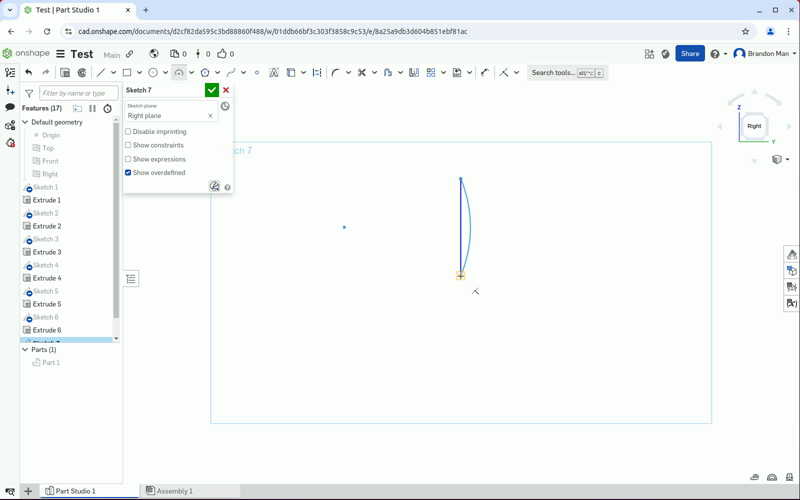
click(460, 275)
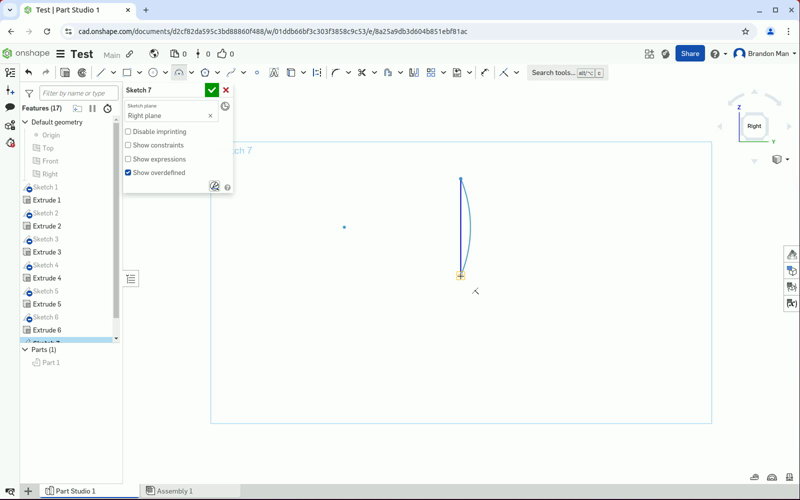
key_down(shift)
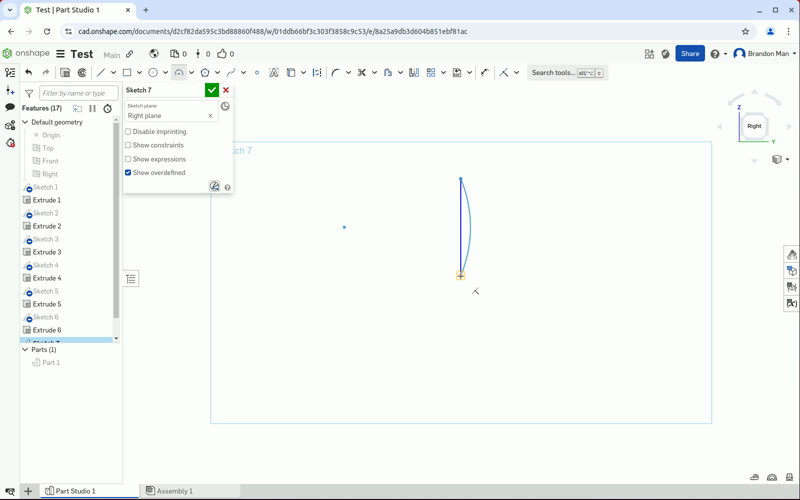
mouse_move(412, 227)
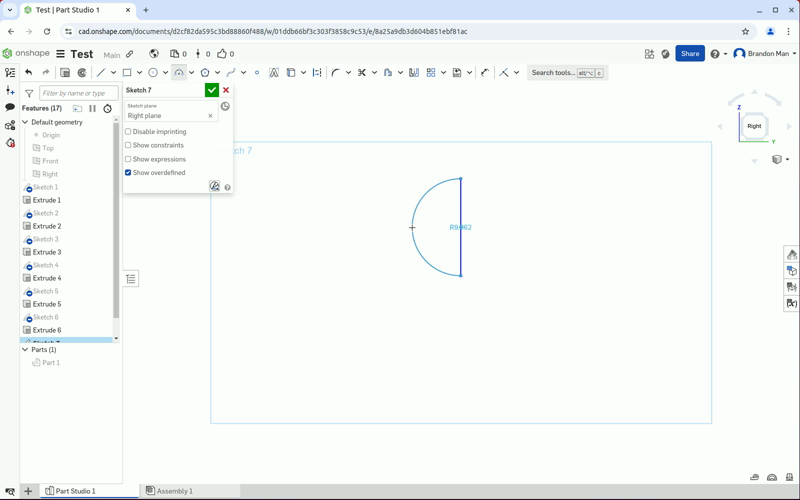
click(412, 227)
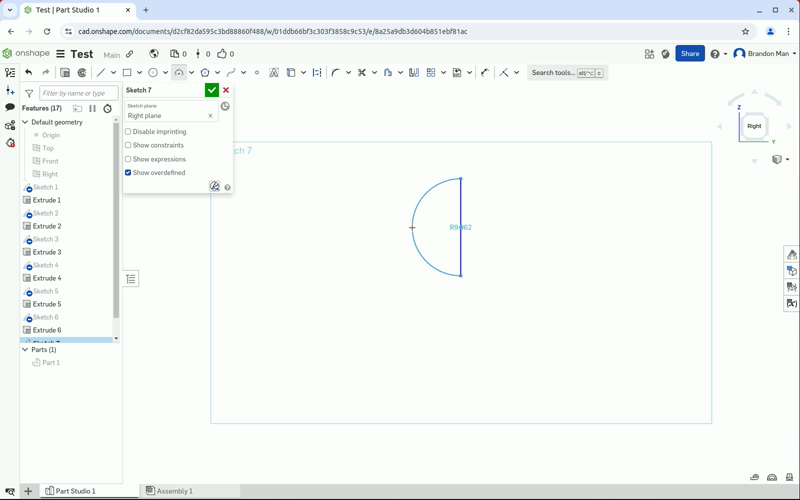
key_up(shift)
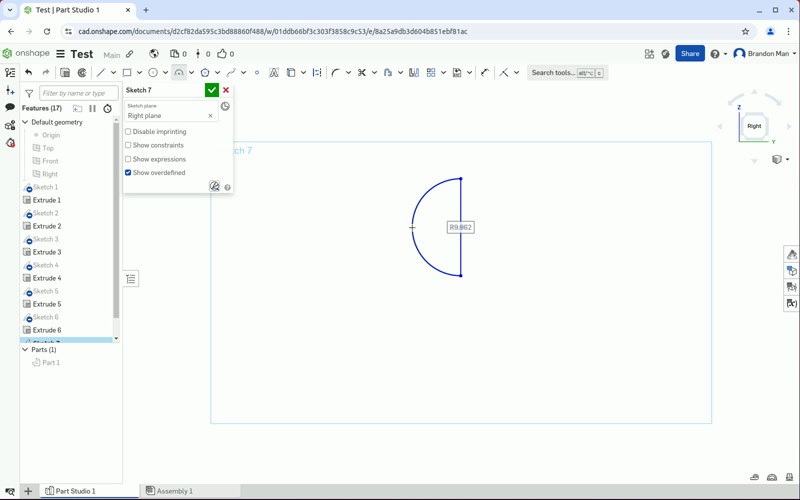
key(esc)
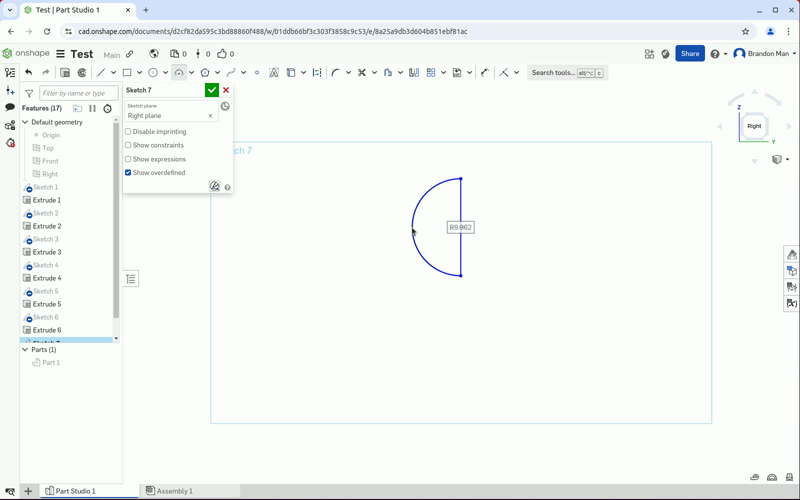
mouse_move(427, 208)
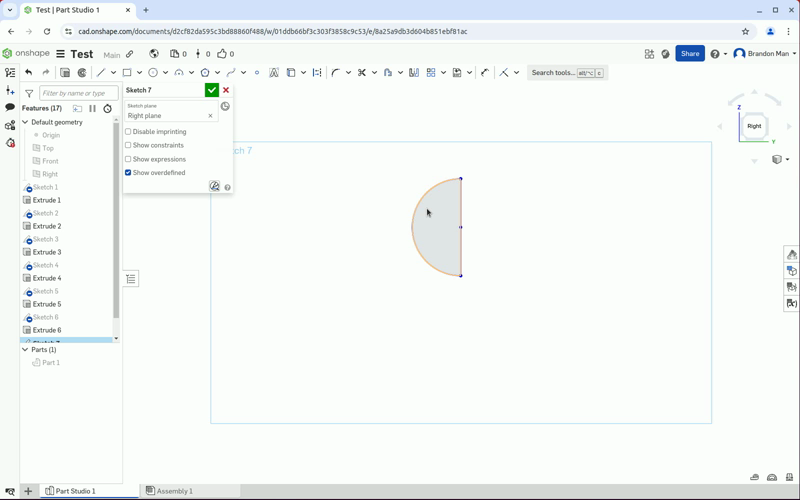
click(427, 208)
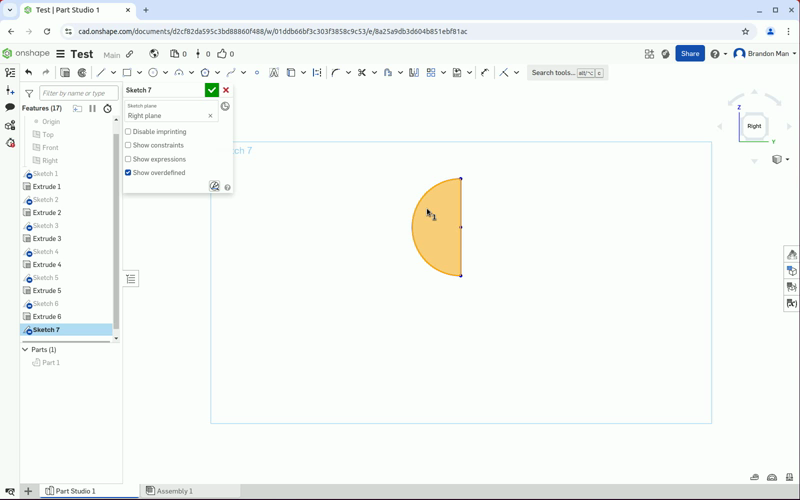
mouse_move(73, 352)
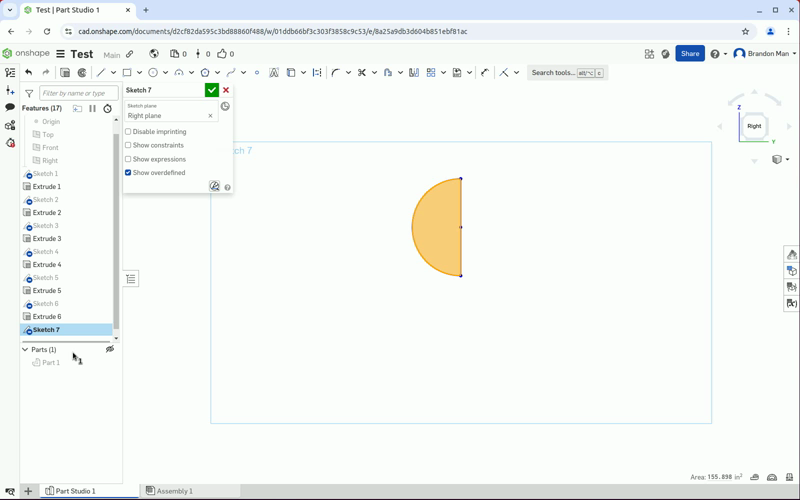
key(shift+y)
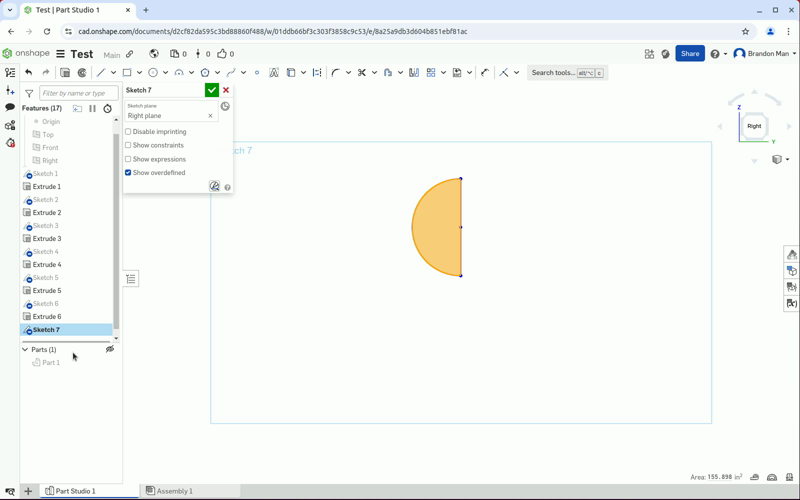
key(shift+e)
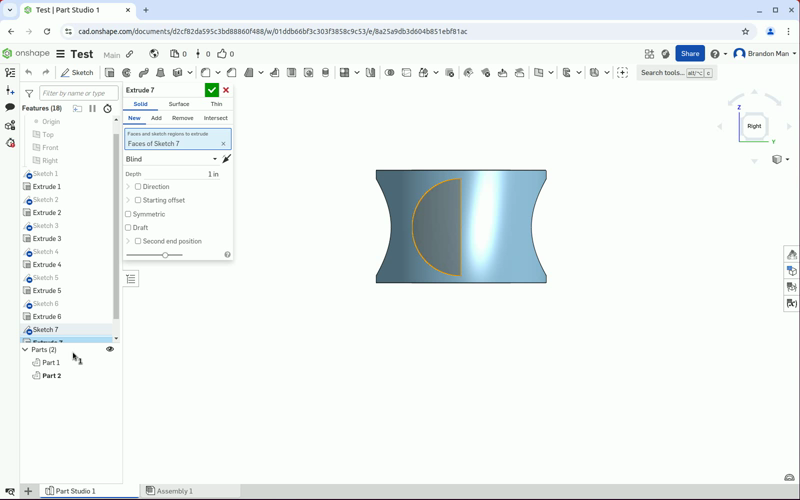
mouse_move(143, 106)
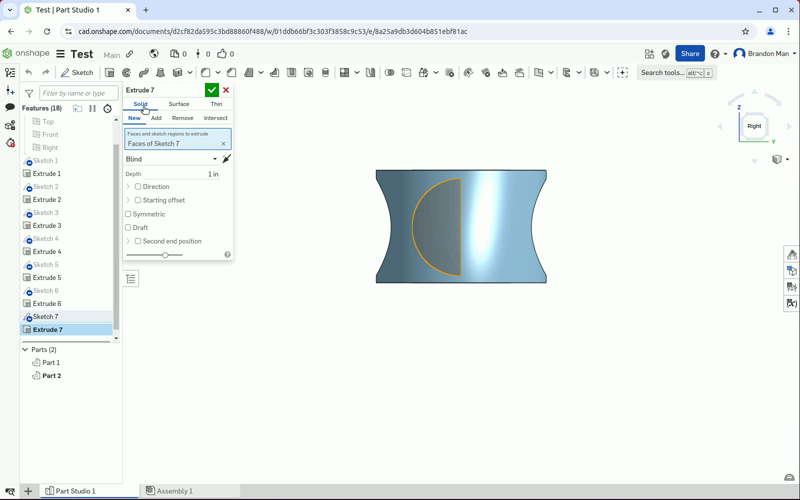
click(143, 106)
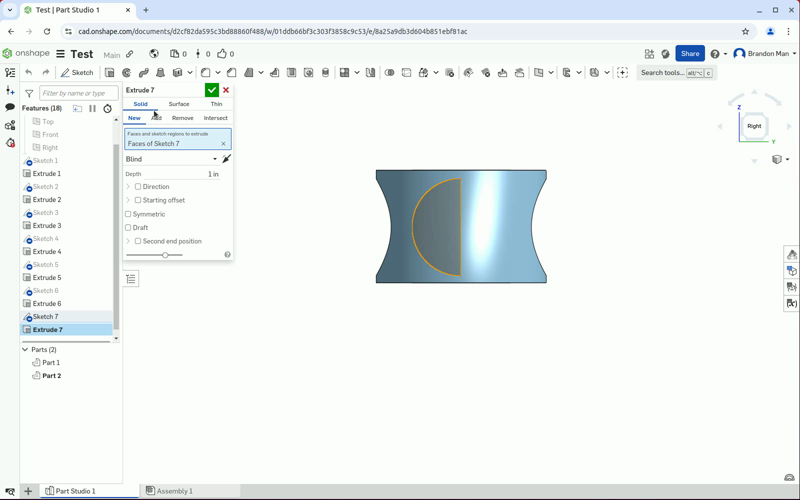
mouse_move(186, 120)
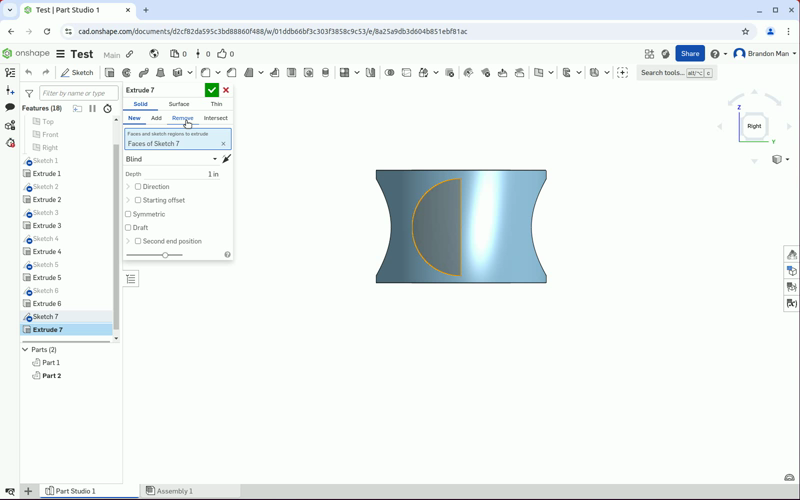
click(186, 120)
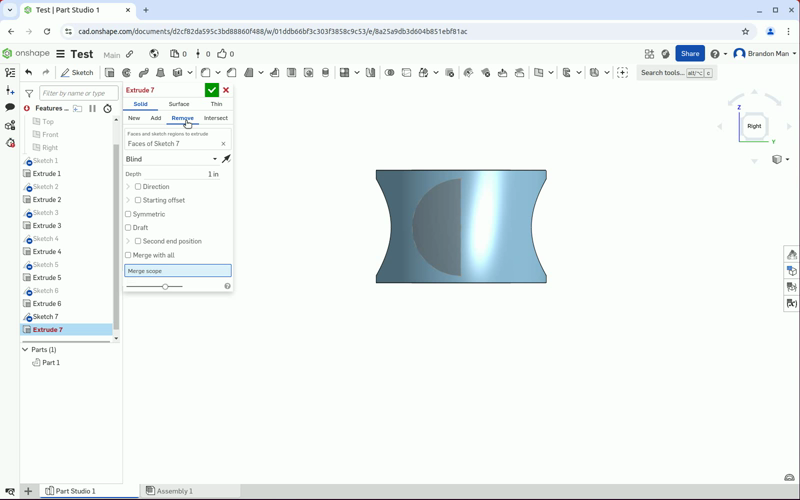
key(tab, 4)
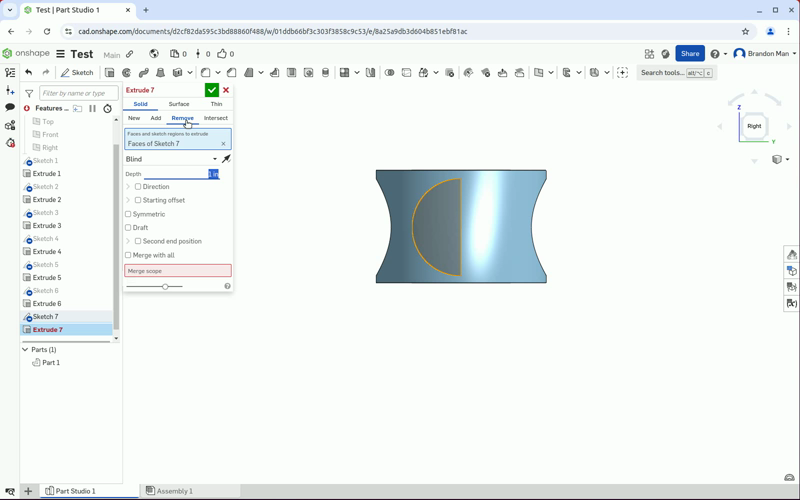
text(30.811)
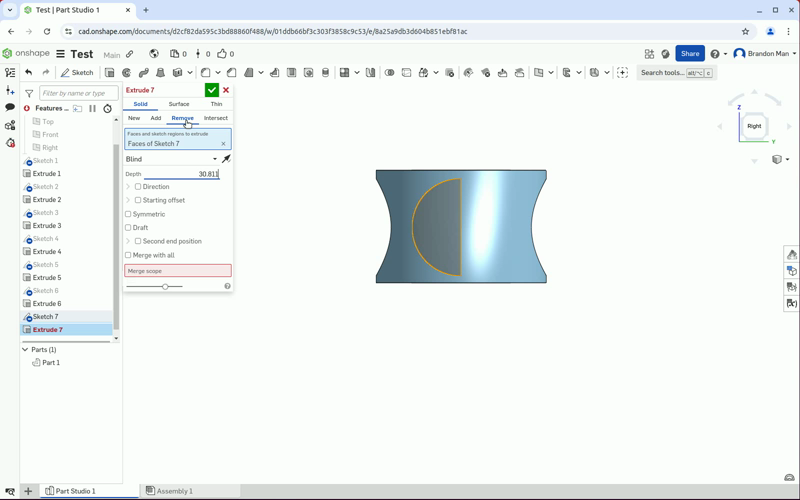
key(tab, 6)
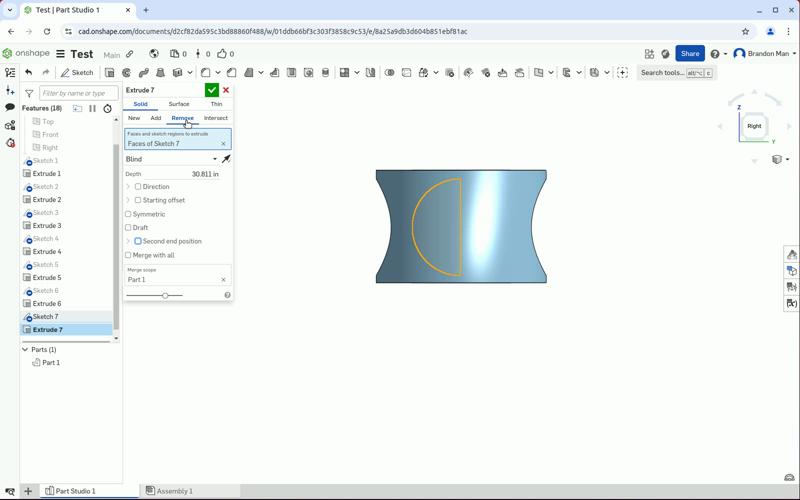
key(space)
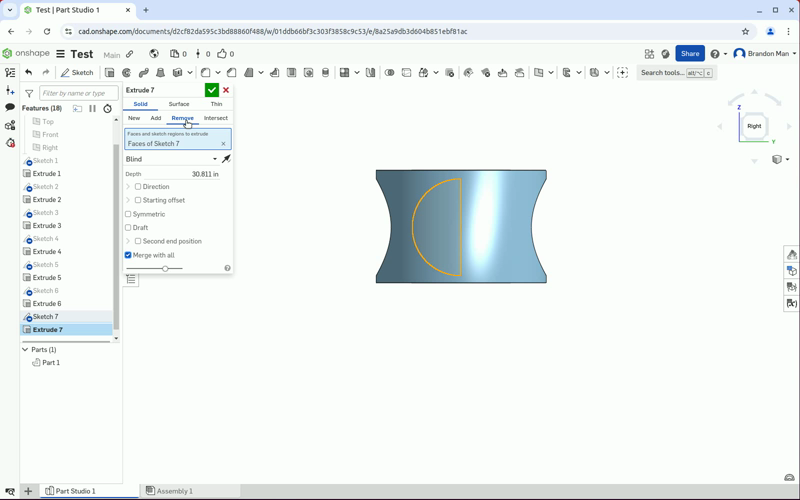
key(enter)
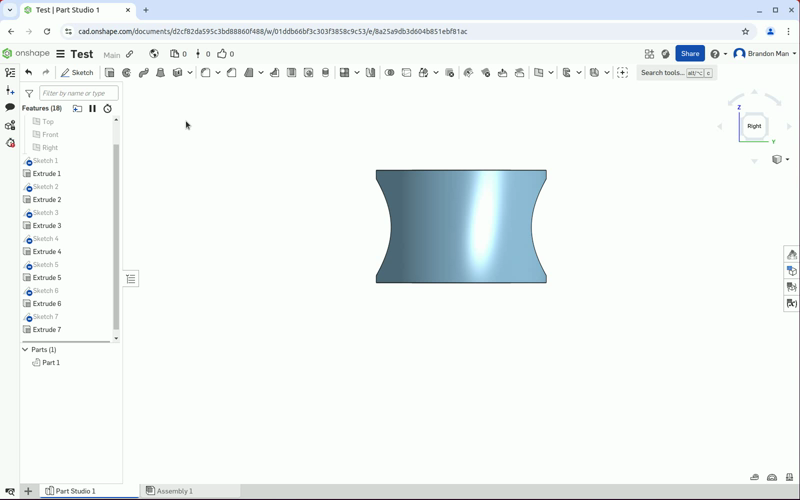
key(shift+h)
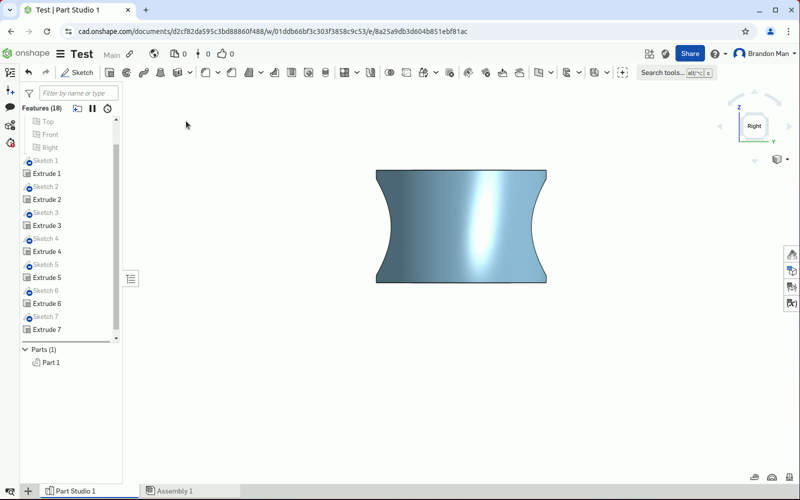
key(shift+h)
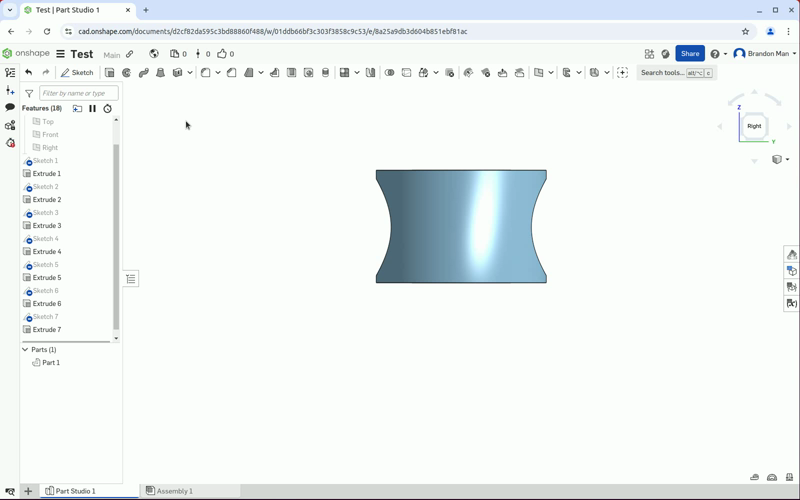
mouse_move(69, 163)
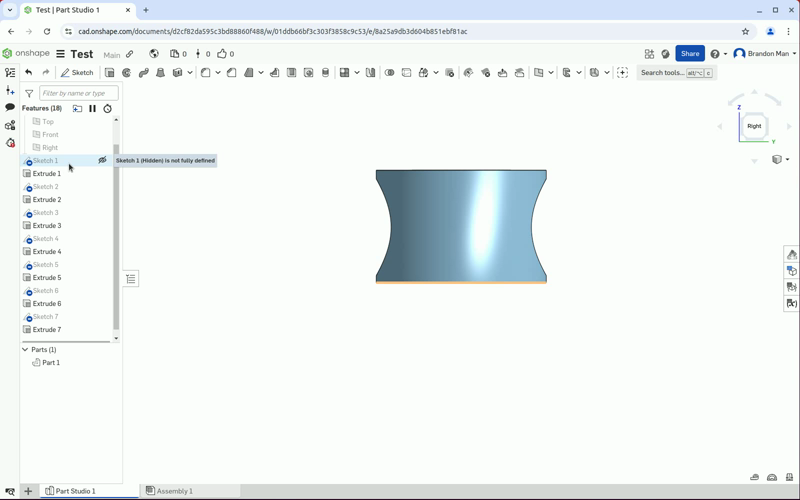
click(69, 163)
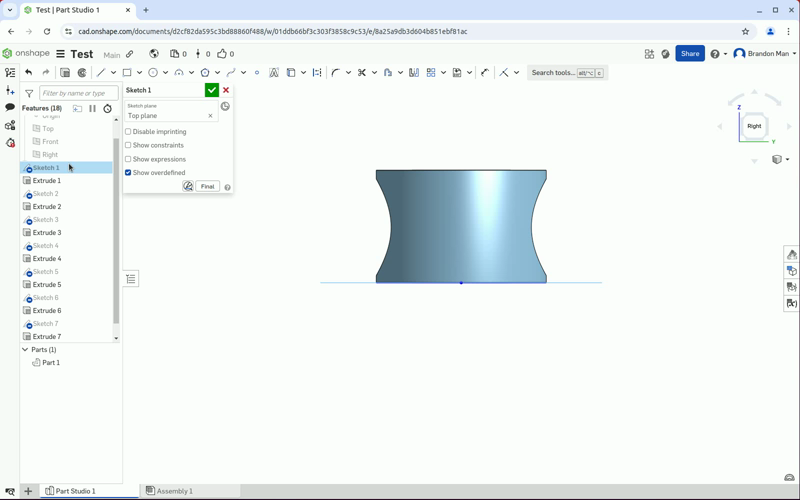
mouse_move(229, 92)
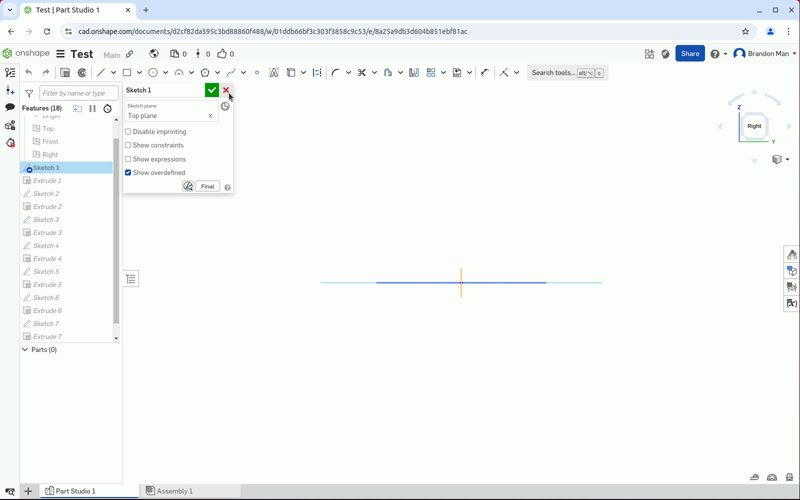
click(229, 92)
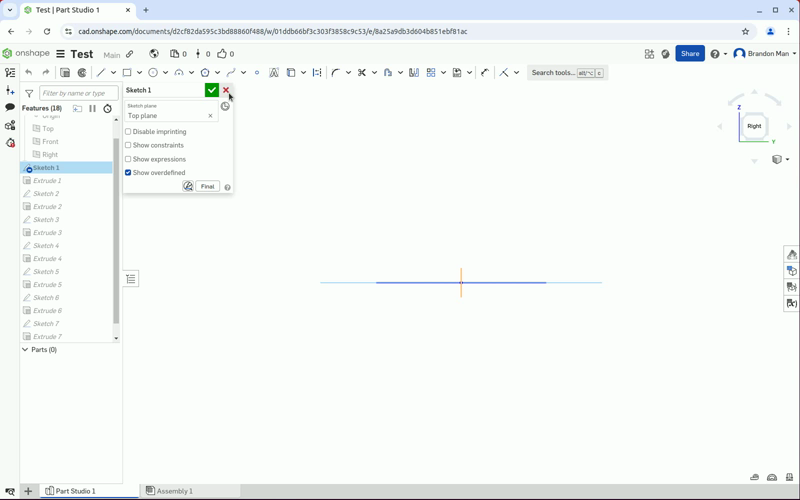
key(shift+s)
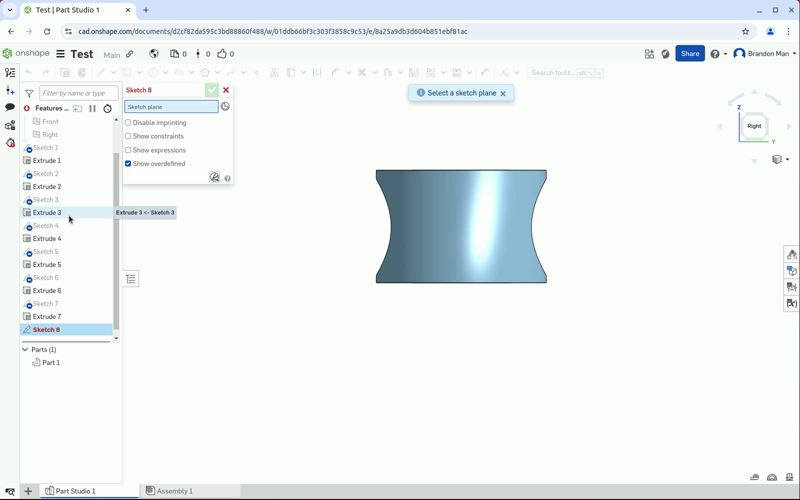
scroll(3)
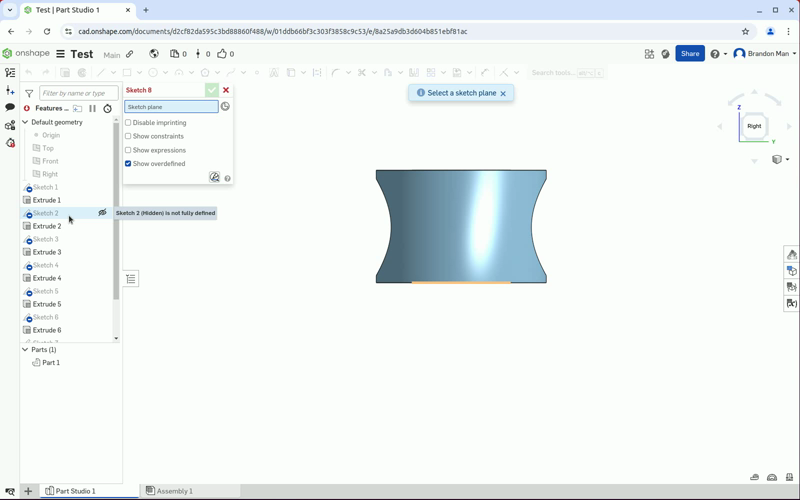
mouse_move(69, 176)
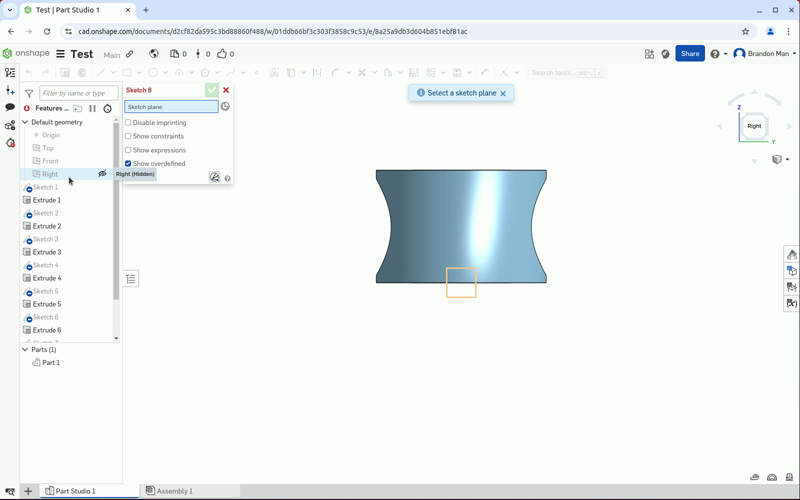
click(69, 176)
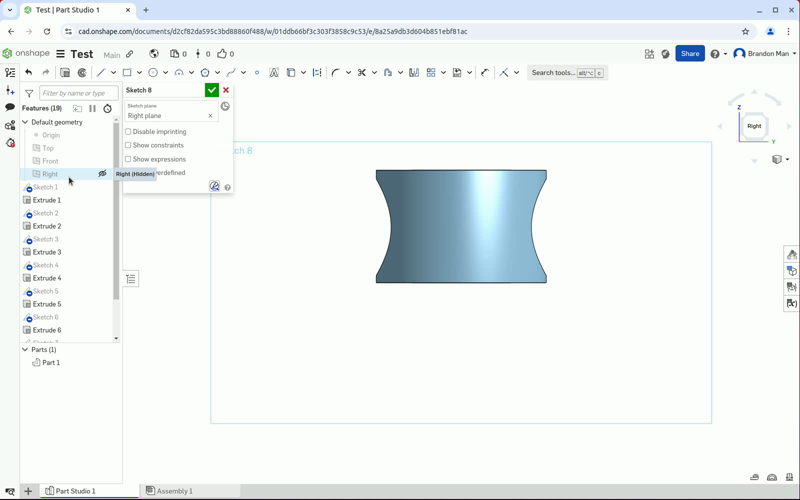
mouse_move(73, 352)
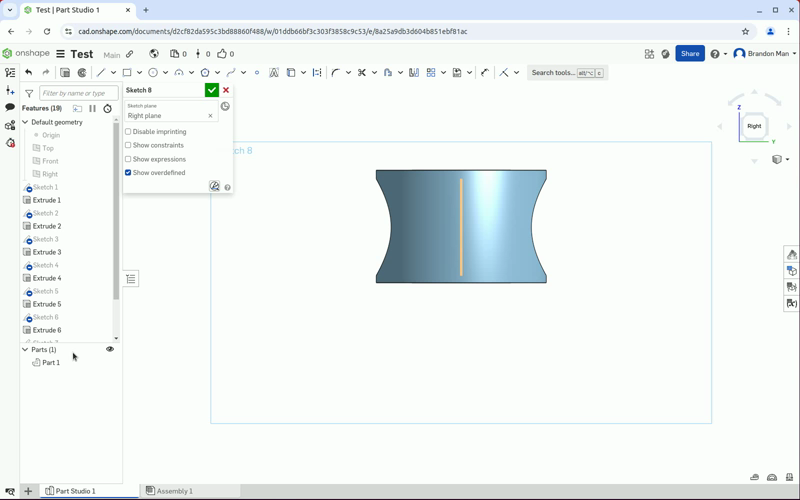
key(y)
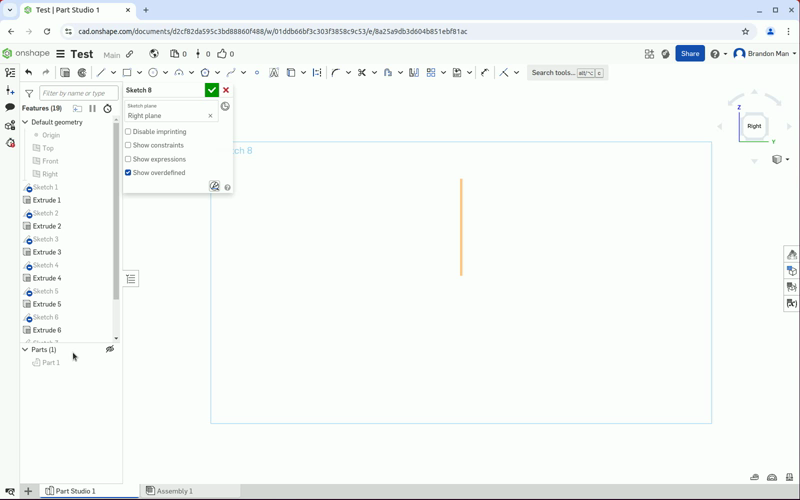
key(a)
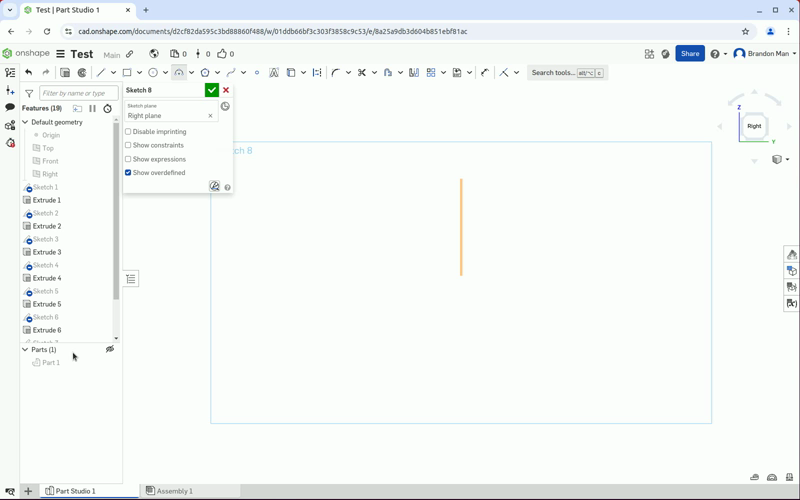
key_down(shift)
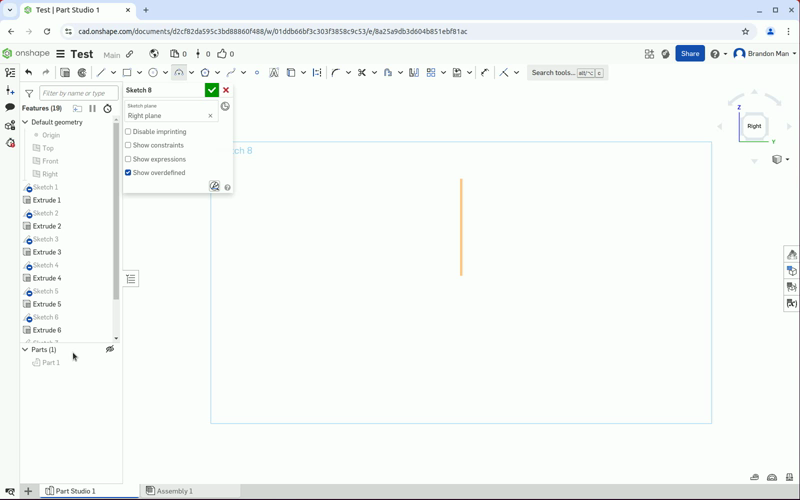
mouse_move(460, 275)
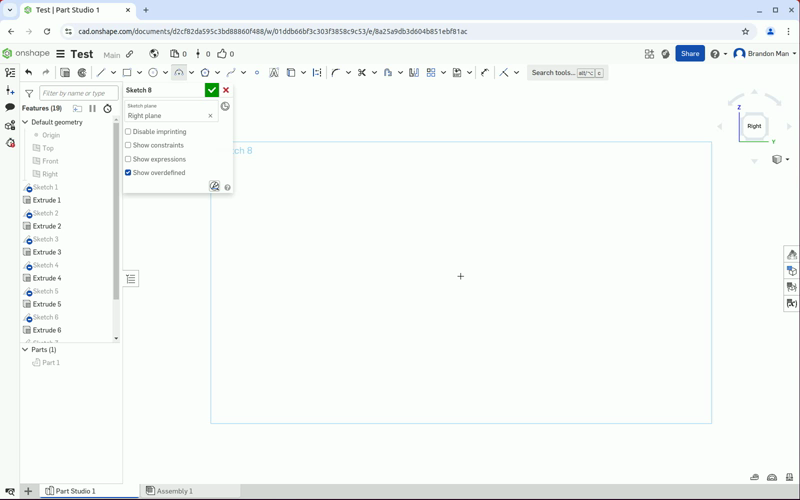
click(460, 275)
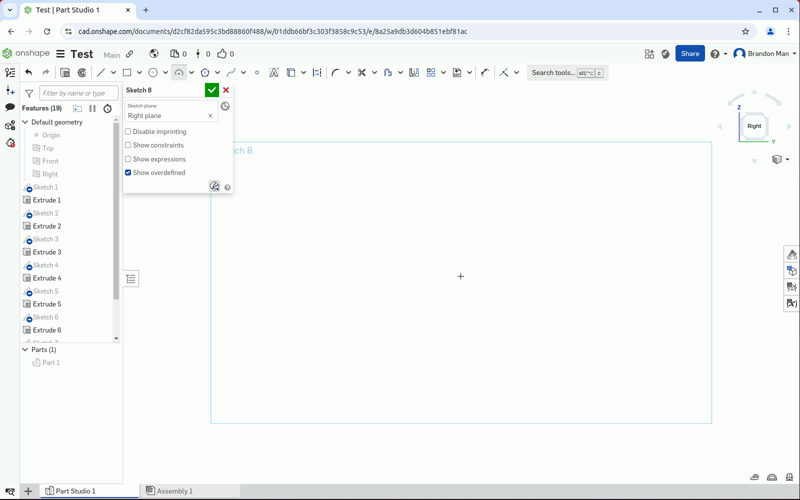
key_up(shift)
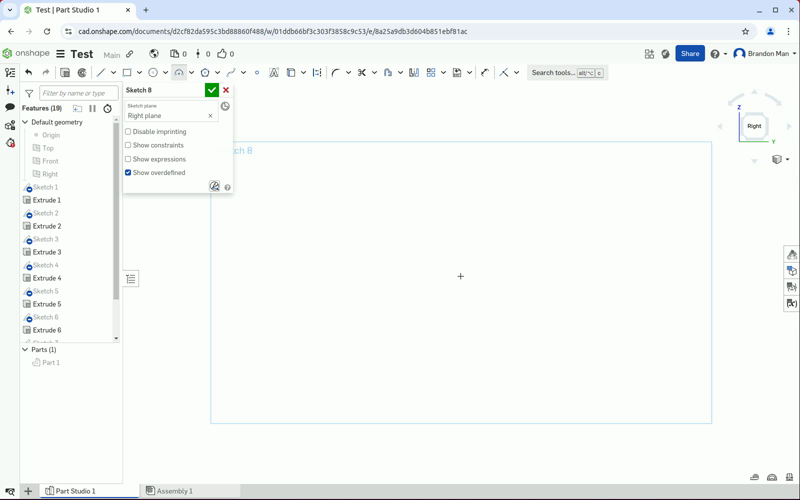
key_down(shift)
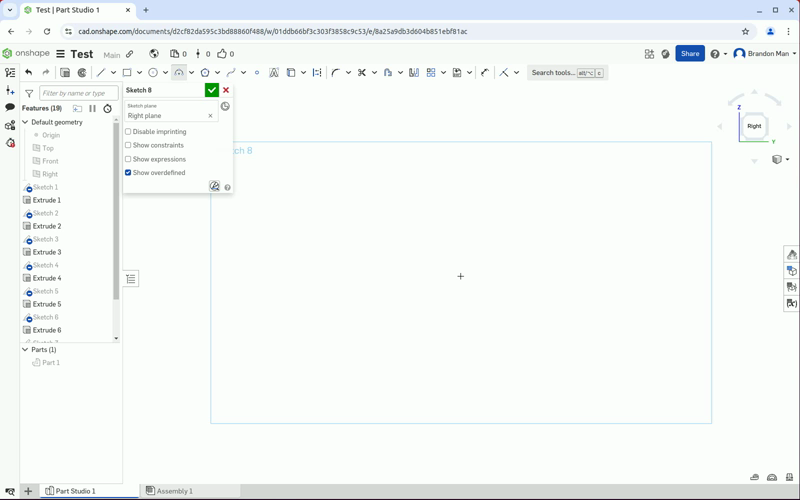
mouse_move(460, 178)
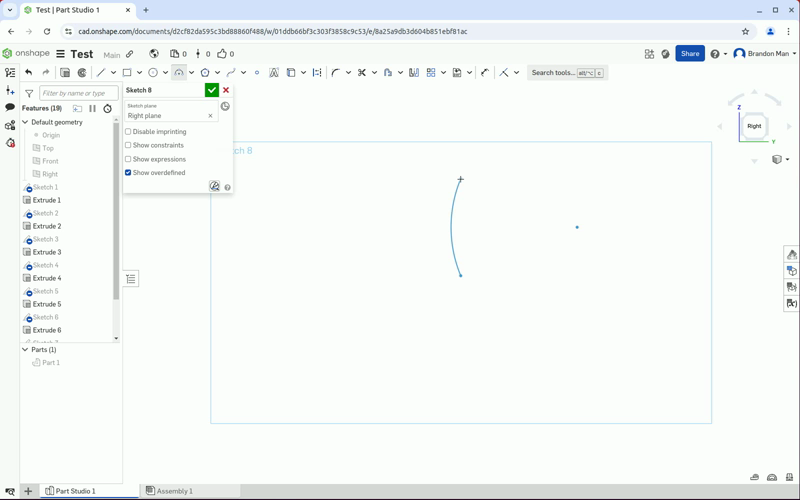
click(460, 178)
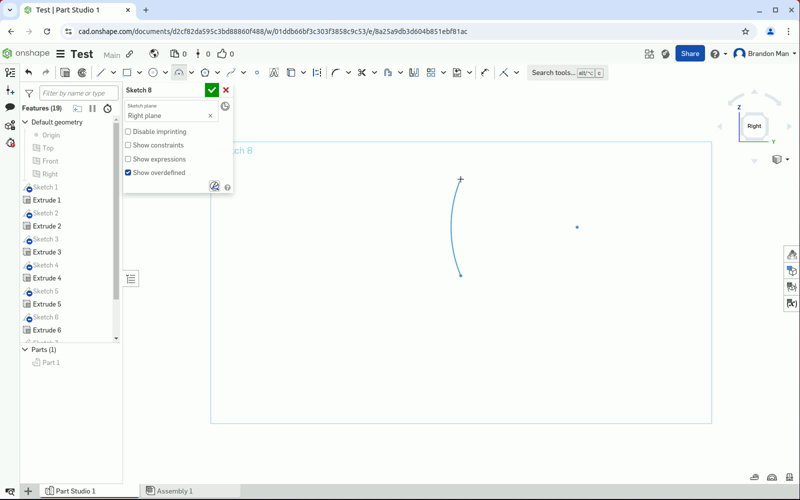
mouse_move(509, 227)
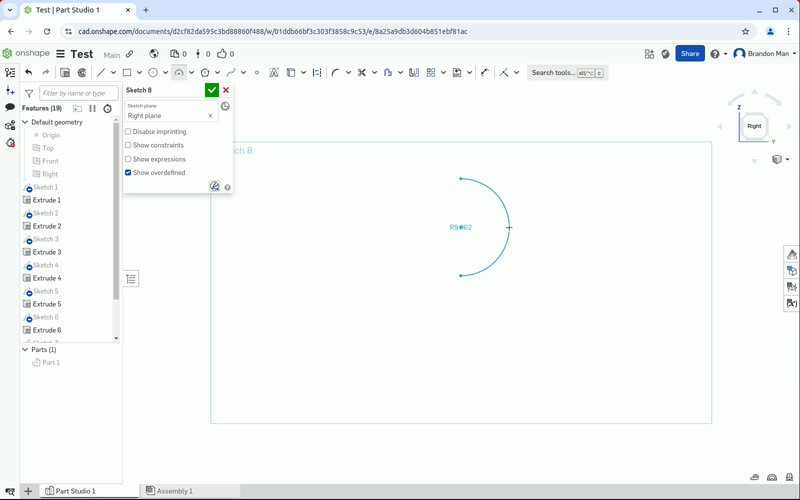
click(509, 227)
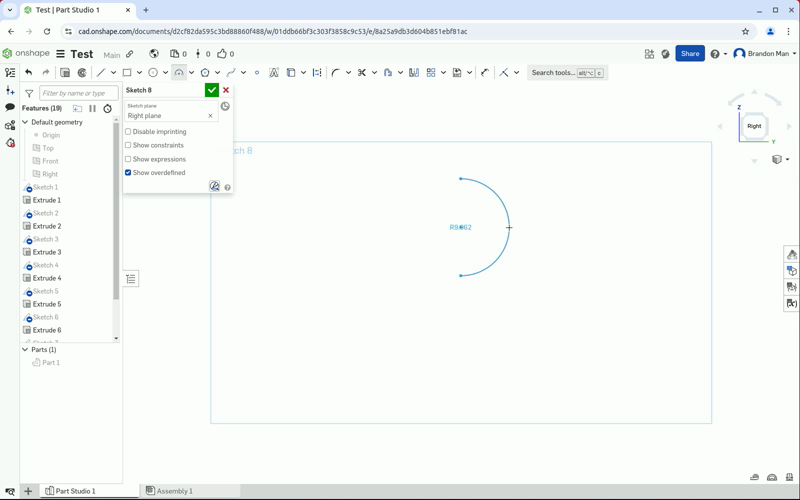
key_up(shift)
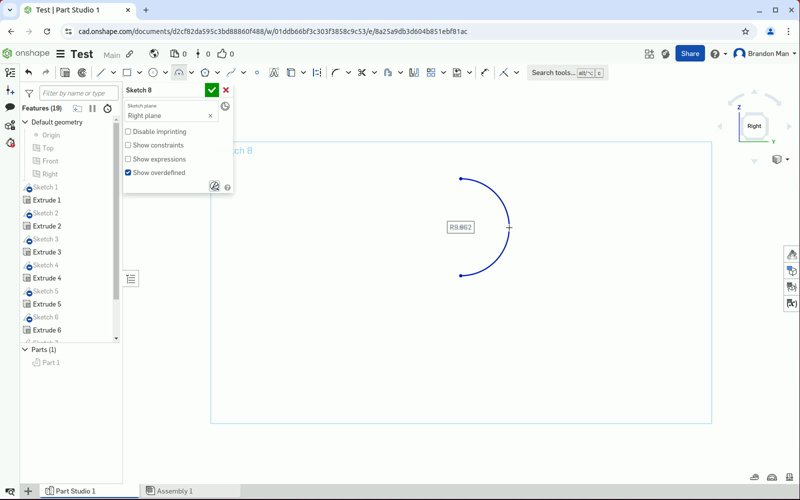
key(esc)
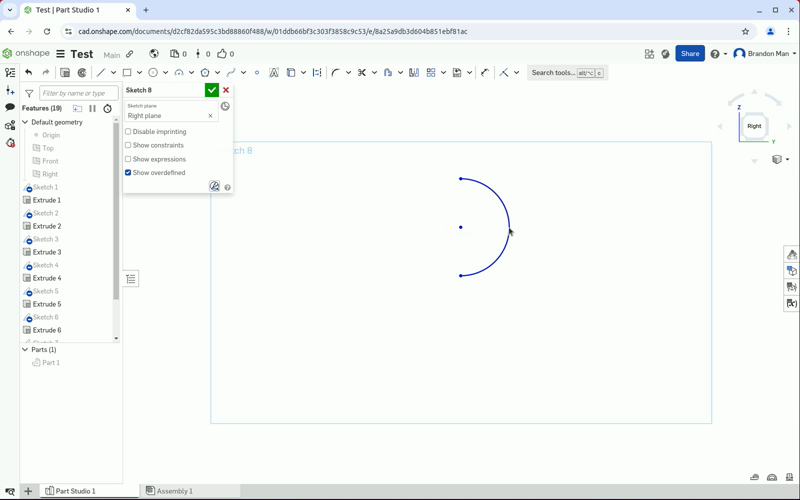
key(l)
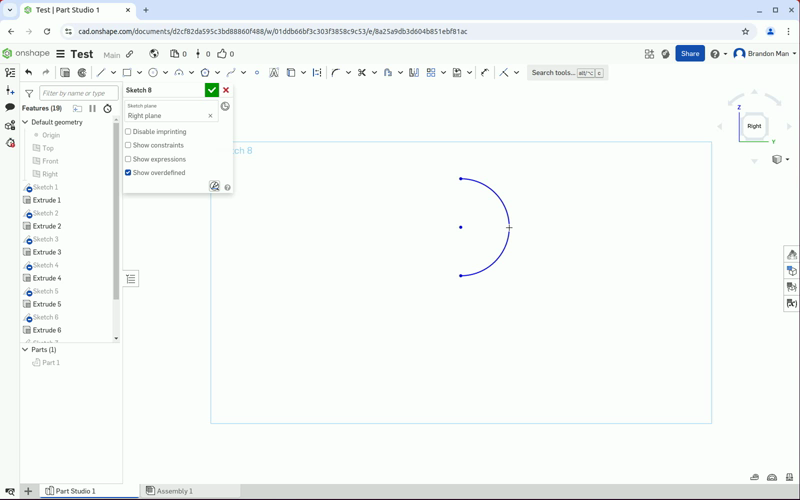
mouse_move(460, 178)
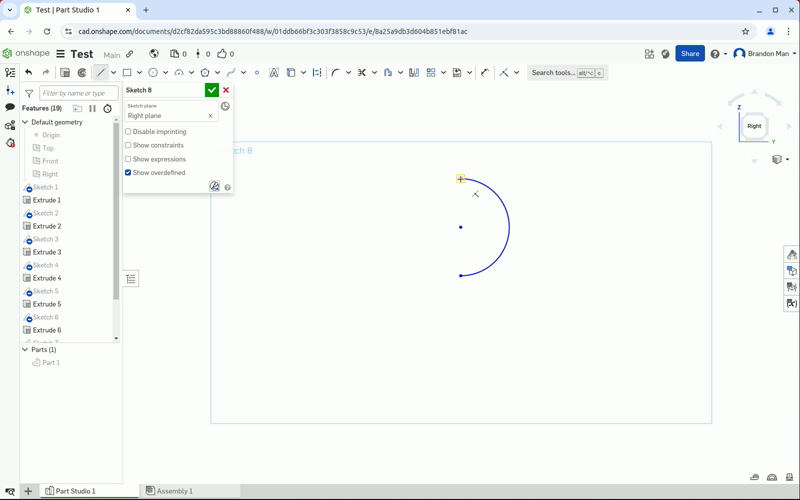
click(460, 178)
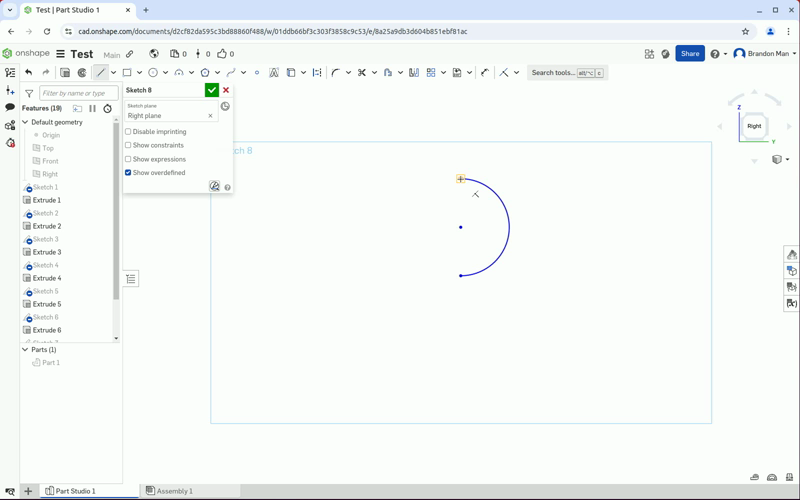
key_down(shift)
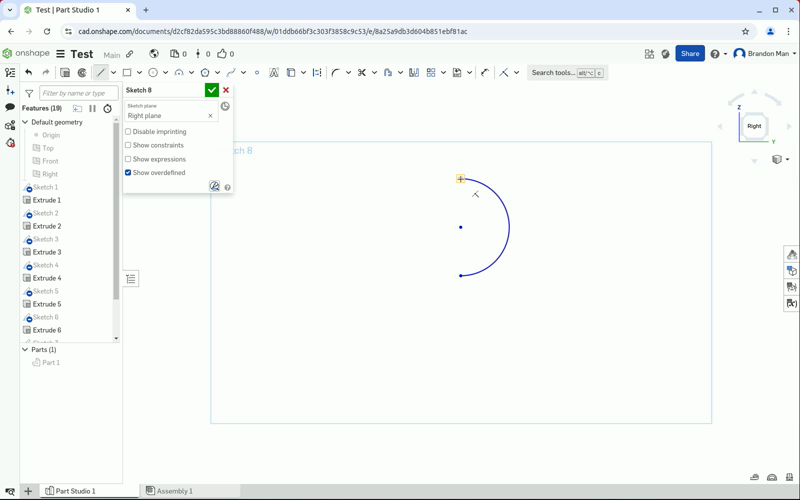
mouse_move(460, 275)
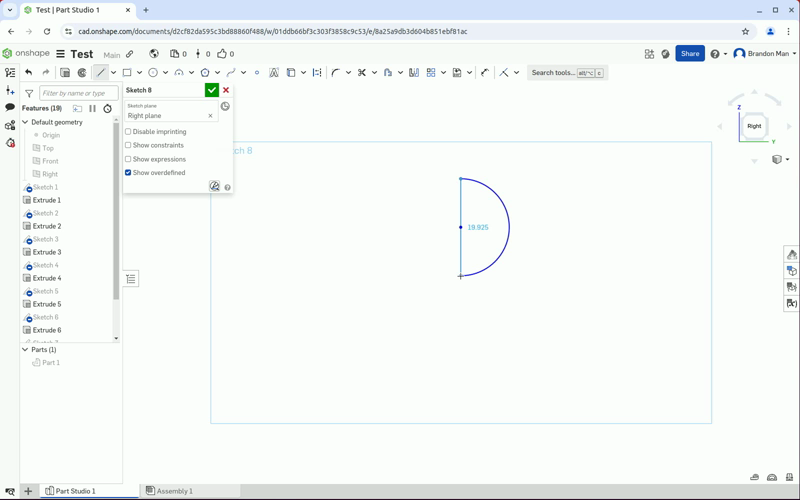
key_up(shift)
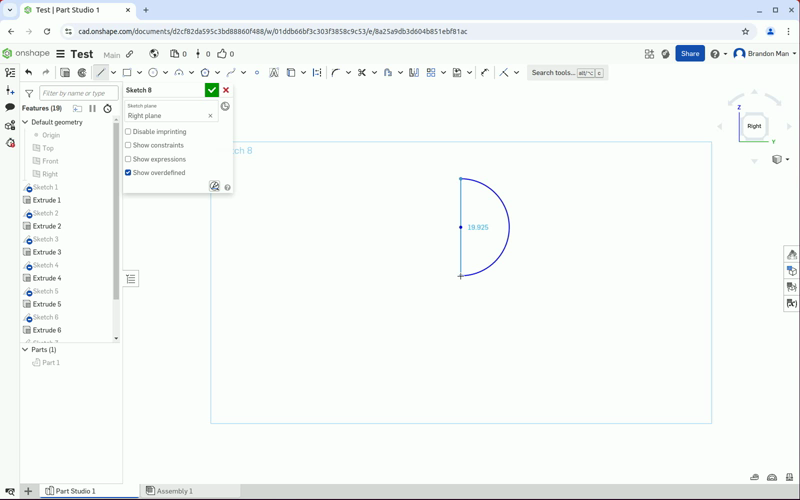
click(460, 275)
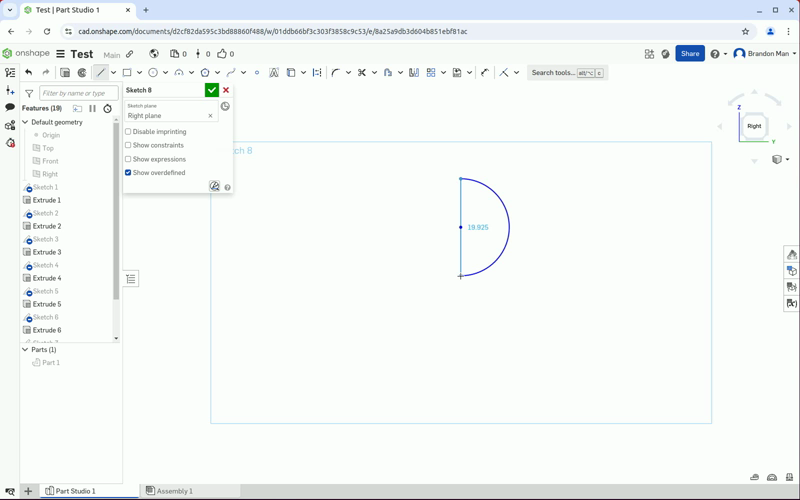
key(esc)
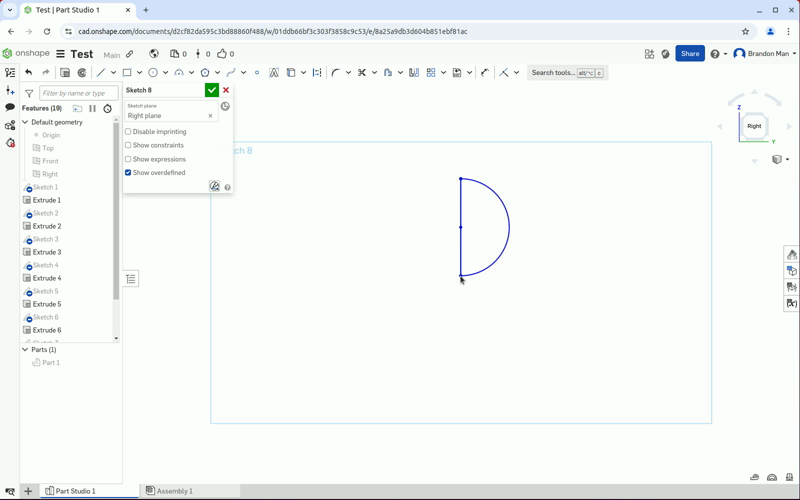
mouse_move(467, 266)
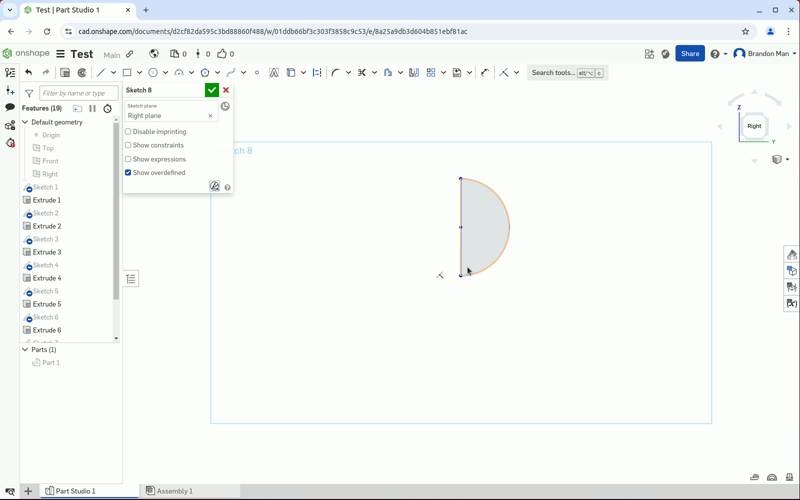
click(467, 266)
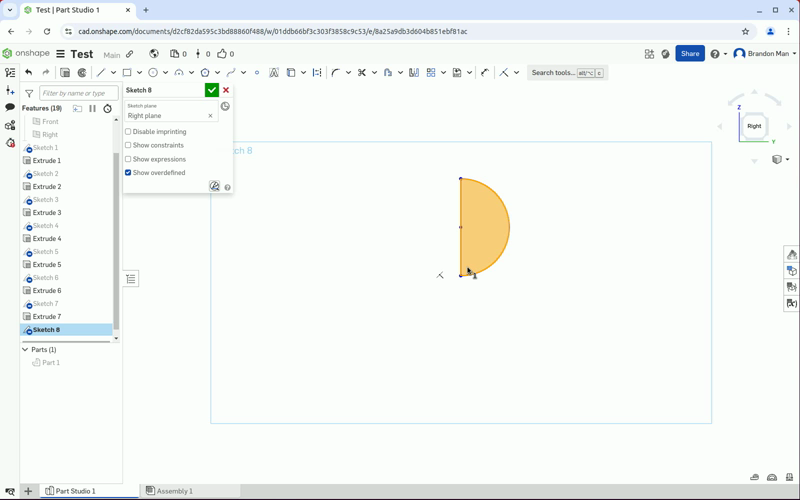
mouse_move(73, 352)
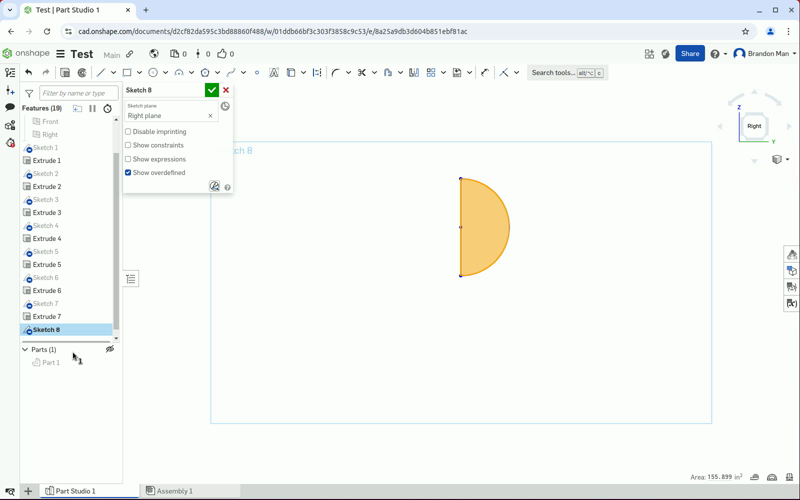
key(shift+y)
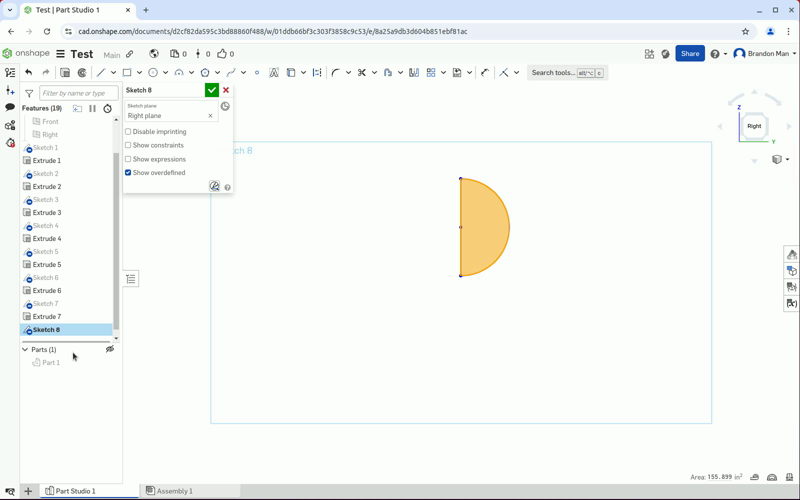
key(shift+e)
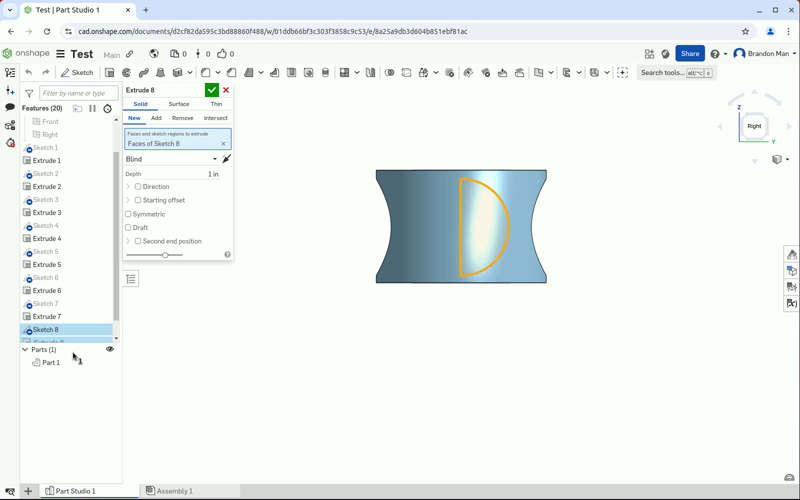
mouse_move(143, 106)
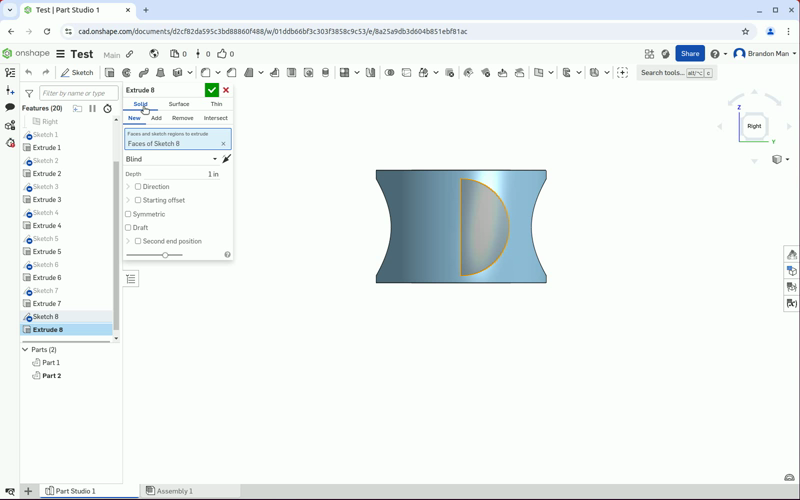
click(143, 106)
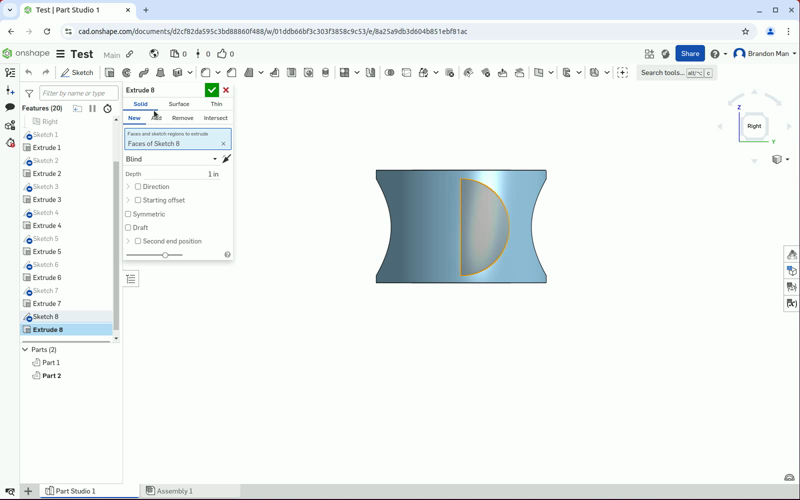
mouse_move(186, 120)
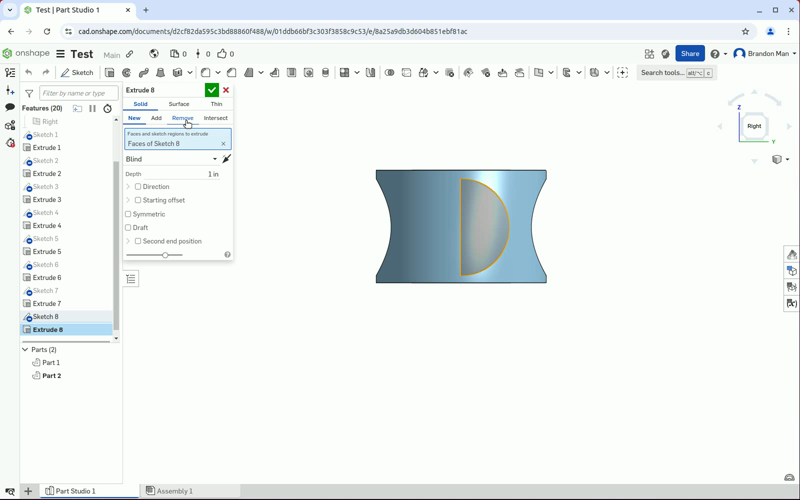
click(186, 120)
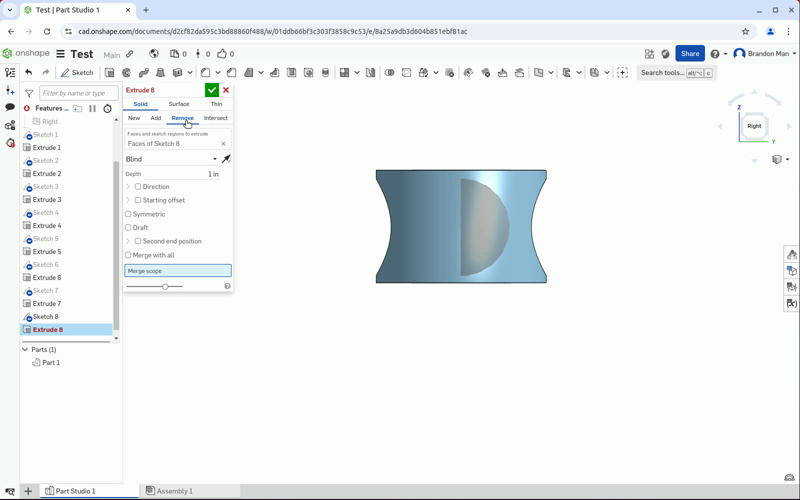
key(tab, 4)
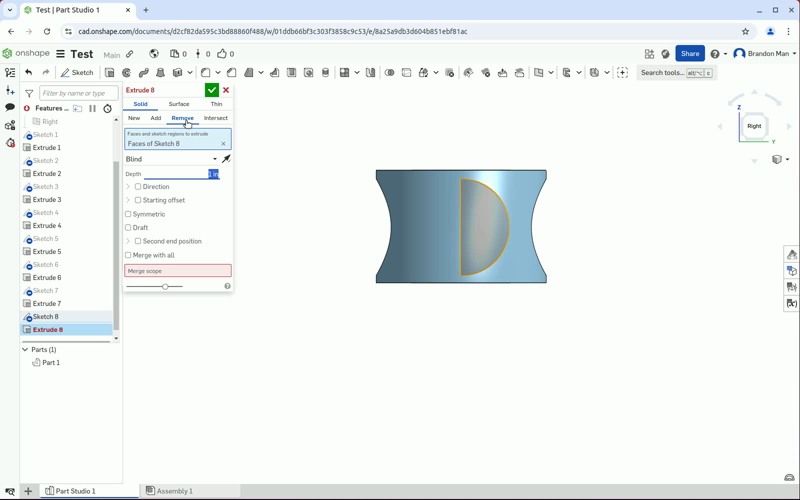
text(30.811)
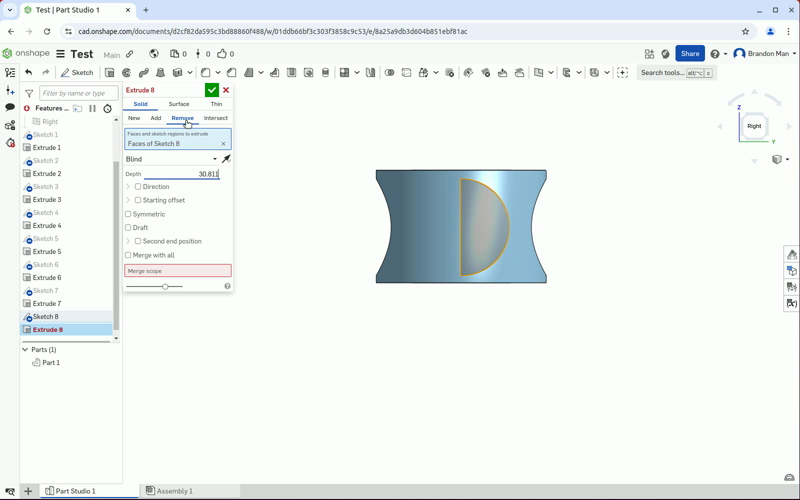
key(tab, 6)
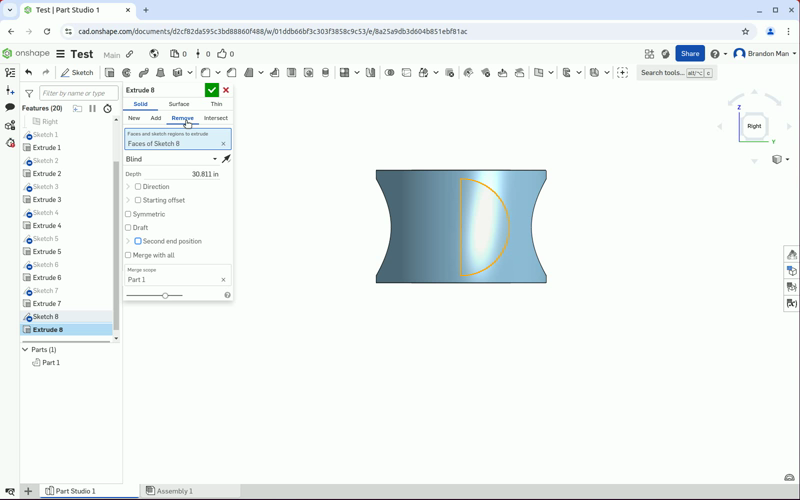
key(space)
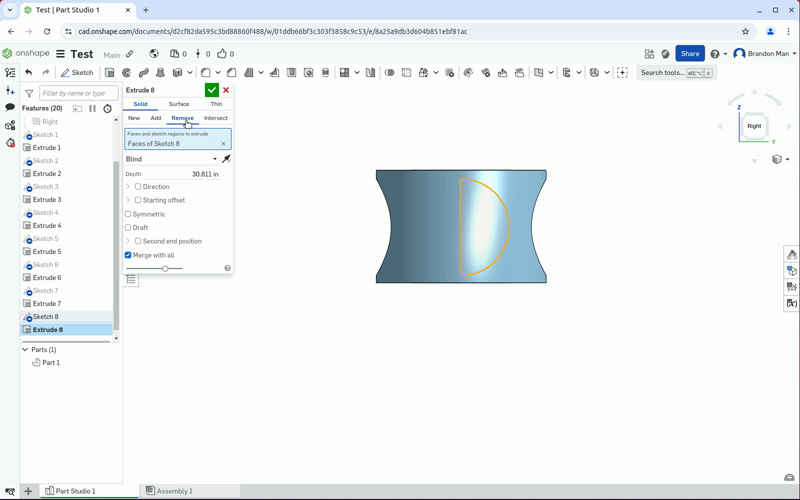
key(enter)
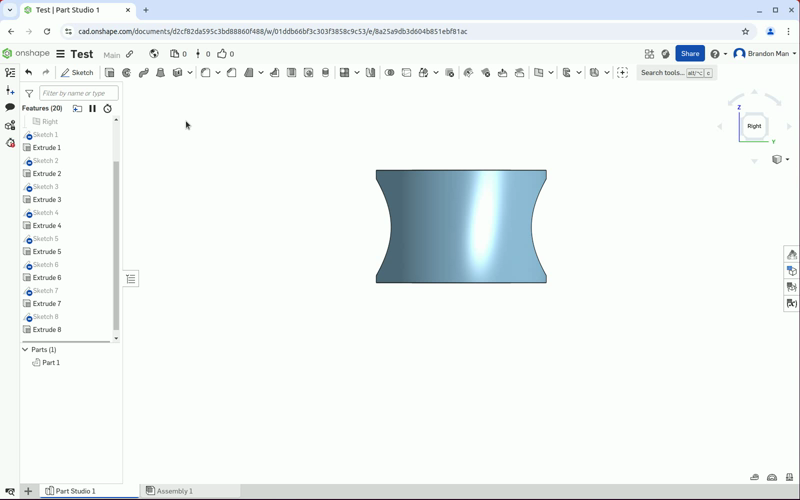
key(shift+h)
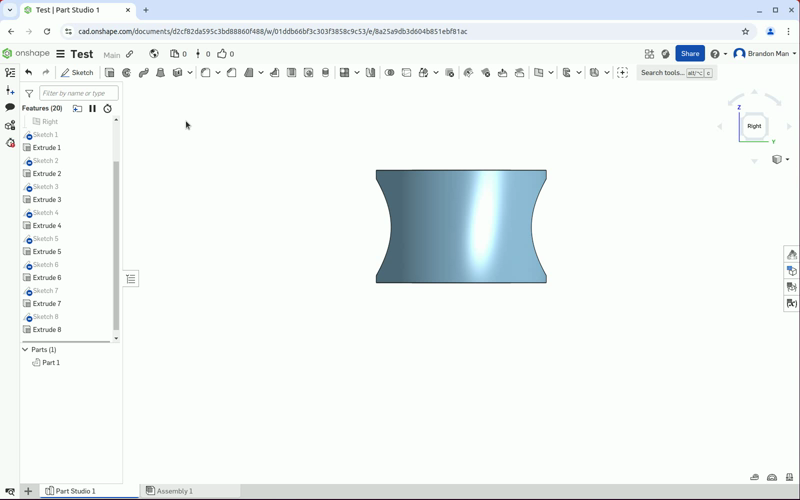
key(shift+h)
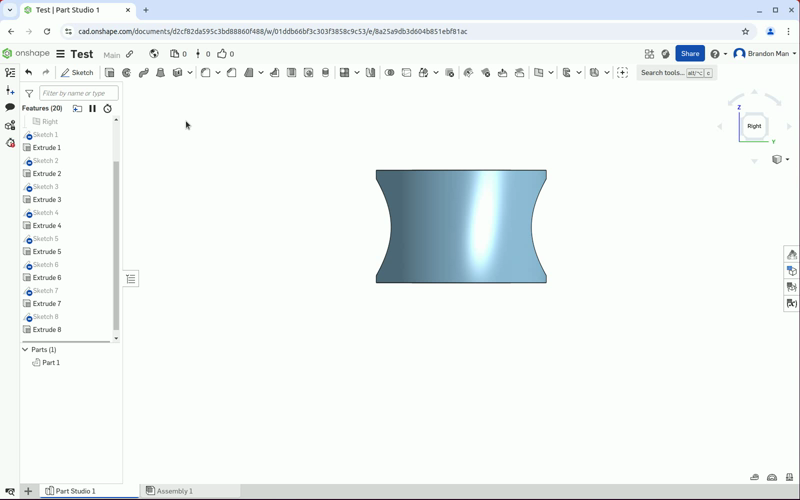
mouse_move(69, 137)
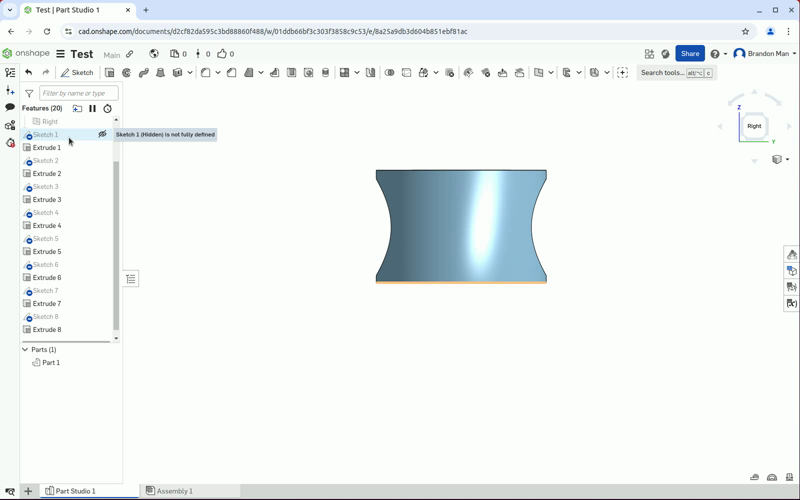
click(69, 137)
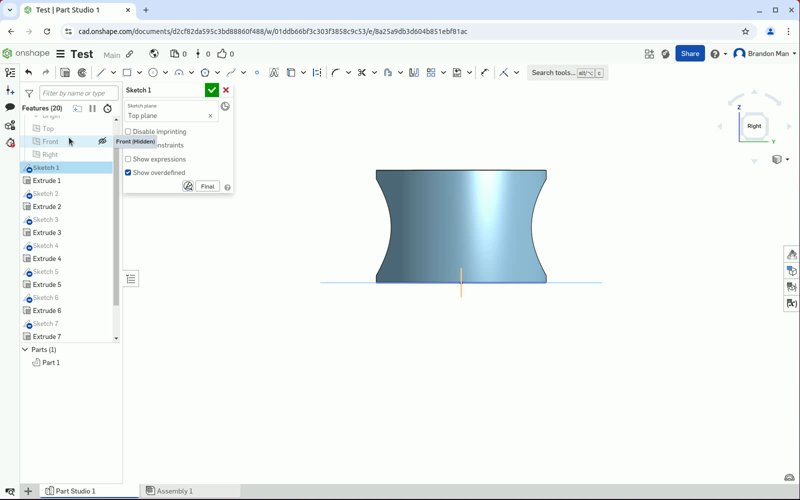
mouse_move(229, 92)
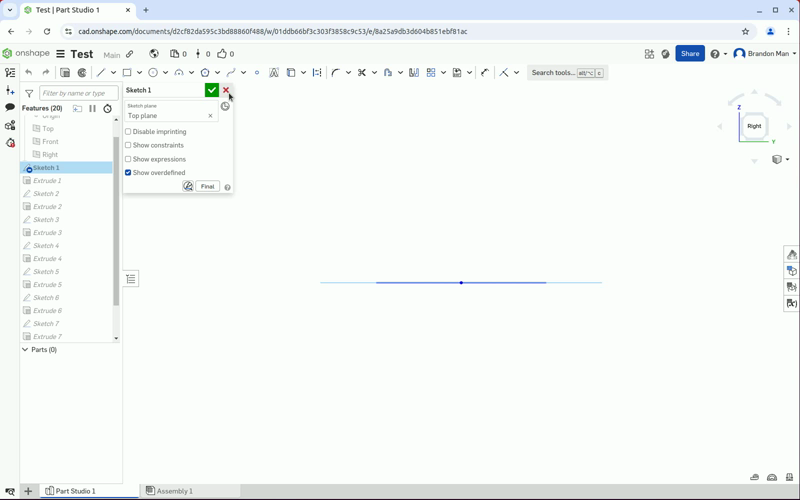
click(229, 92)
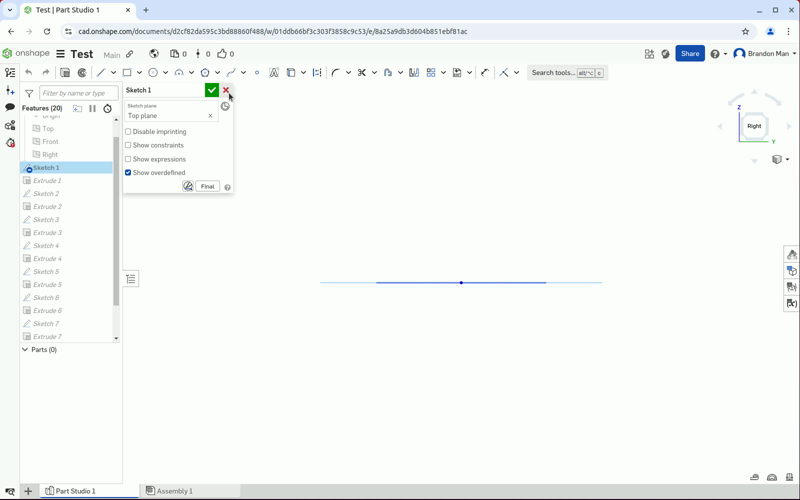
key(shift+s)
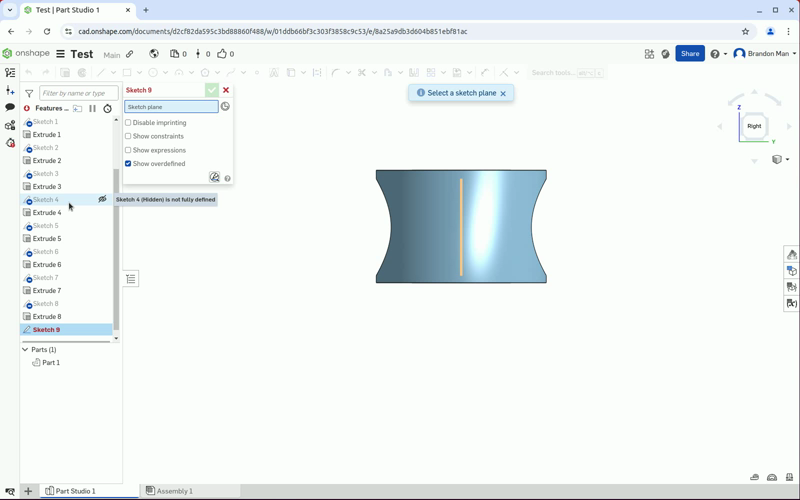
scroll(3)
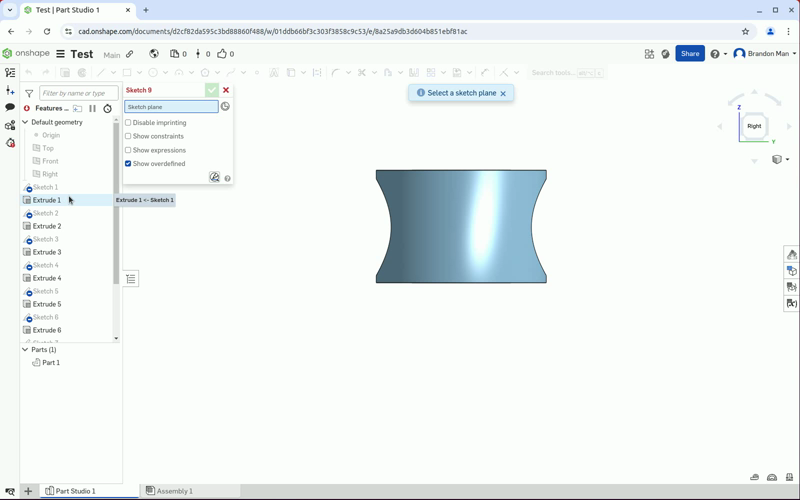
mouse_move(69, 176)
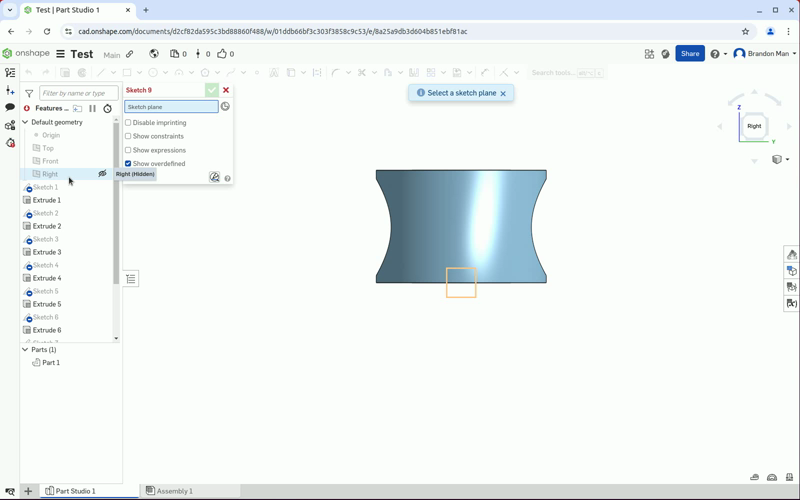
click(69, 176)
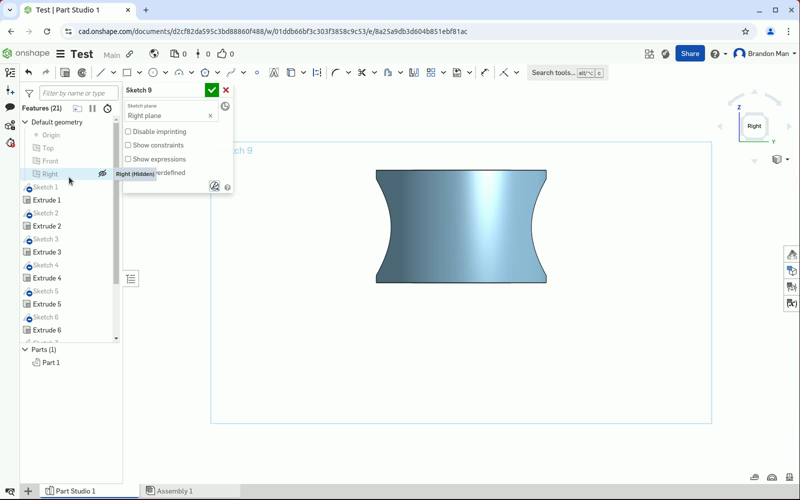
mouse_move(73, 352)
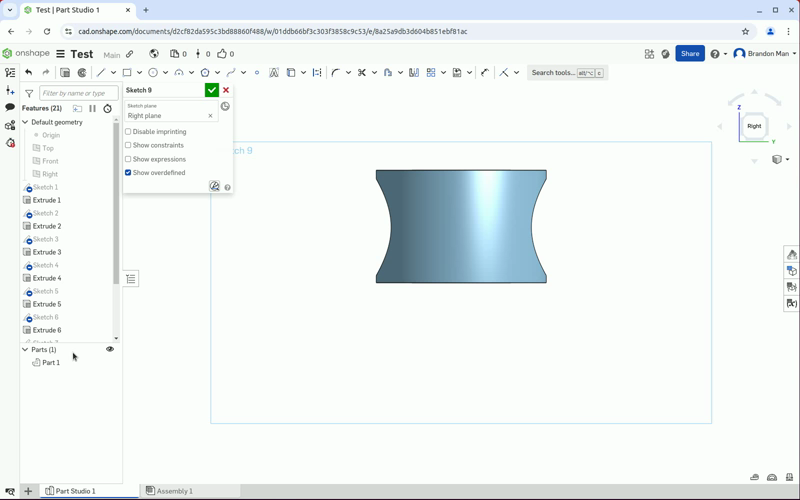
key(y)
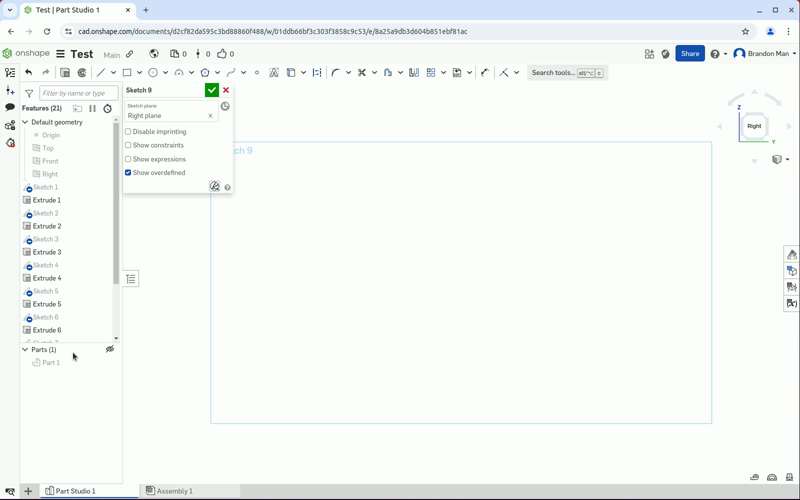
key(c)
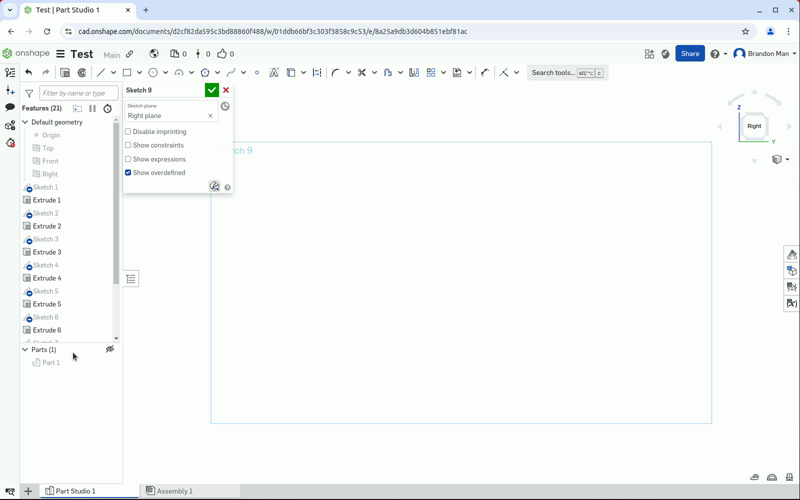
key_down(shift)
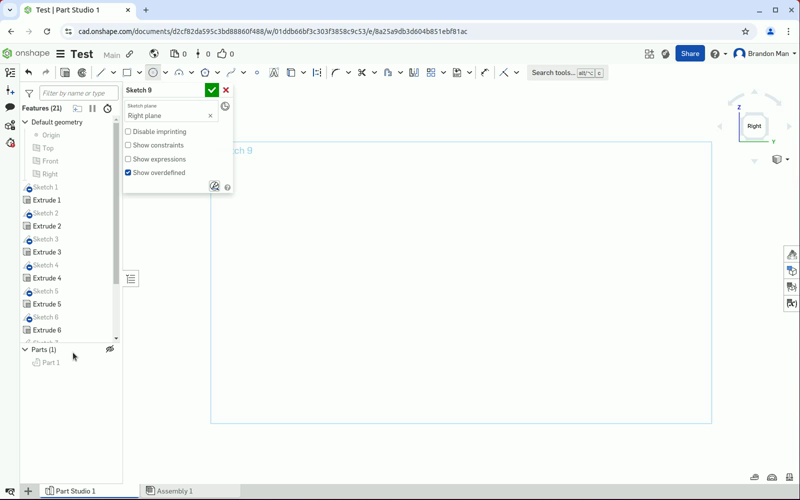
mouse_move(460, 226)
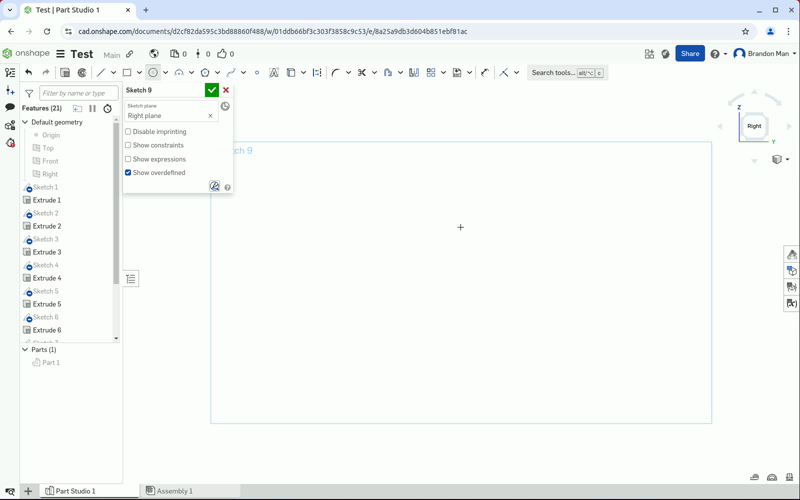
click(460, 226)
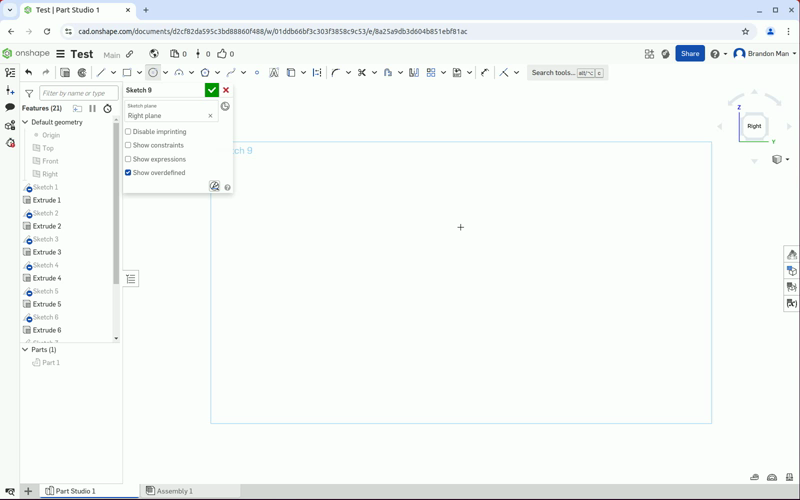
key_up(shift)
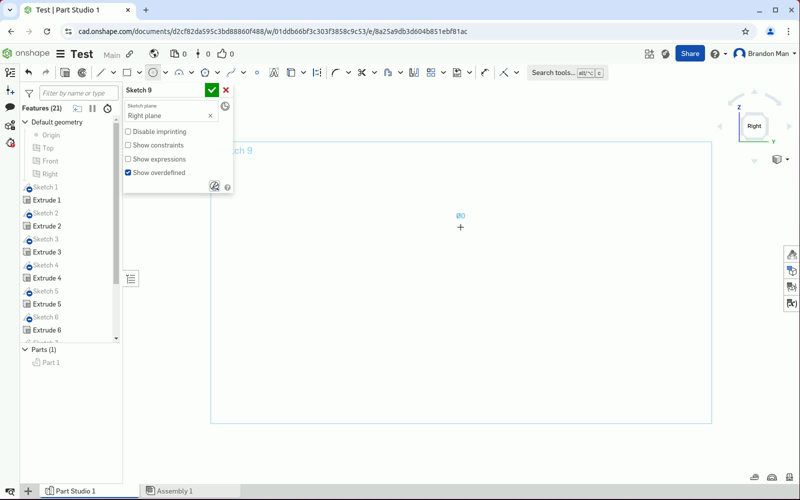
mouse_move(510, 226)
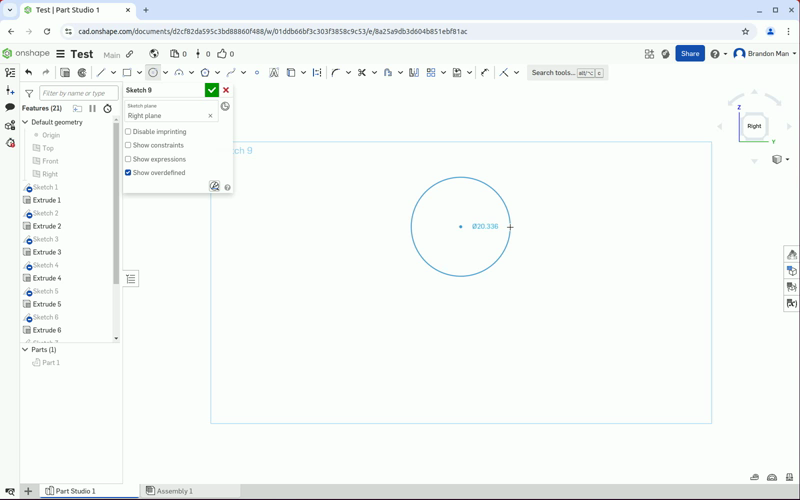
click(510, 226)
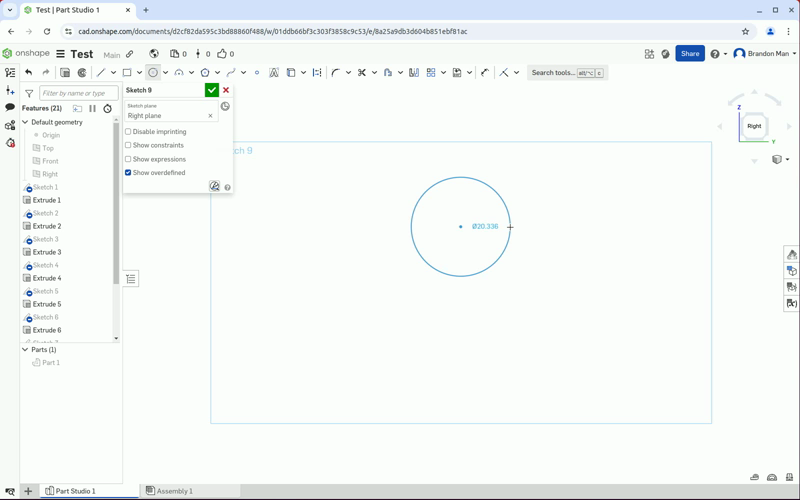
key(esc)
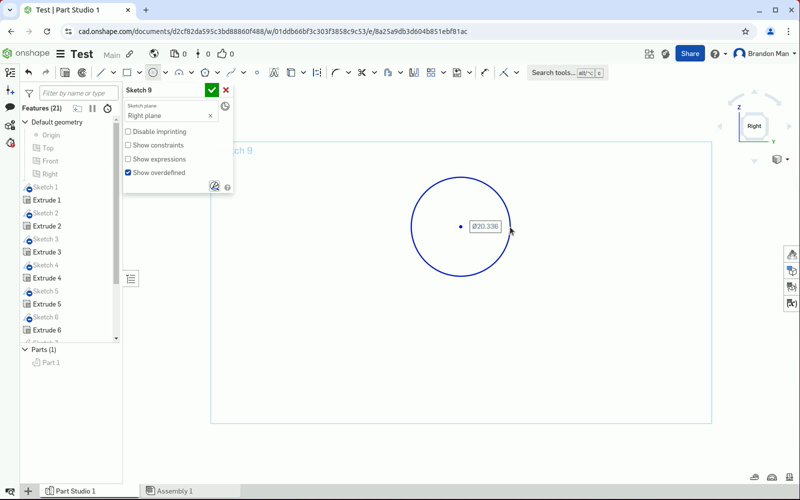
mouse_move(455, 232)
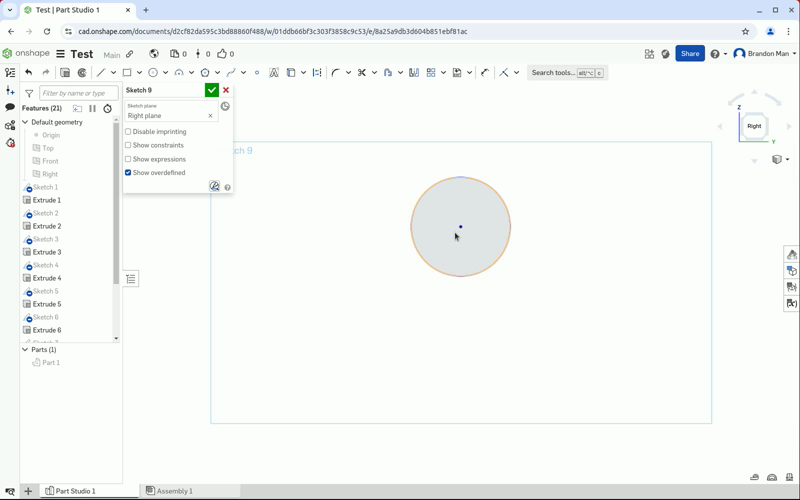
click(455, 232)
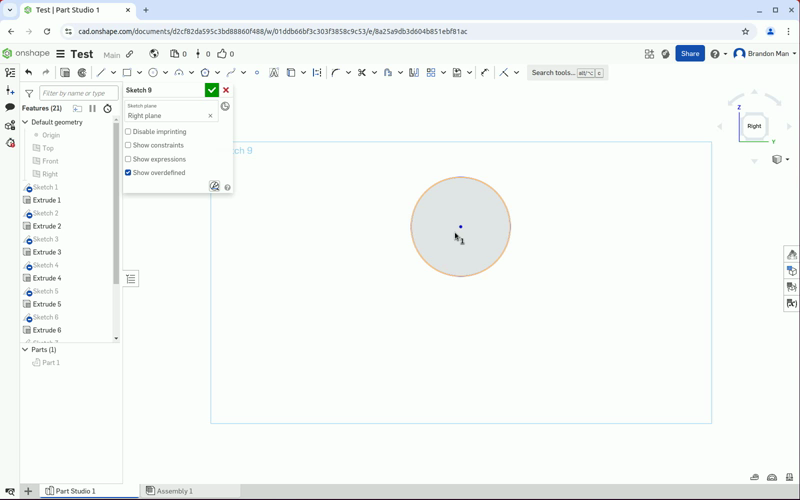
mouse_move(73, 352)
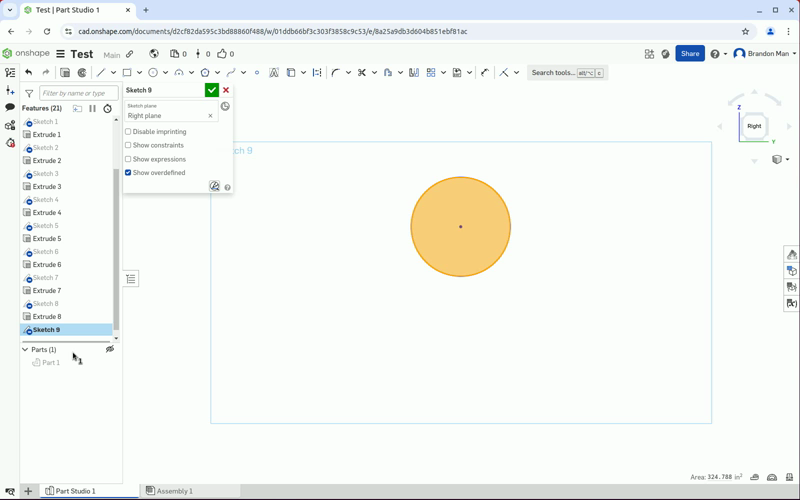
key(shift+y)
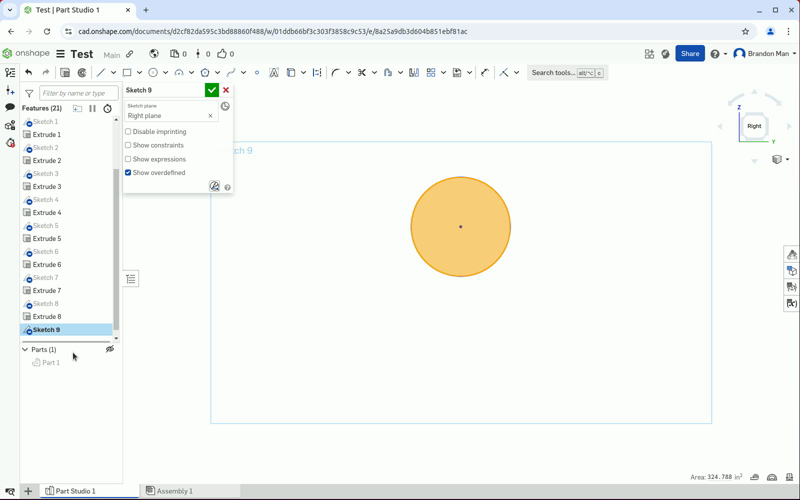
key(shift+e)
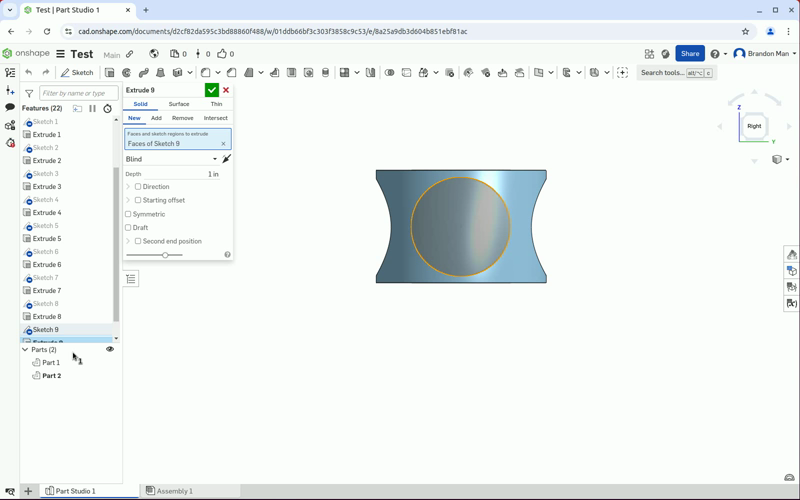
mouse_move(143, 106)
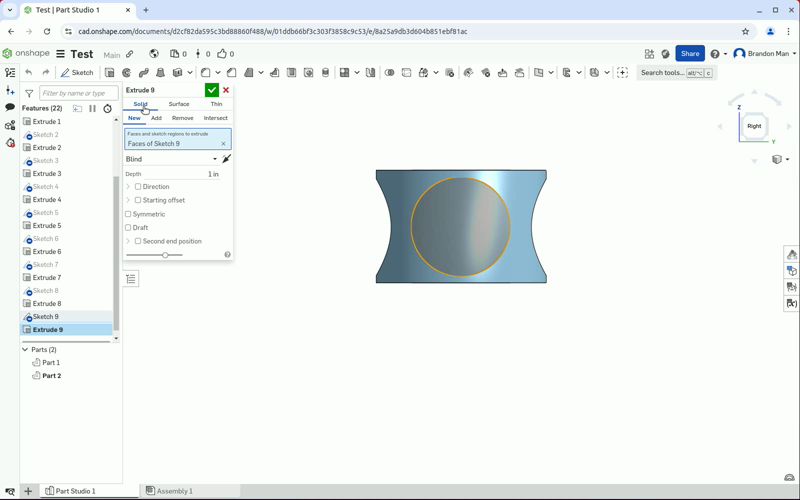
click(143, 106)
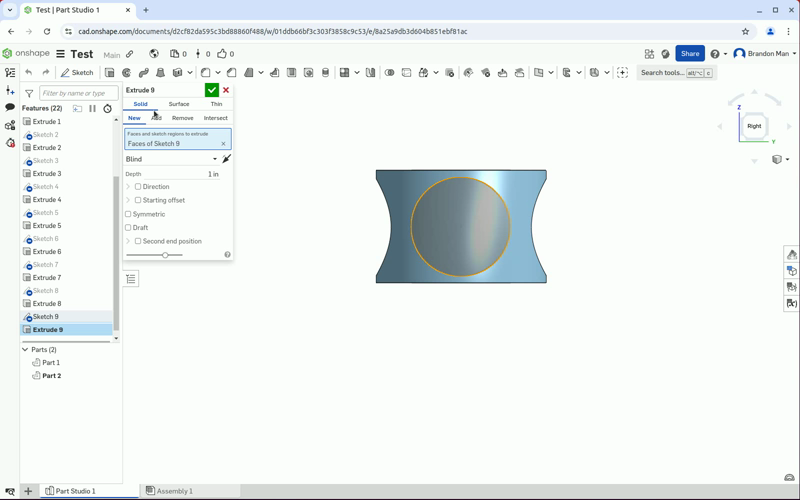
mouse_move(186, 120)
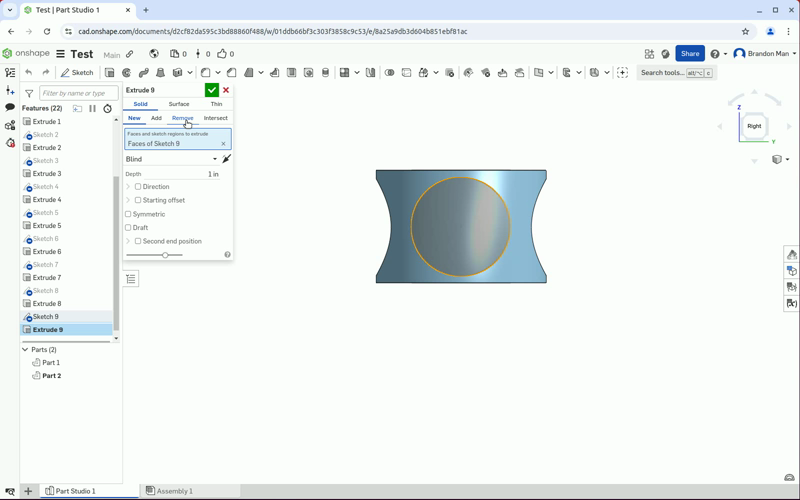
click(186, 120)
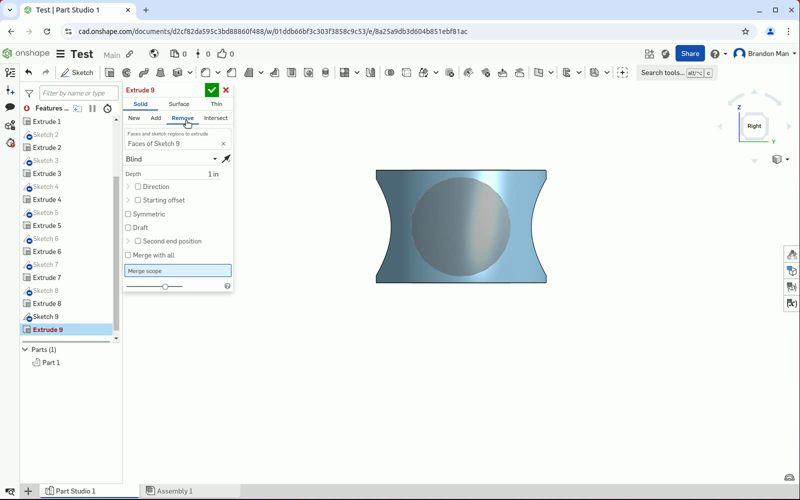
key(tab, 4)
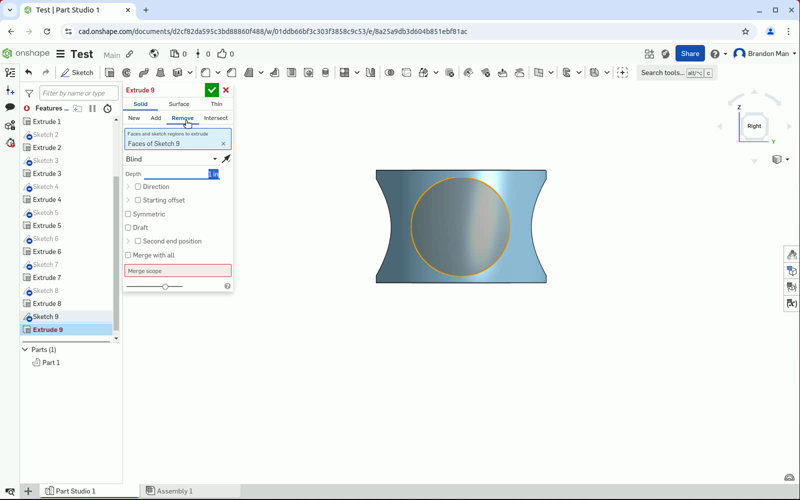
text(-30.57)
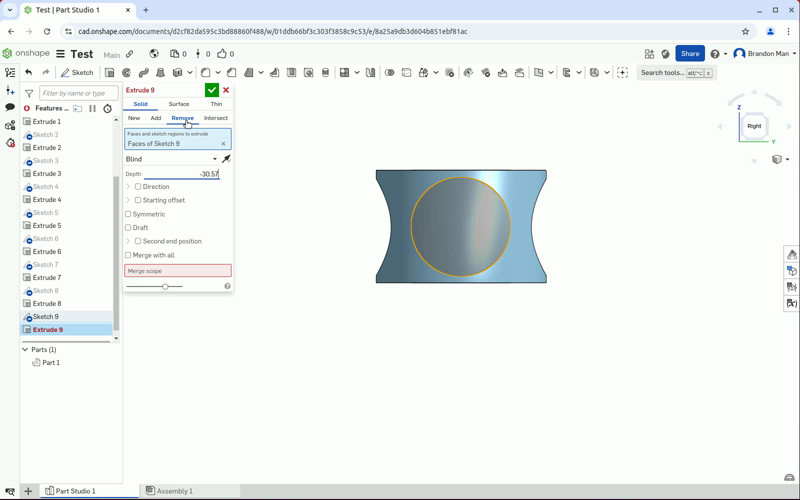
key(tab, 6)
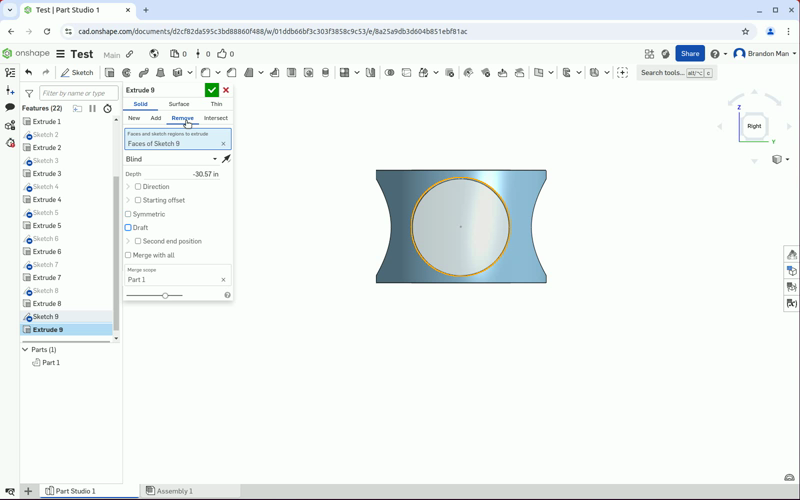
key(space)
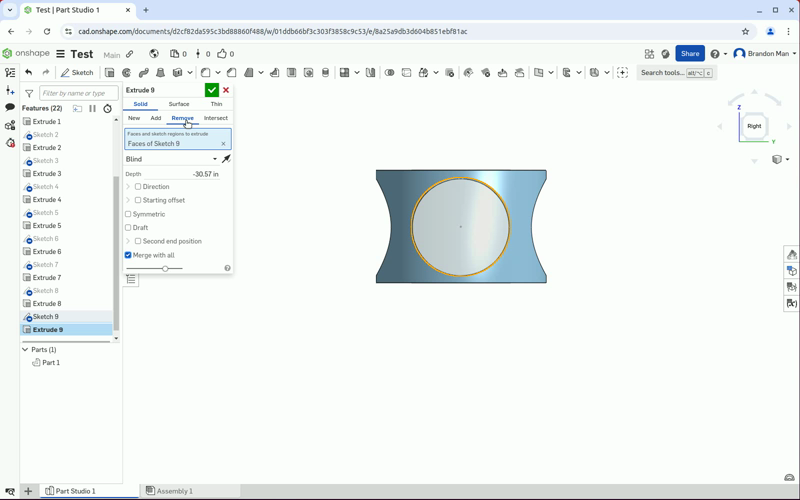
key(enter)
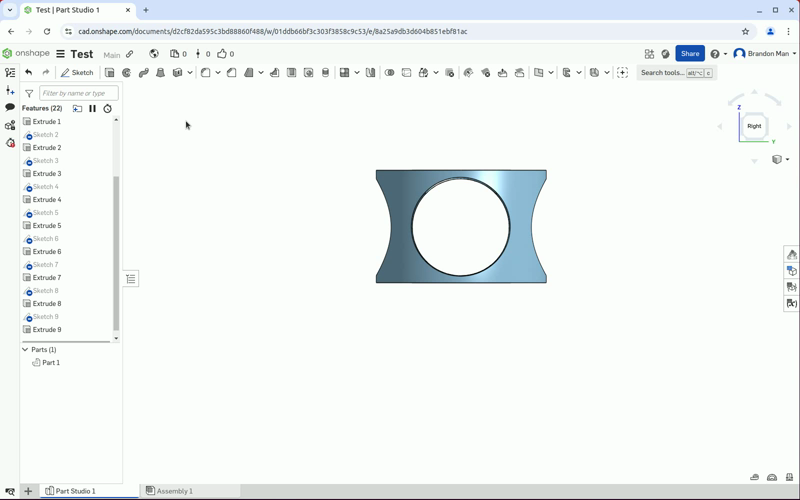
key(shift+h)
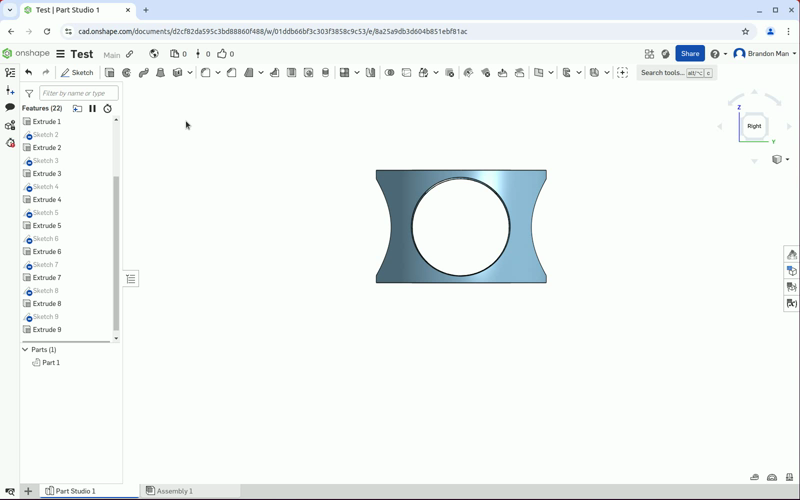
key(shift+h)
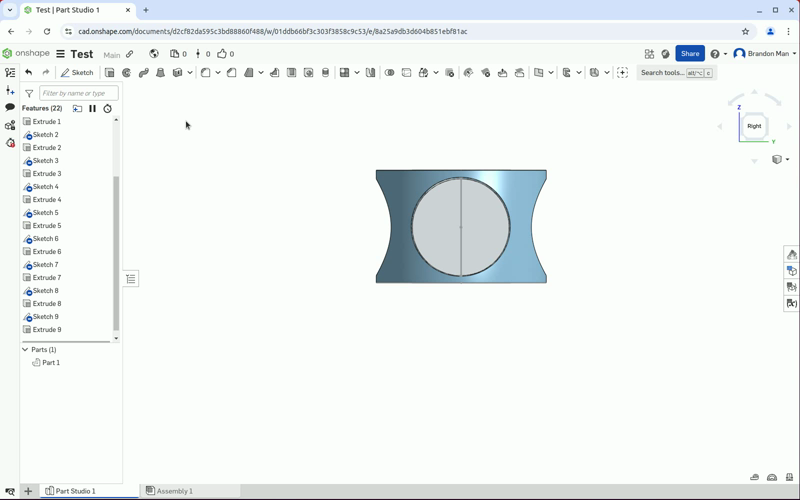
key(shift+7)
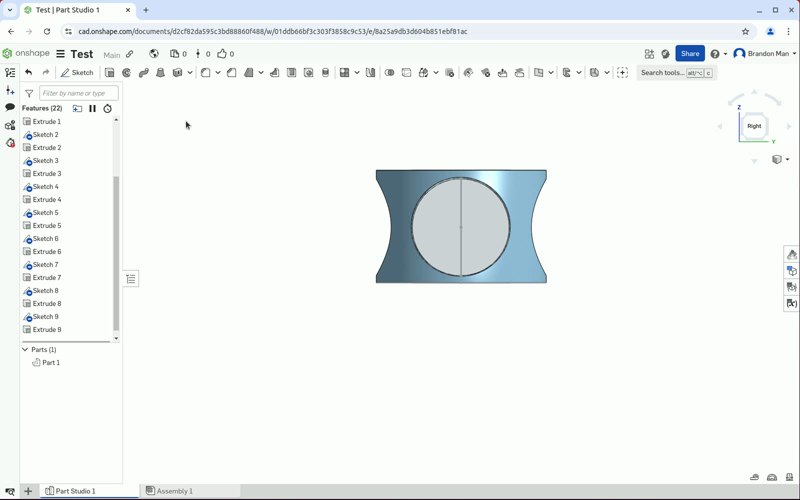
key(right, 2)
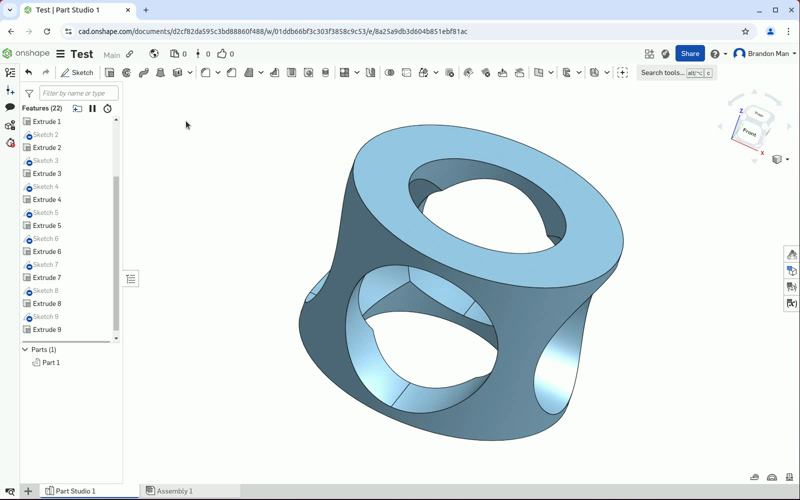
key(down, 2)
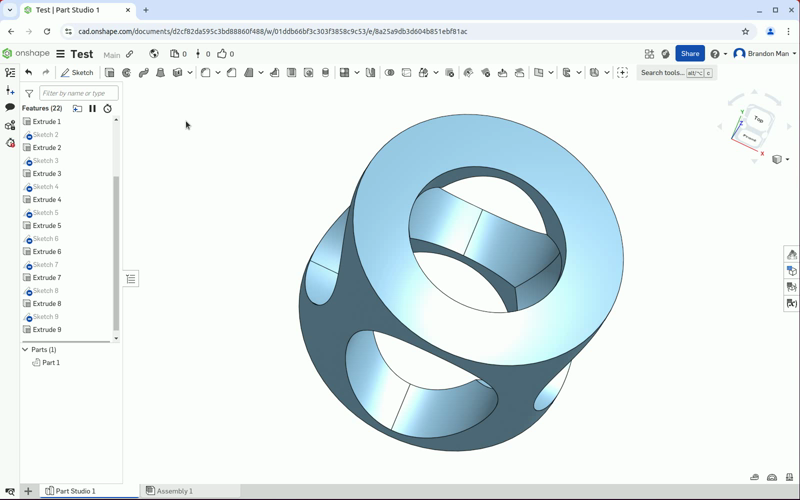
key(up, 2)
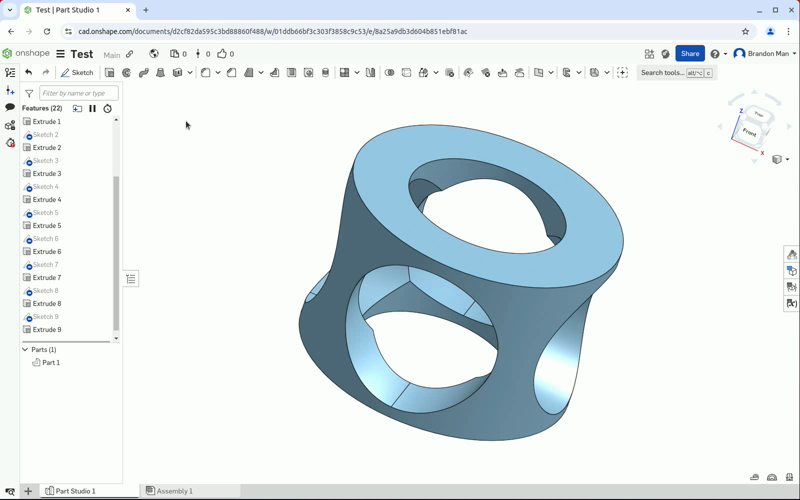
key(left, 2)
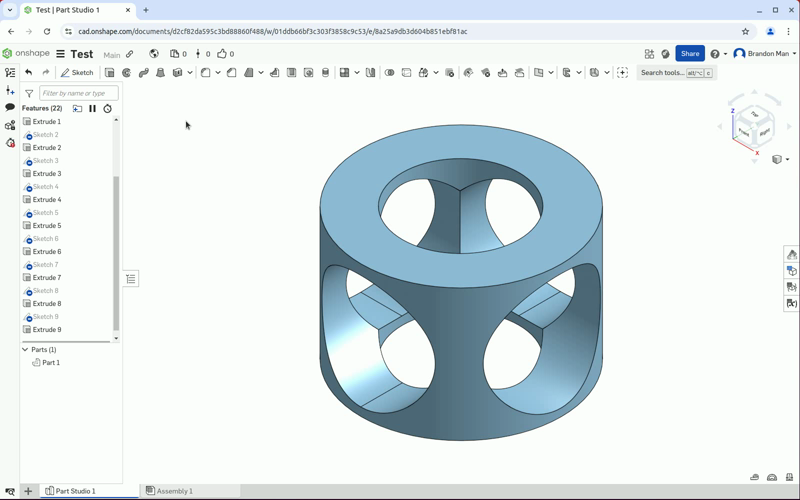
mouse_move(69, 111)
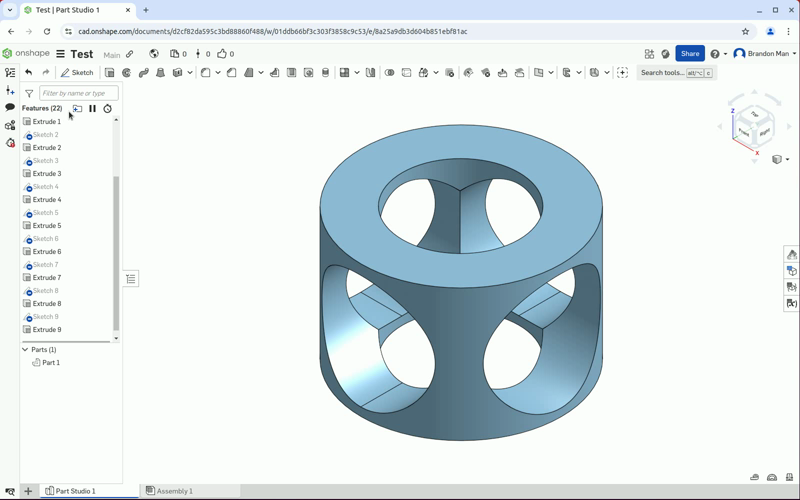
click(69, 111)